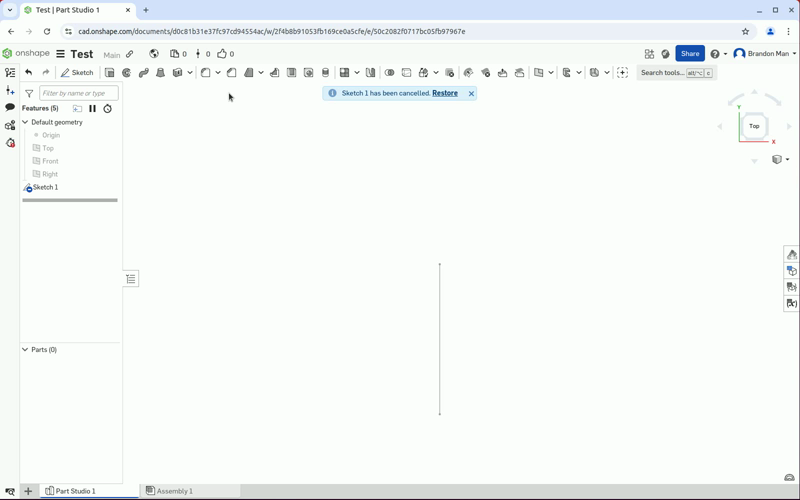
key(shift+h)
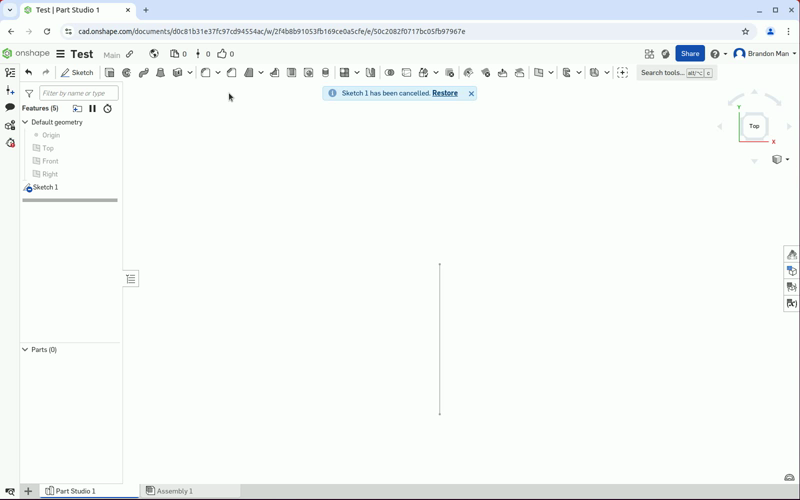
key(shift+s)
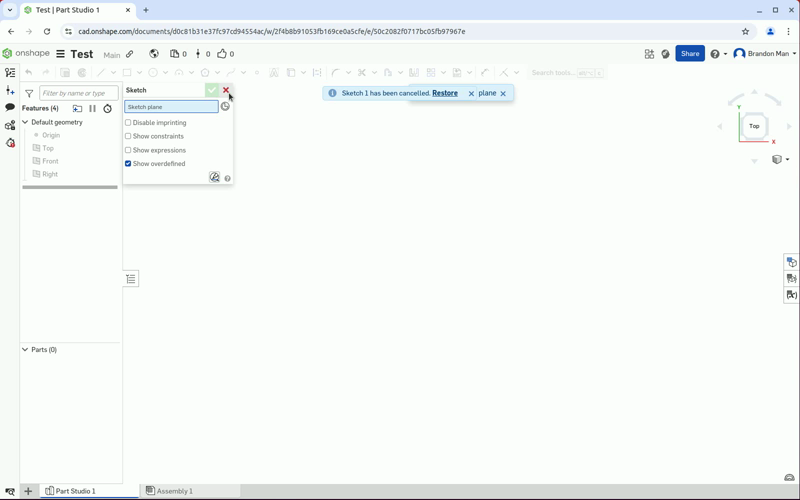
mouse_move(73, 150)
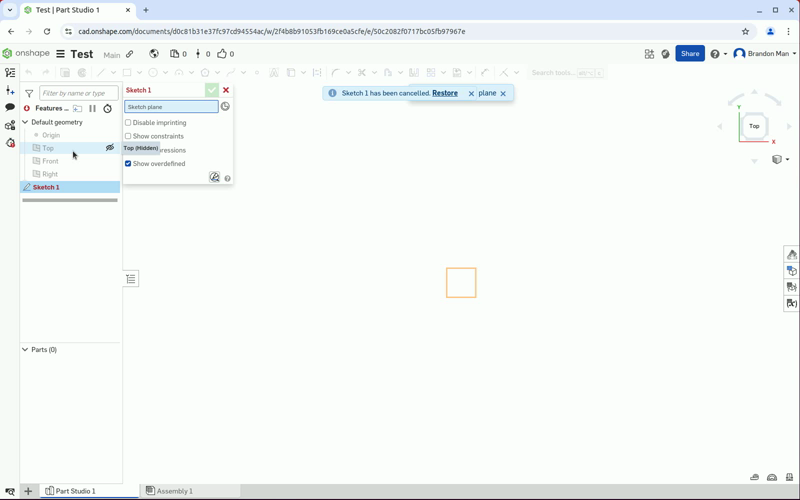
click(73, 150)
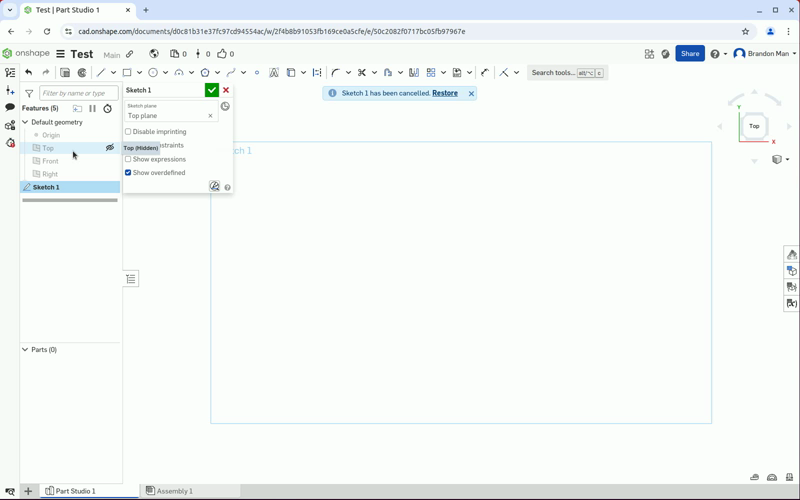
mouse_move(73, 352)
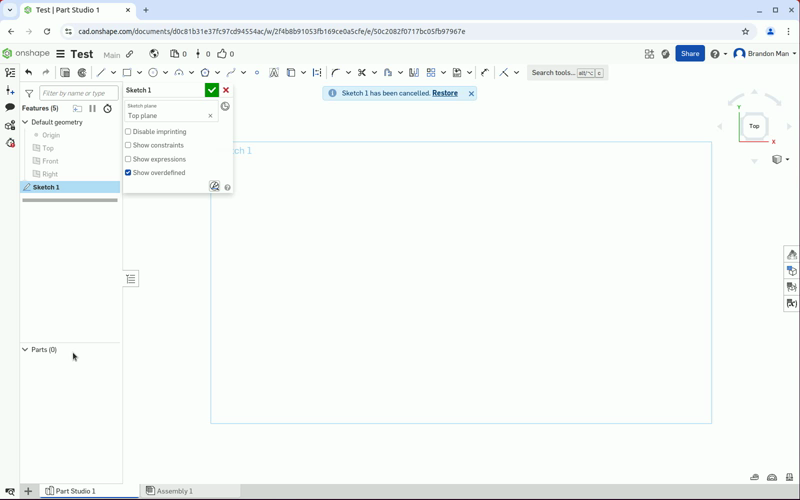
key(y)
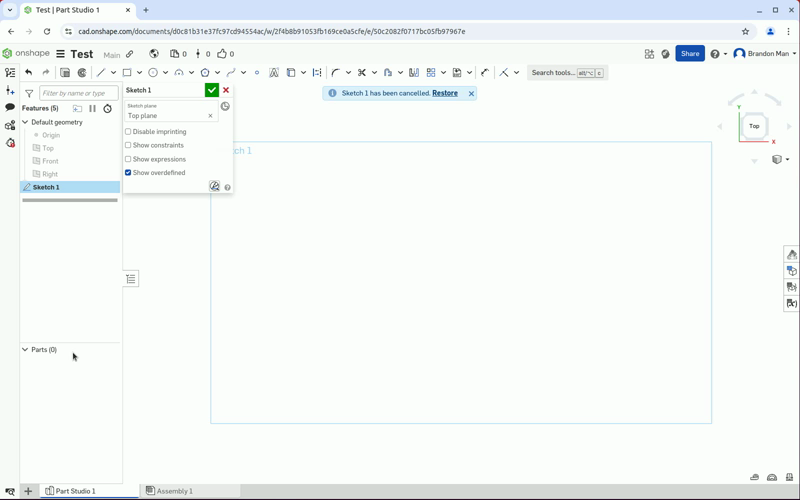
key(l)
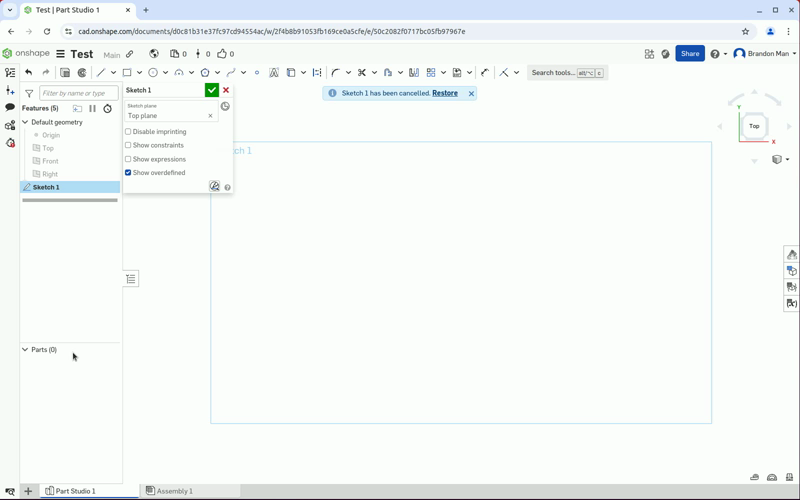
key_down(shift)
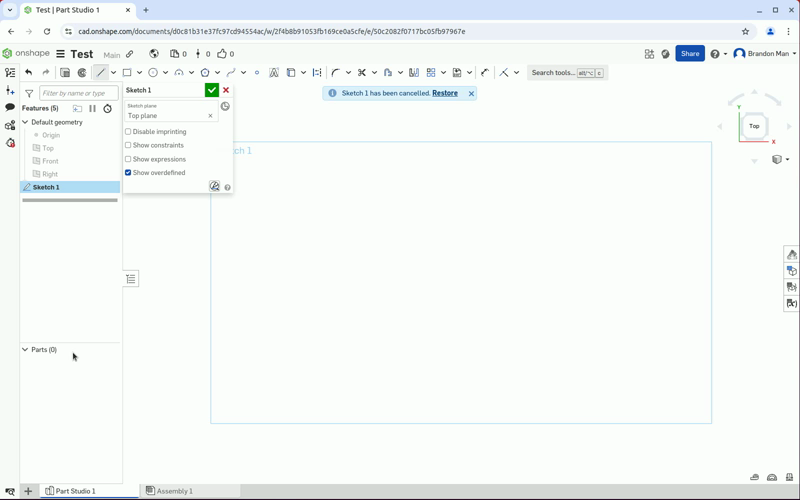
mouse_move(407, 336)
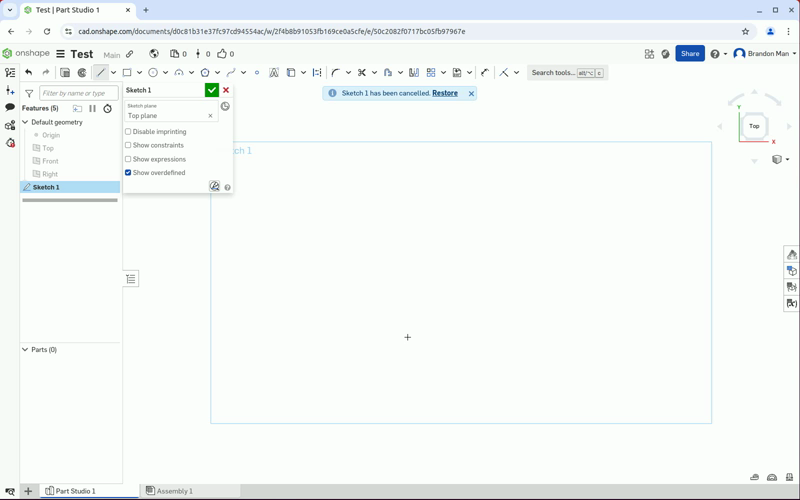
click(407, 336)
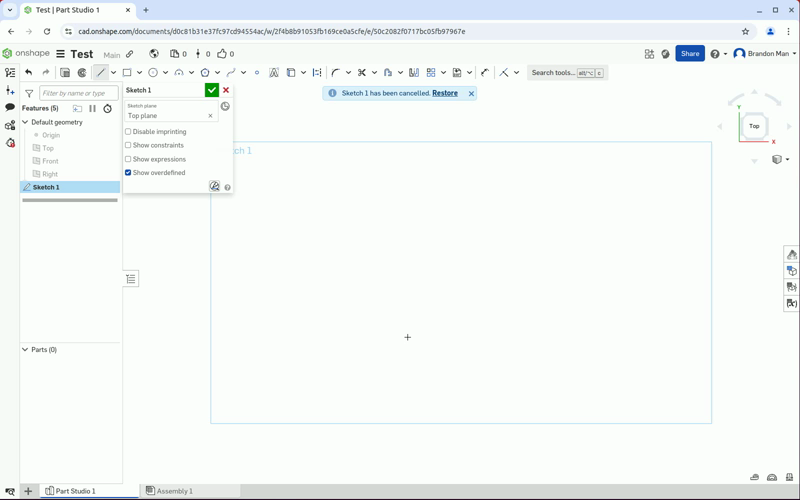
key_up(shift)
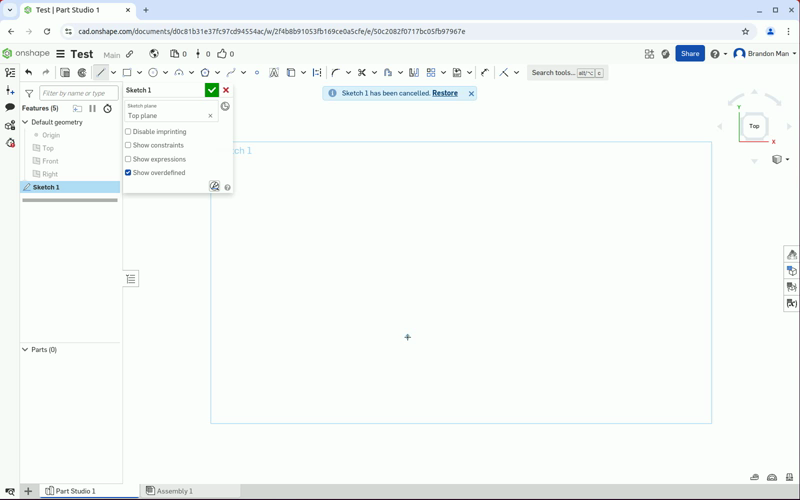
key_down(shift)
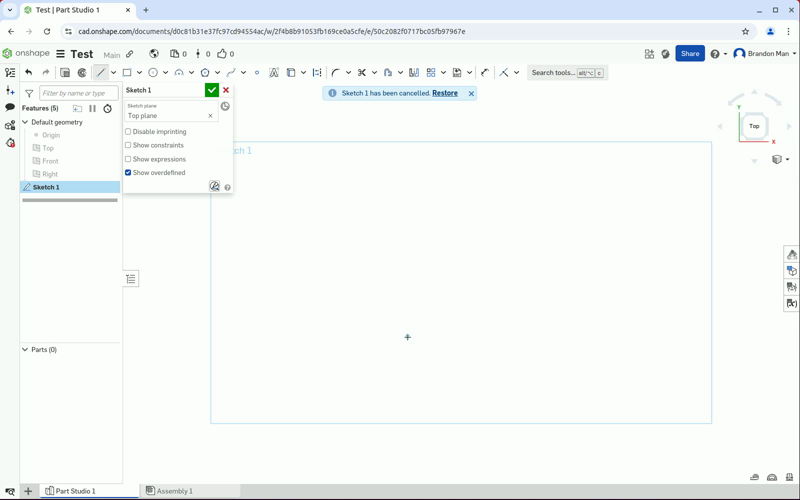
mouse_move(437, 336)
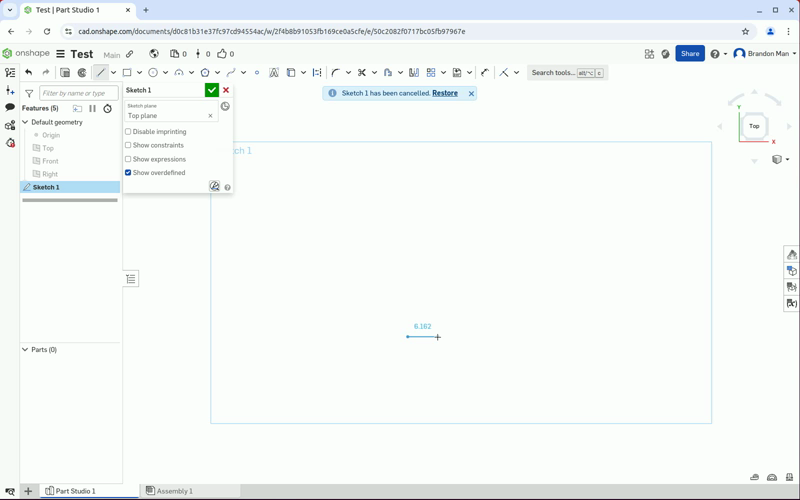
mouse_move(412, 336)
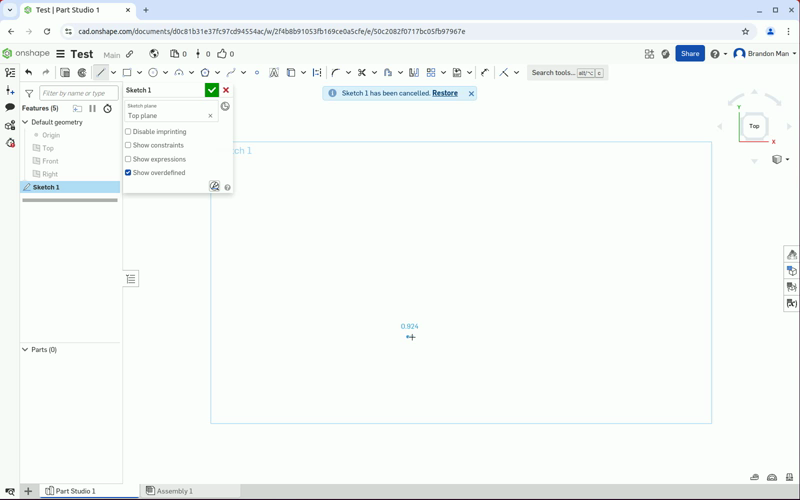
scroll(6)
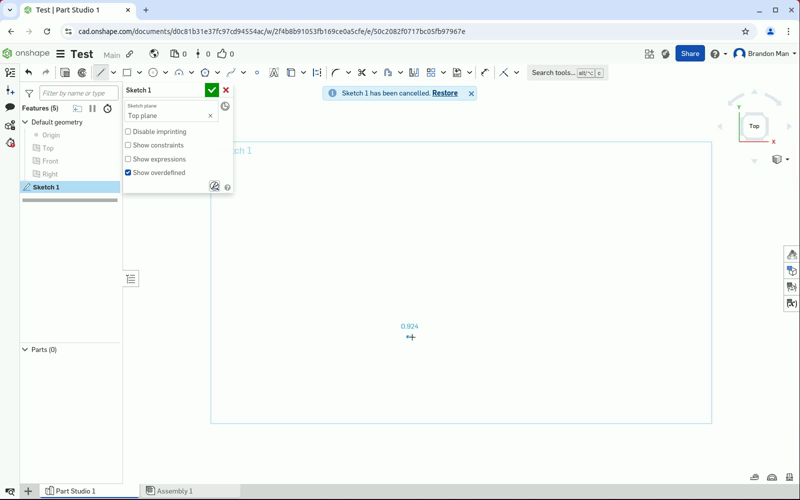
scroll(6)
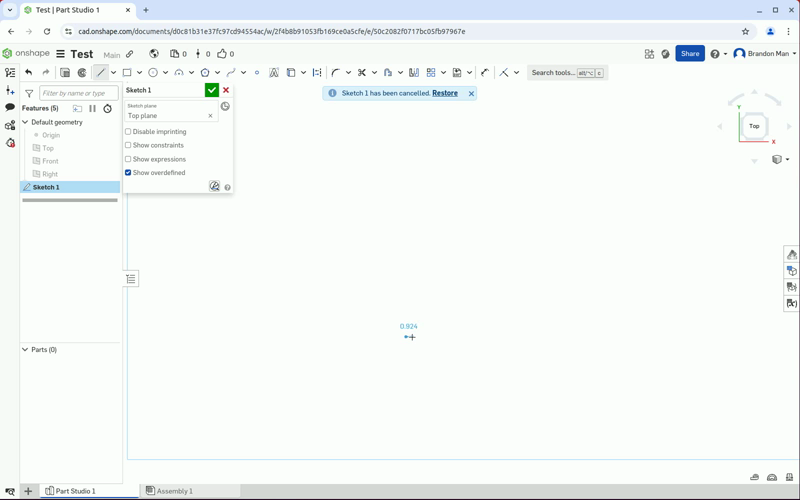
scroll(6)
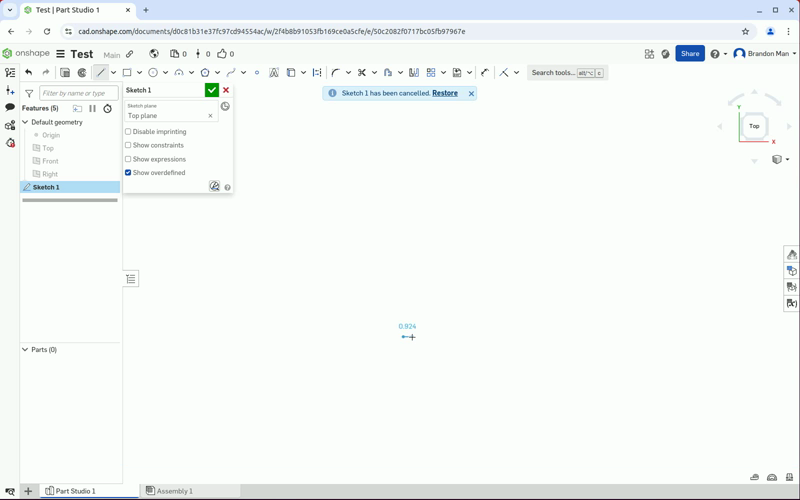
scroll(6)
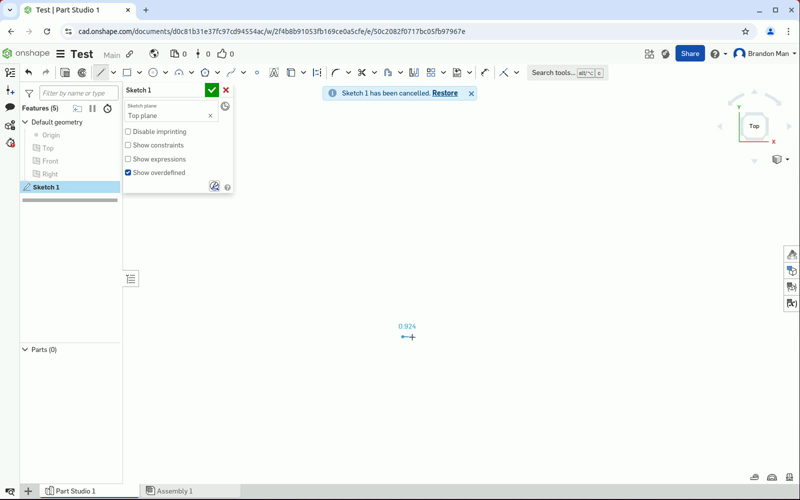
scroll(6)
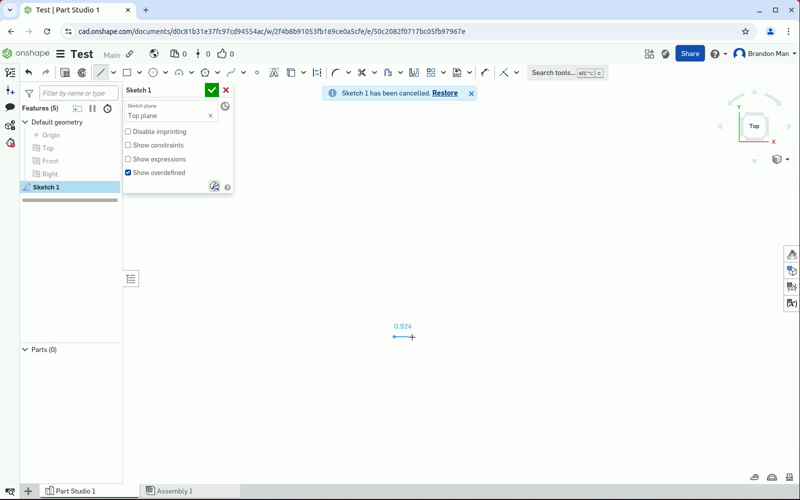
scroll(6)
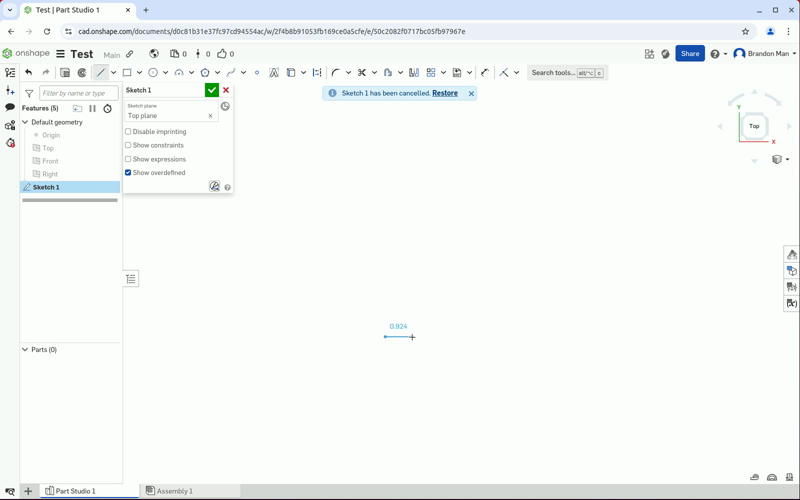
scroll(6)
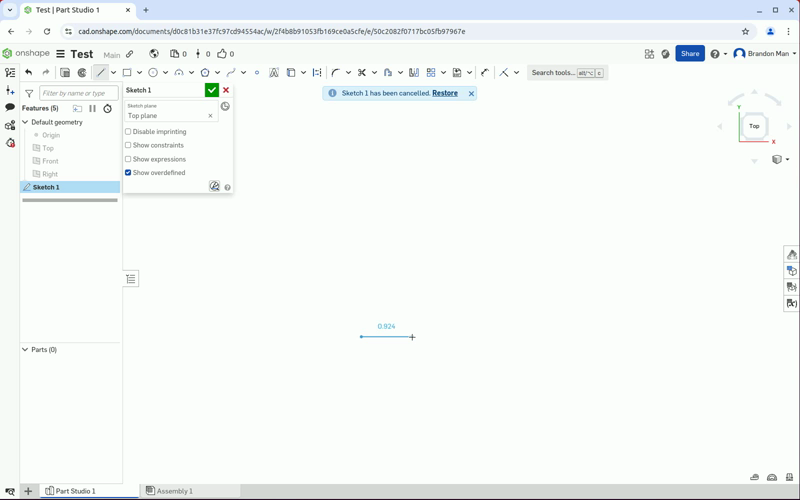
click(412, 336)
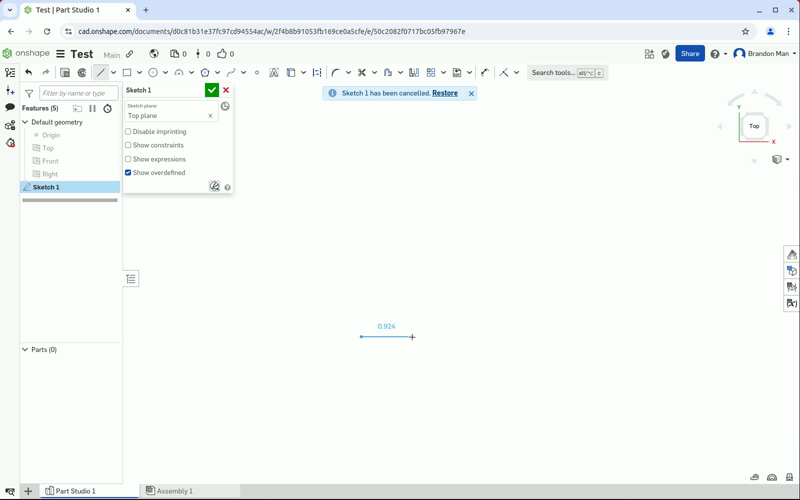
scroll(-6)
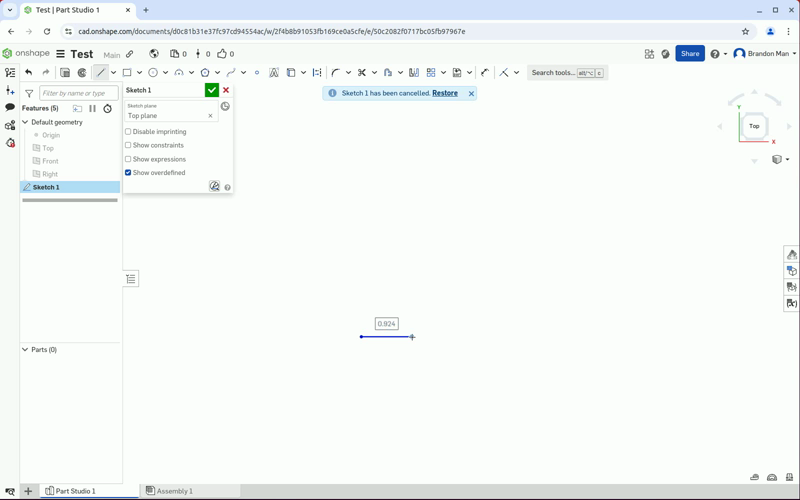
scroll(-6)
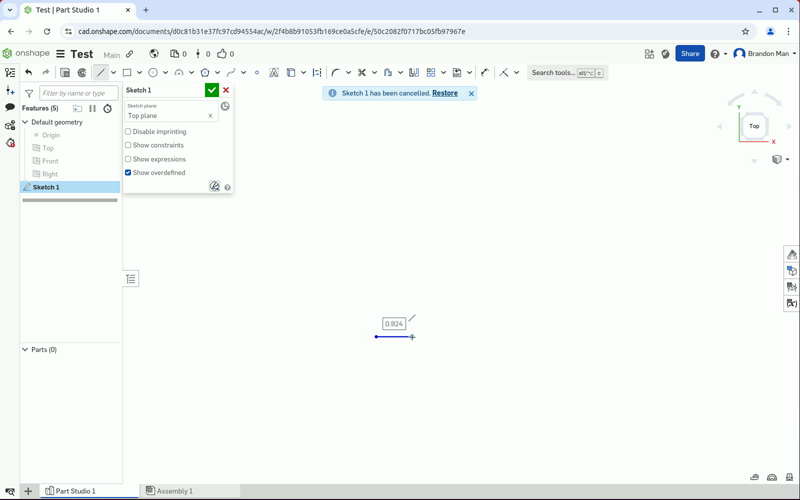
scroll(-6)
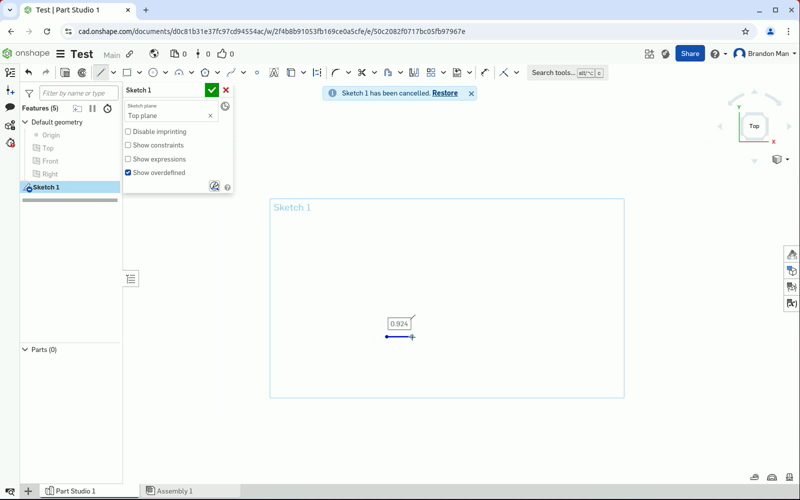
scroll(-6)
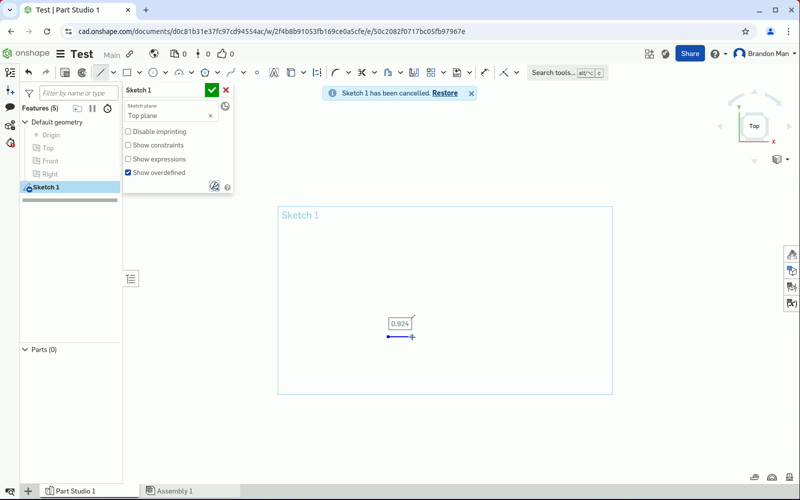
scroll(-6)
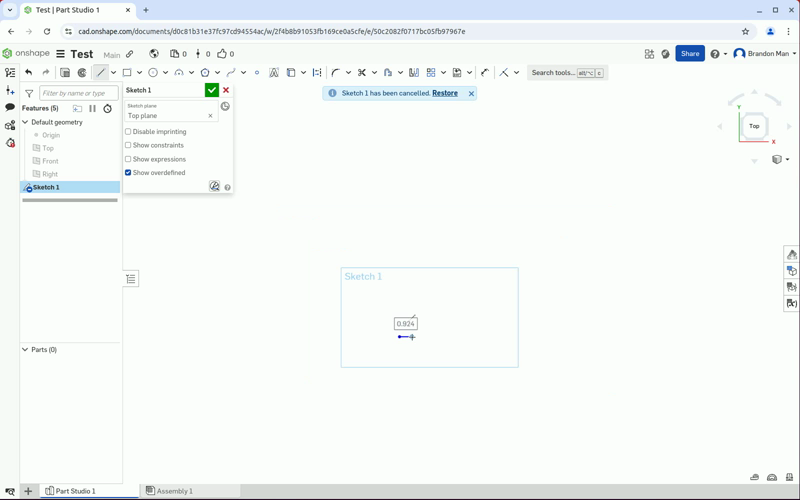
scroll(-6)
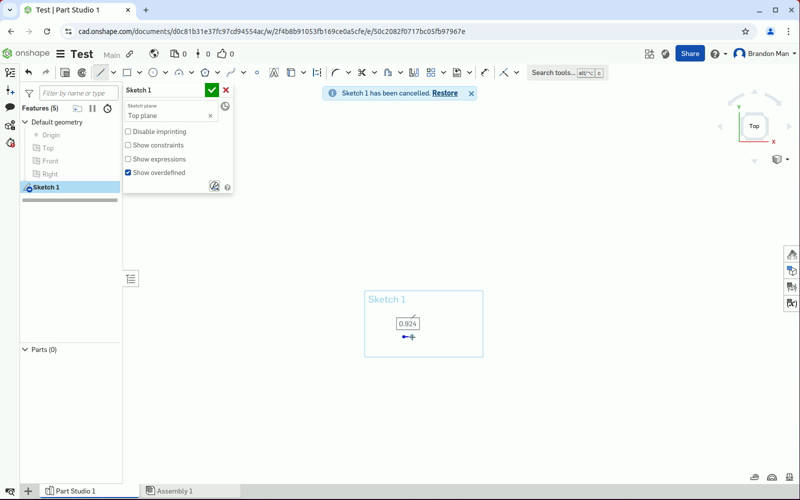
scroll(-6)
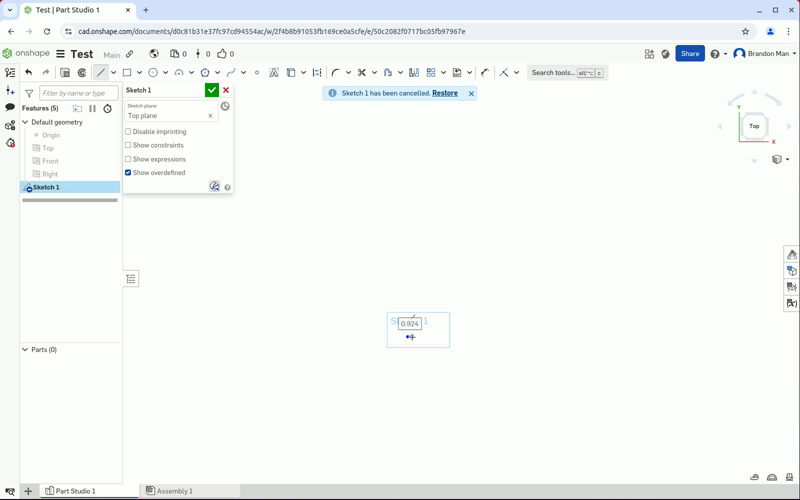
key_up(shift)
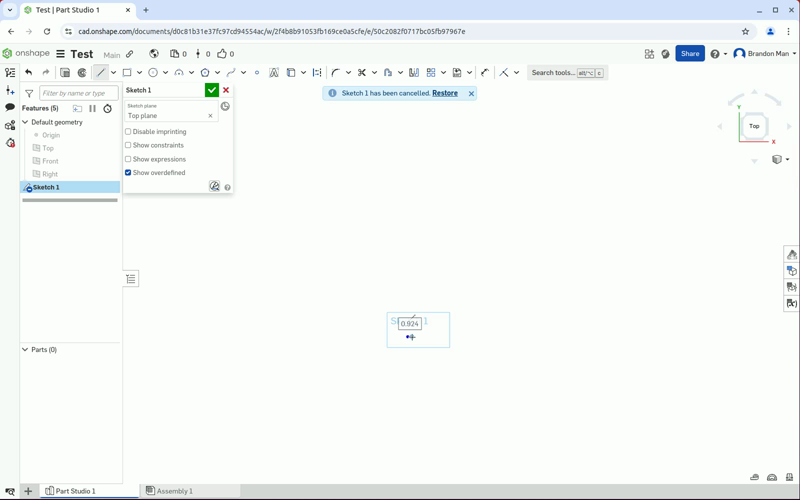
key_down(shift)
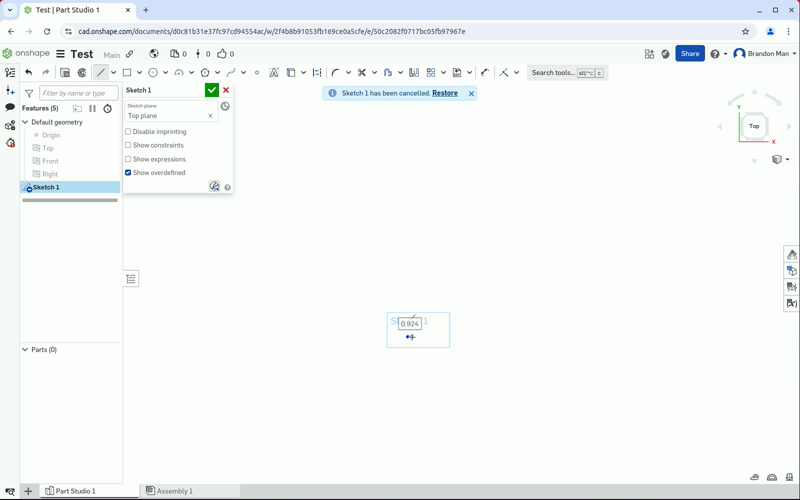
mouse_move(412, 210)
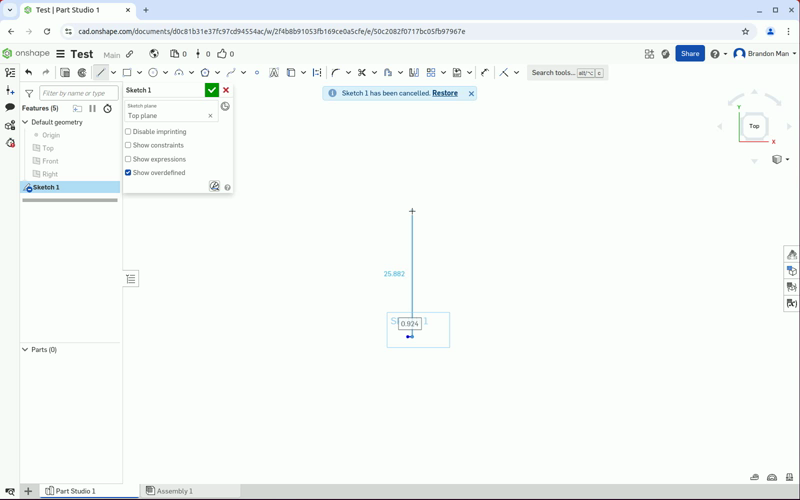
click(412, 210)
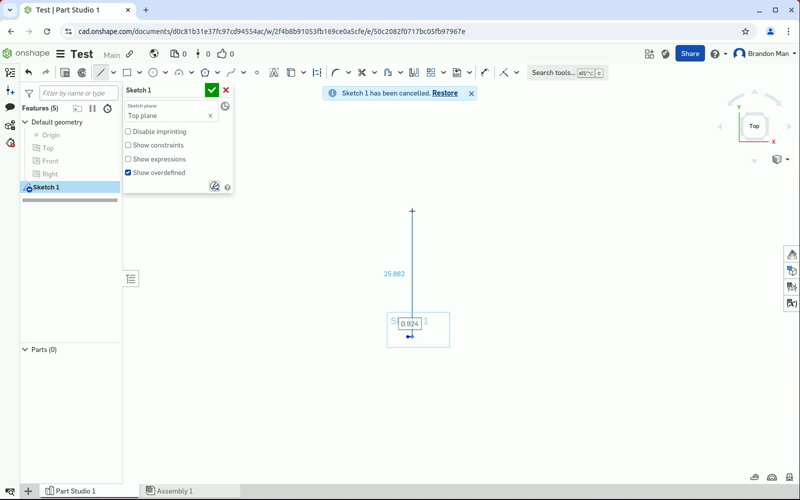
key_up(shift)
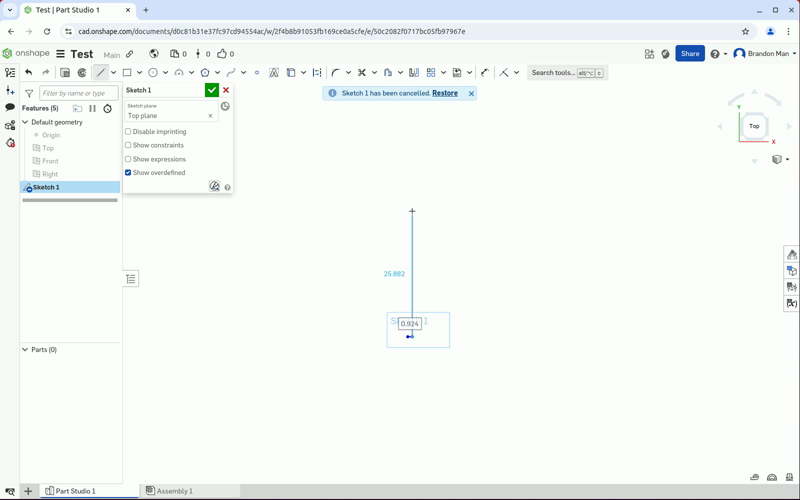
key_down(shift)
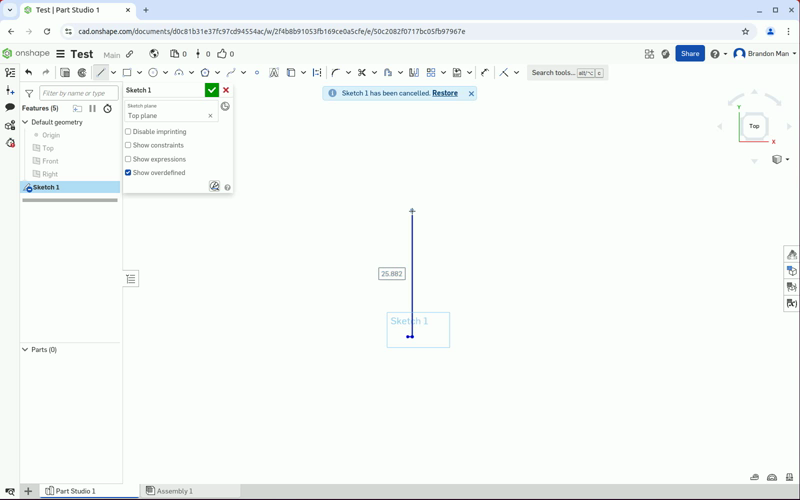
mouse_move(509, 210)
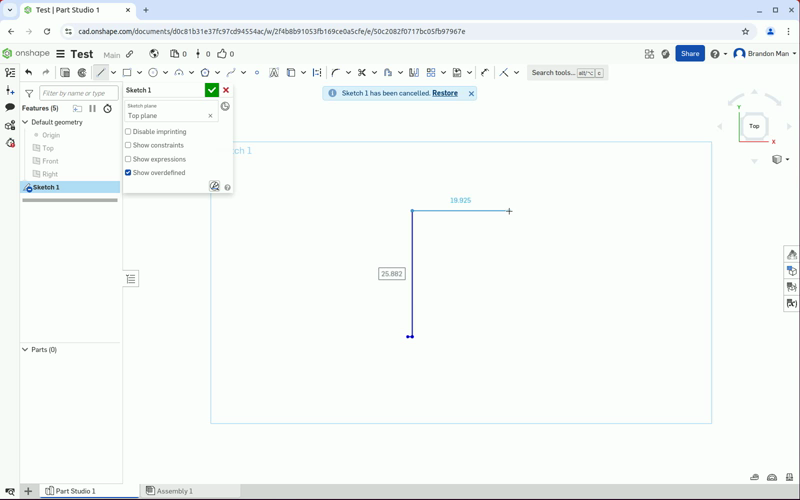
click(509, 210)
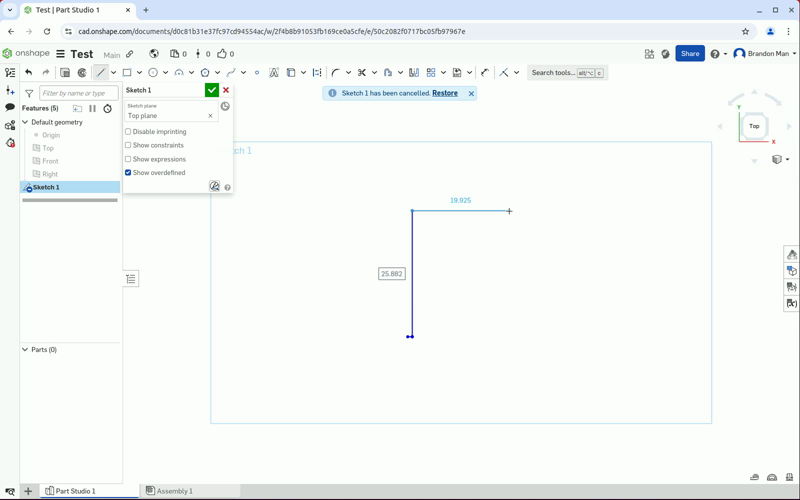
key_up(shift)
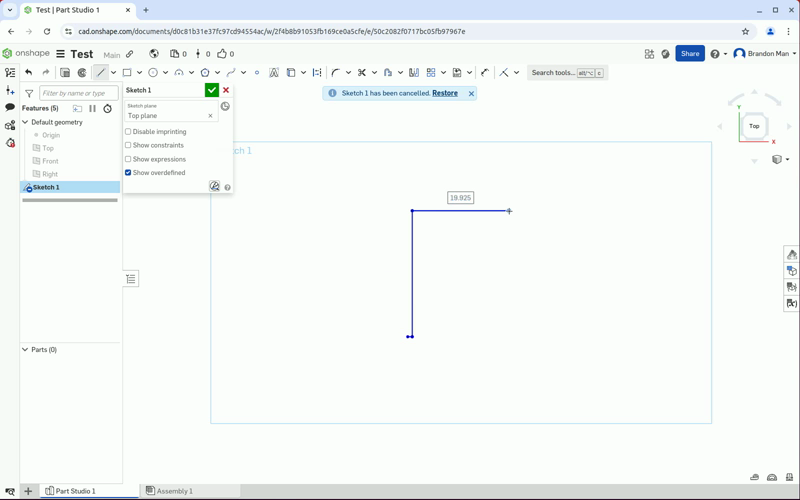
key_down(shift)
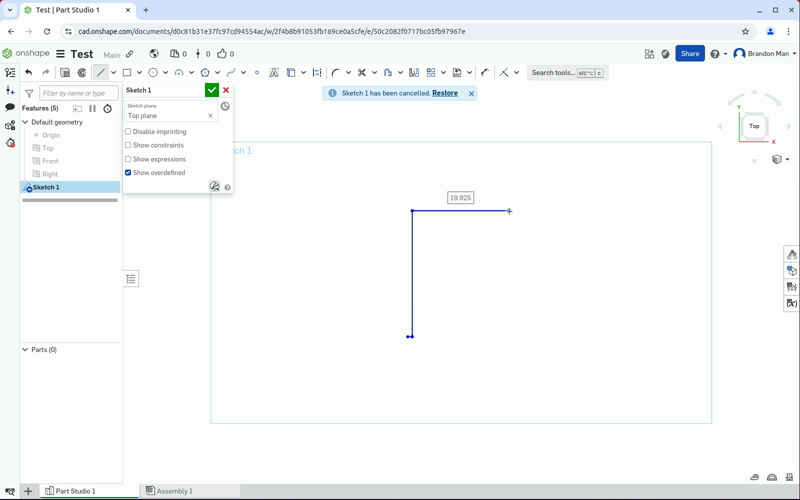
mouse_move(509, 336)
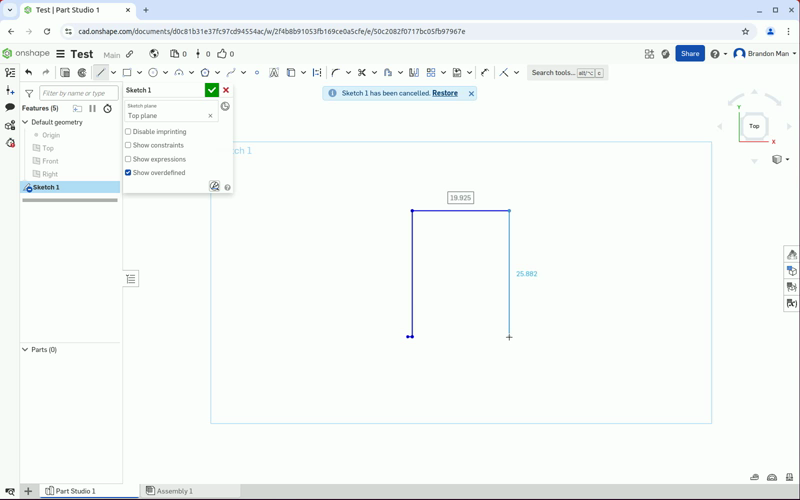
click(509, 336)
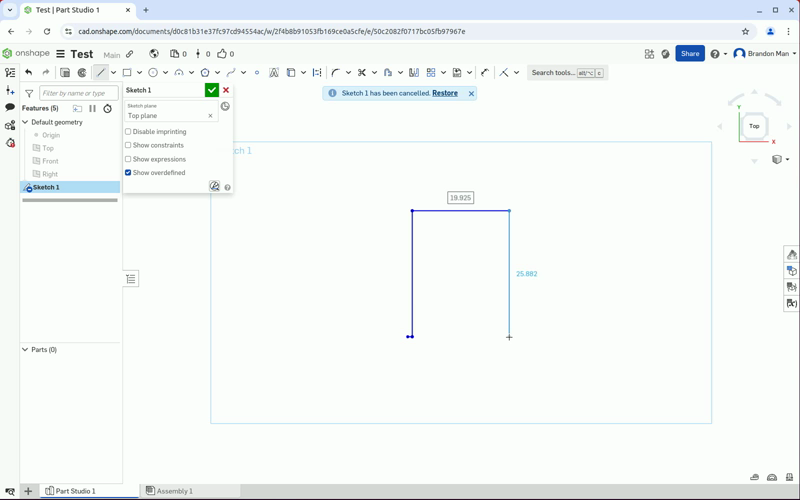
key_up(shift)
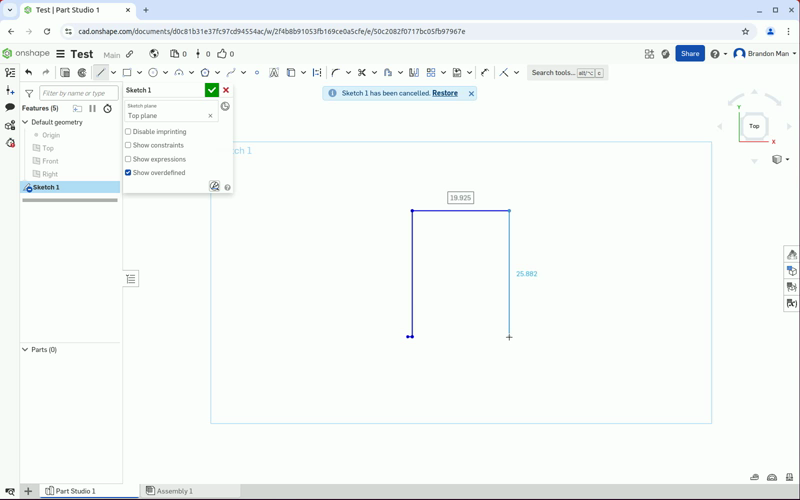
key_down(shift)
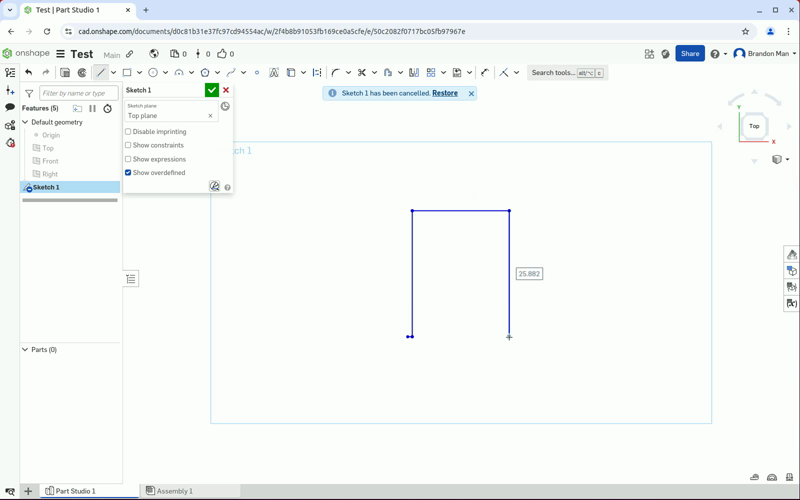
mouse_move(539, 336)
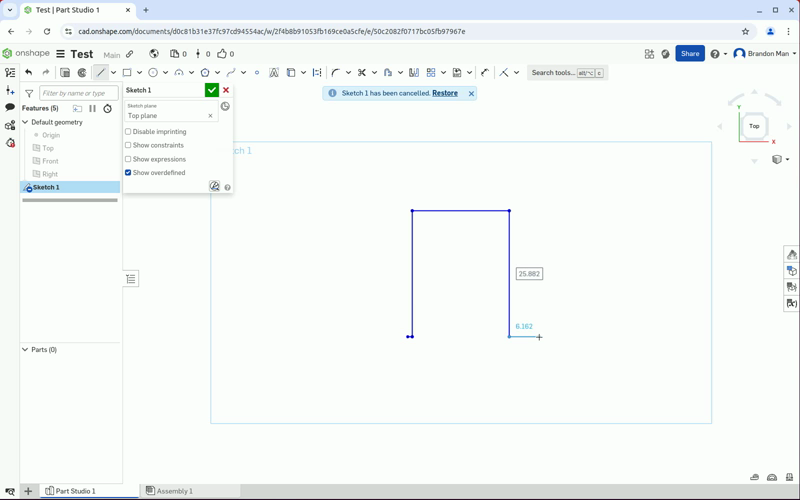
mouse_move(513, 336)
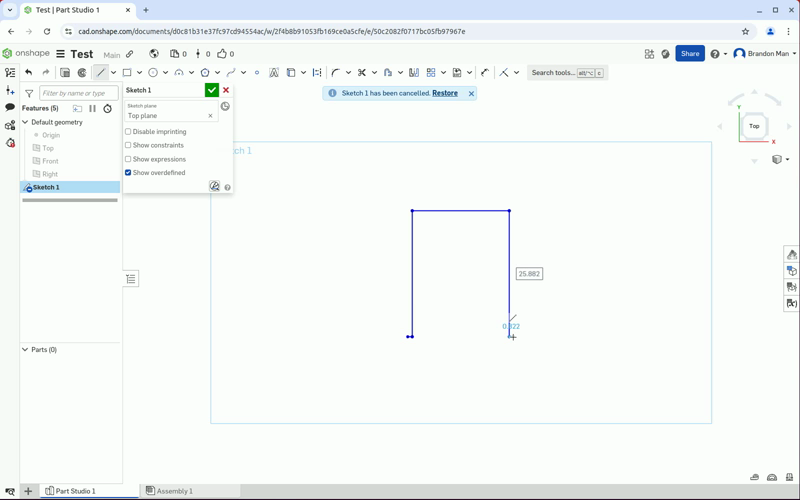
scroll(6)
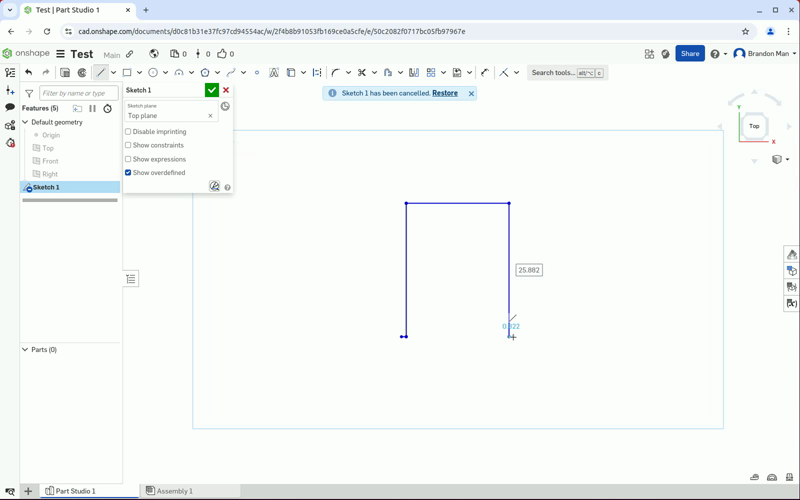
scroll(6)
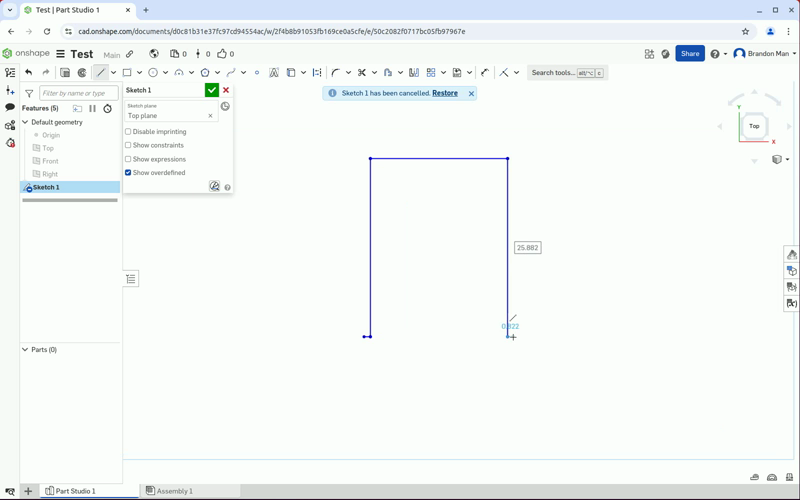
scroll(6)
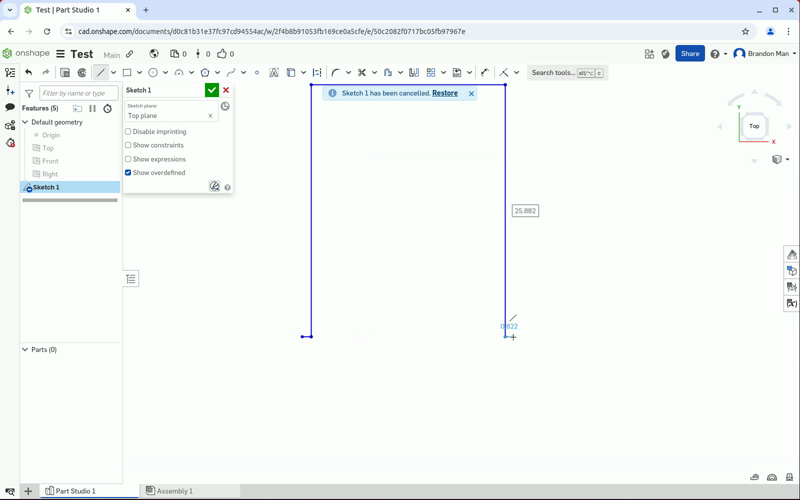
scroll(6)
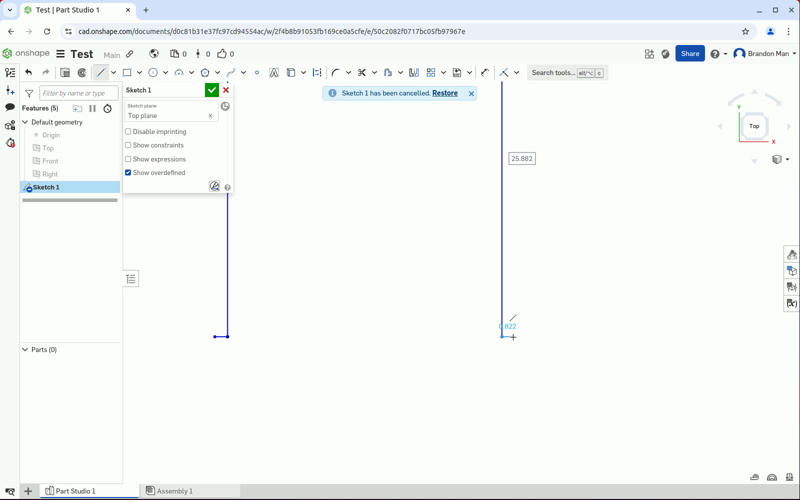
scroll(6)
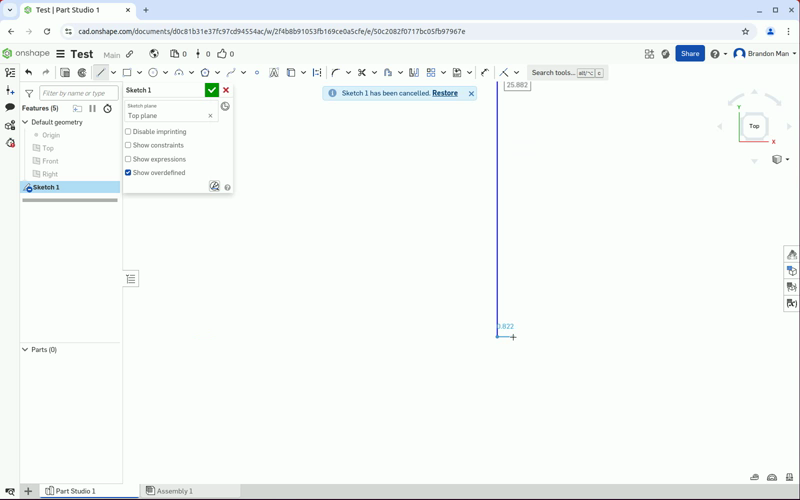
scroll(6)
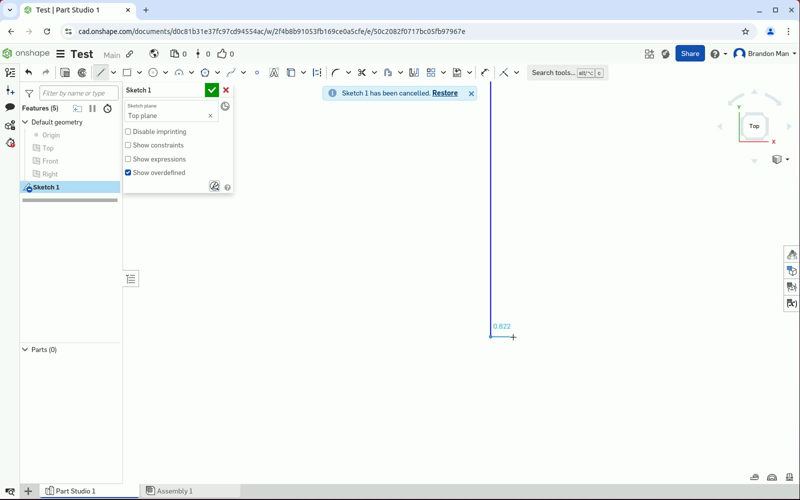
scroll(6)
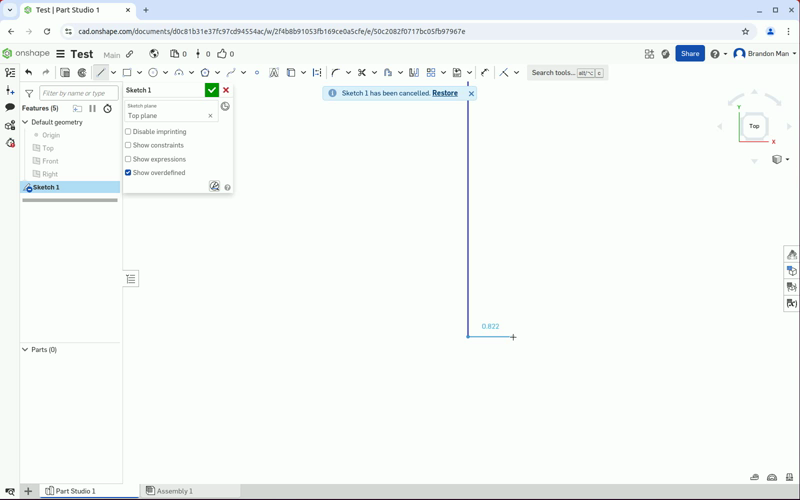
click(513, 336)
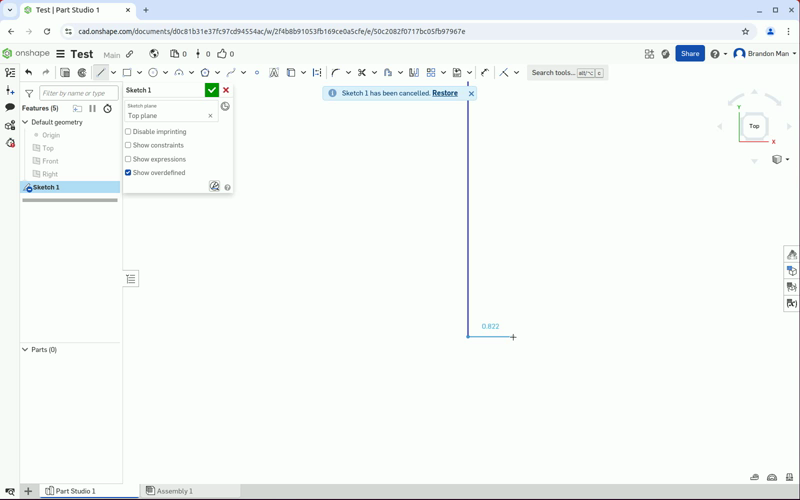
scroll(-6)
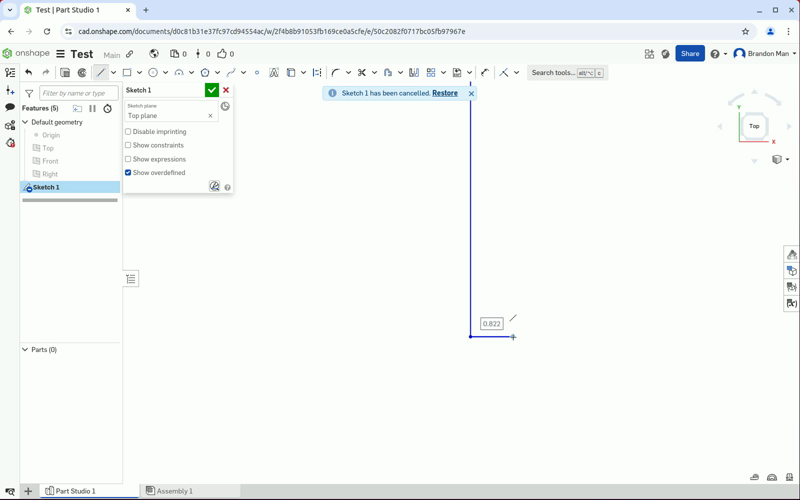
scroll(-6)
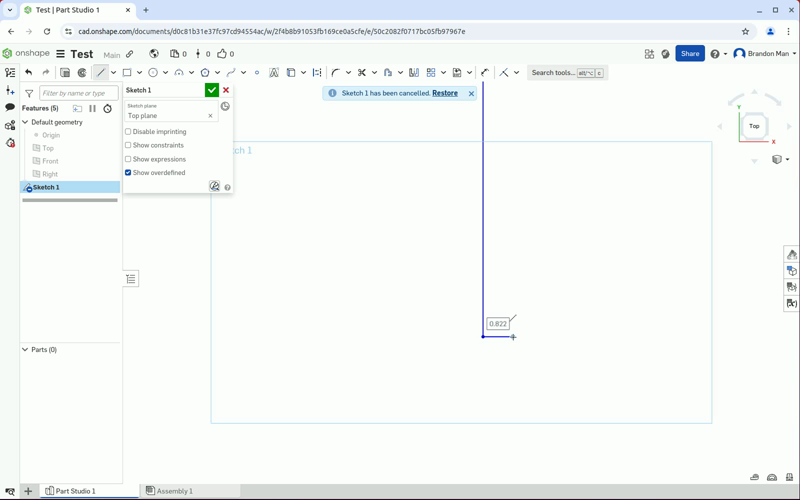
scroll(-6)
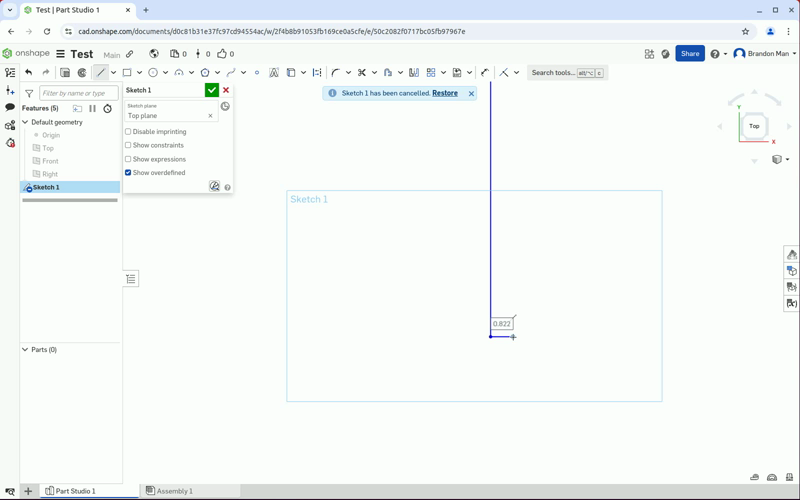
scroll(-6)
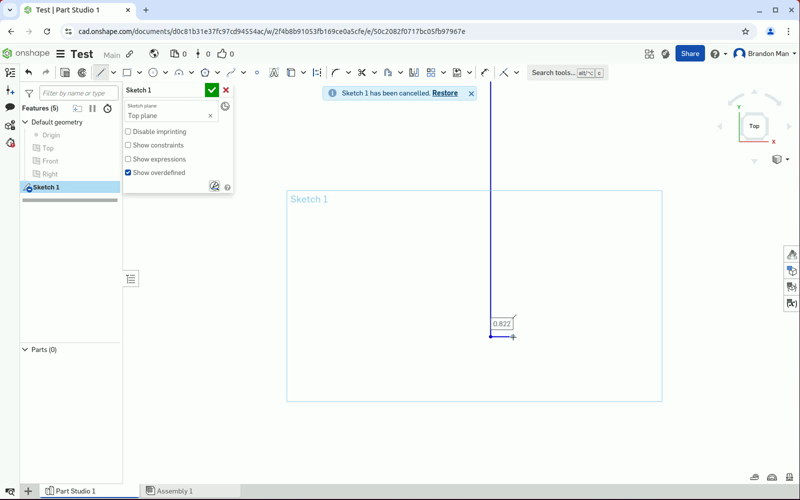
scroll(-6)
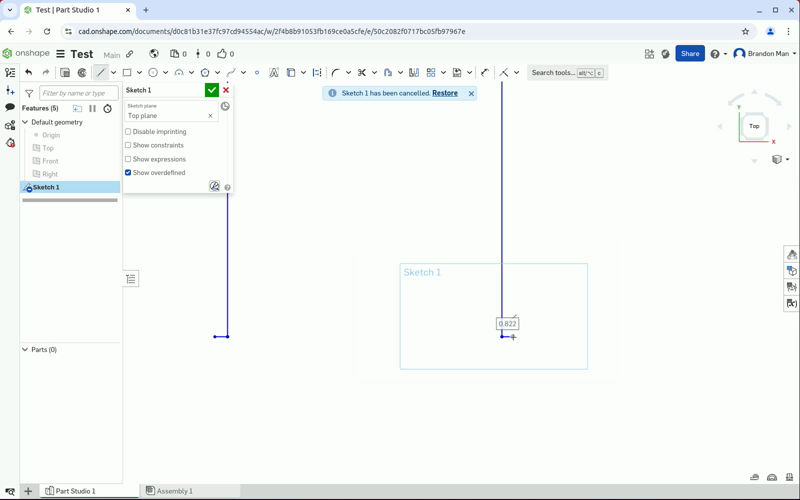
scroll(-6)
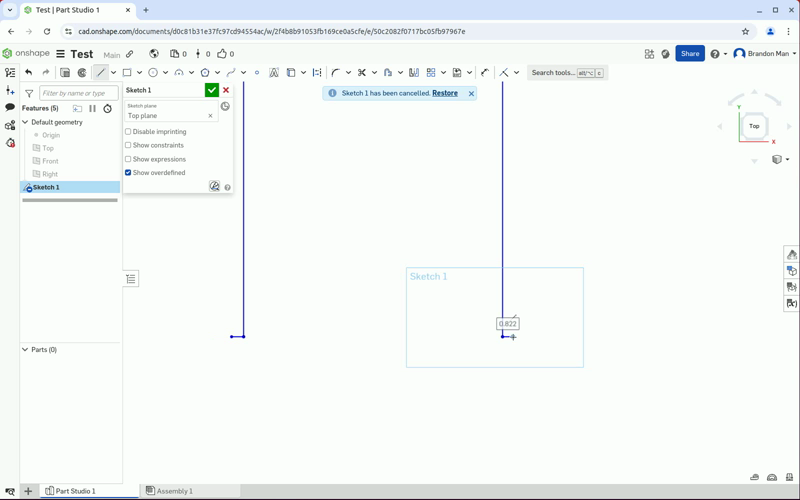
scroll(-6)
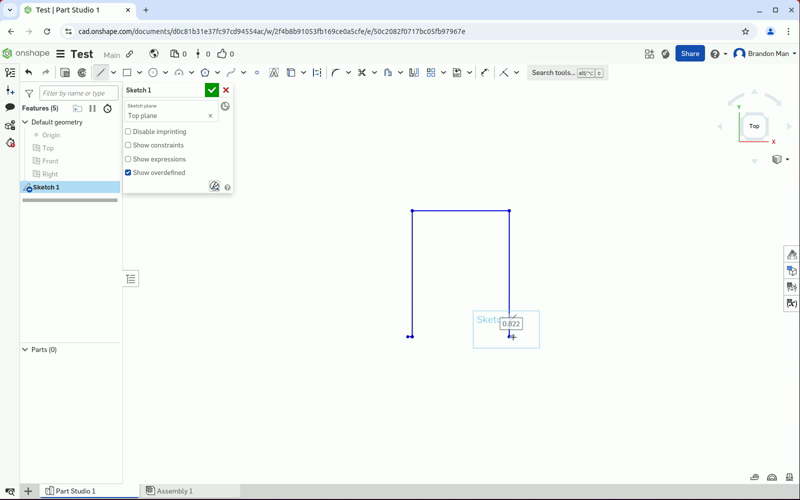
key_up(shift)
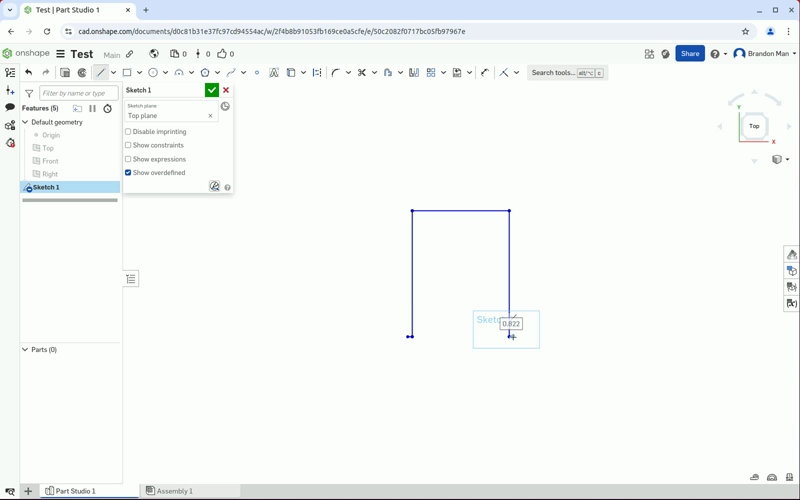
key_down(shift)
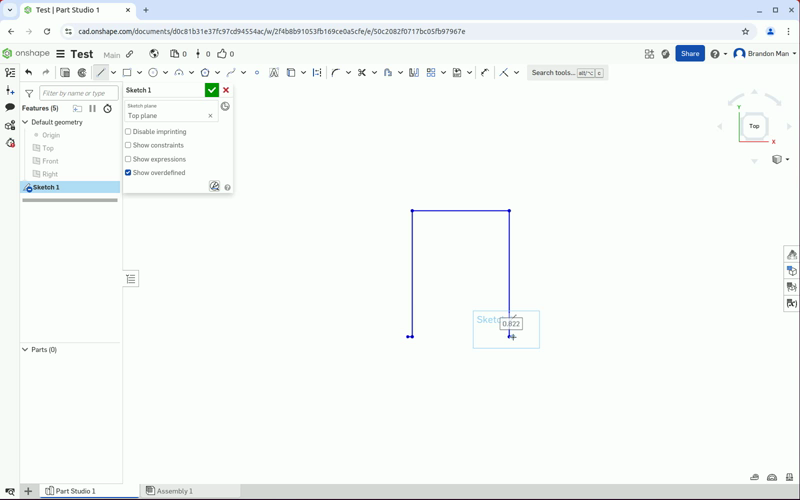
mouse_move(513, 207)
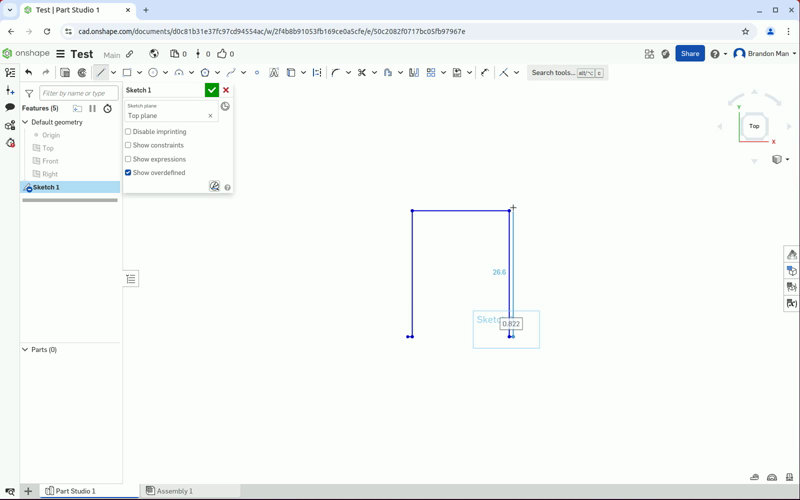
click(513, 207)
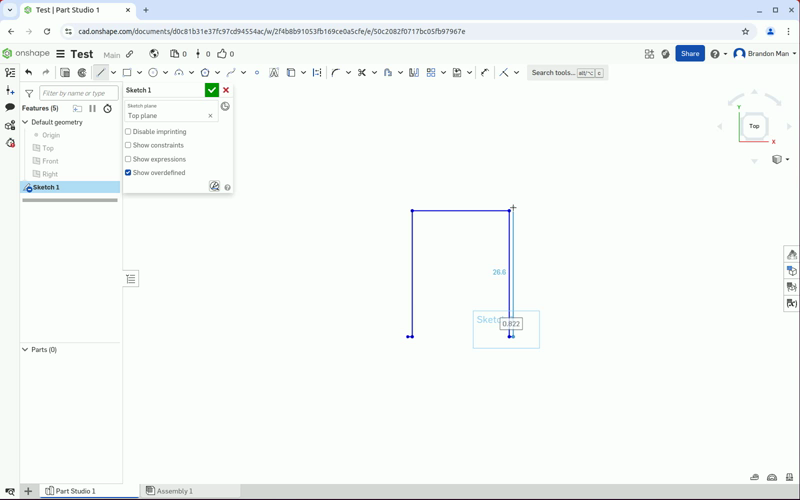
key_up(shift)
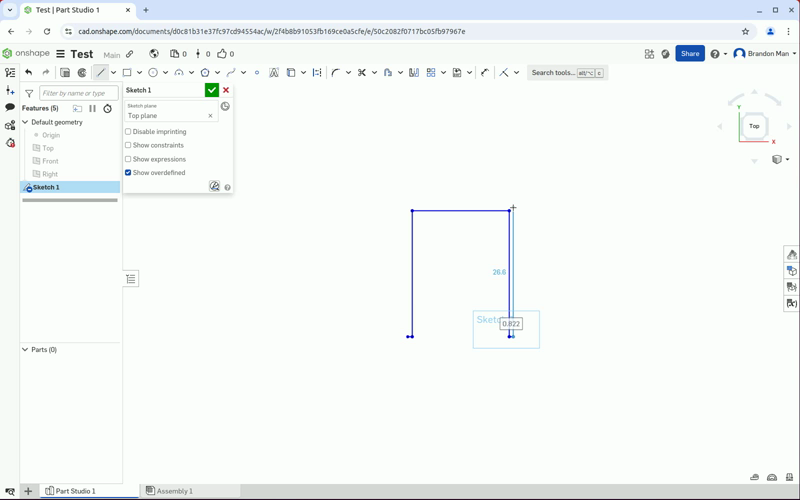
key_down(shift)
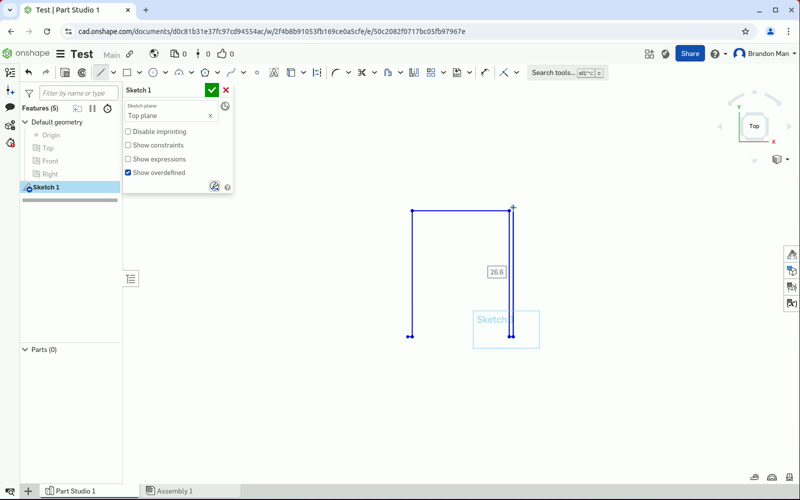
mouse_move(407, 207)
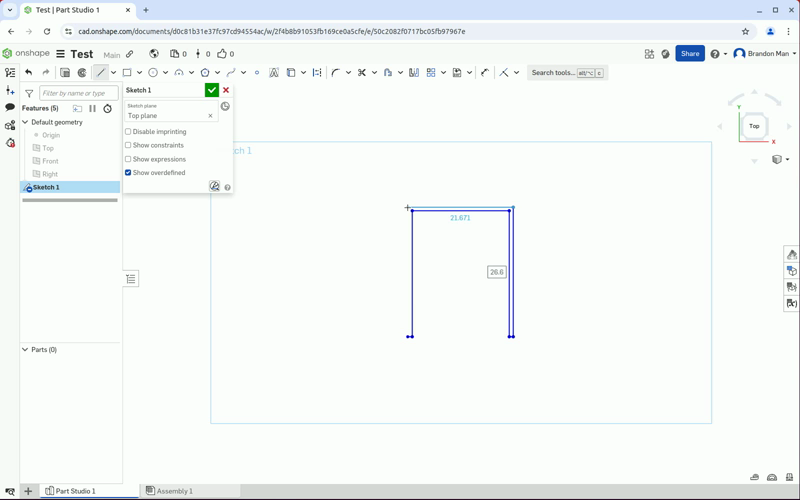
click(407, 207)
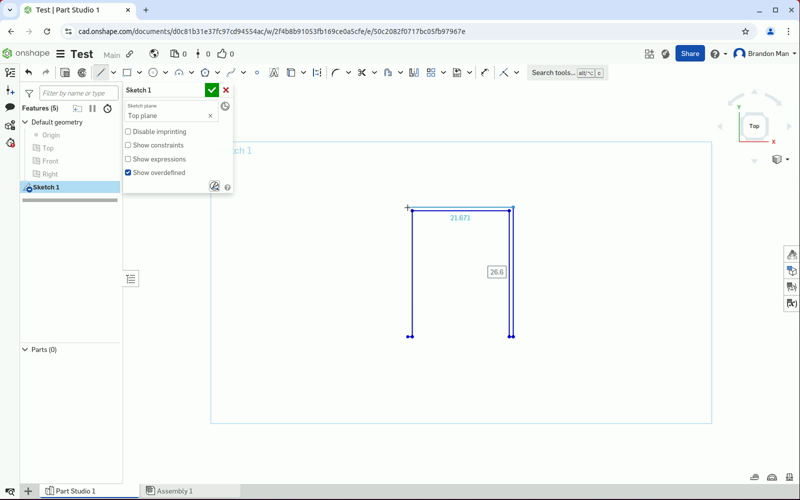
key_up(shift)
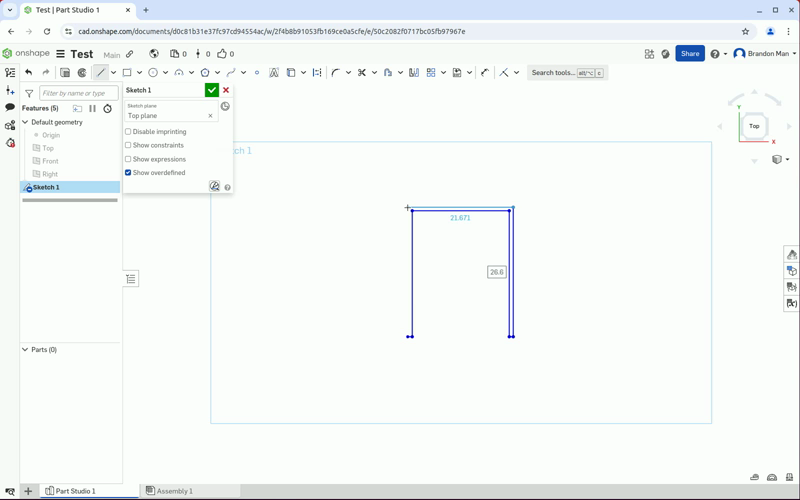
key_down(shift)
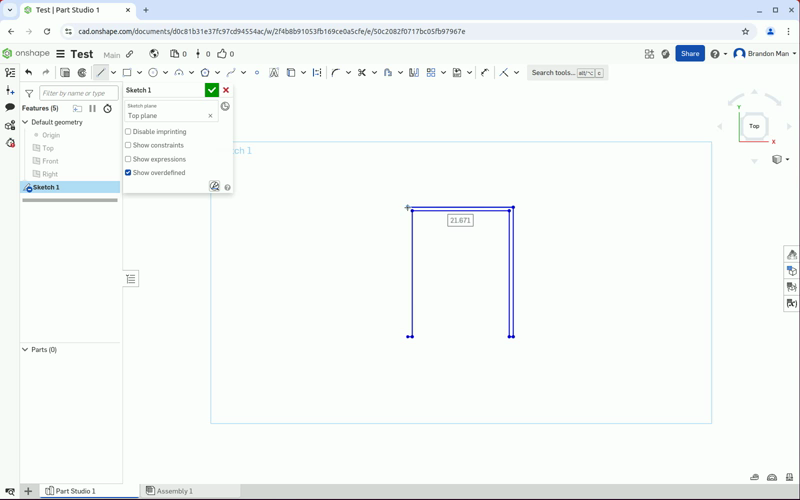
mouse_move(407, 336)
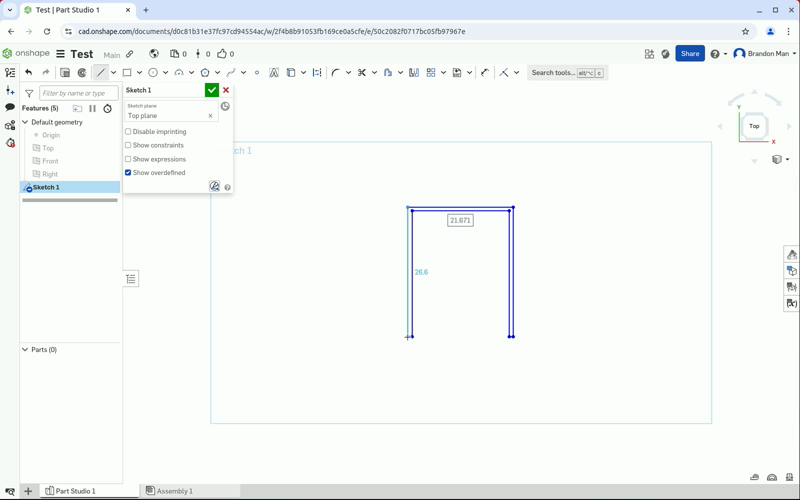
scroll(6)
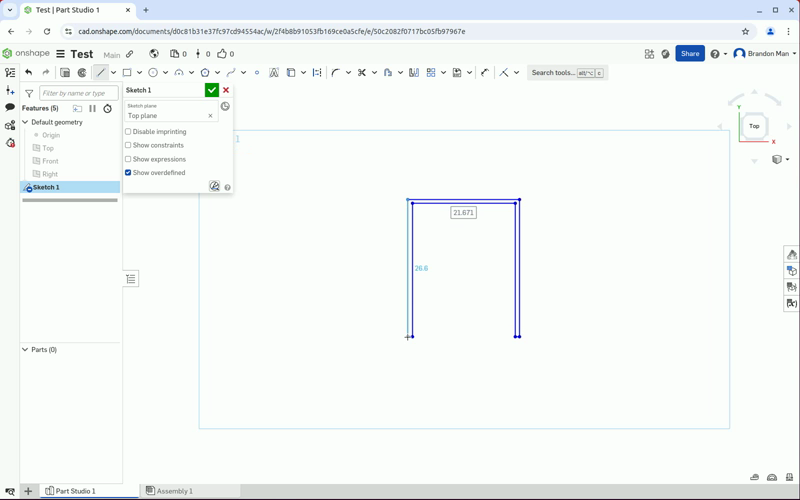
scroll(6)
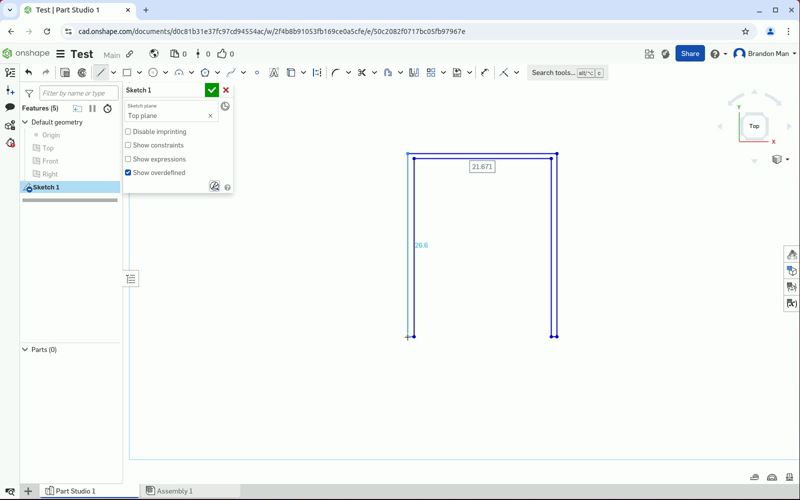
scroll(6)
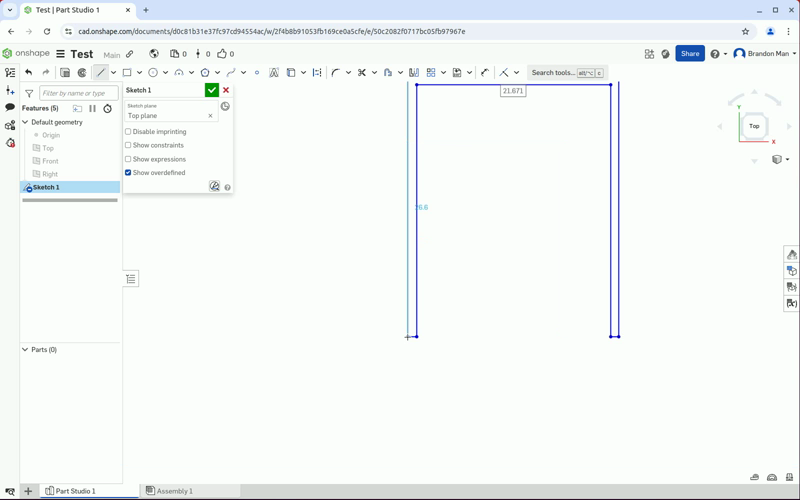
scroll(6)
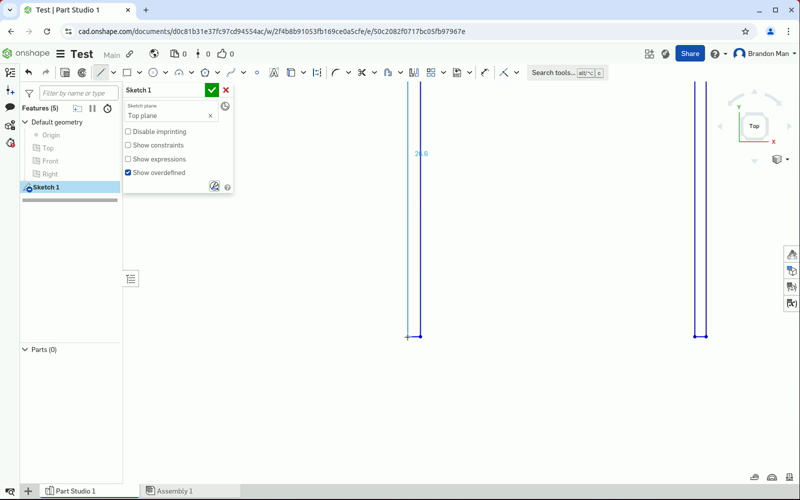
scroll(6)
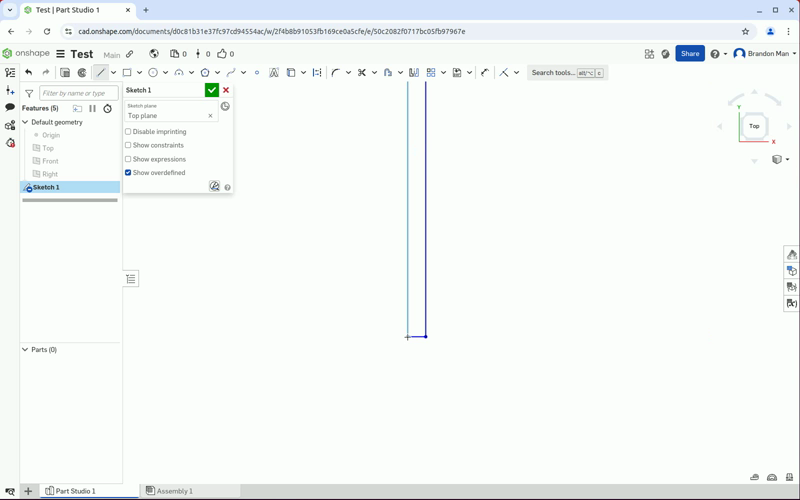
scroll(6)
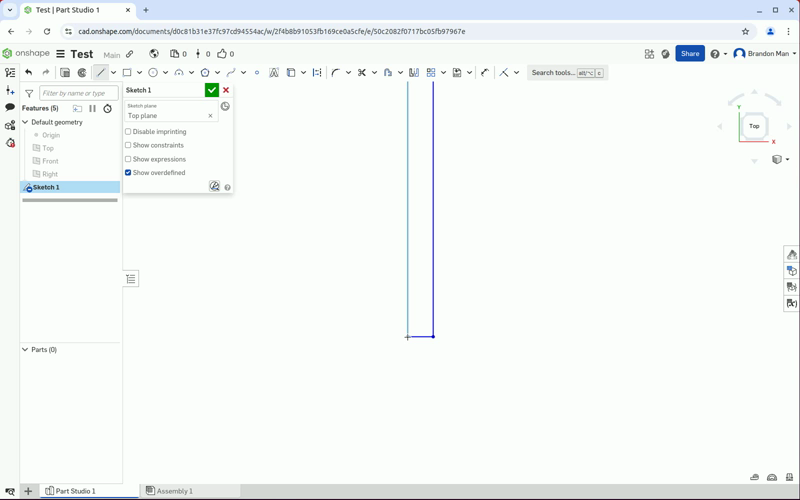
scroll(6)
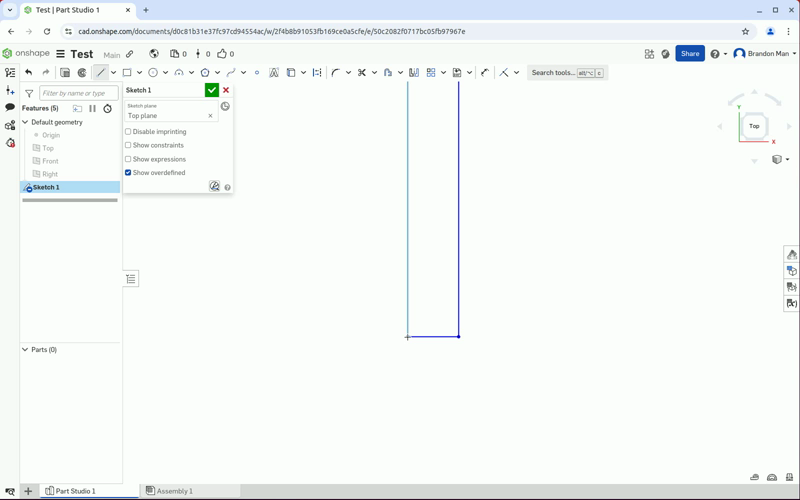
key_up(shift)
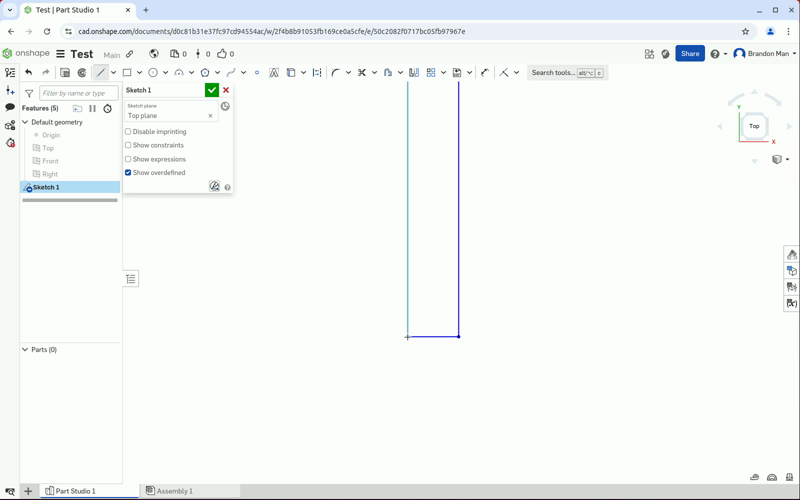
click(407, 336)
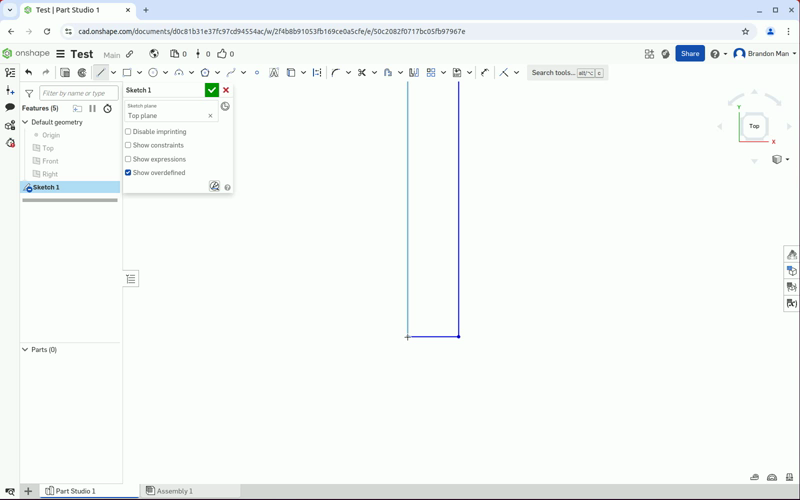
scroll(-6)
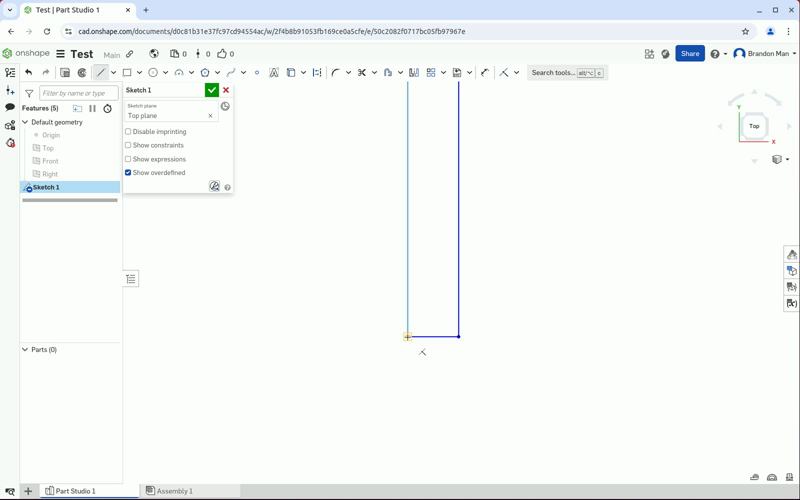
scroll(-6)
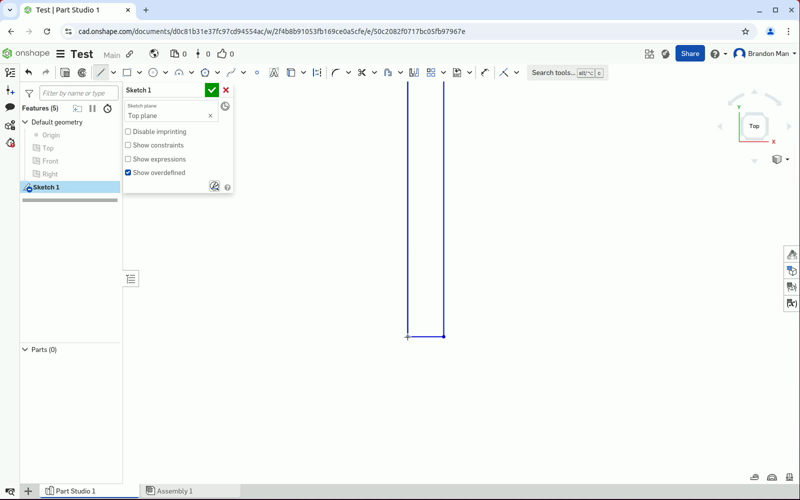
scroll(-6)
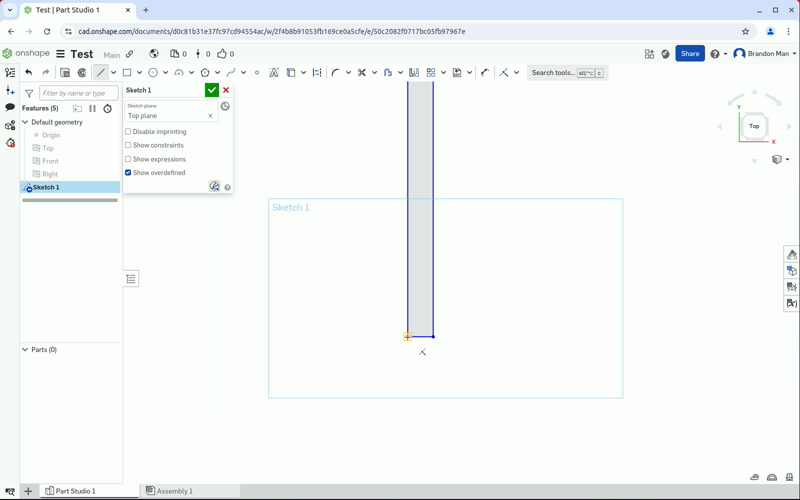
scroll(-6)
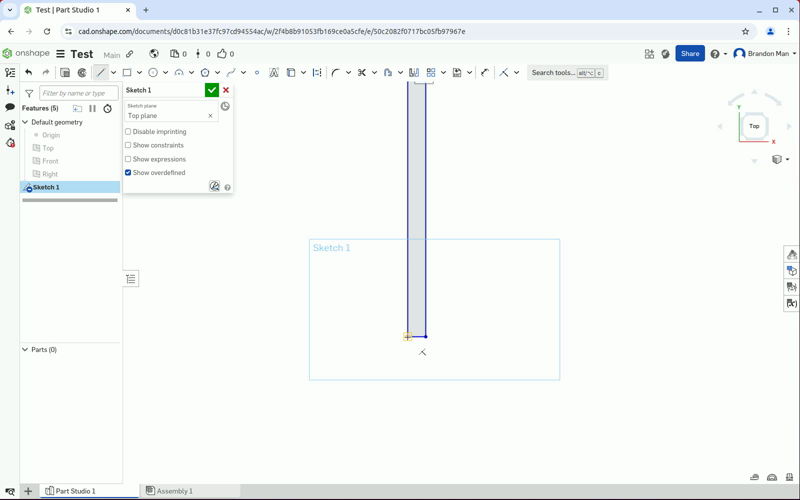
scroll(-6)
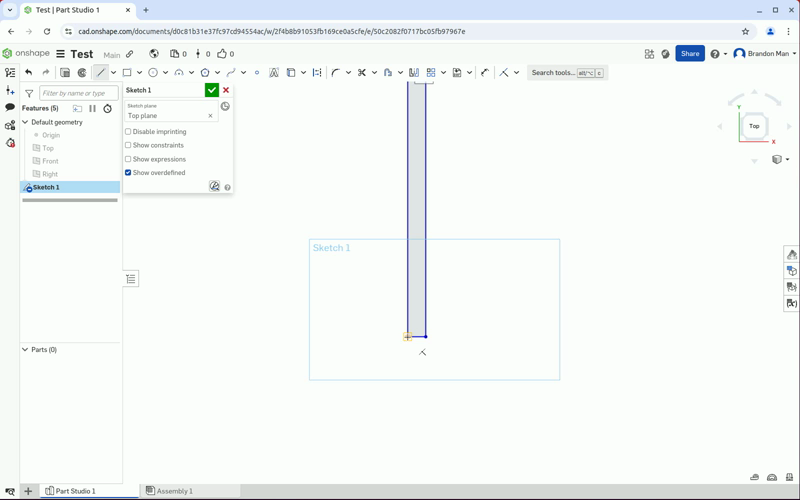
scroll(-6)
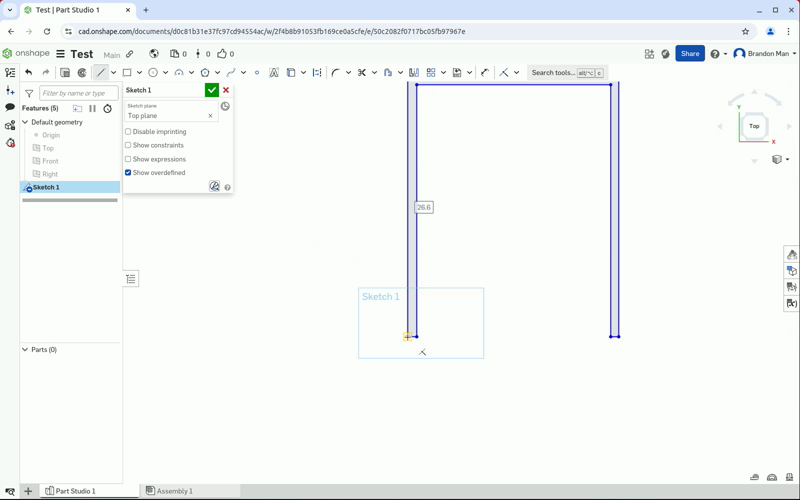
scroll(-6)
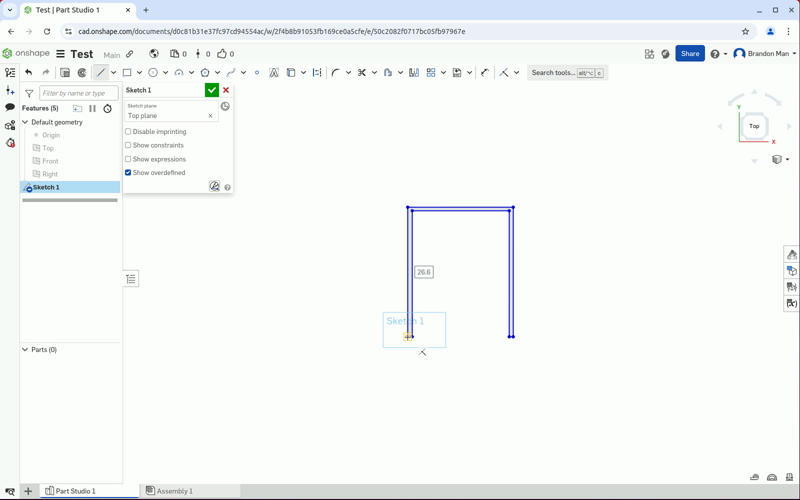
key(esc)
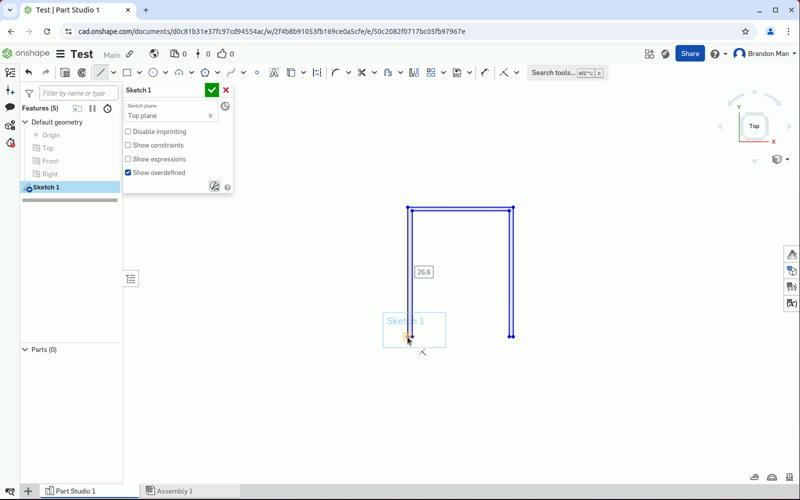
mouse_move(440, 209)
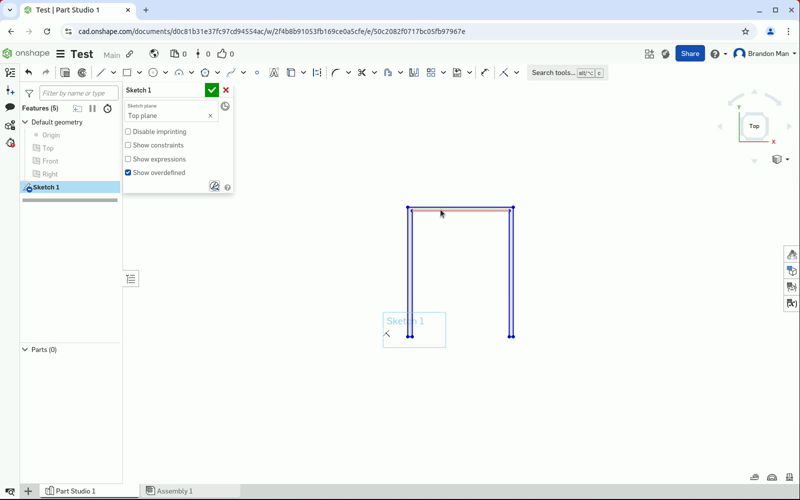
scroll(6)
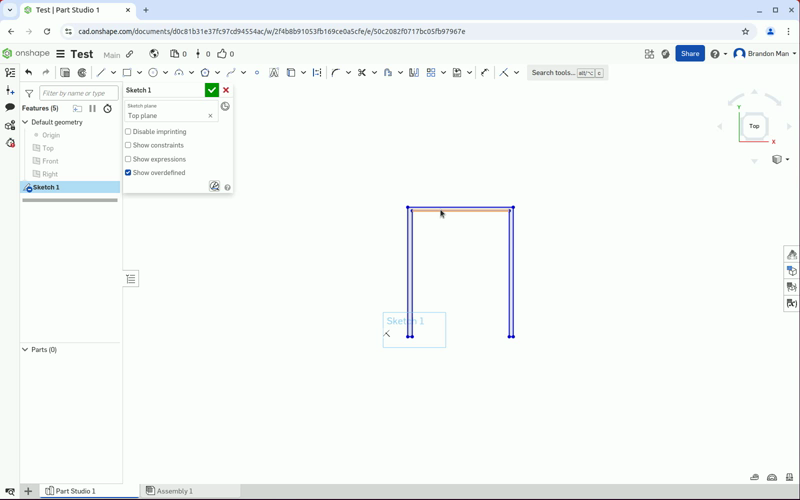
scroll(6)
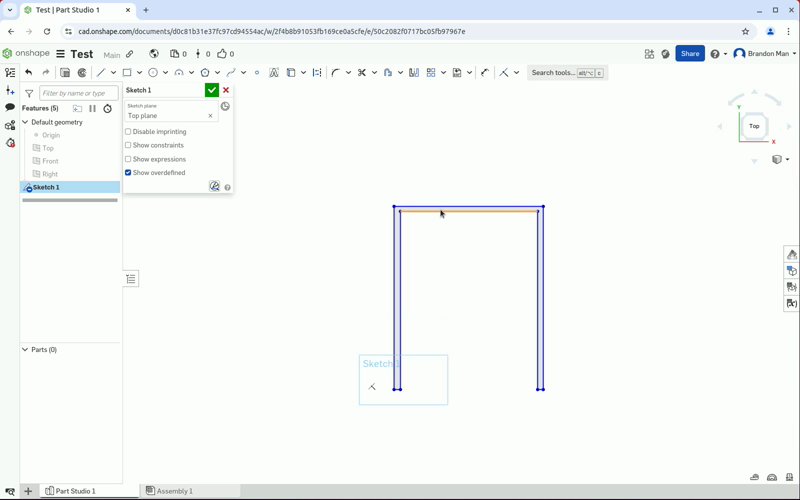
scroll(6)
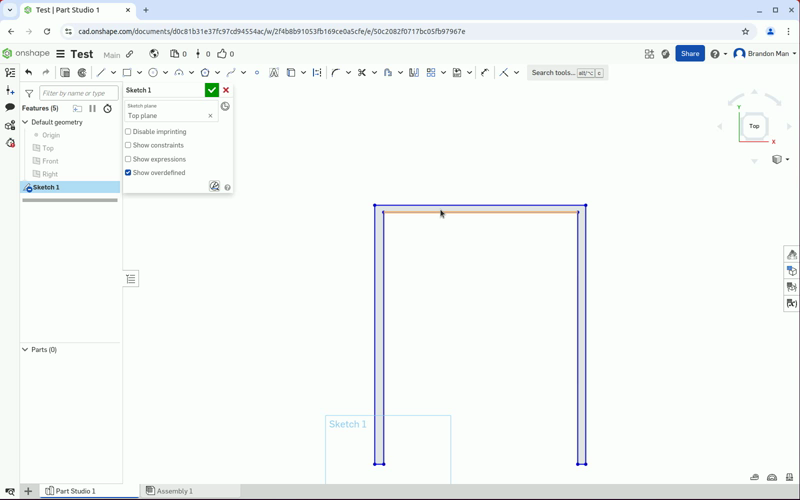
scroll(6)
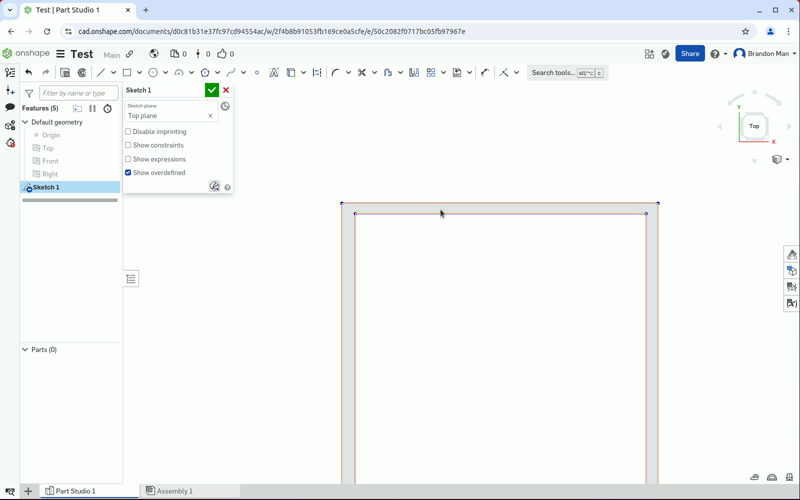
scroll(6)
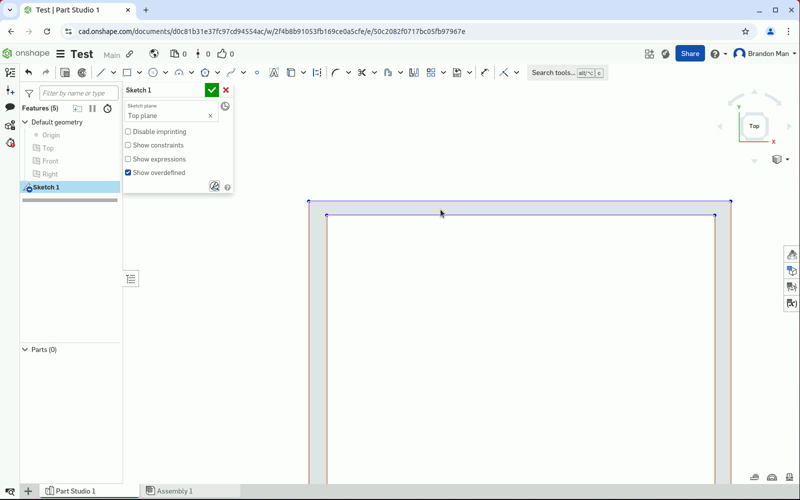
scroll(6)
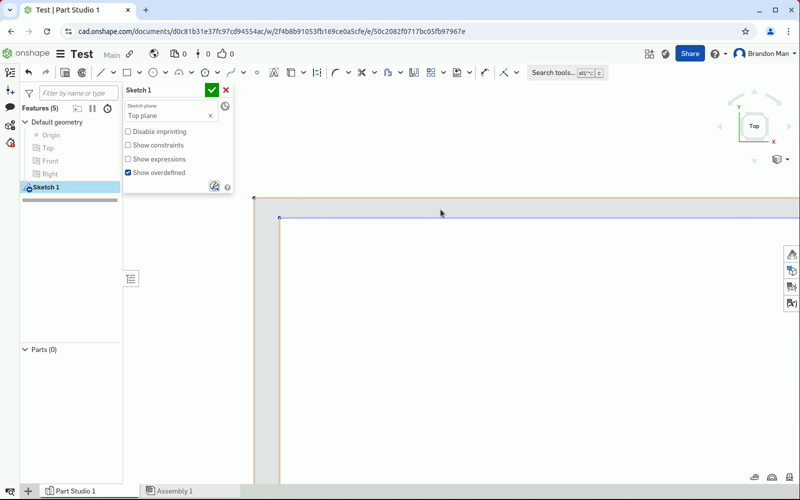
scroll(6)
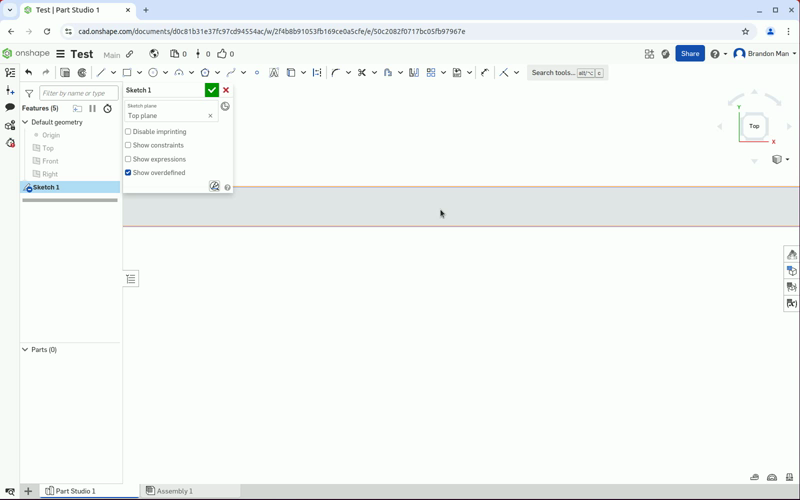
click(440, 209)
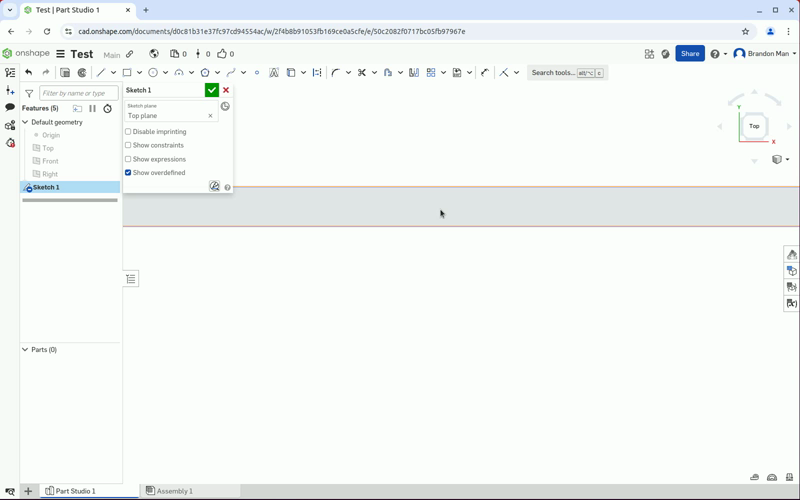
scroll(-6)
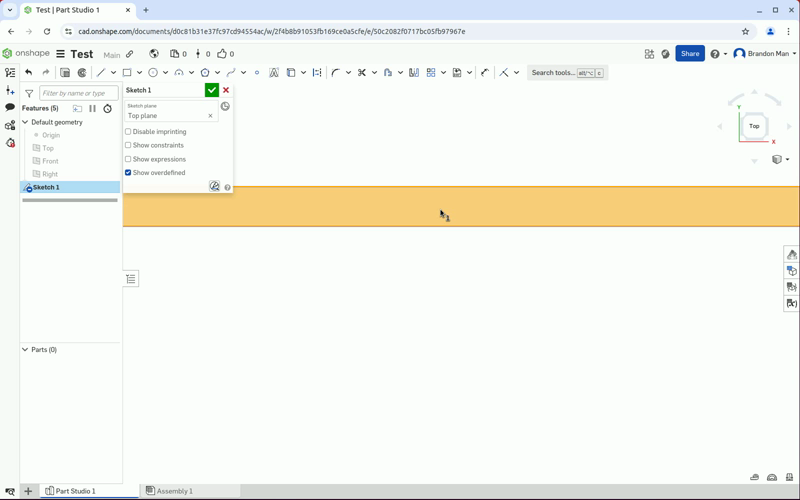
scroll(-6)
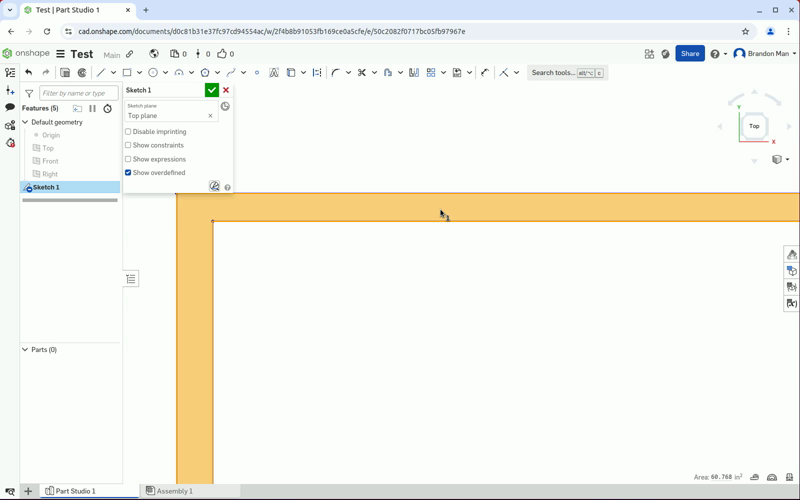
scroll(-6)
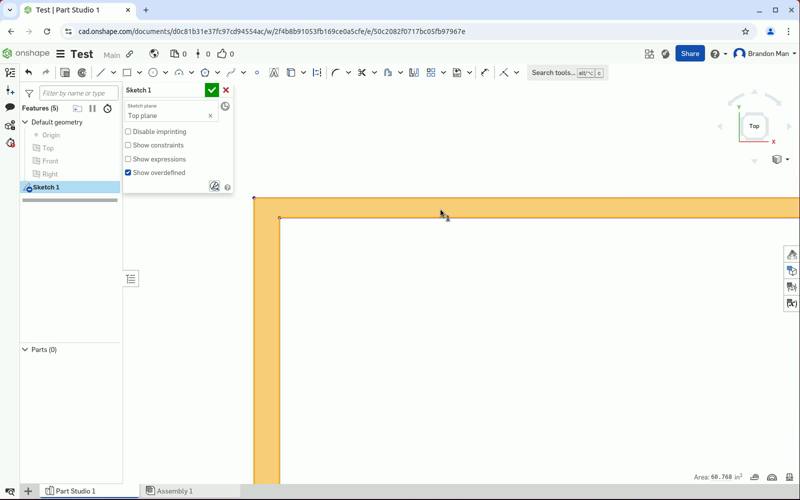
scroll(-6)
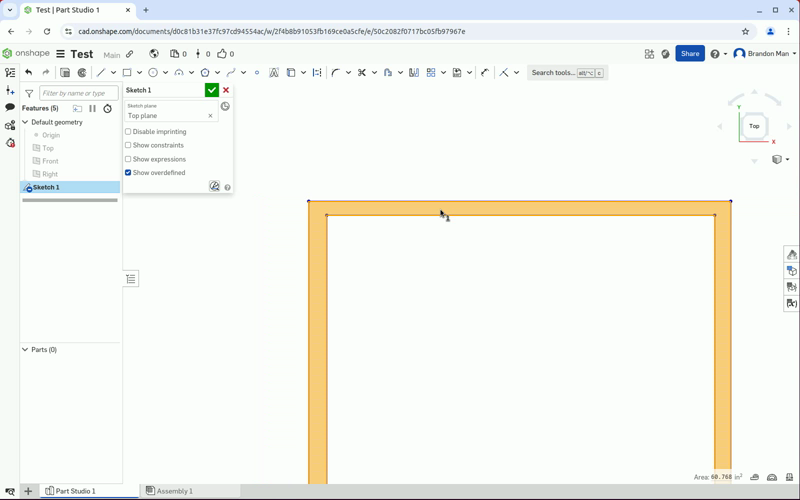
scroll(-6)
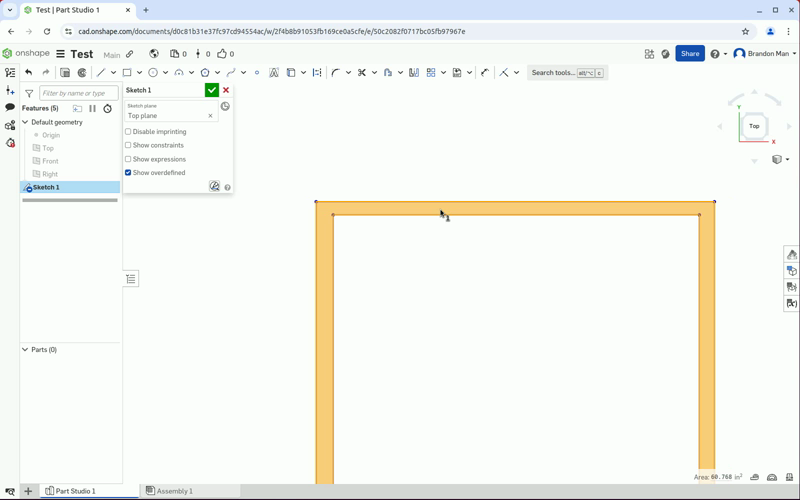
scroll(-6)
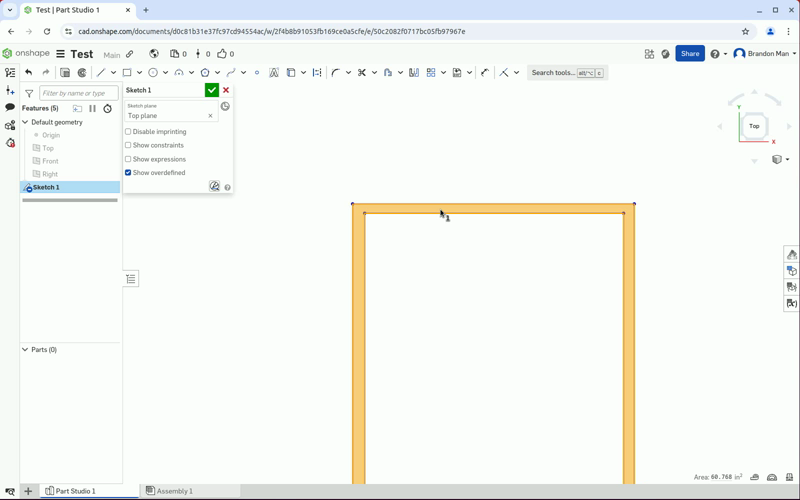
scroll(-6)
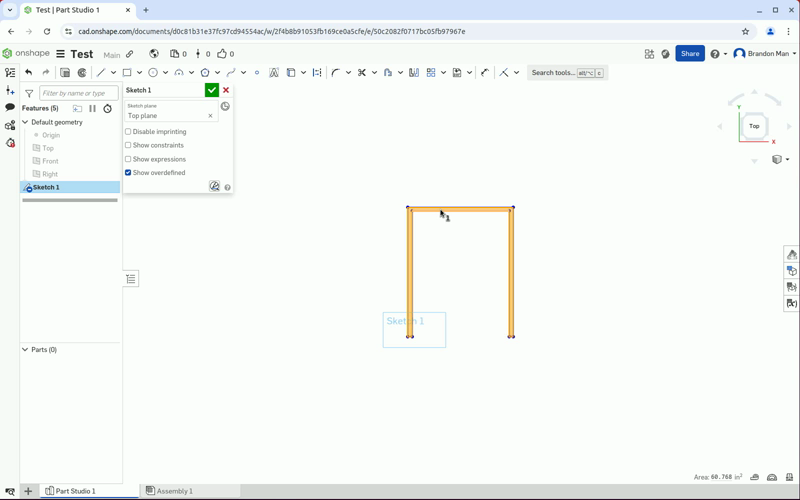
mouse_move(73, 352)
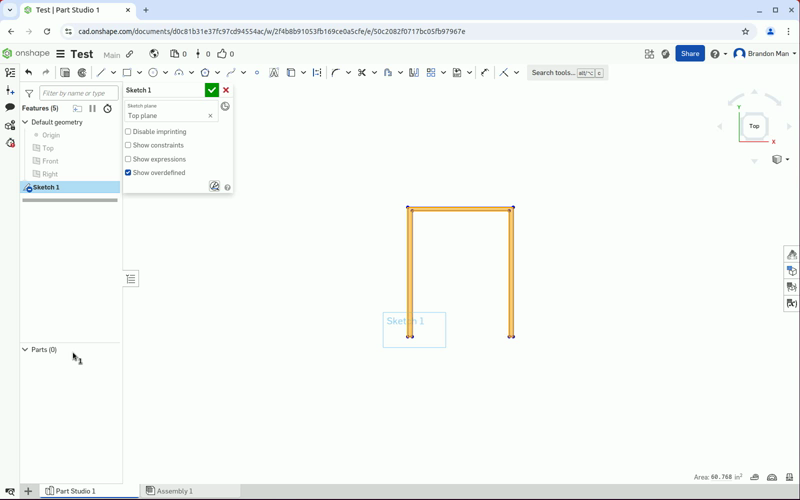
key(shift+y)
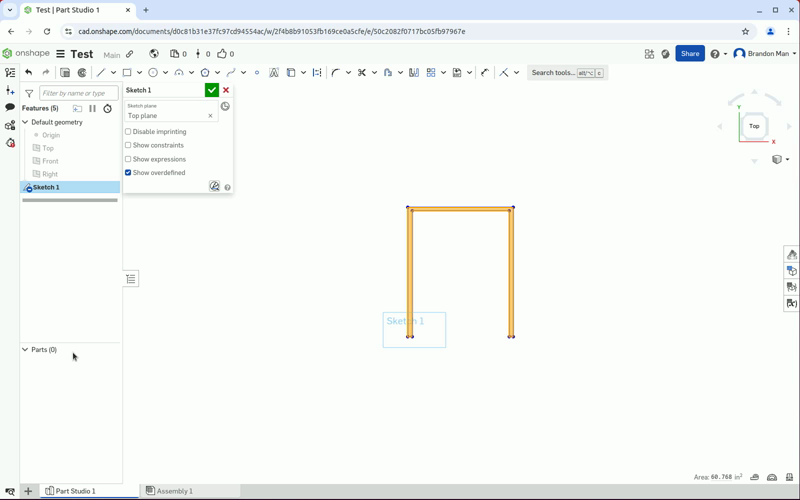
key(shift+e)
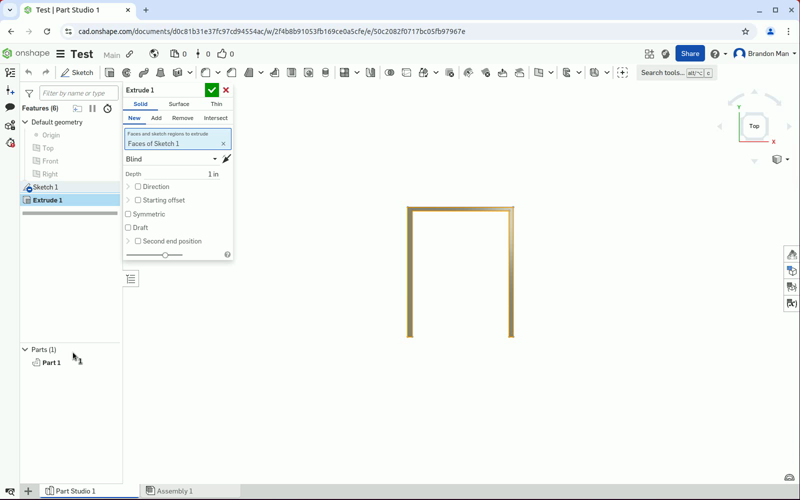
mouse_move(143, 106)
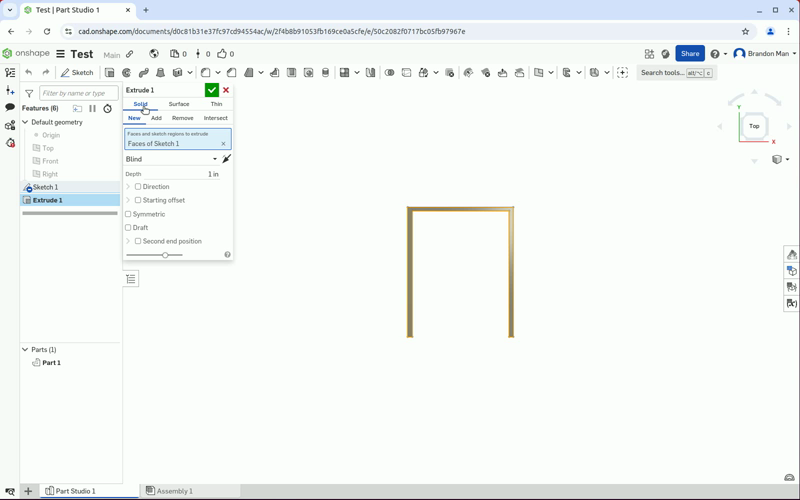
click(143, 106)
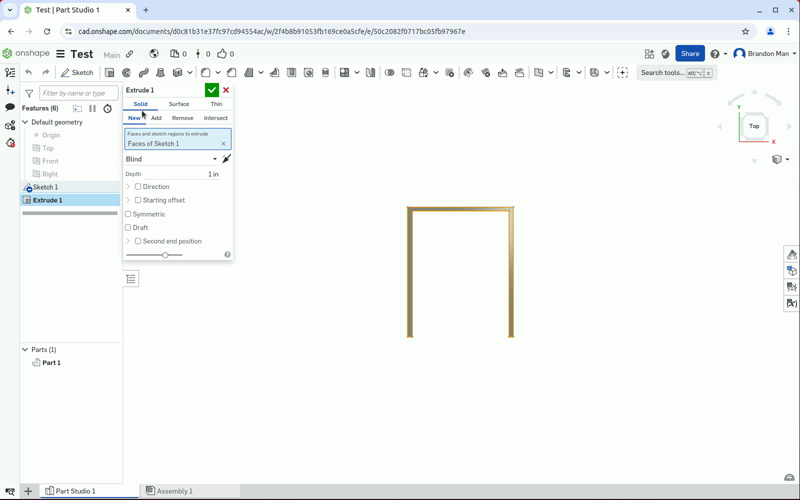
mouse_move(137, 120)
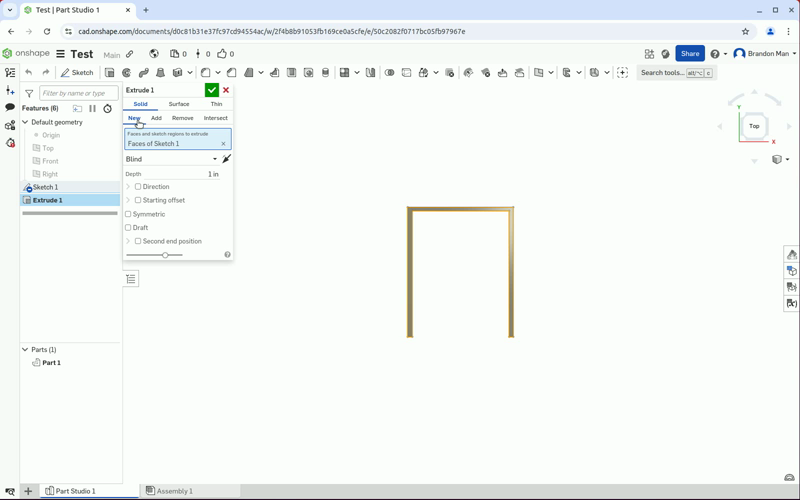
click(137, 120)
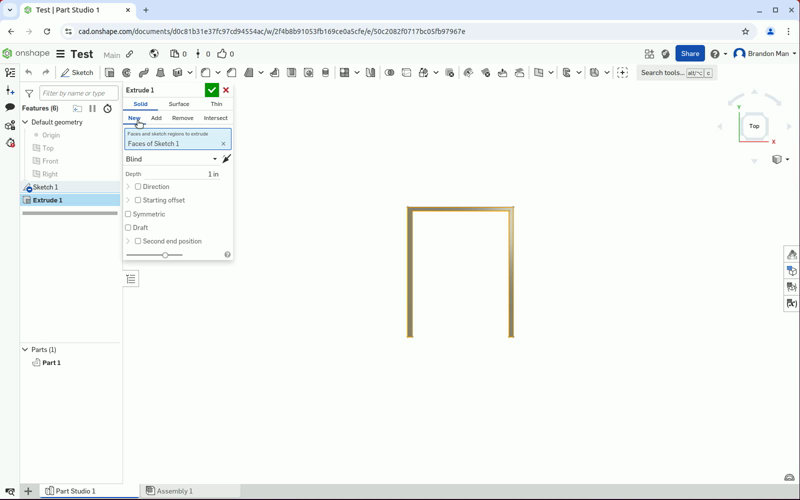
key(tab, 4)
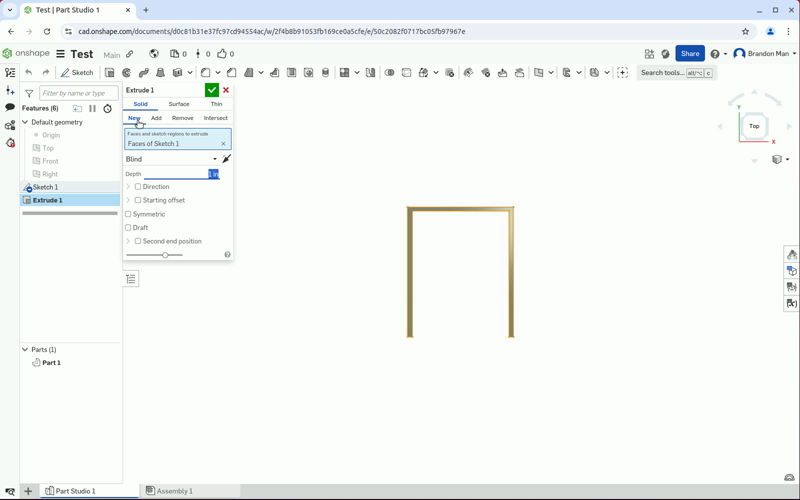
text(13.239)
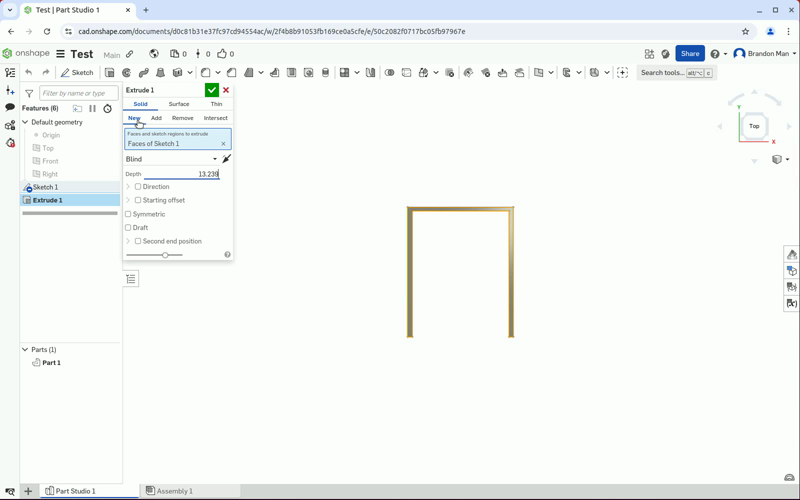
key(enter)
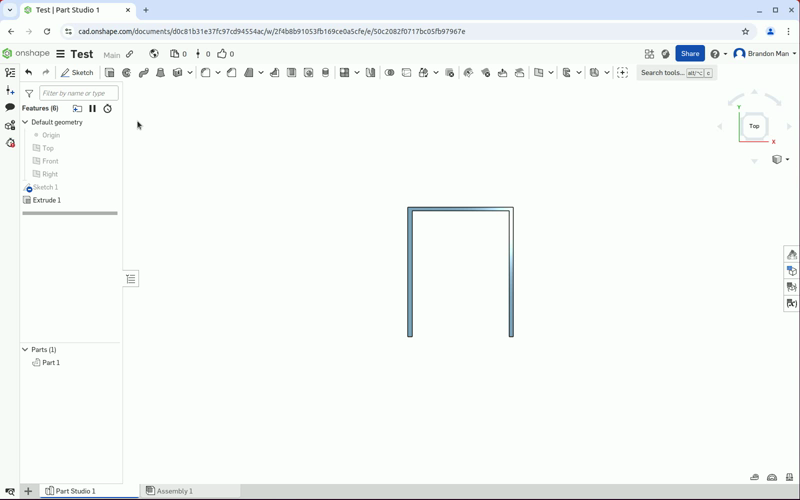
key(shift+h)
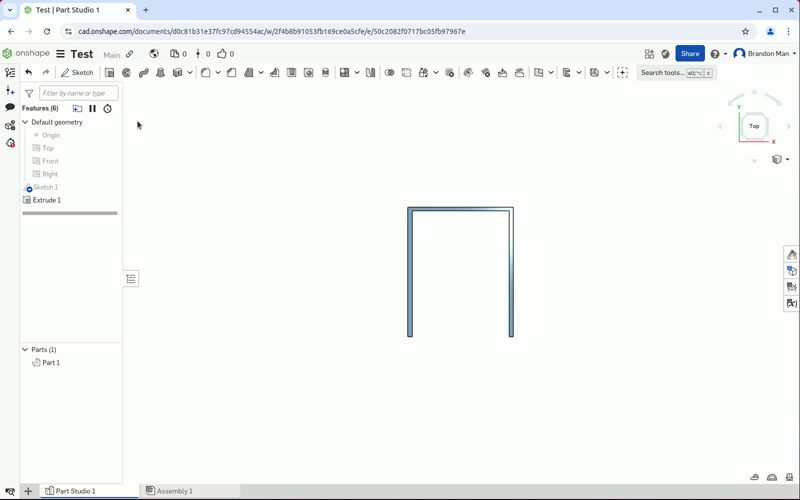
key(shift+h)
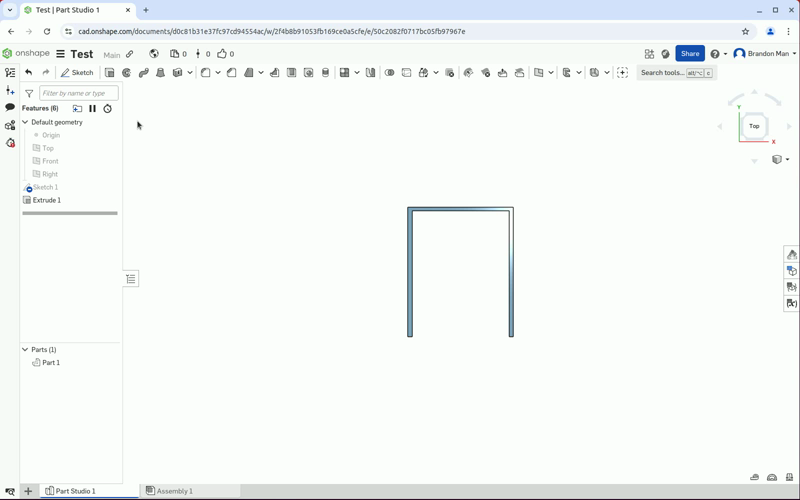
mouse_move(73, 189)
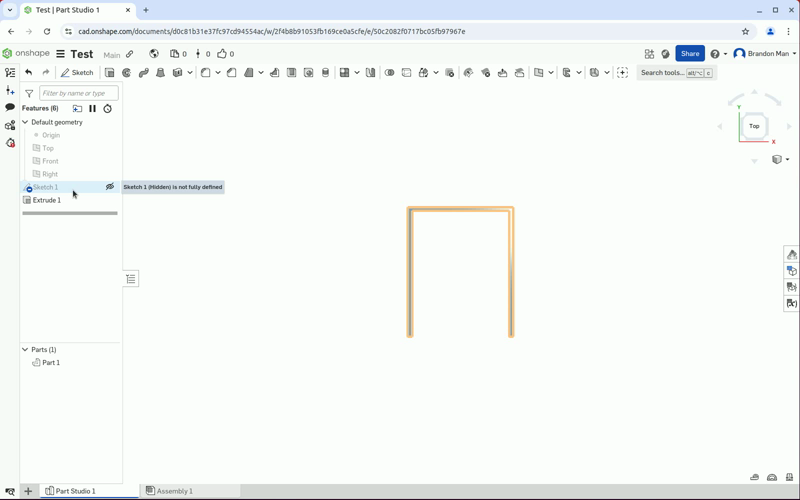
click(73, 189)
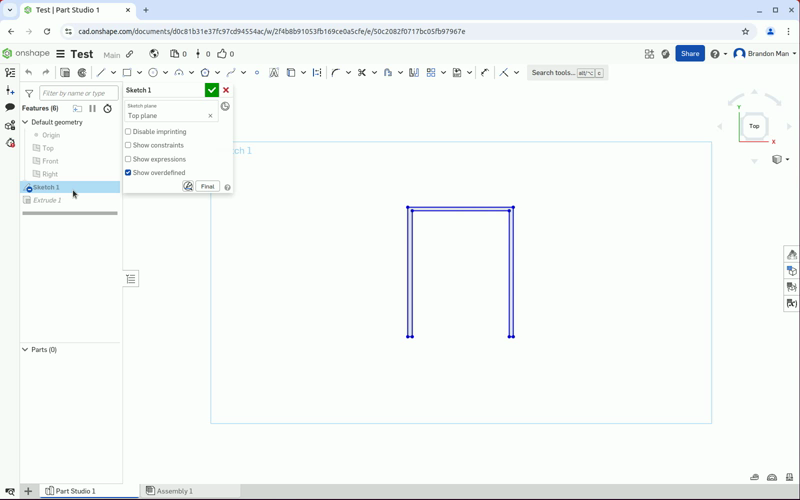
mouse_move(229, 92)
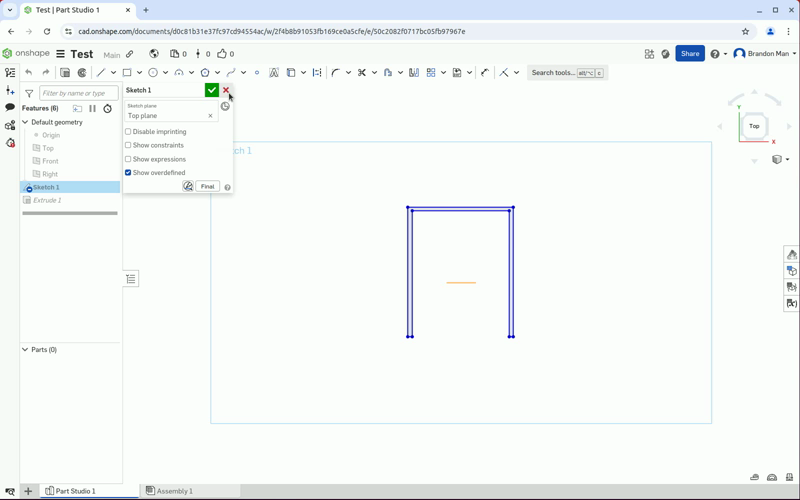
click(229, 92)
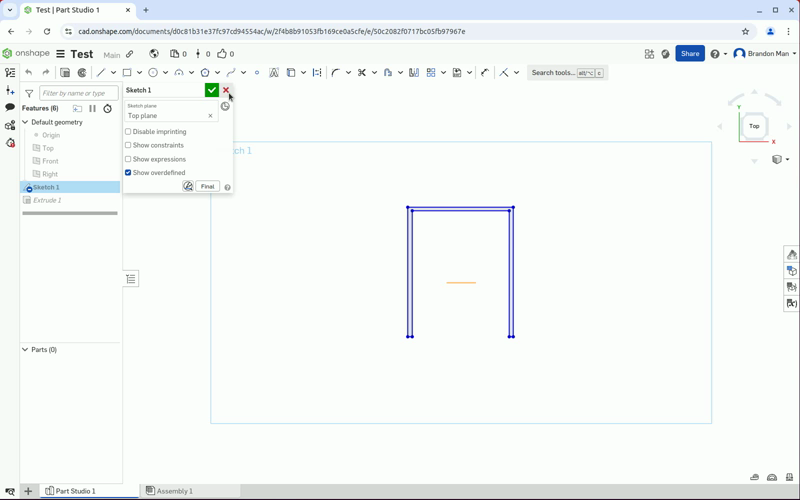
key(shift+s)
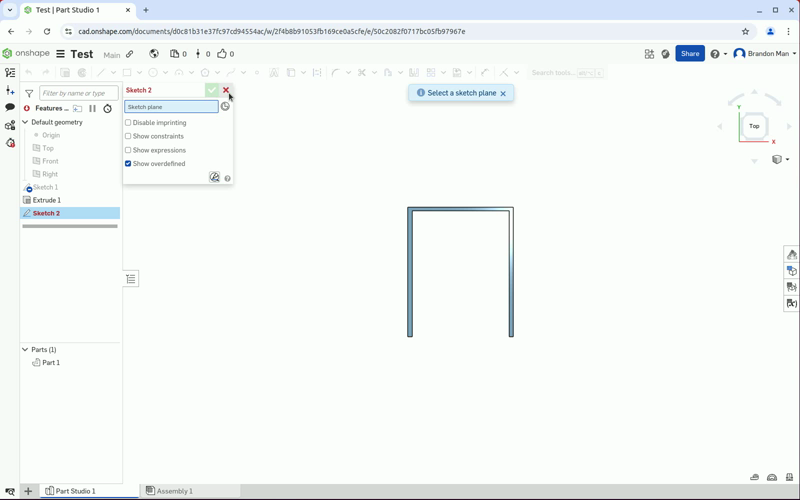
mouse_move(73, 150)
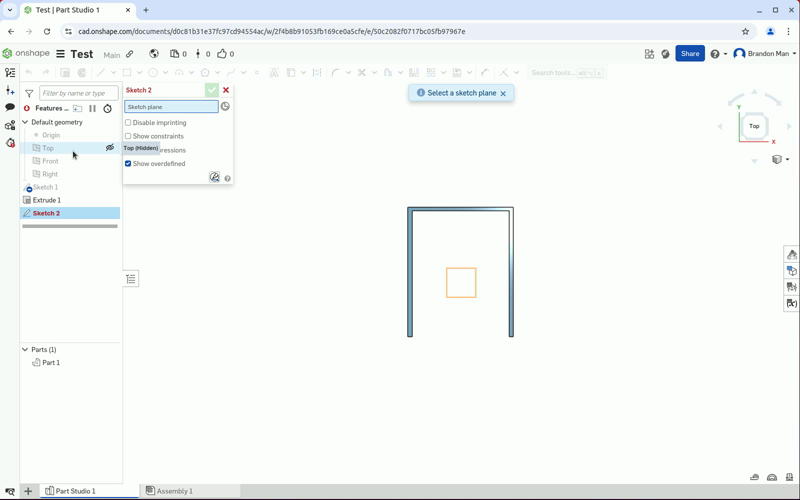
click(73, 150)
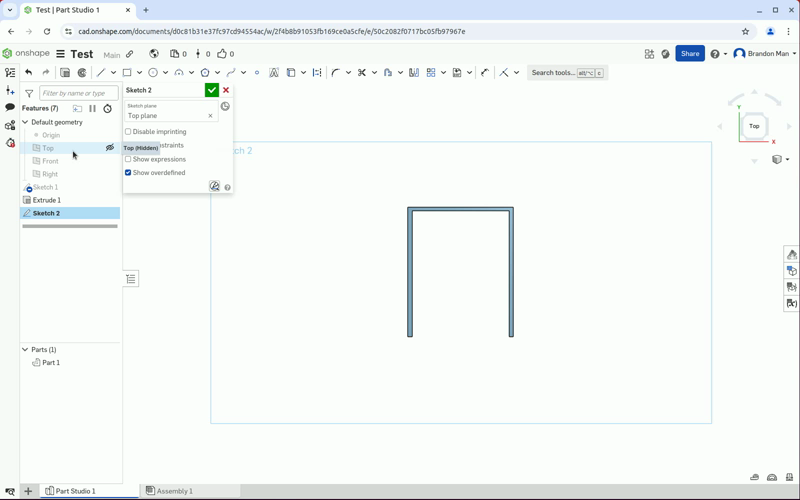
mouse_move(73, 352)
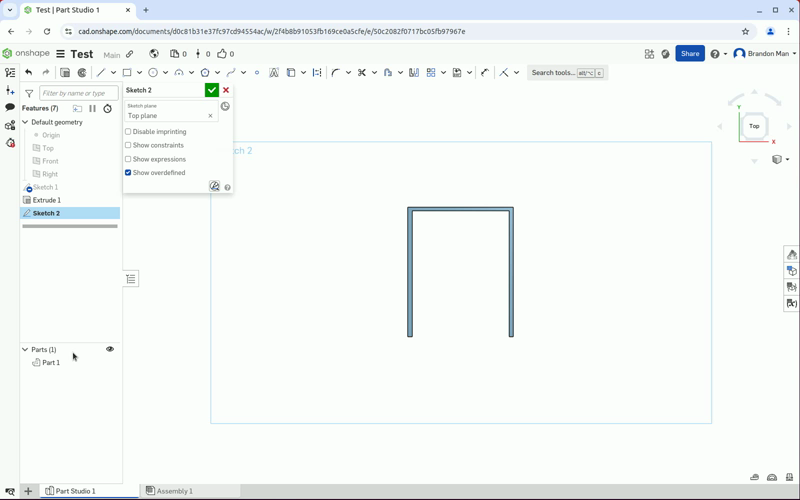
key(y)
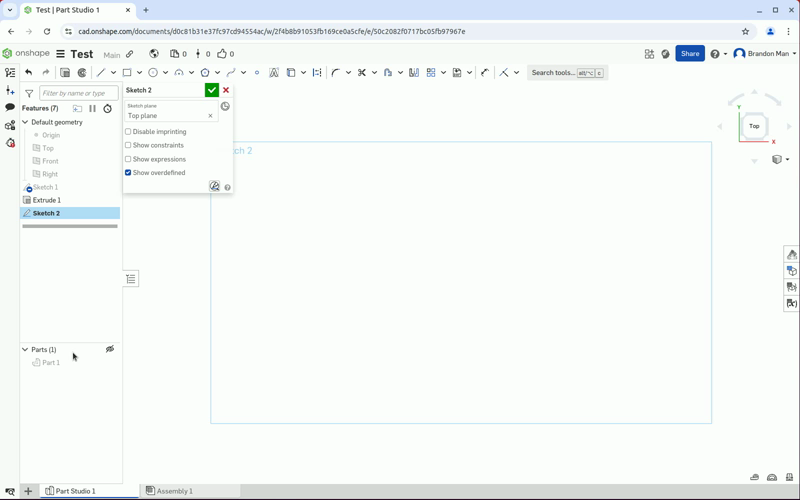
key(l)
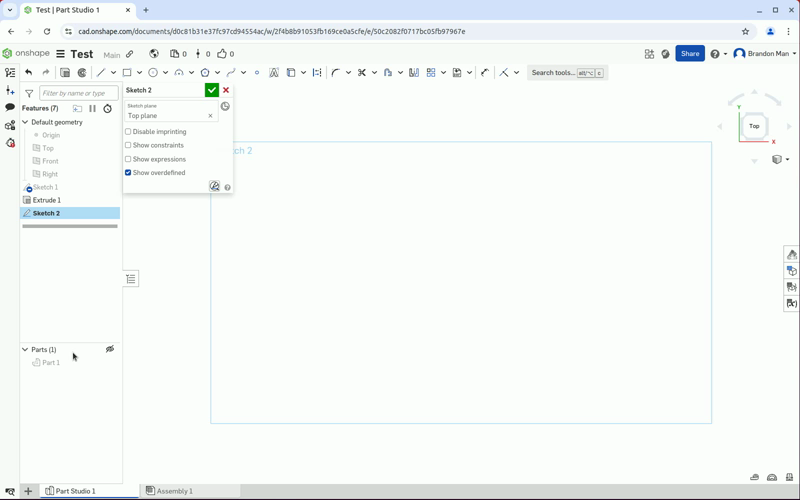
key_down(shift)
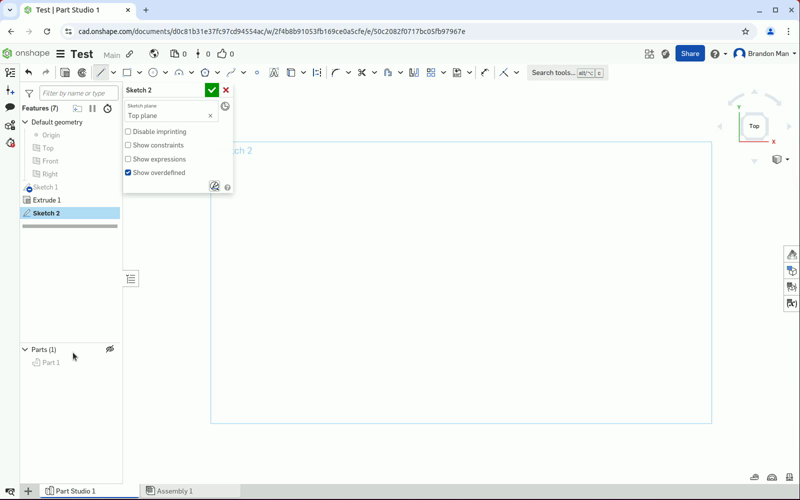
mouse_move(416, 336)
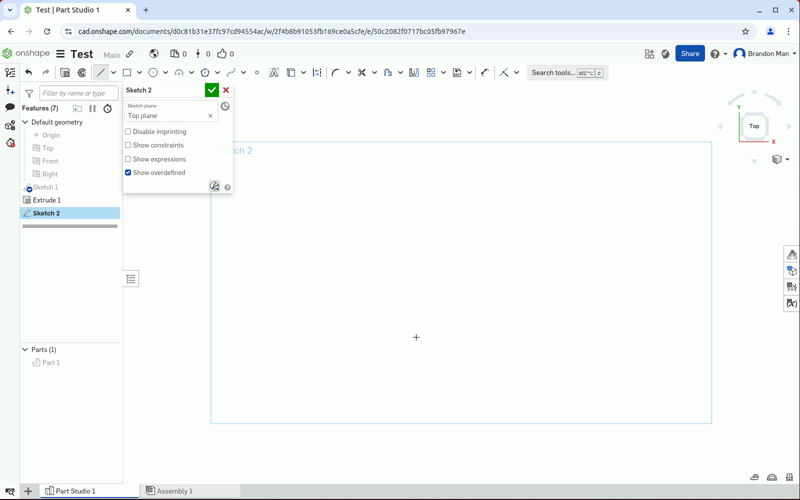
click(416, 336)
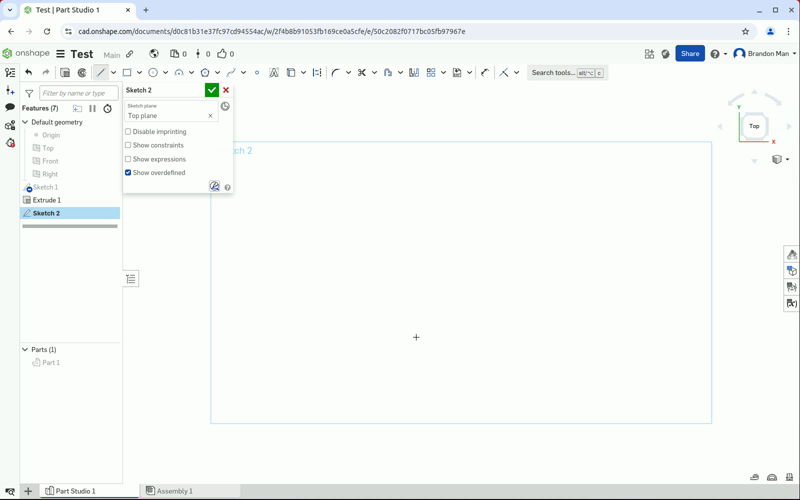
key_up(shift)
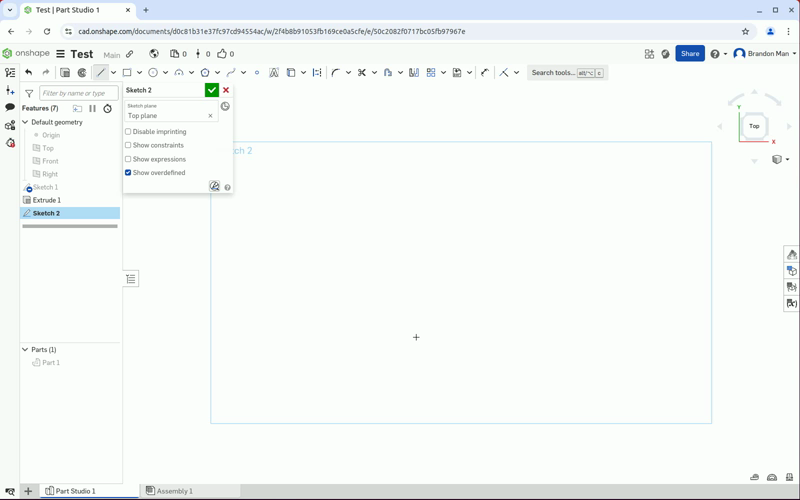
key_down(shift)
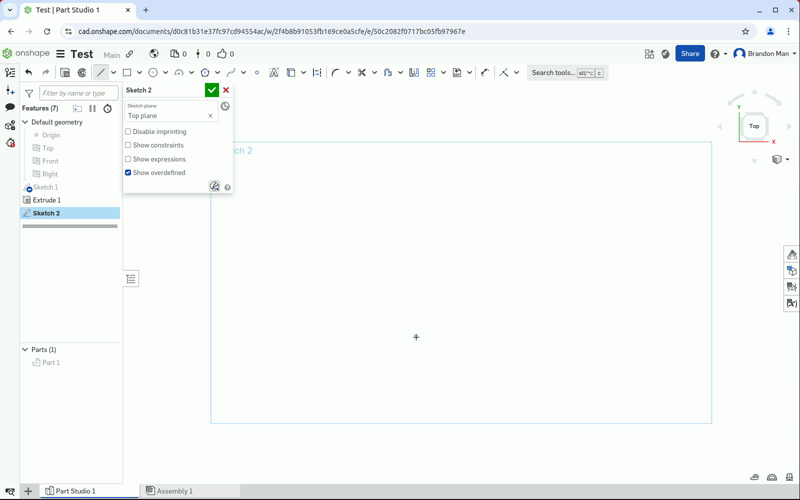
mouse_move(506, 336)
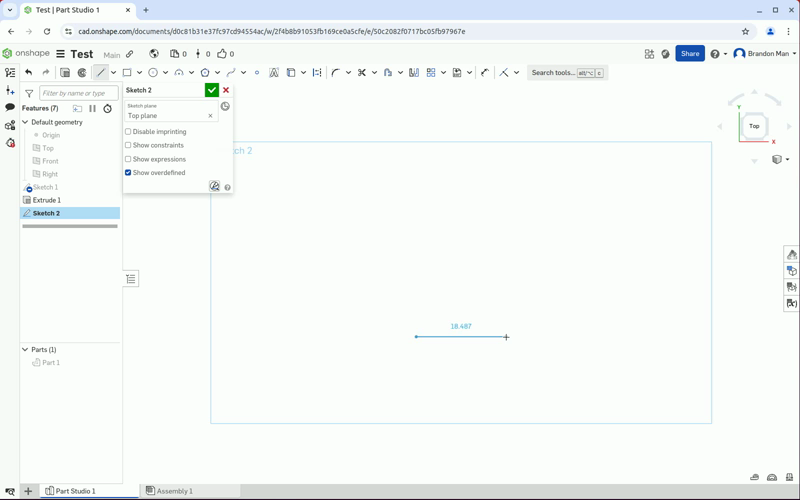
click(506, 336)
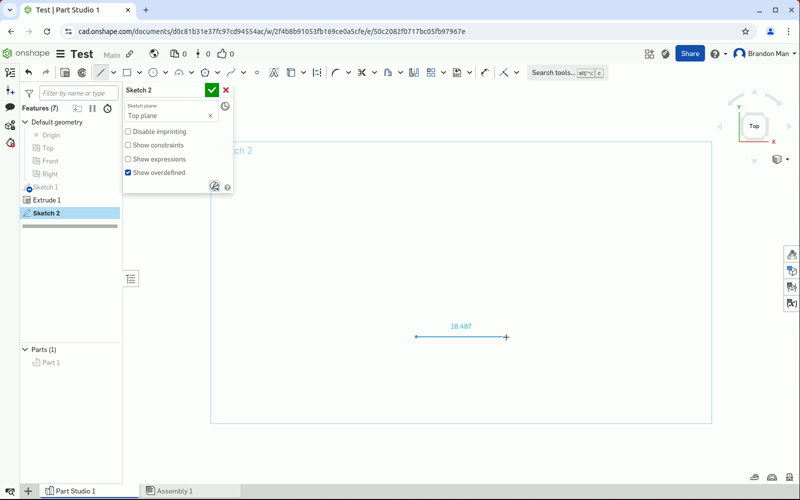
key_up(shift)
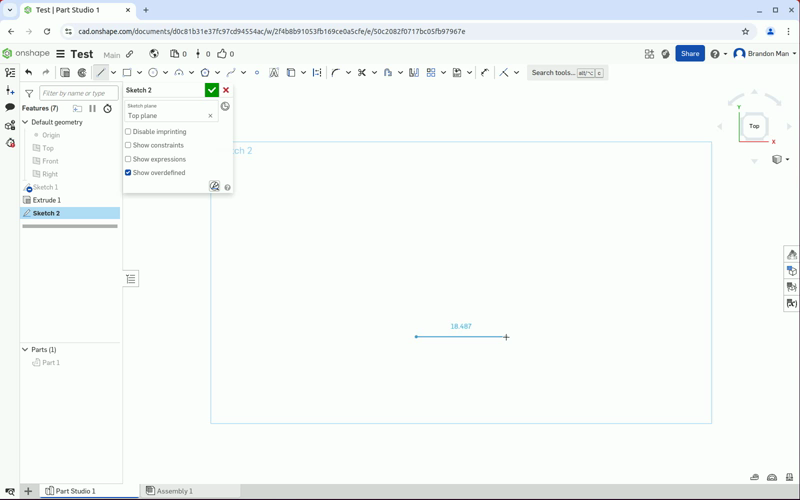
key_down(shift)
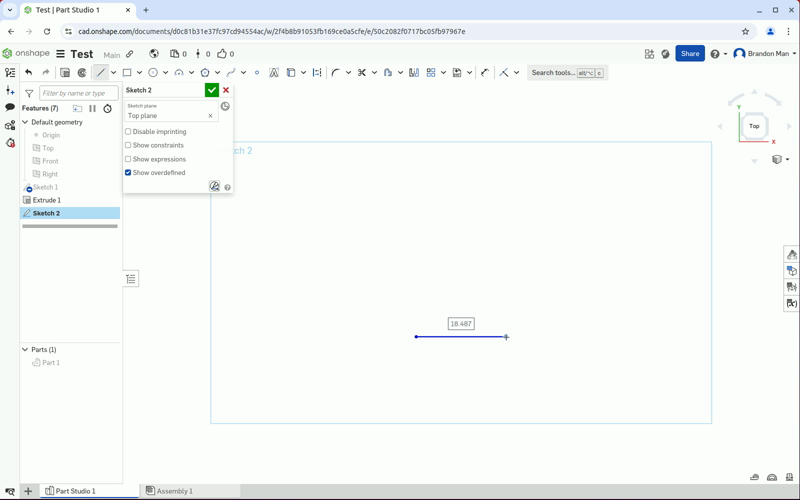
mouse_move(506, 215)
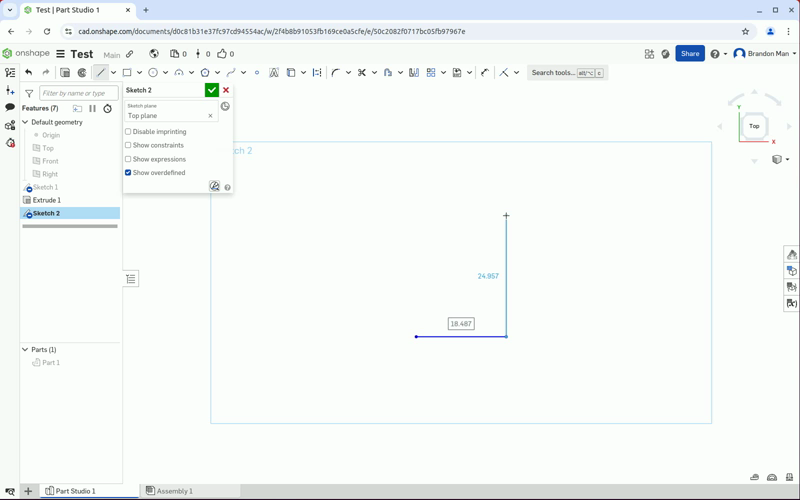
click(506, 215)
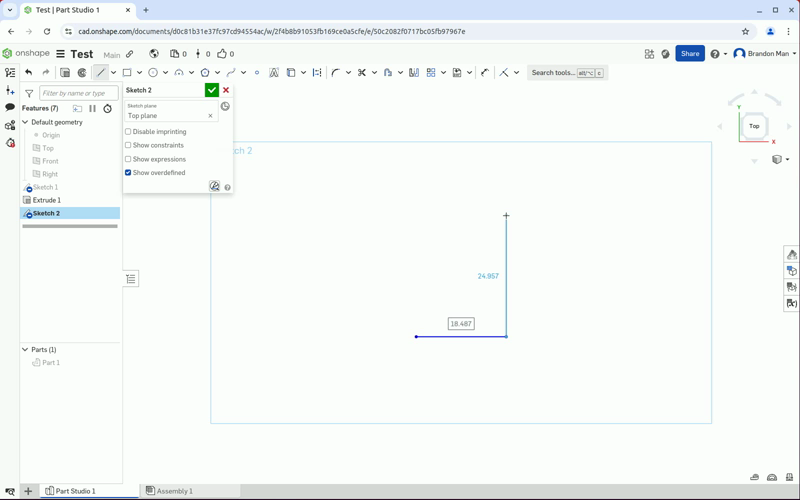
key_up(shift)
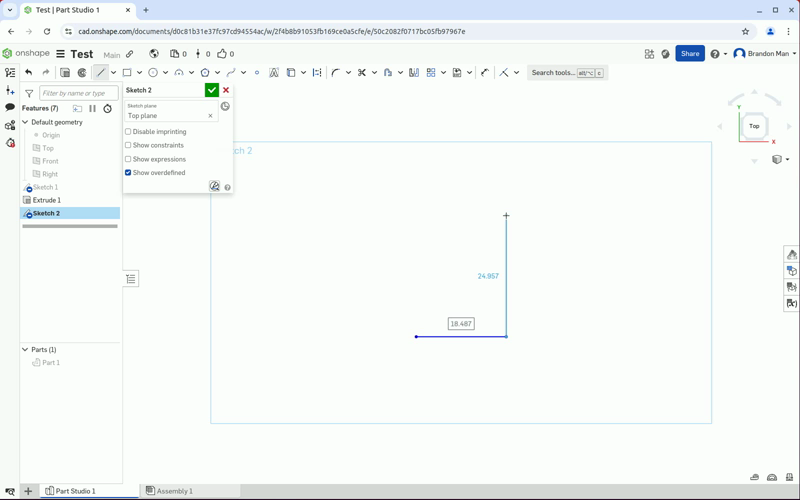
key_down(shift)
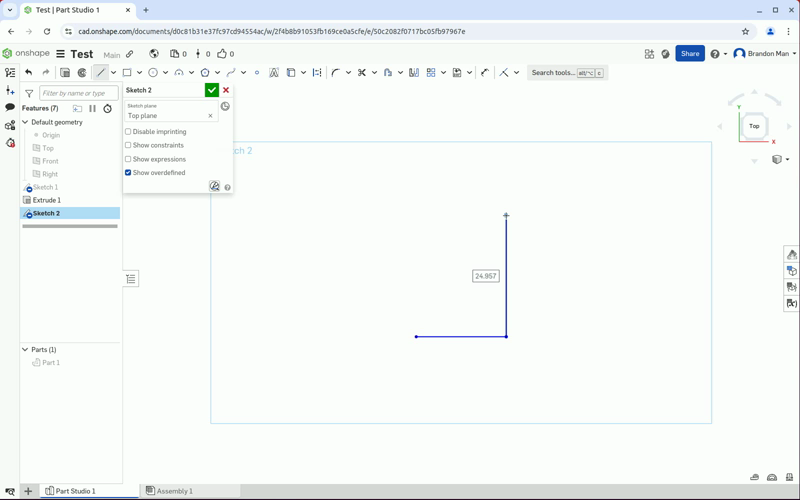
mouse_move(416, 215)
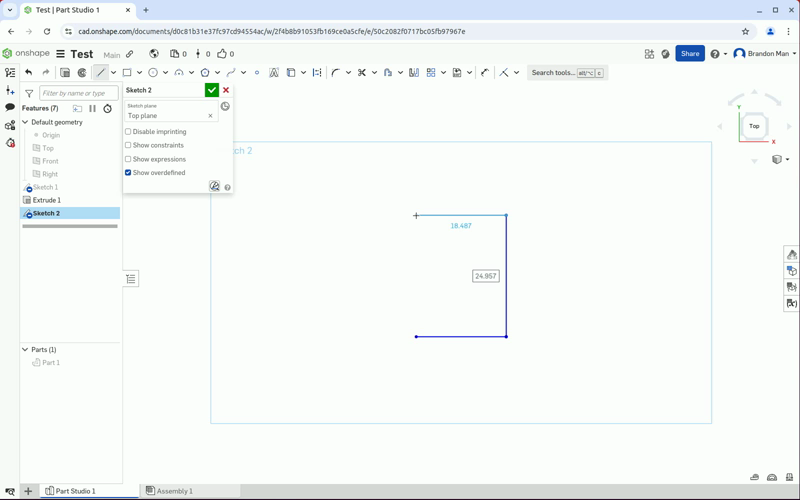
click(416, 215)
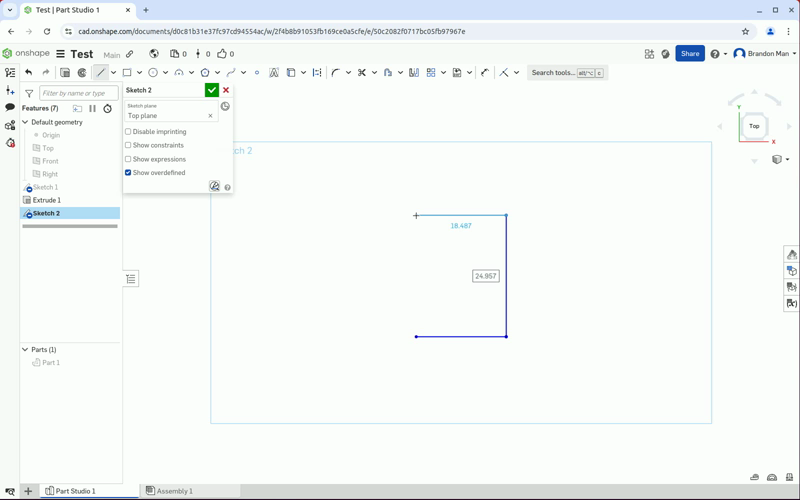
key_up(shift)
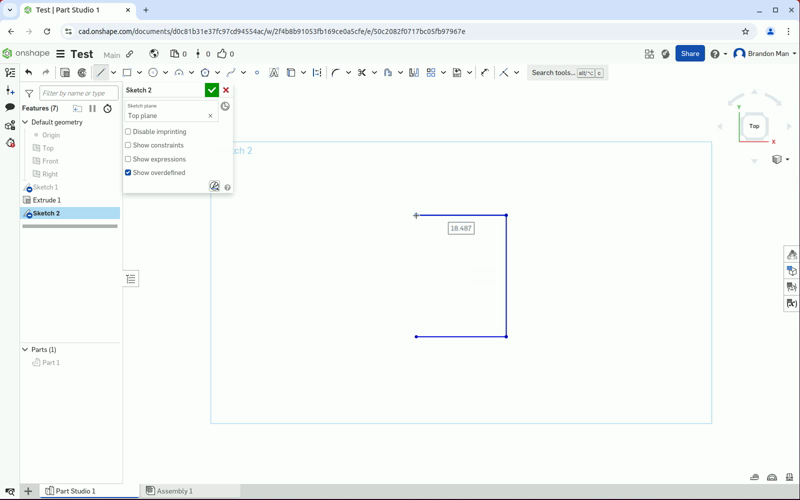
key_down(shift)
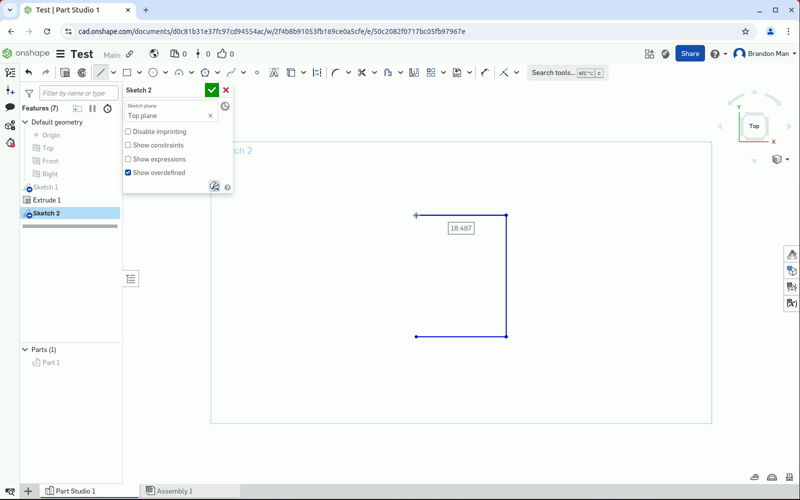
mouse_move(416, 336)
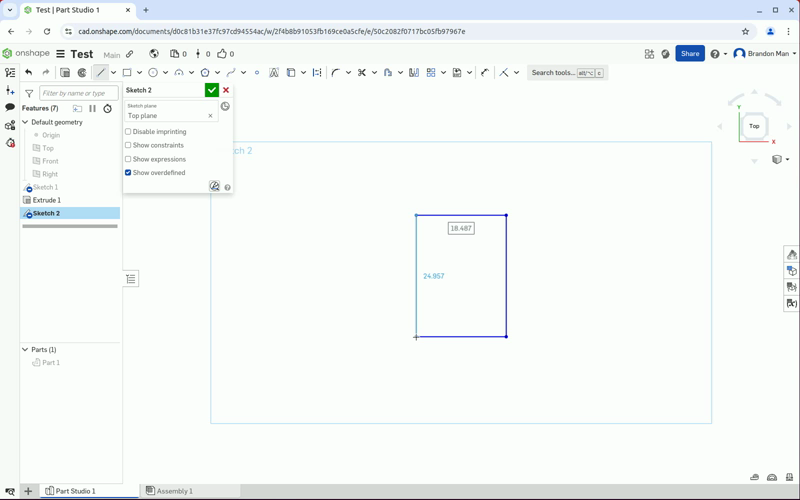
key_up(shift)
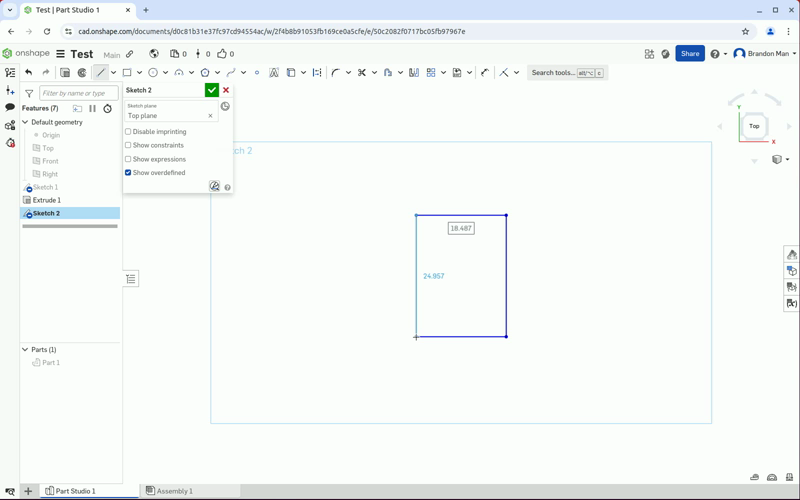
click(416, 336)
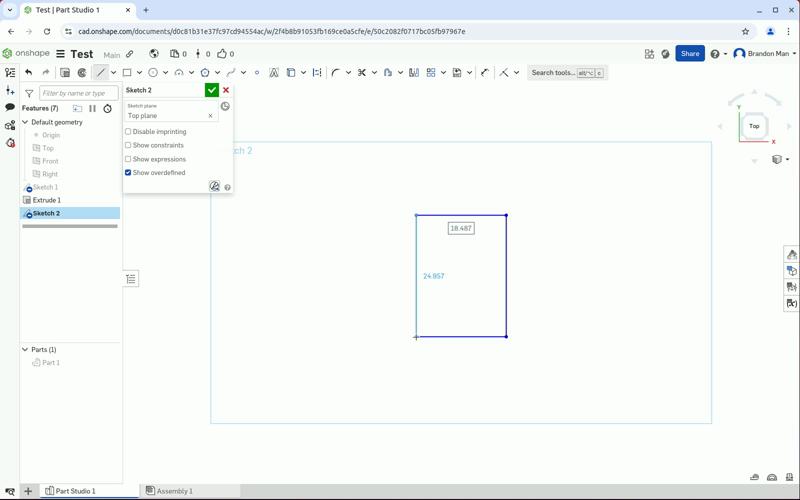
key(esc)
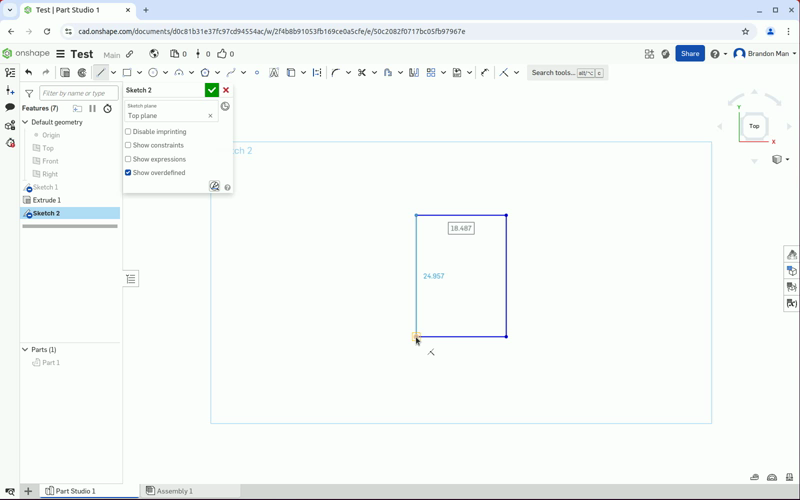
mouse_move(450, 251)
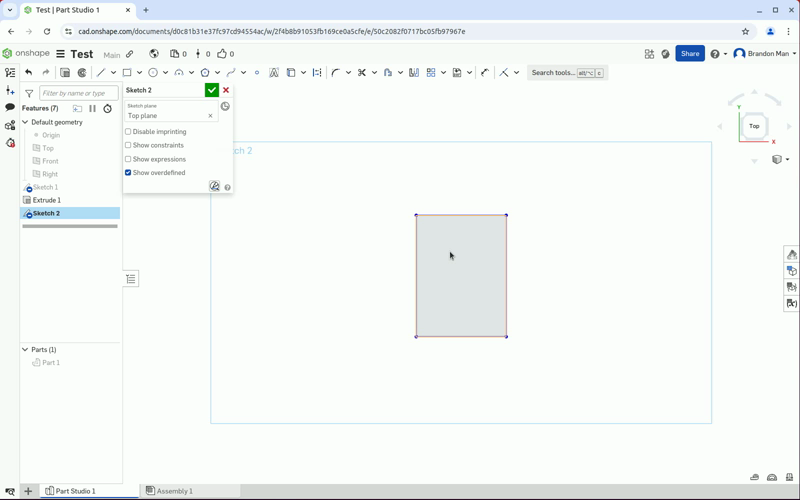
click(450, 251)
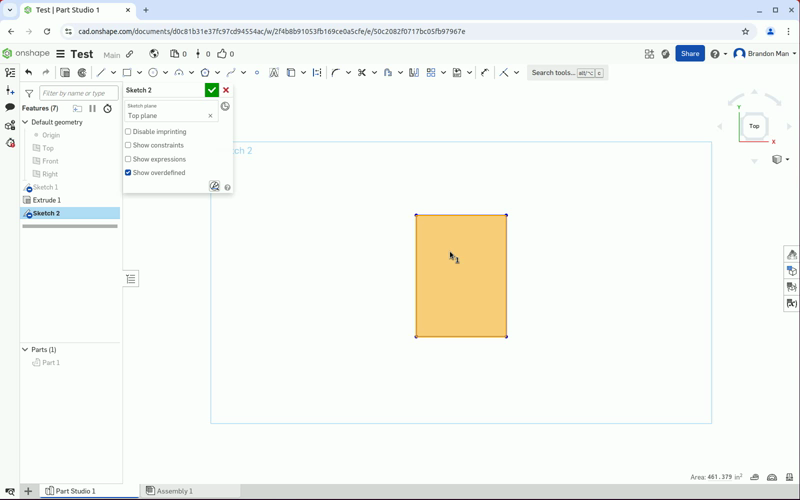
mouse_move(73, 352)
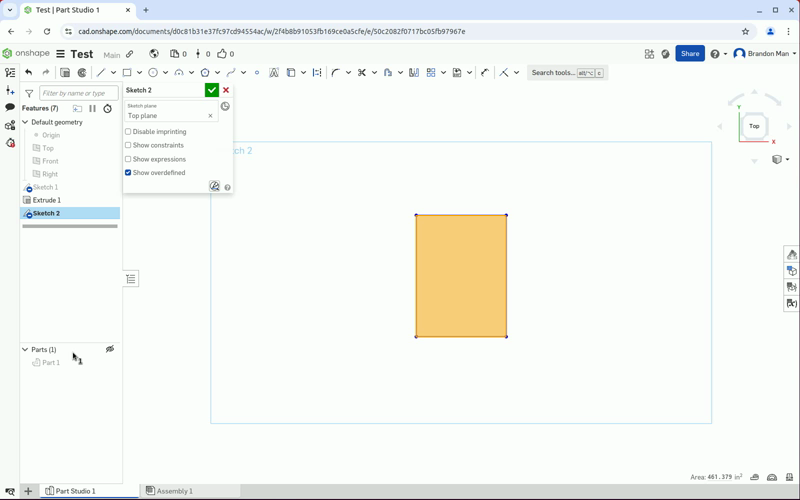
key(shift+y)
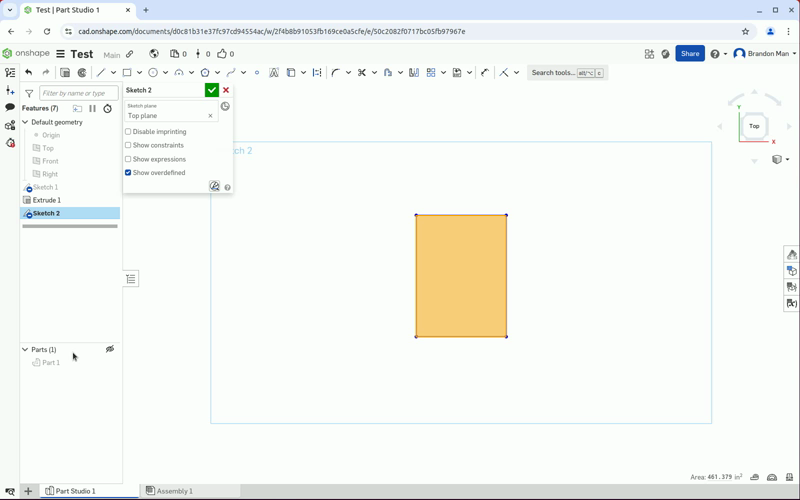
key(shift+e)
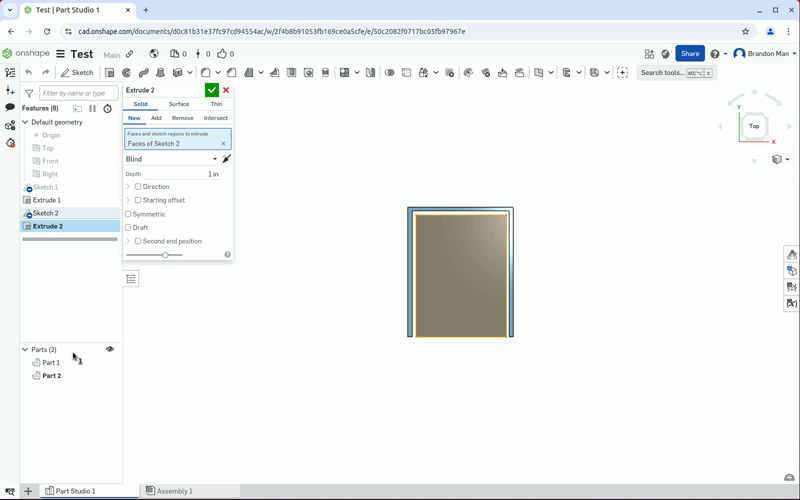
mouse_move(143, 106)
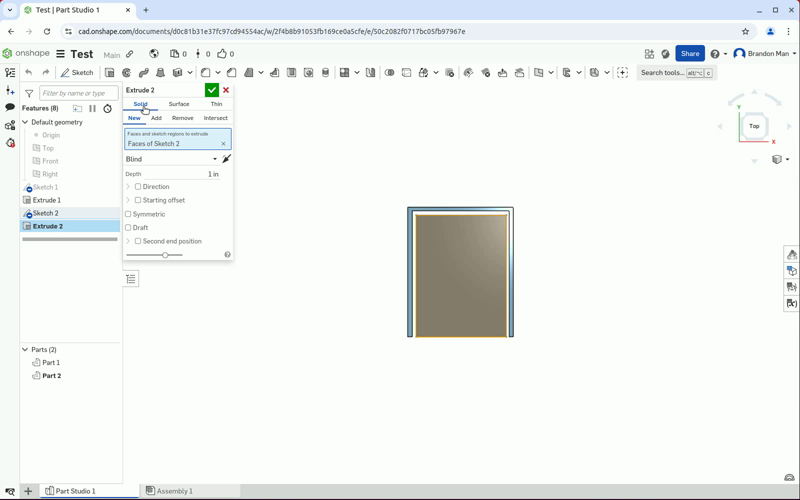
click(143, 106)
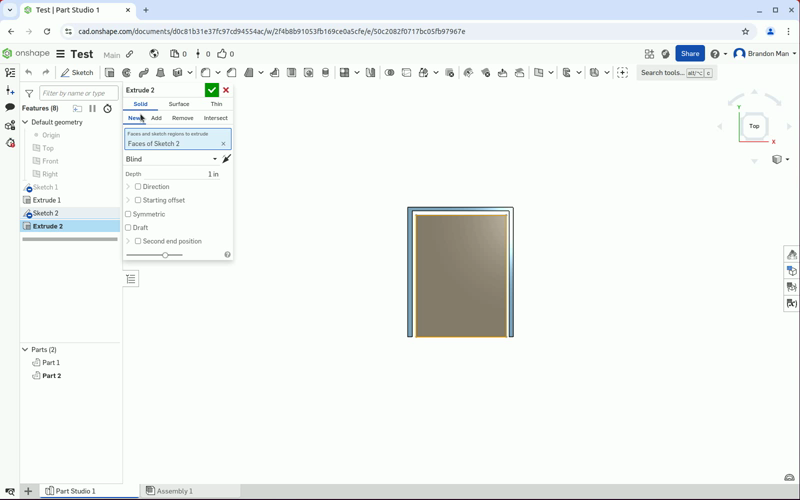
mouse_move(137, 120)
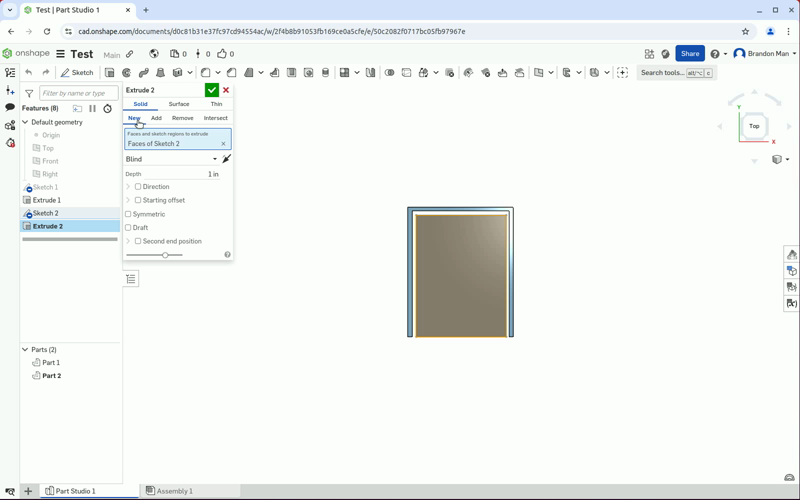
click(137, 120)
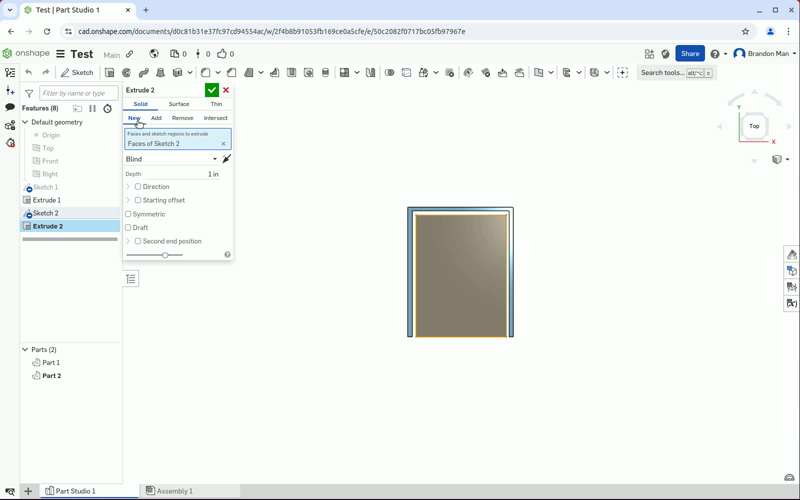
key(tab, 4)
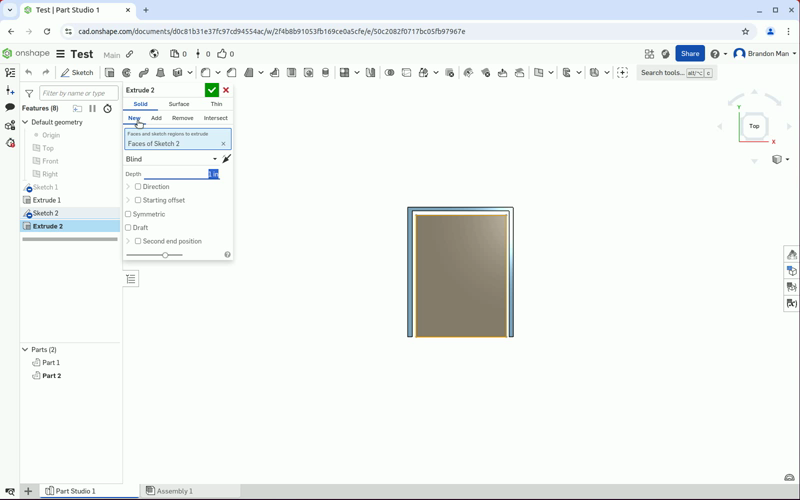
text(3.37)
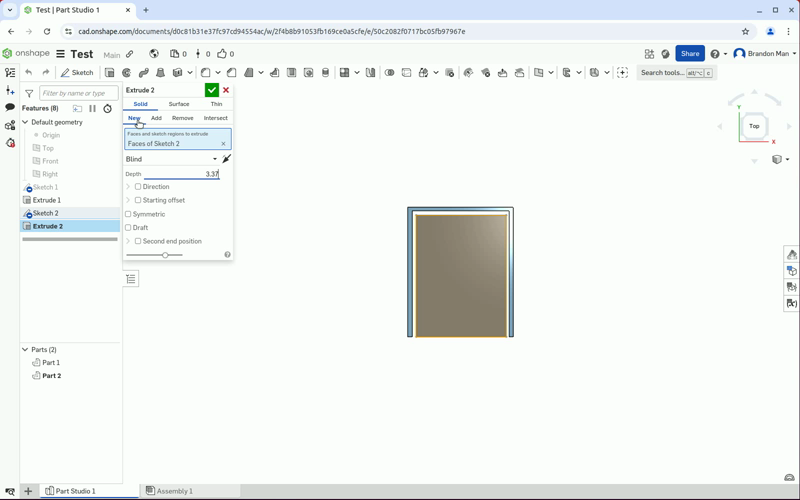
key(enter)
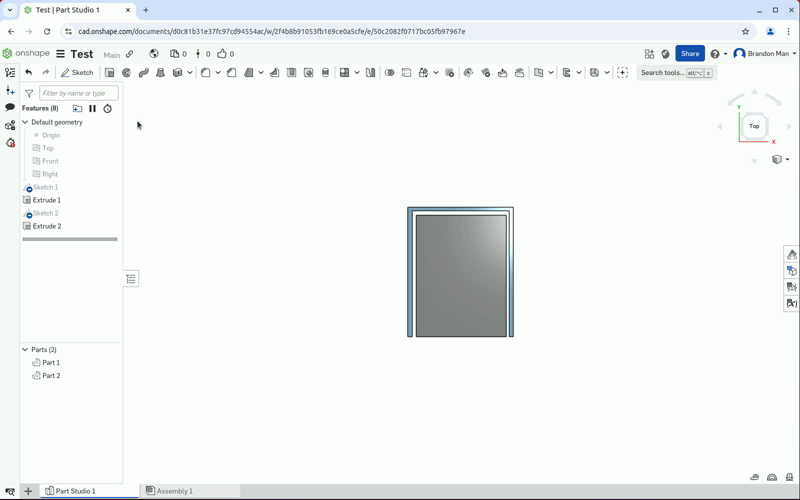
key(shift+h)
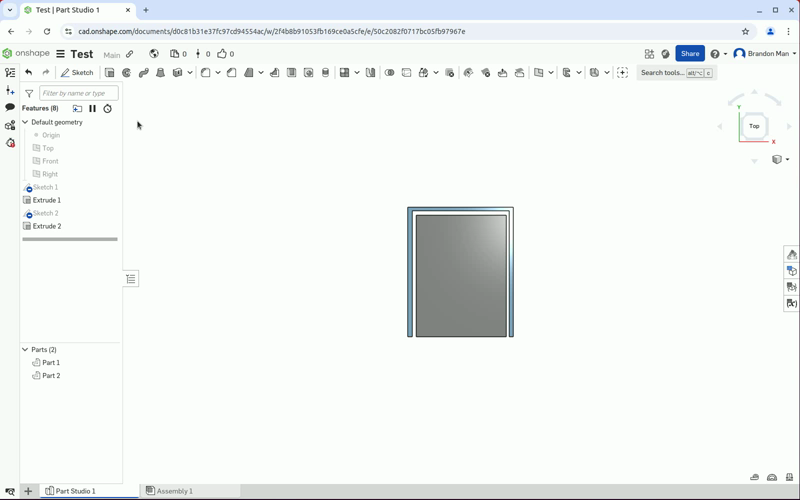
key(shift+h)
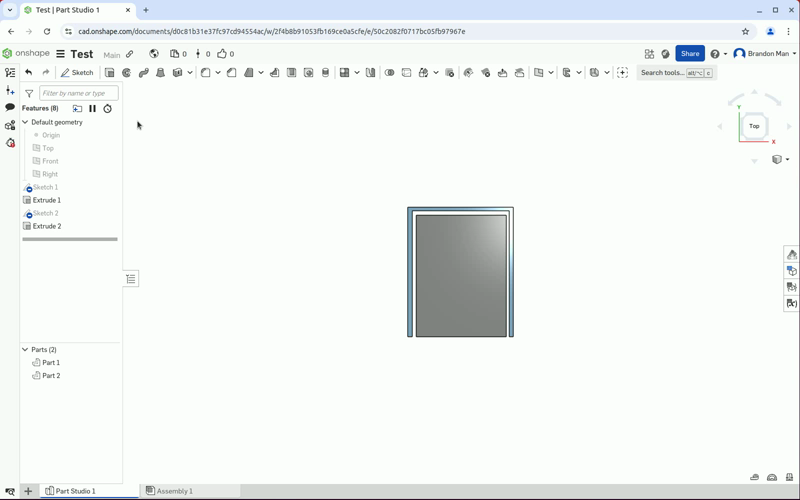
mouse_move(73, 189)
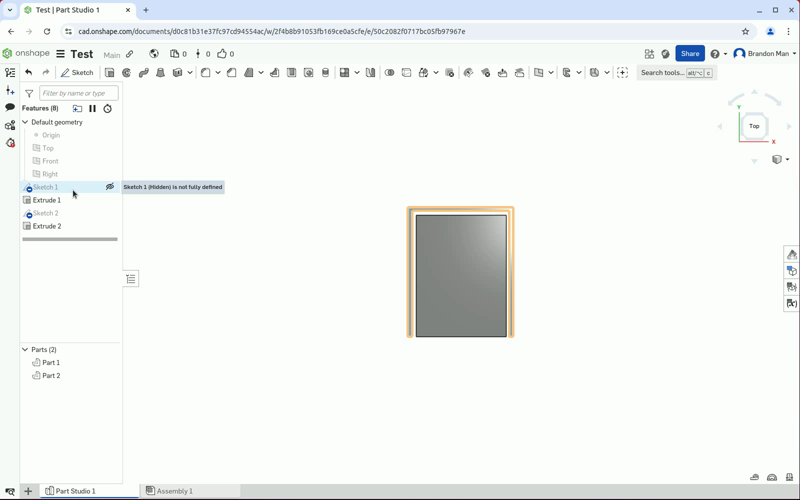
click(73, 189)
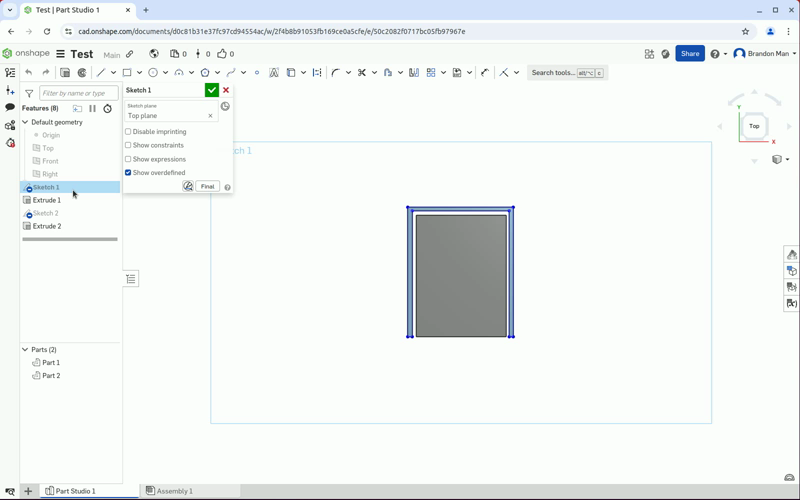
mouse_move(229, 92)
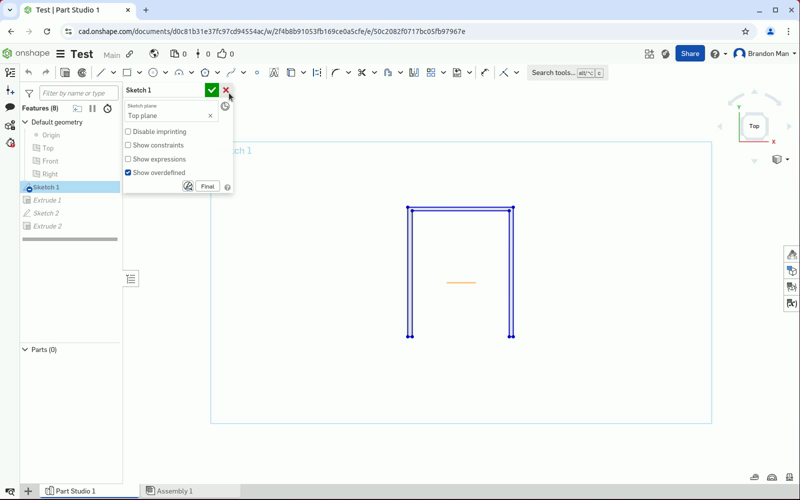
click(229, 92)
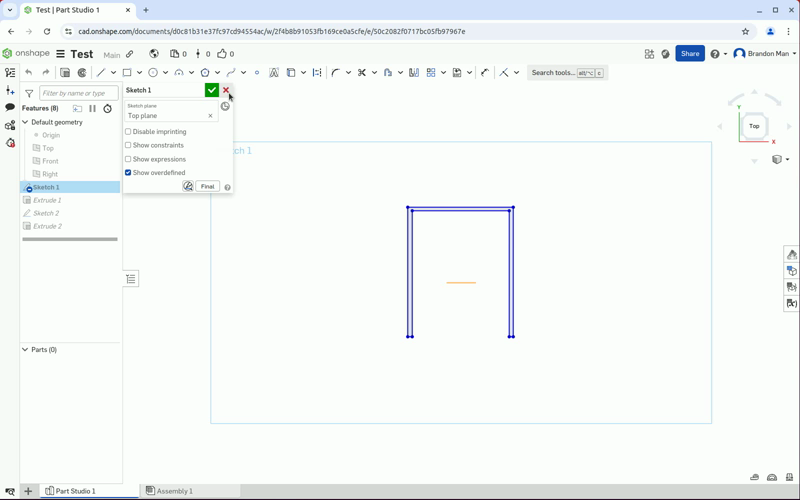
key(shift+s)
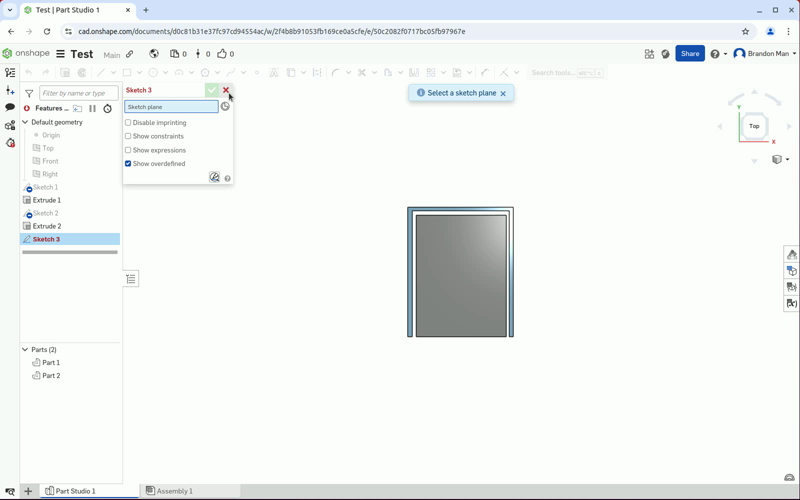
mouse_move(73, 150)
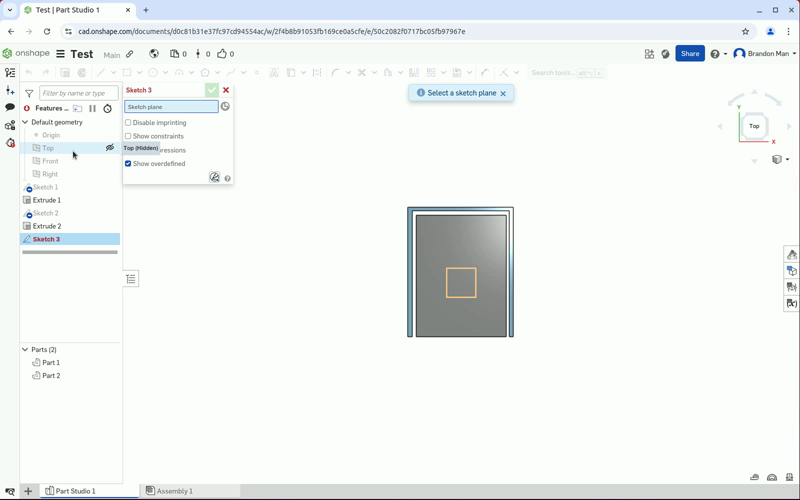
click(73, 150)
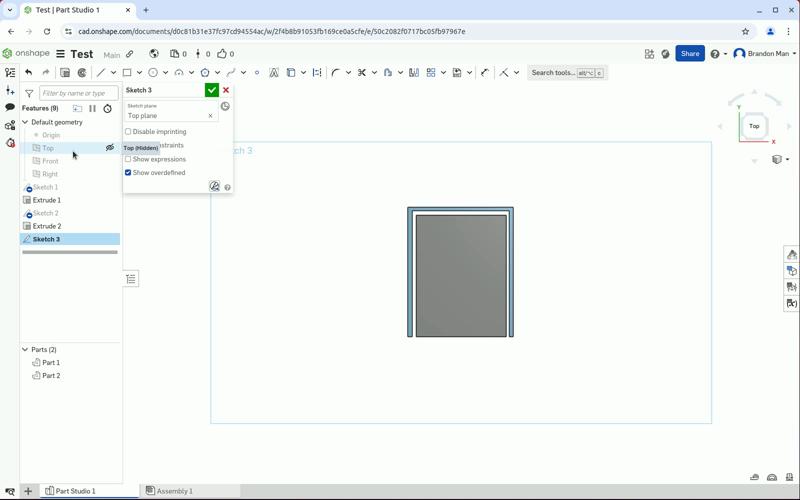
mouse_move(73, 352)
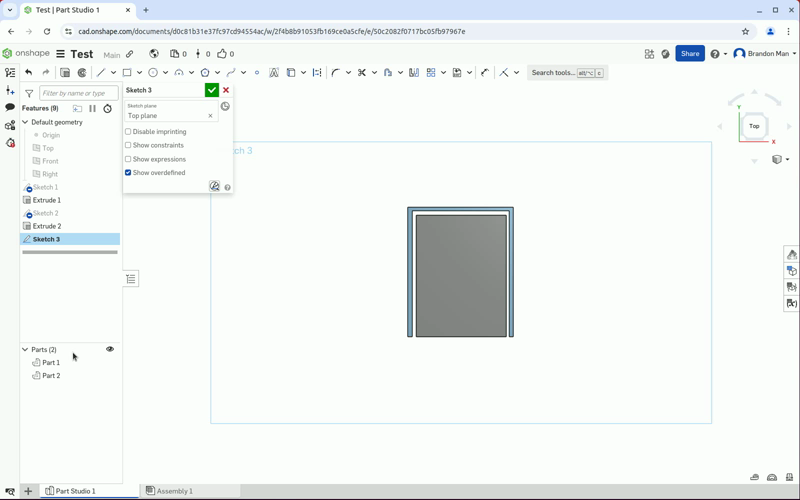
key(y)
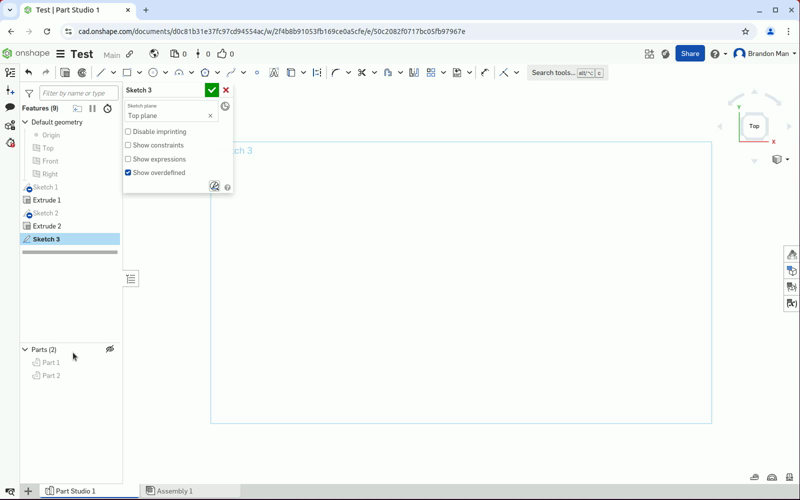
key(l)
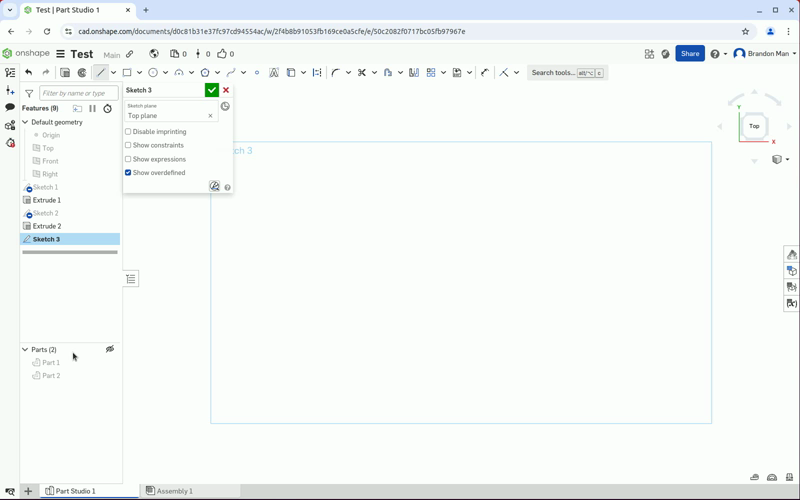
key_down(shift)
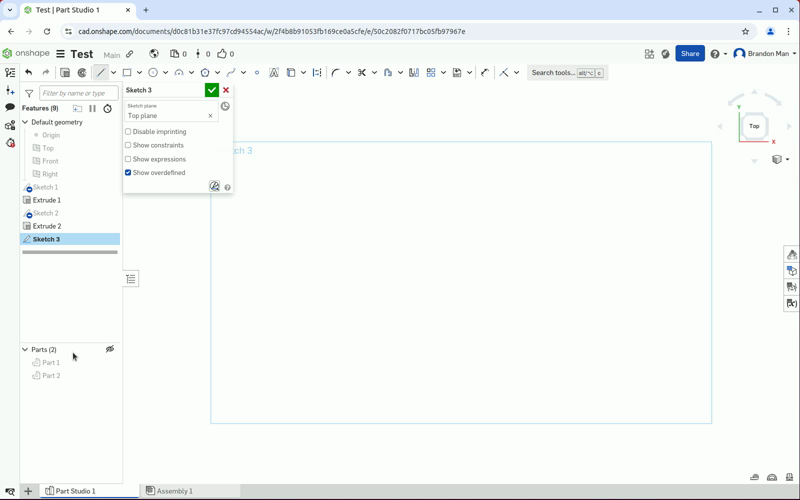
mouse_move(411, 336)
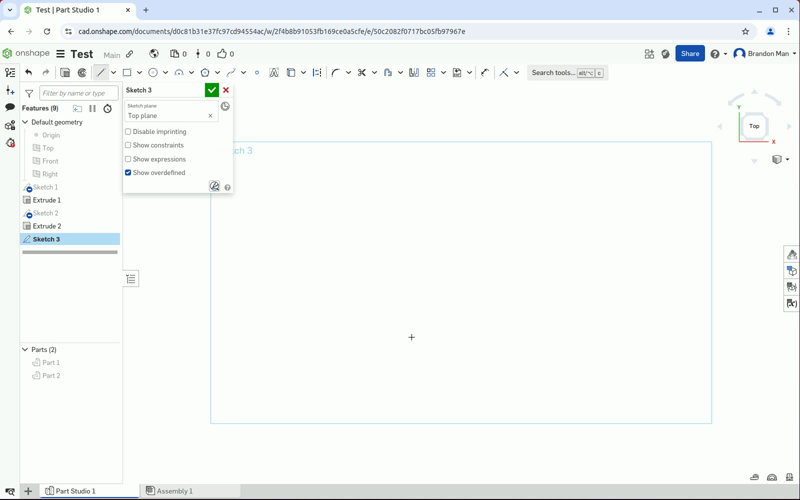
click(411, 336)
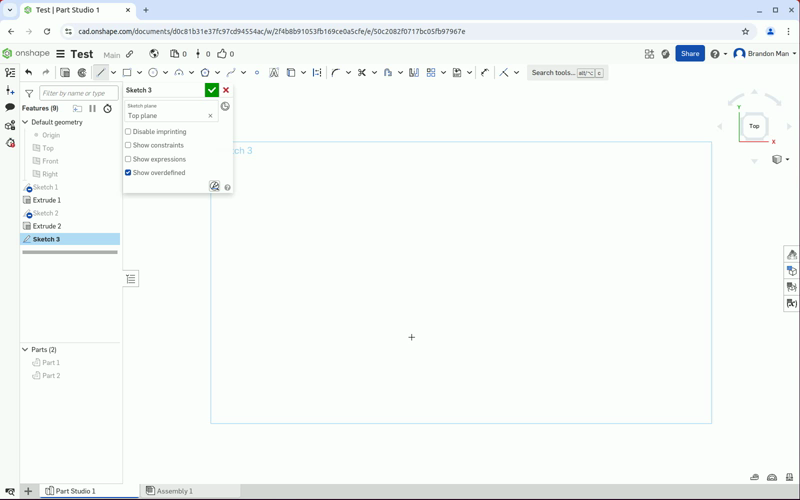
key_up(shift)
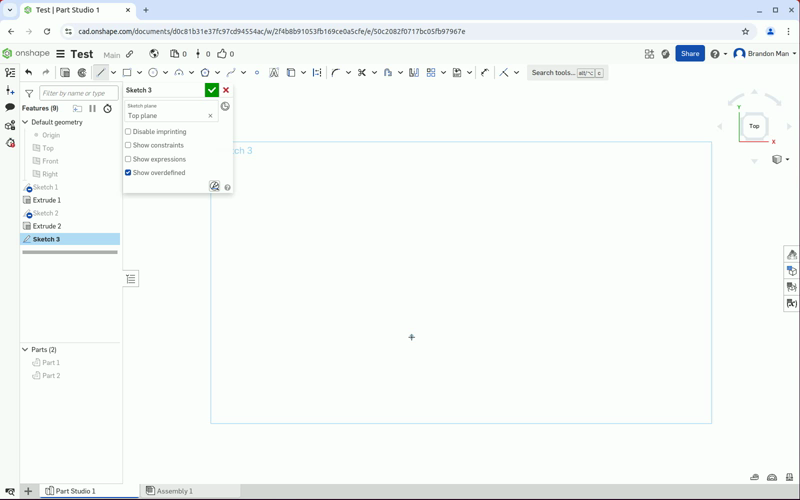
key_down(shift)
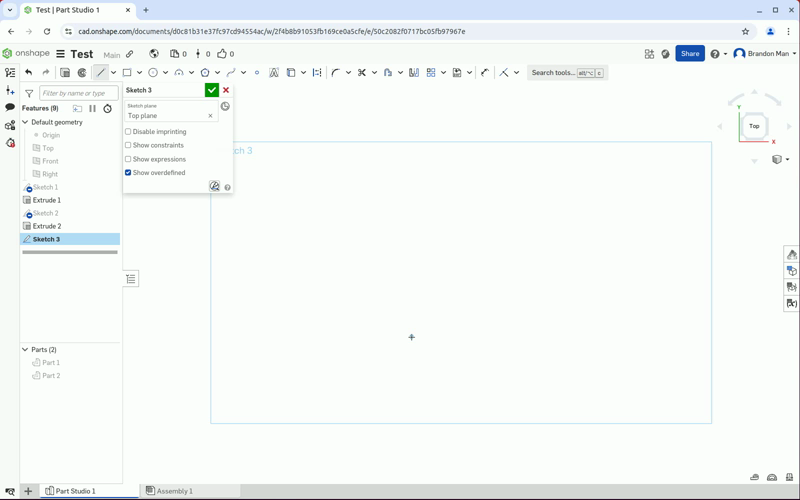
mouse_move(441, 336)
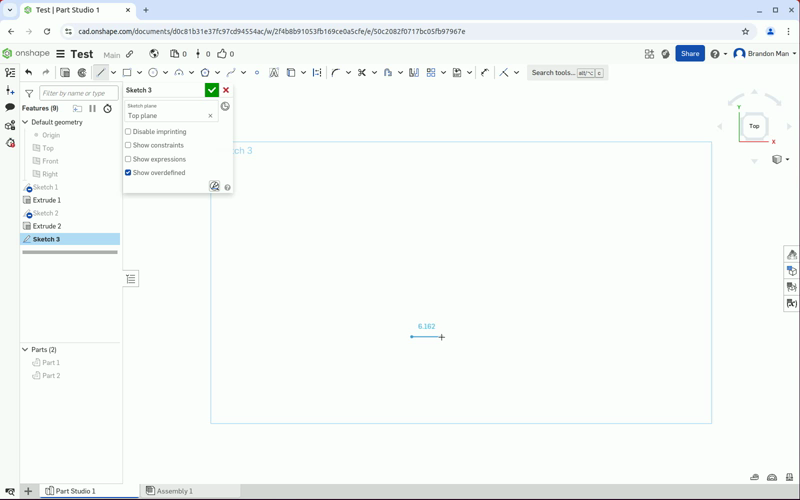
mouse_move(415, 336)
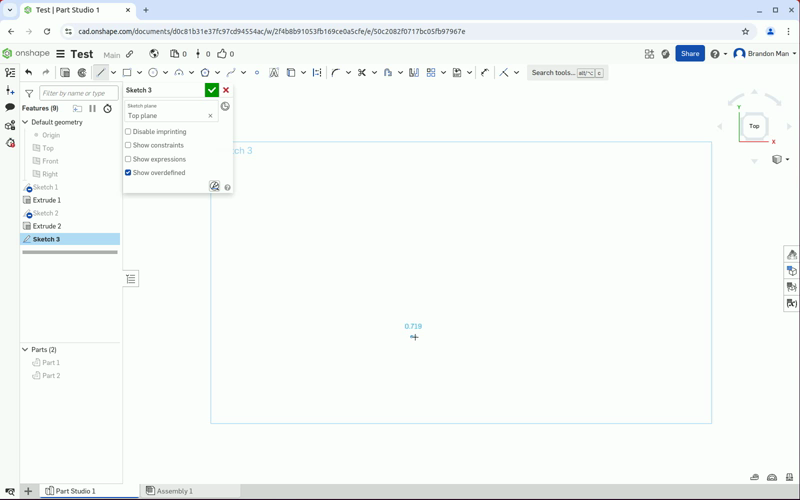
scroll(6)
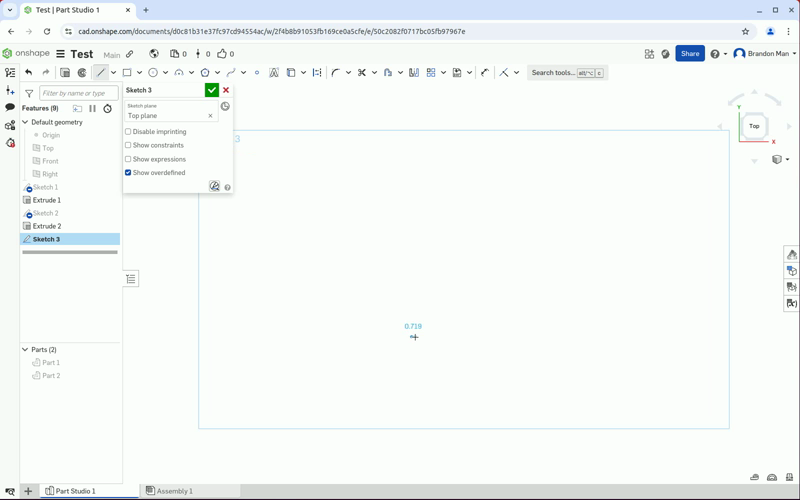
scroll(6)
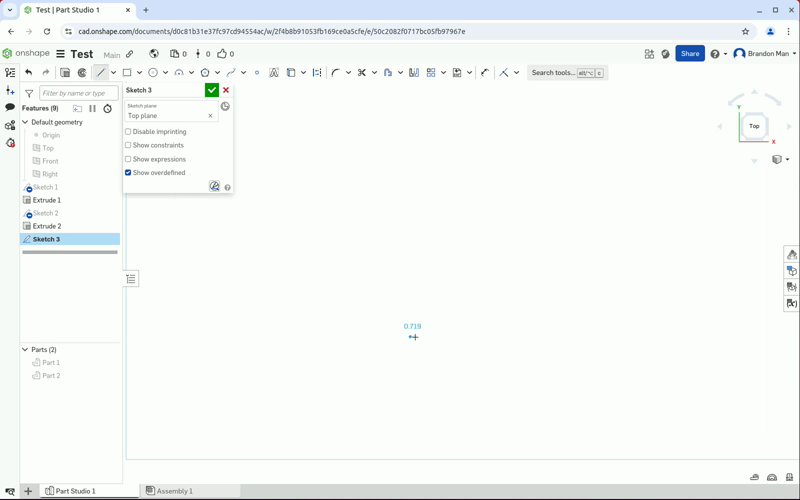
scroll(6)
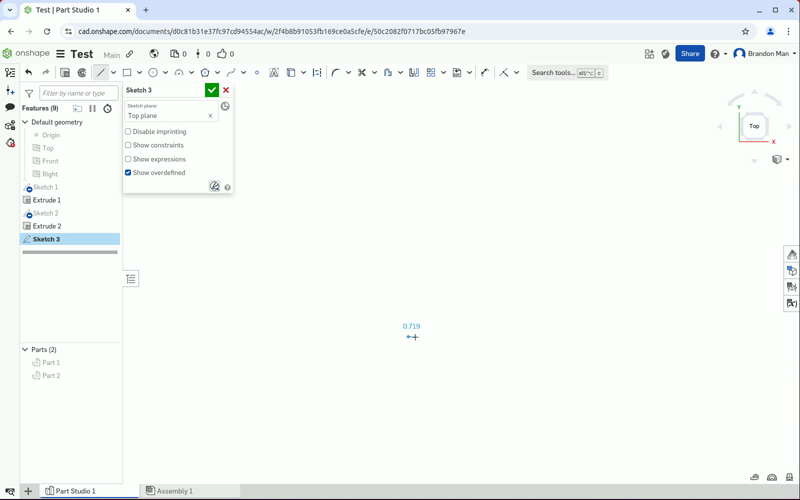
scroll(6)
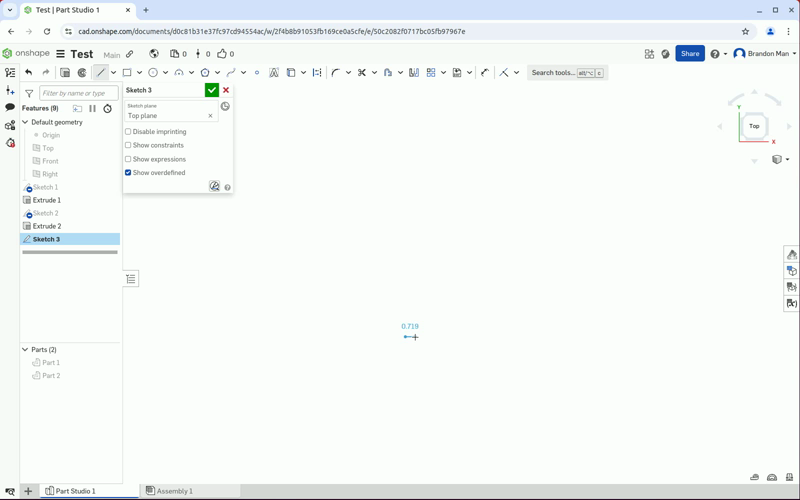
scroll(6)
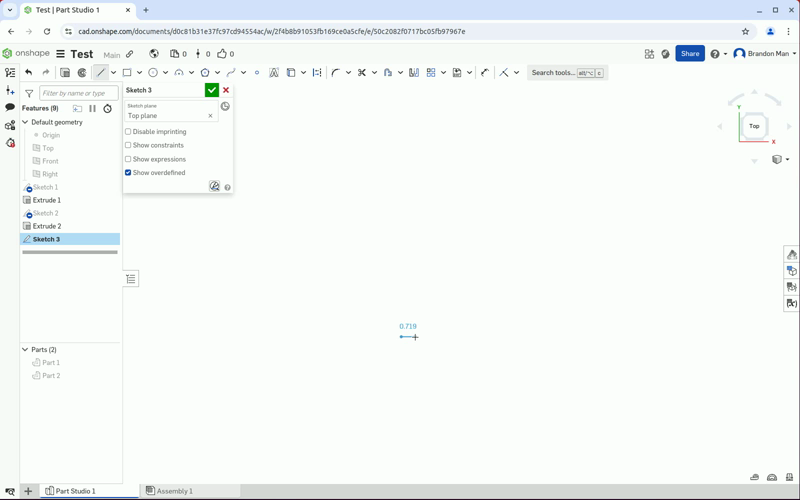
scroll(6)
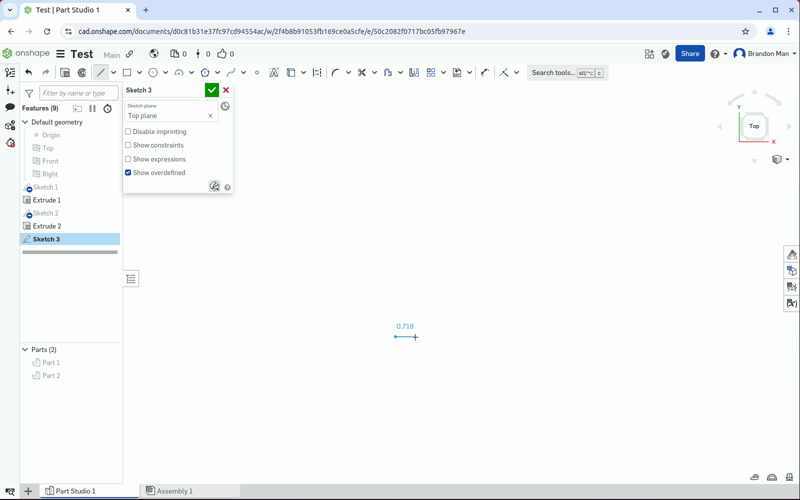
scroll(6)
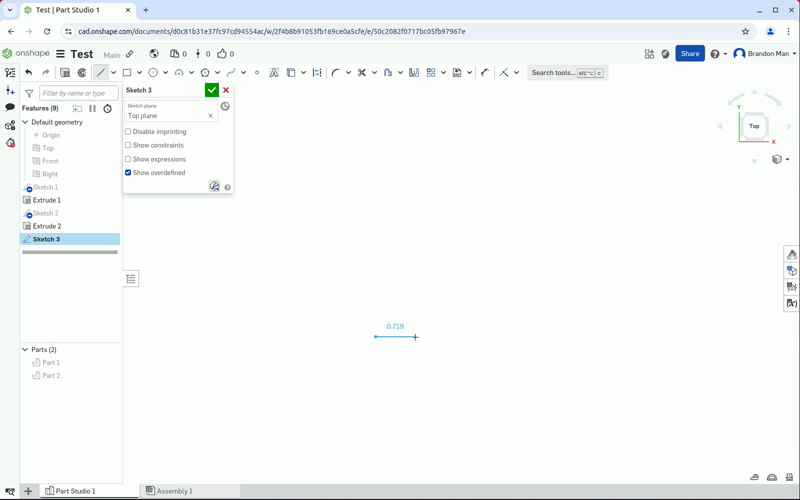
click(415, 336)
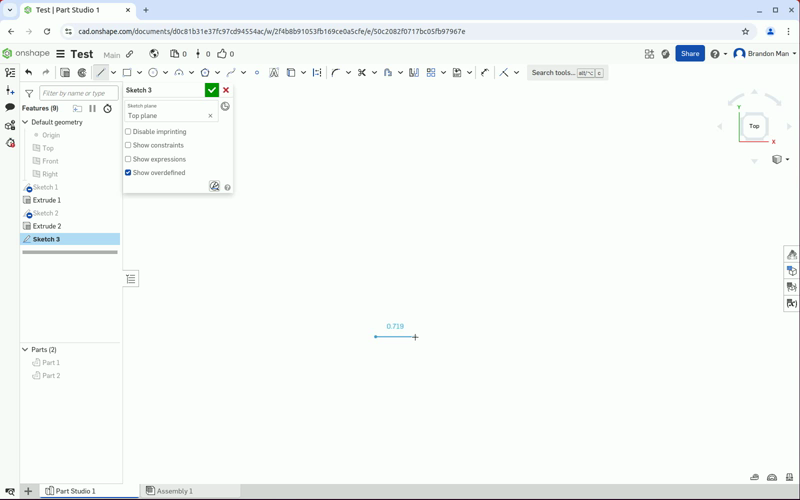
scroll(-6)
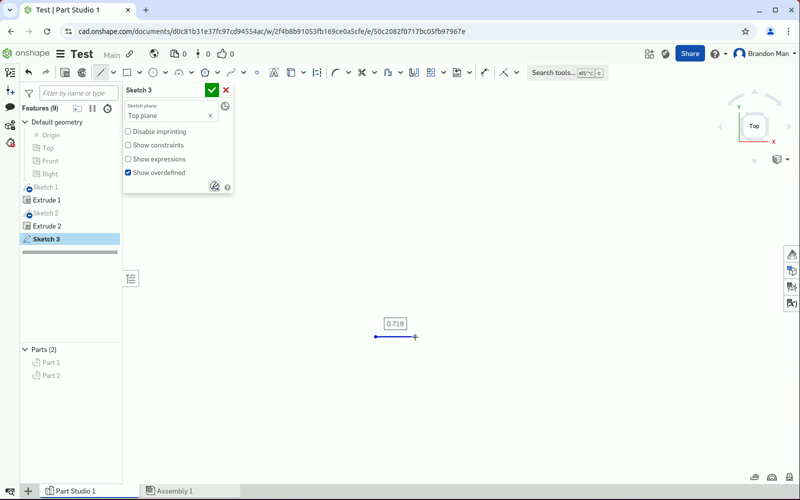
scroll(-6)
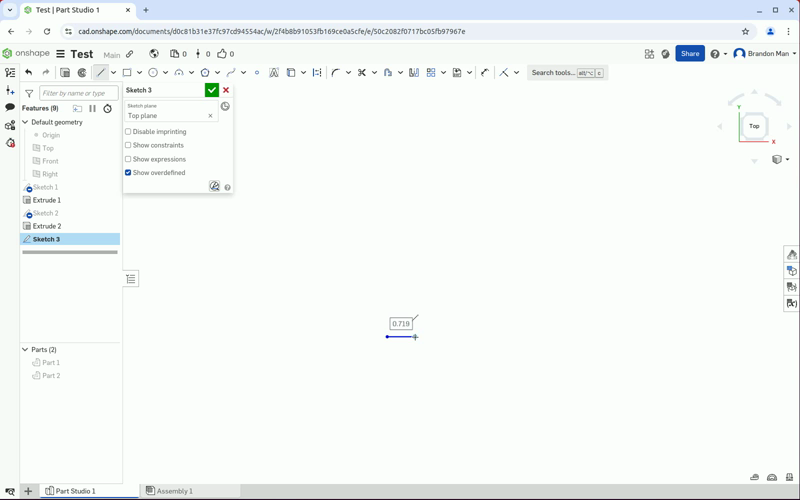
scroll(-6)
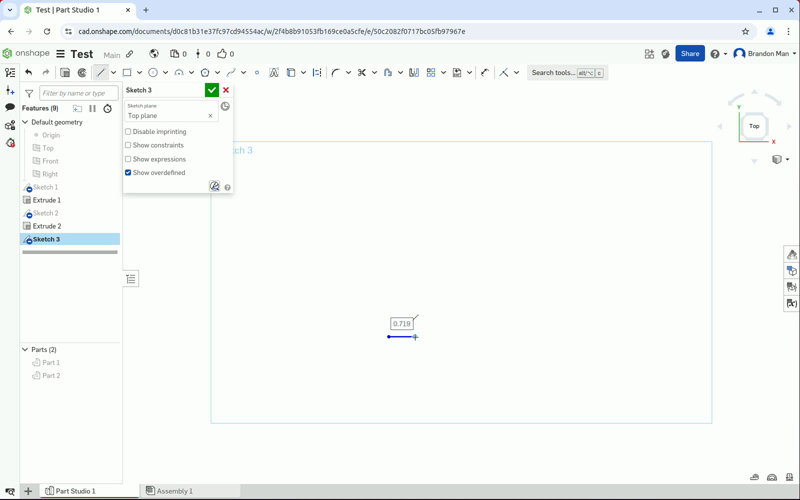
scroll(-6)
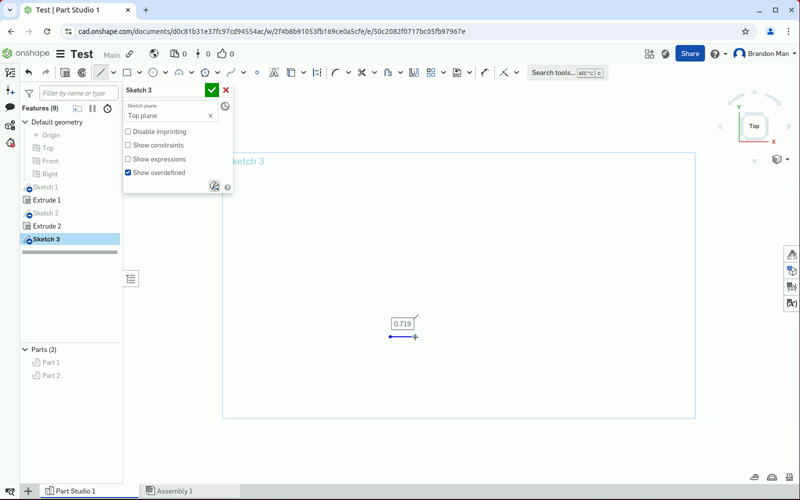
scroll(-6)
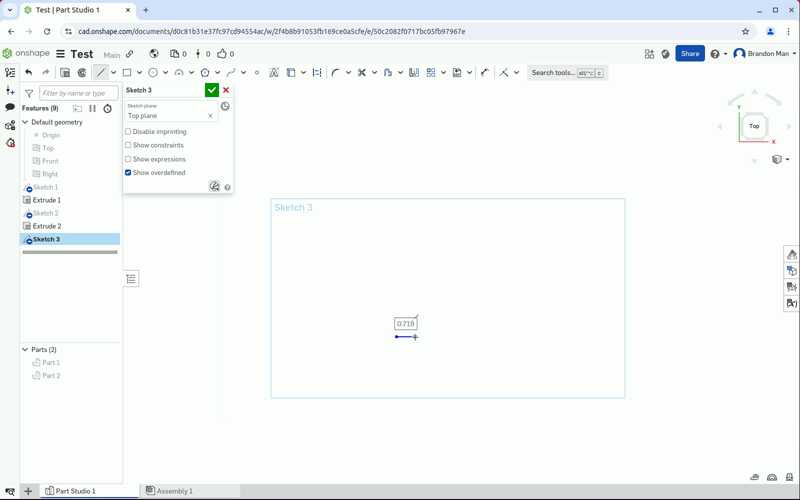
scroll(-6)
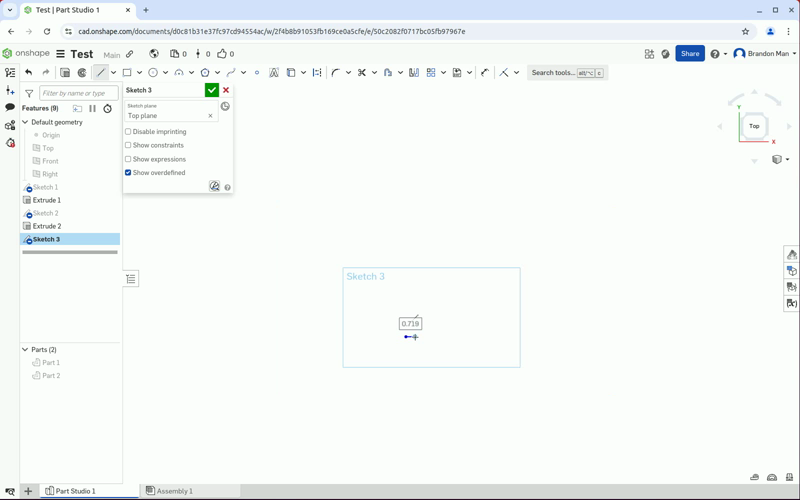
scroll(-6)
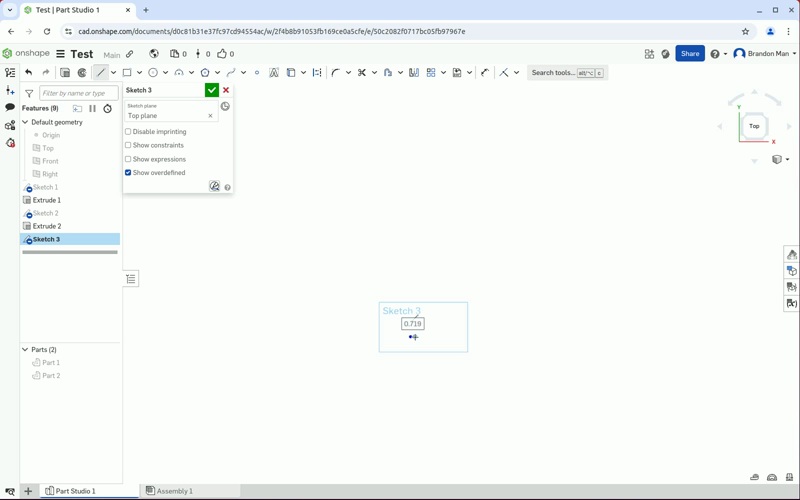
key_up(shift)
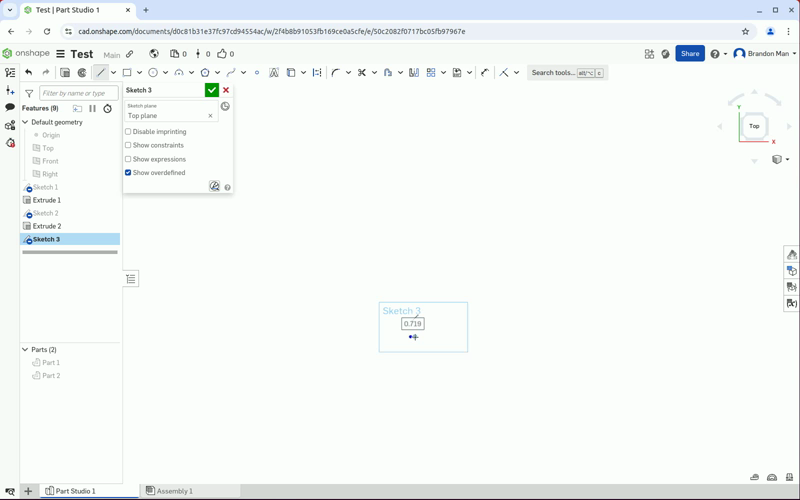
key_down(shift)
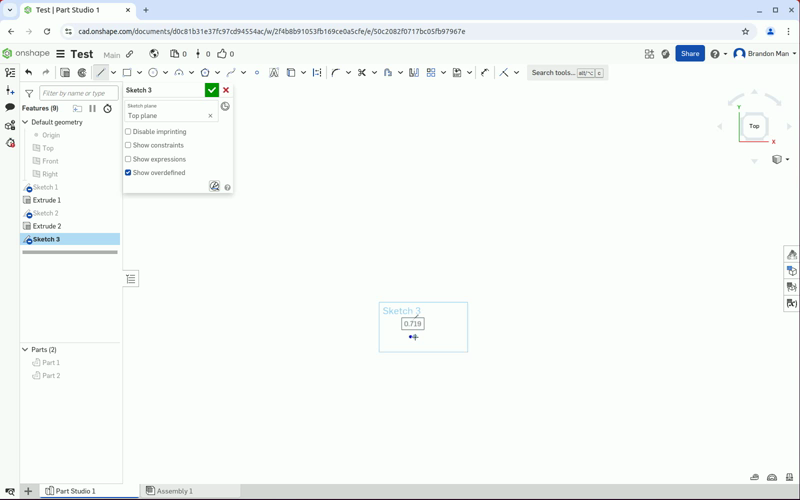
mouse_move(415, 214)
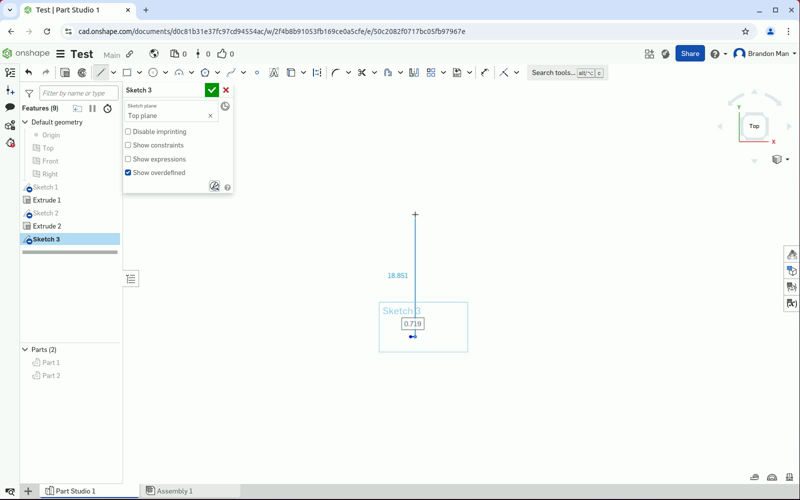
click(415, 214)
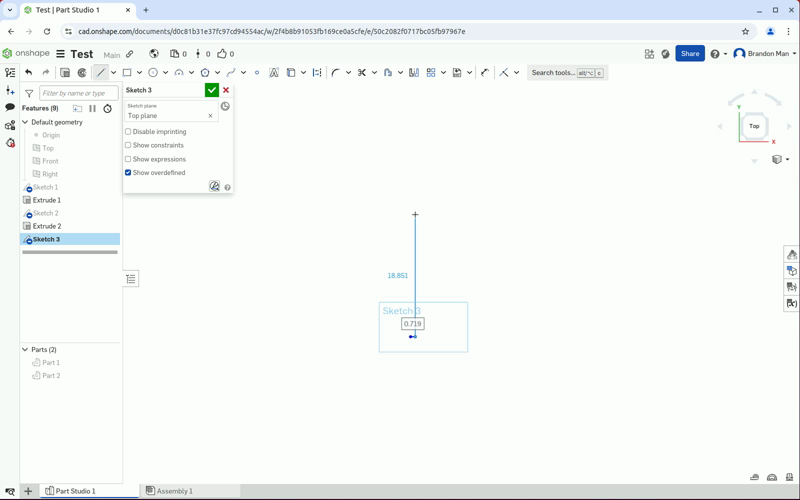
key_up(shift)
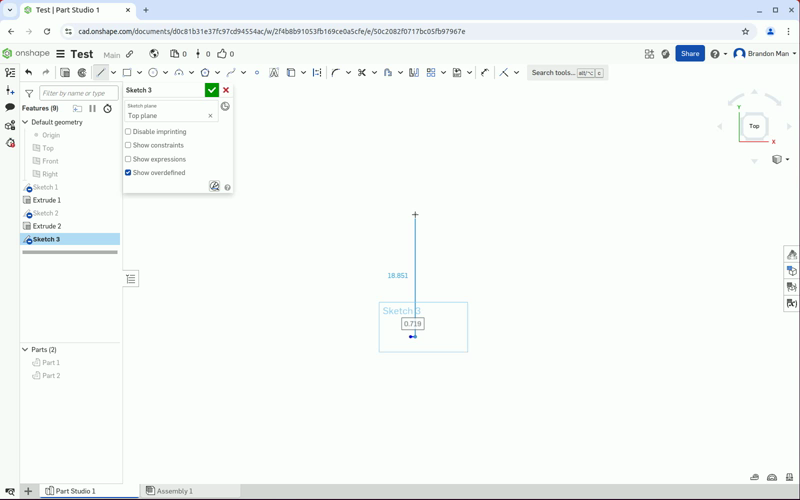
key_down(shift)
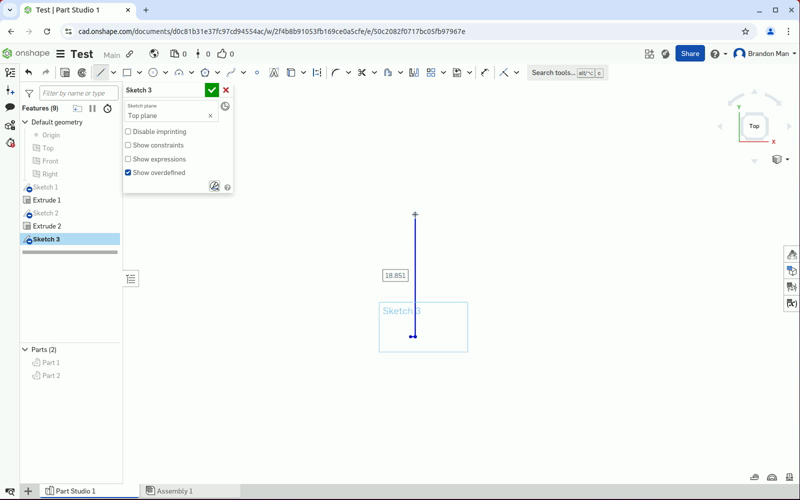
mouse_move(506, 214)
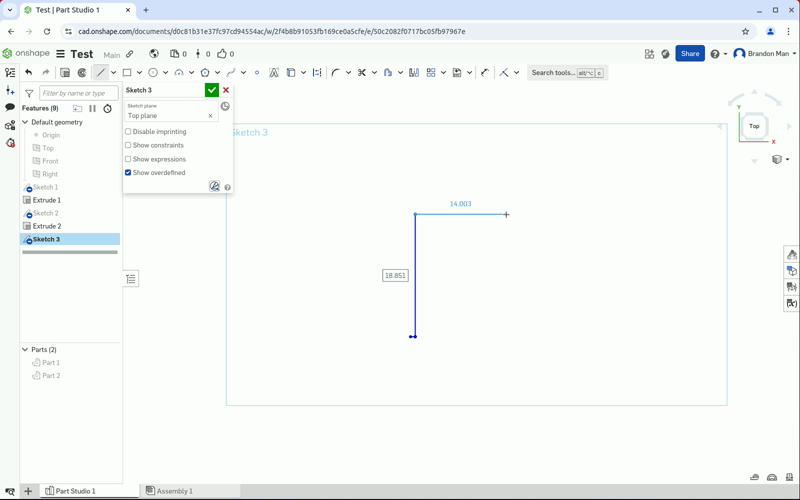
click(506, 214)
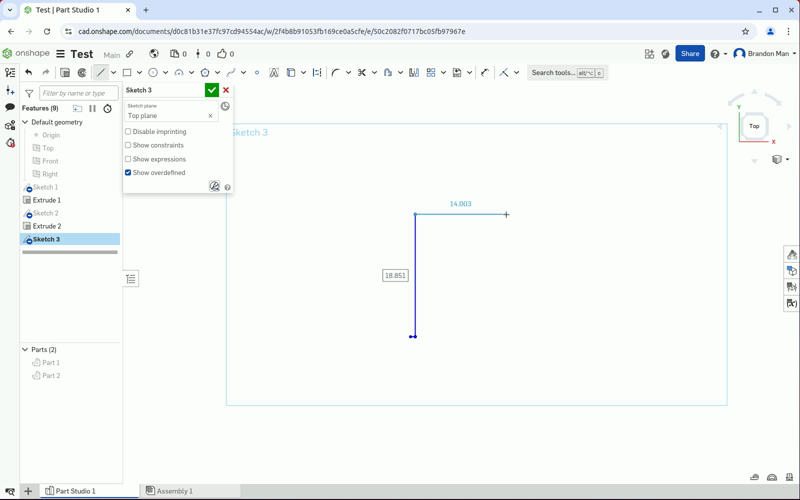
key_up(shift)
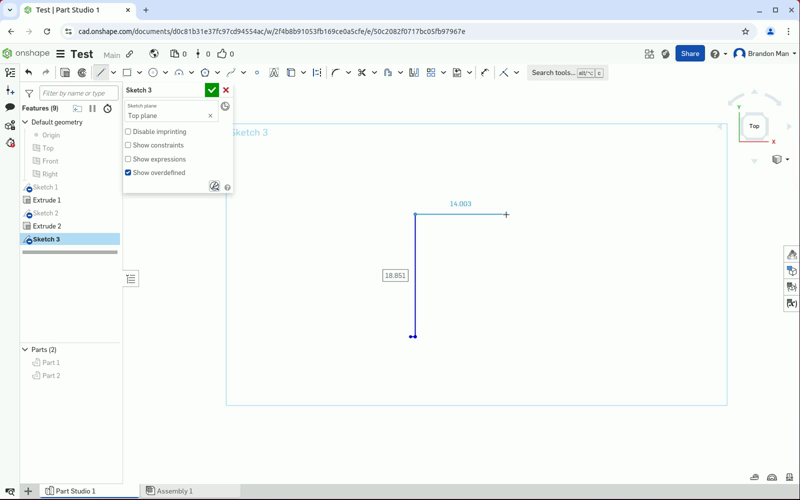
key_down(shift)
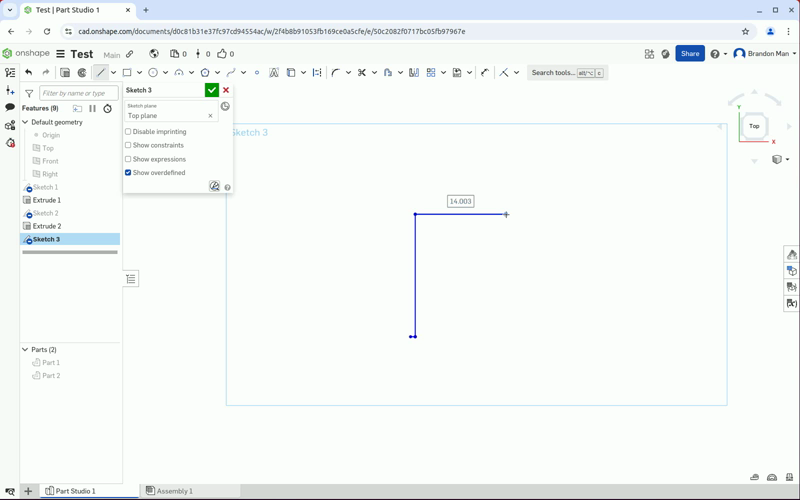
mouse_move(506, 336)
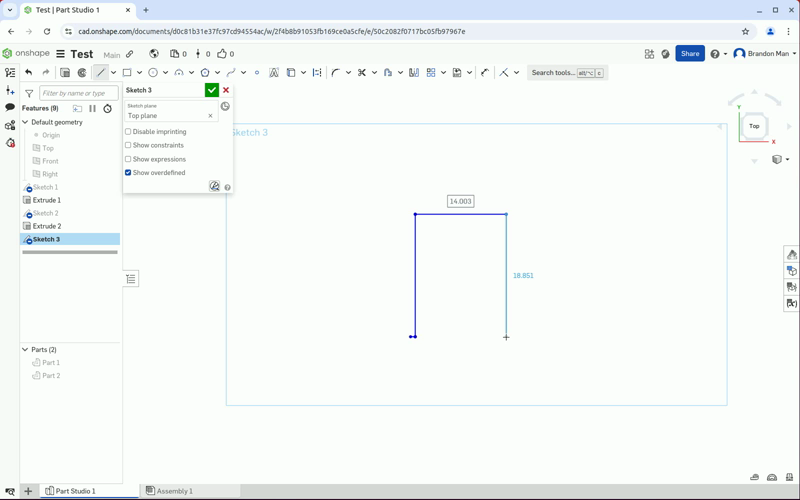
click(506, 336)
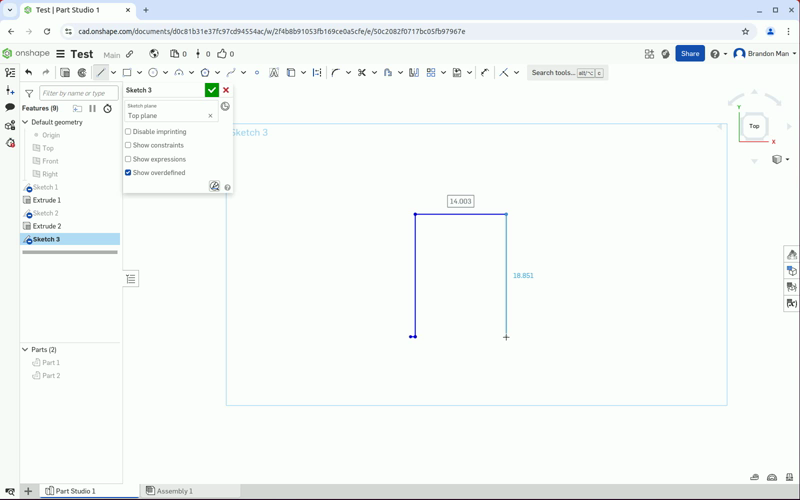
key_up(shift)
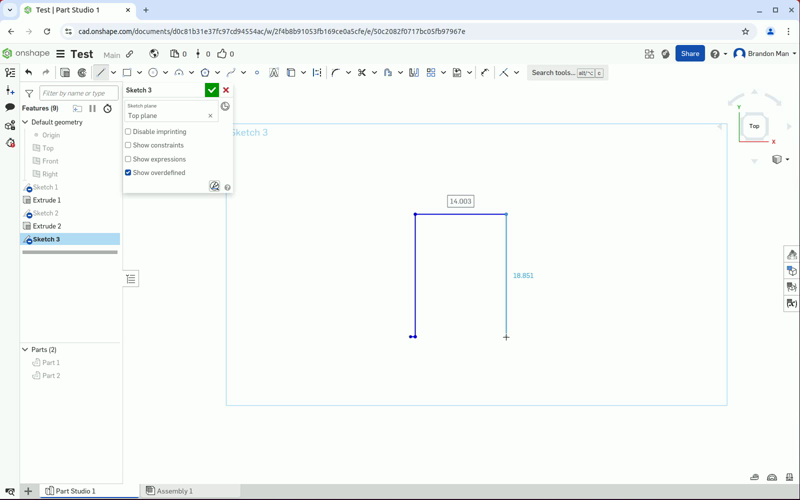
key_down(shift)
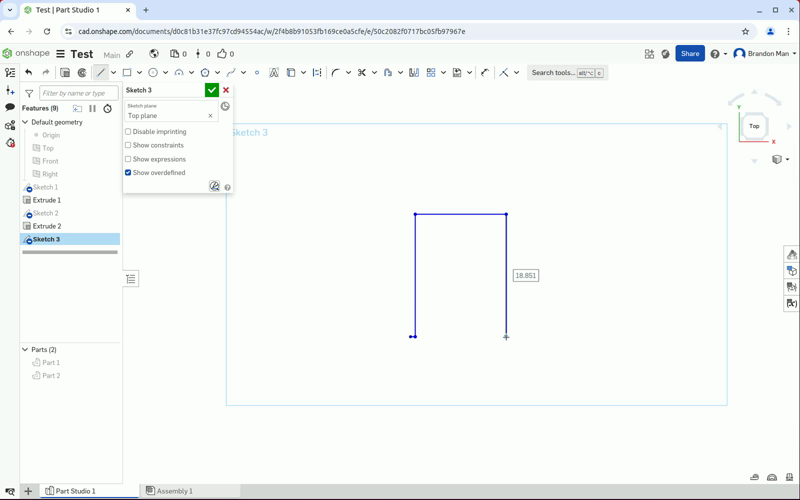
mouse_move(536, 336)
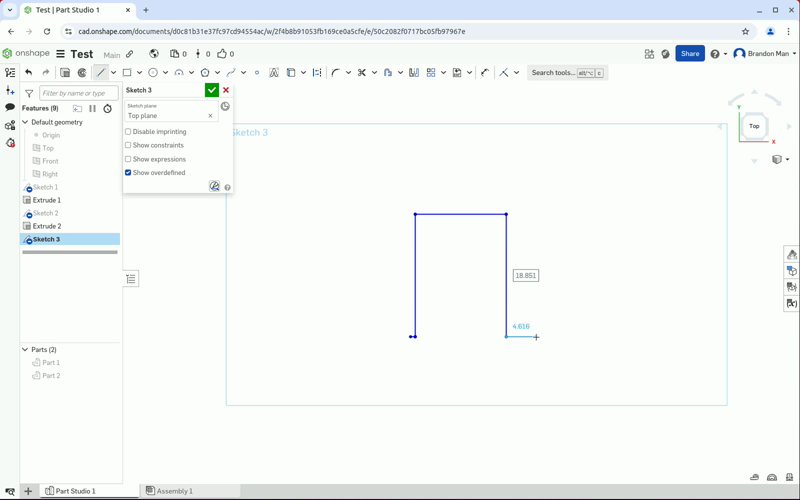
mouse_move(510, 336)
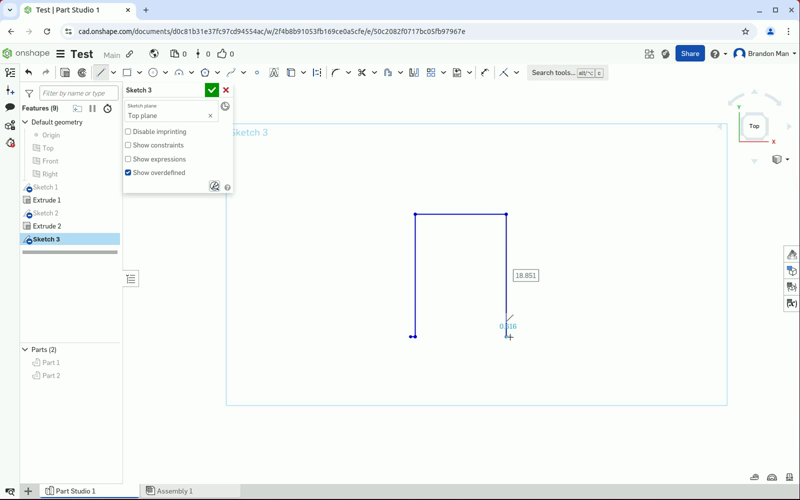
scroll(6)
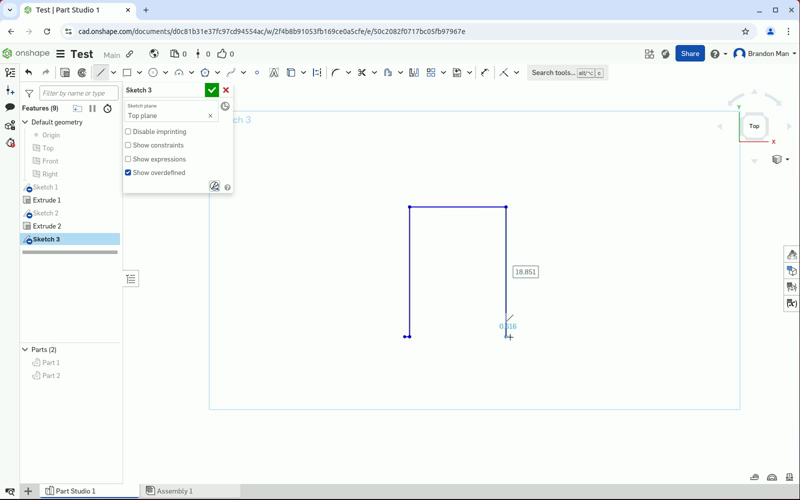
scroll(6)
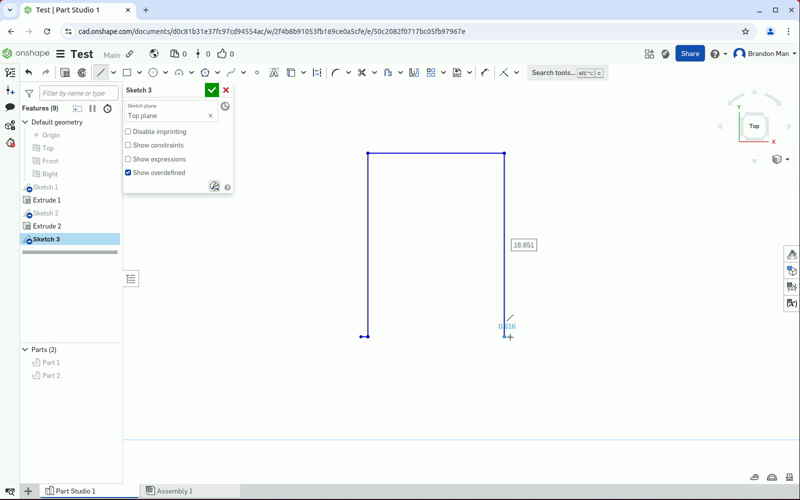
scroll(6)
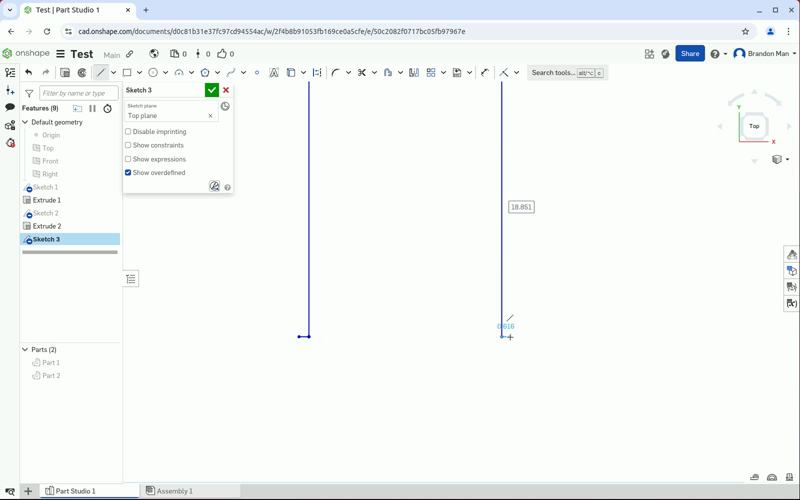
scroll(6)
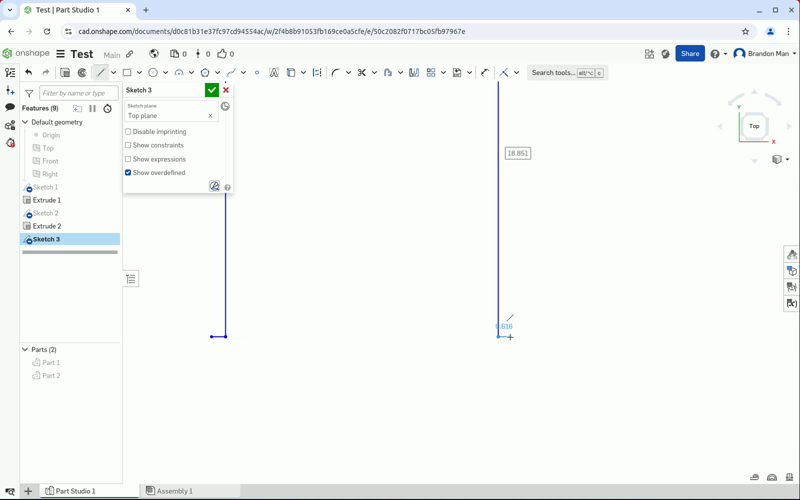
scroll(6)
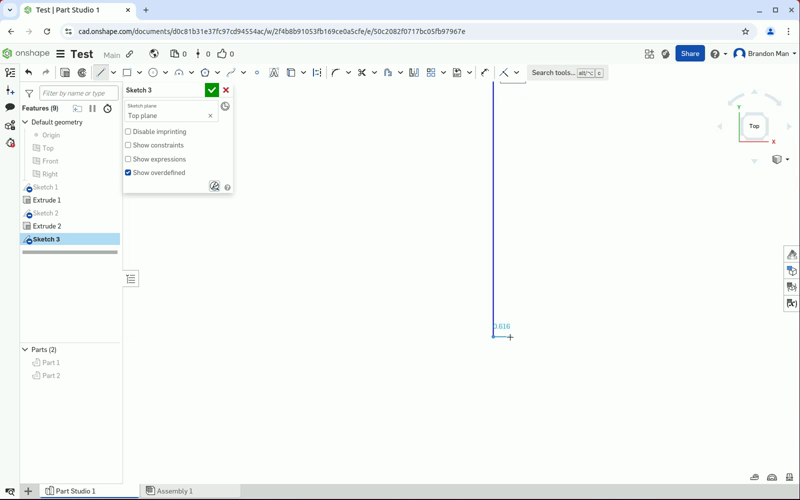
scroll(6)
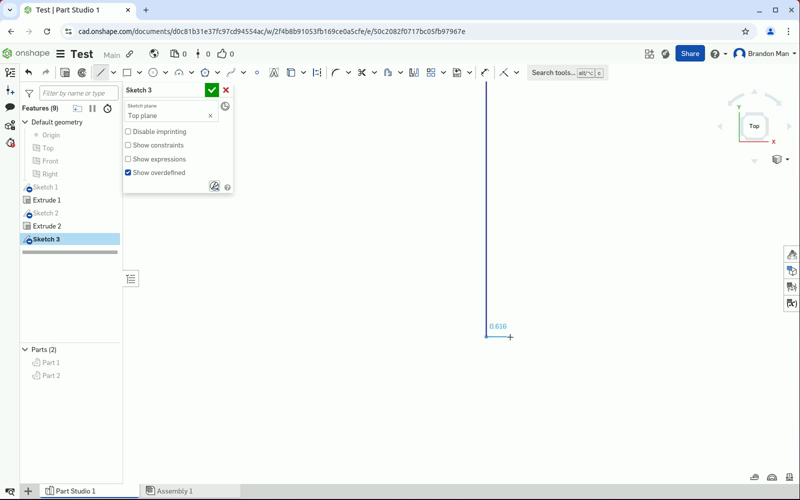
scroll(6)
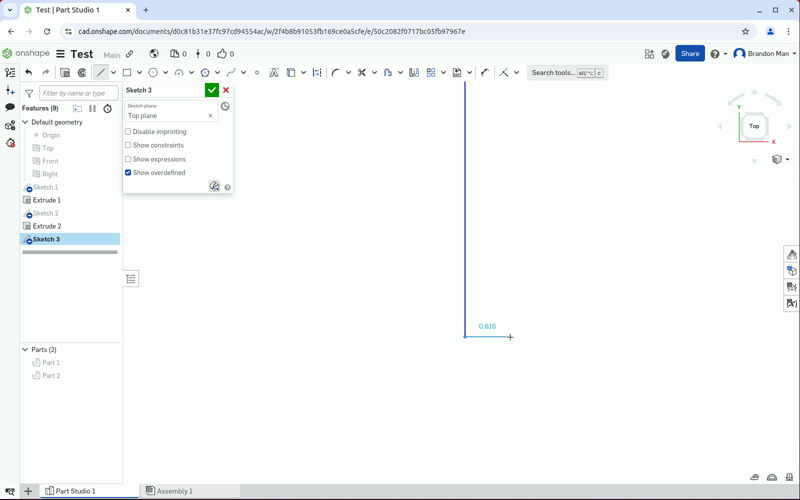
click(510, 336)
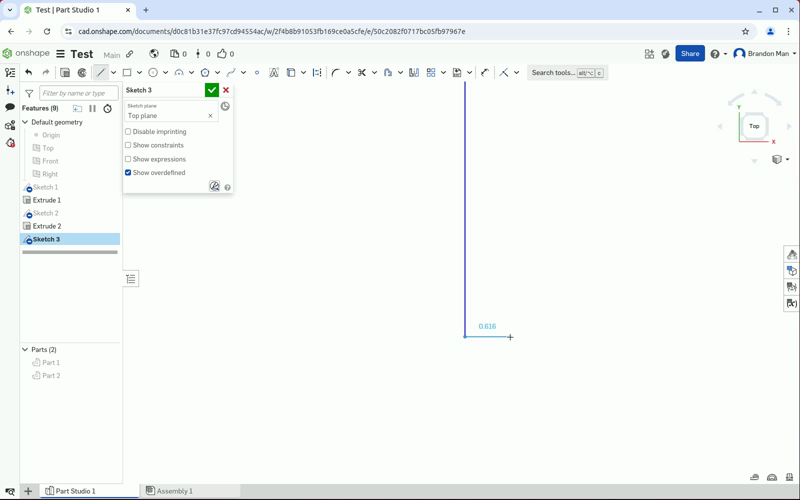
scroll(-6)
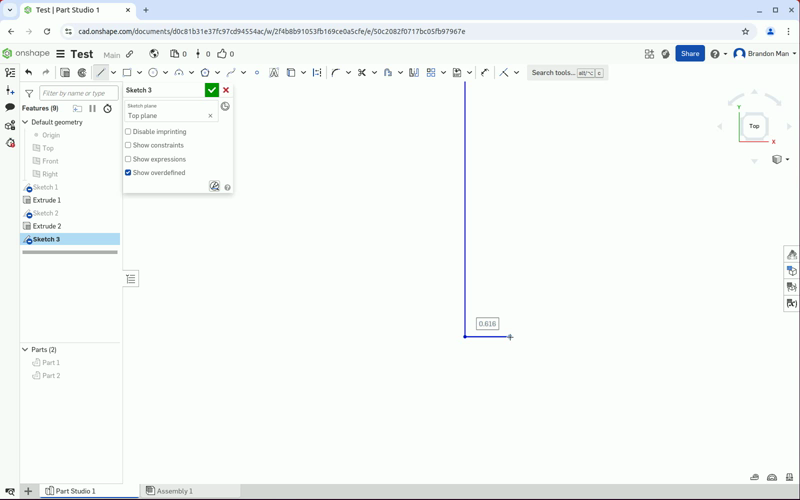
scroll(-6)
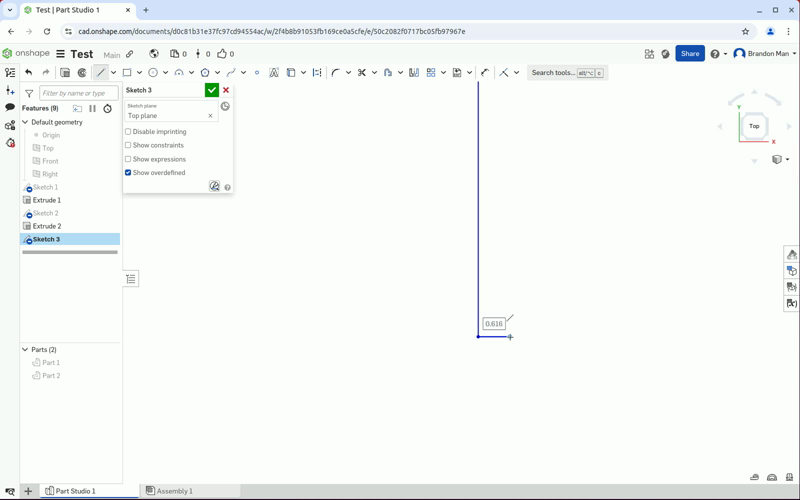
scroll(-6)
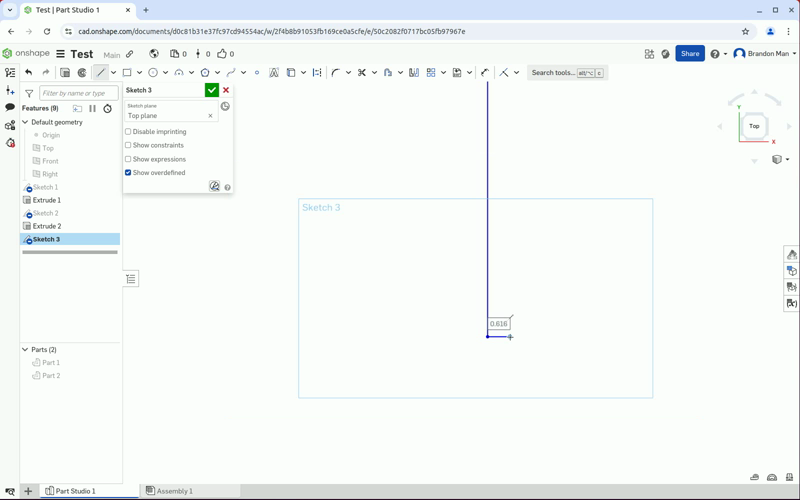
scroll(-6)
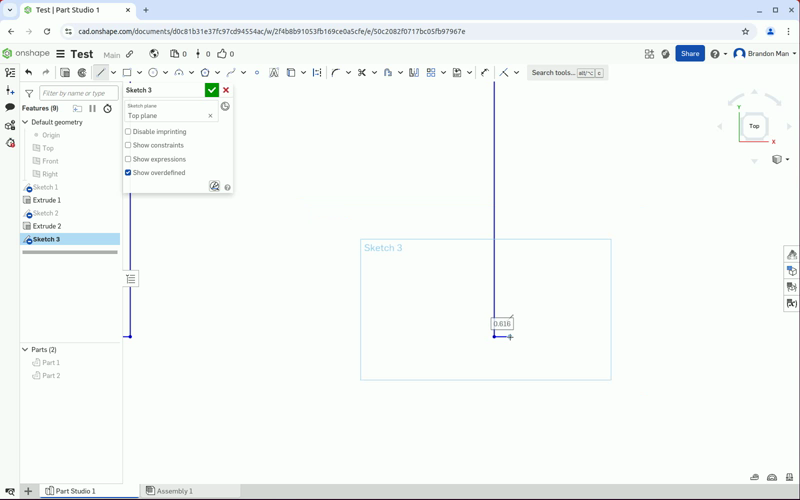
scroll(-6)
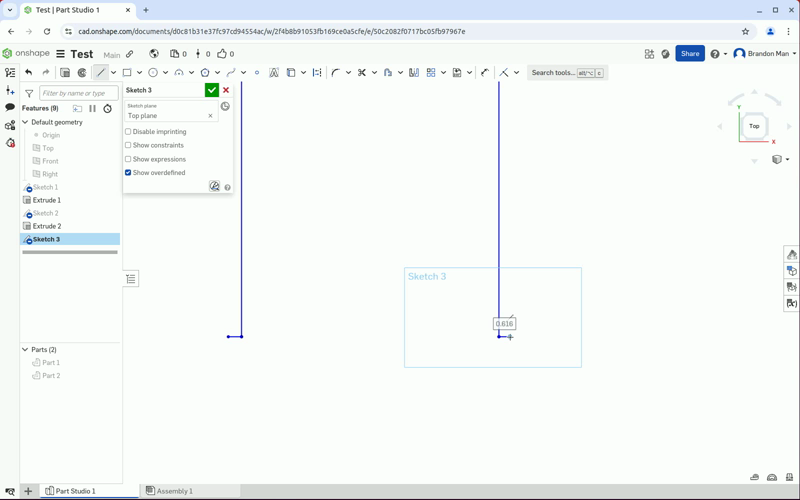
scroll(-6)
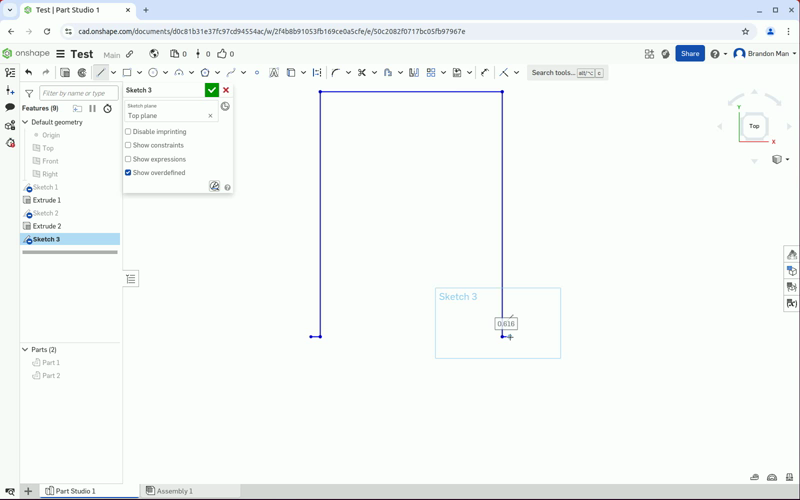
scroll(-6)
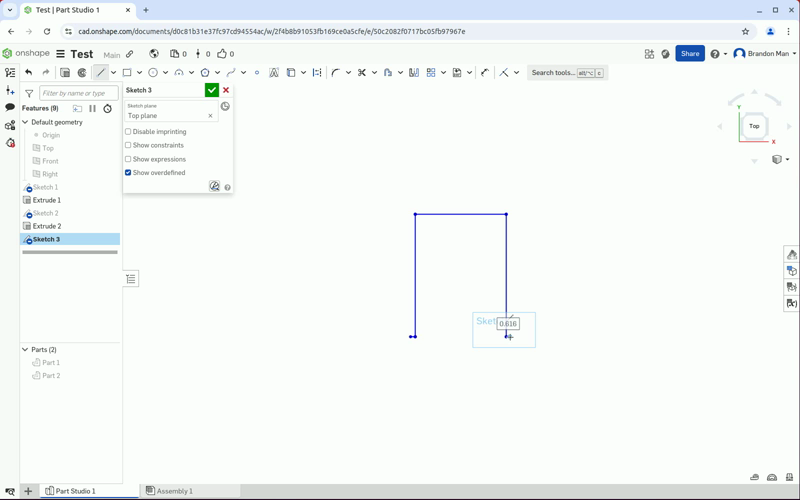
key_up(shift)
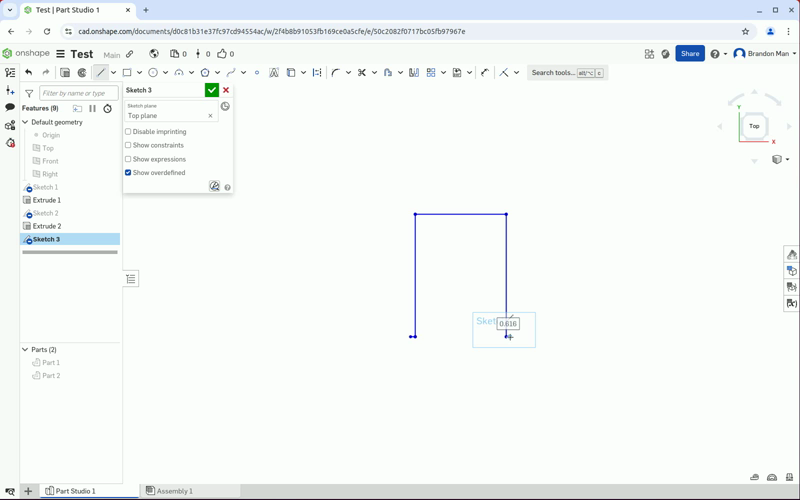
key_down(shift)
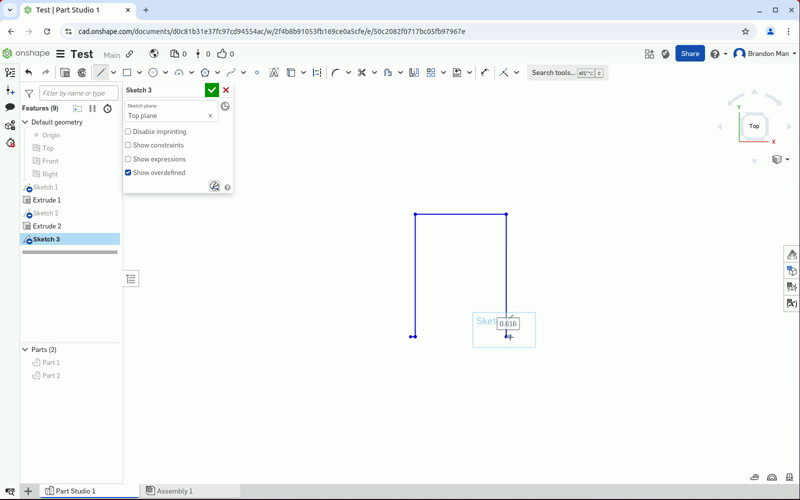
mouse_move(510, 210)
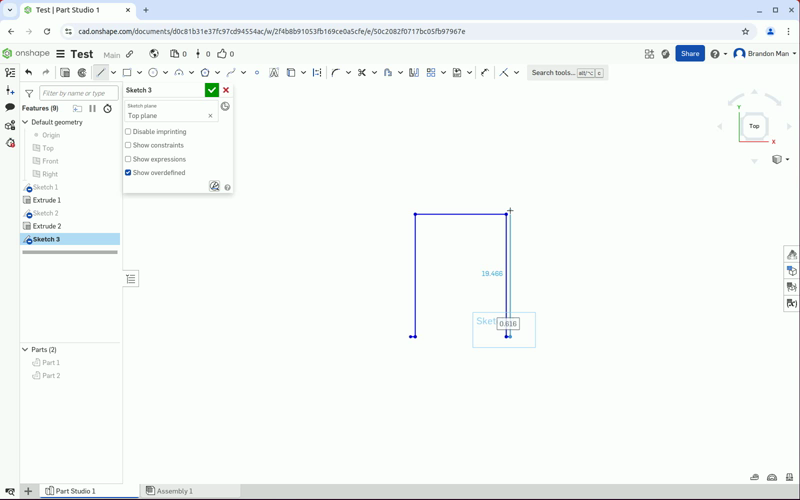
click(510, 210)
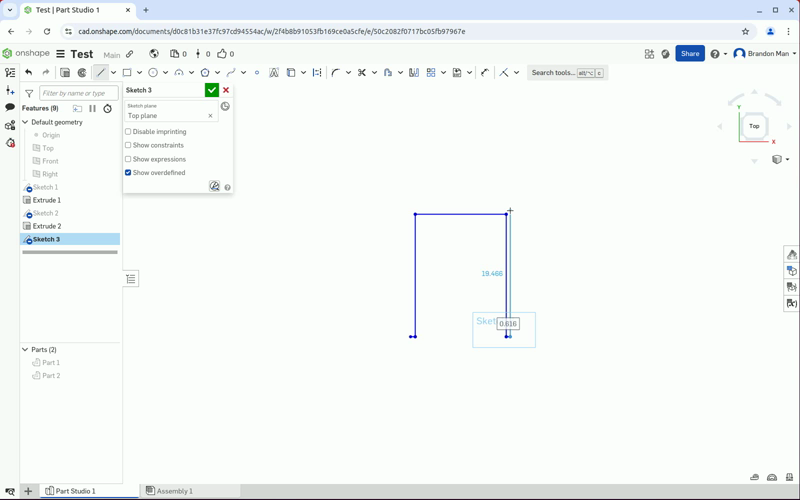
key_up(shift)
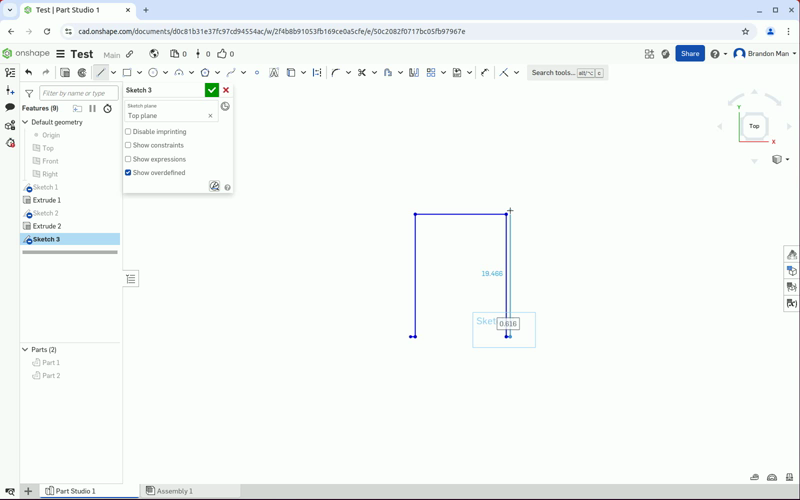
key_down(shift)
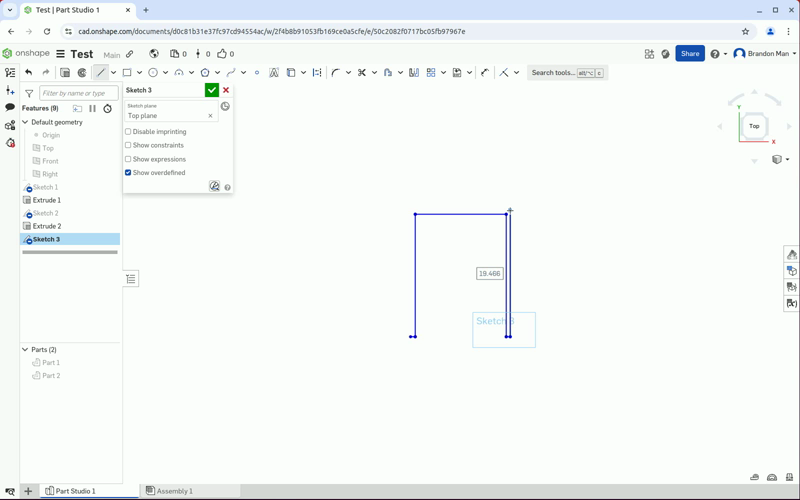
mouse_move(411, 210)
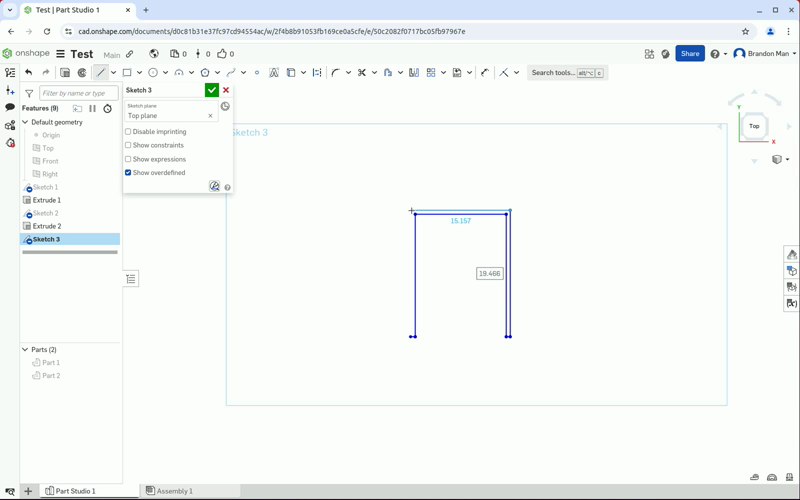
click(411, 210)
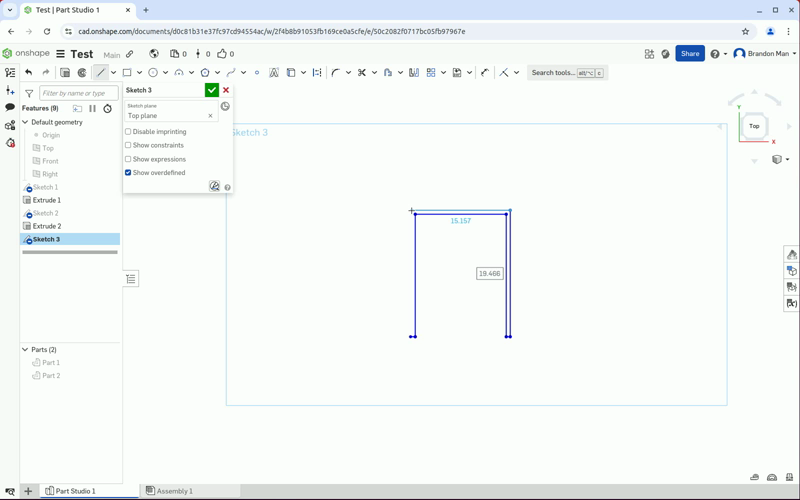
key_up(shift)
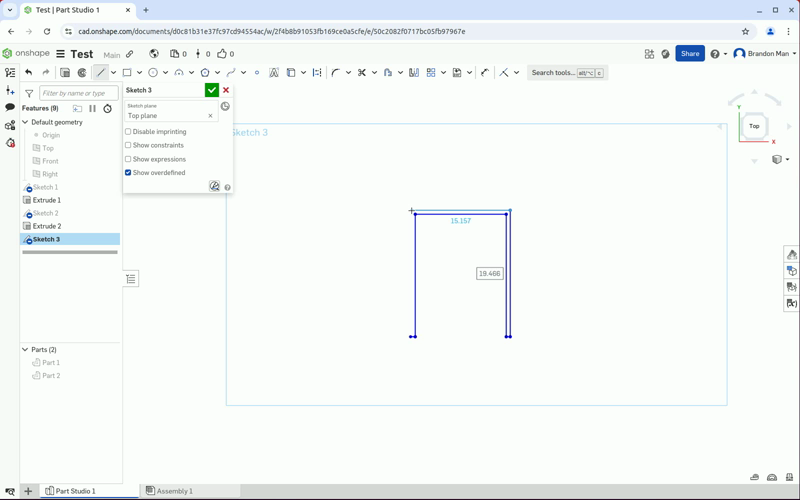
key_down(shift)
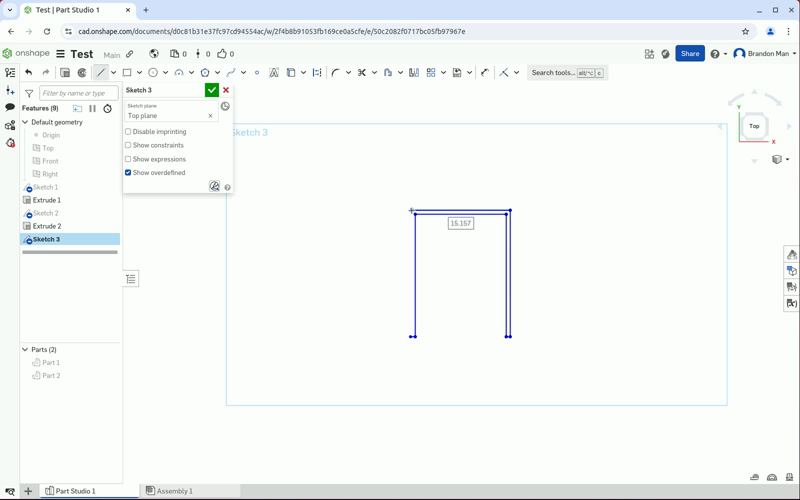
mouse_move(411, 336)
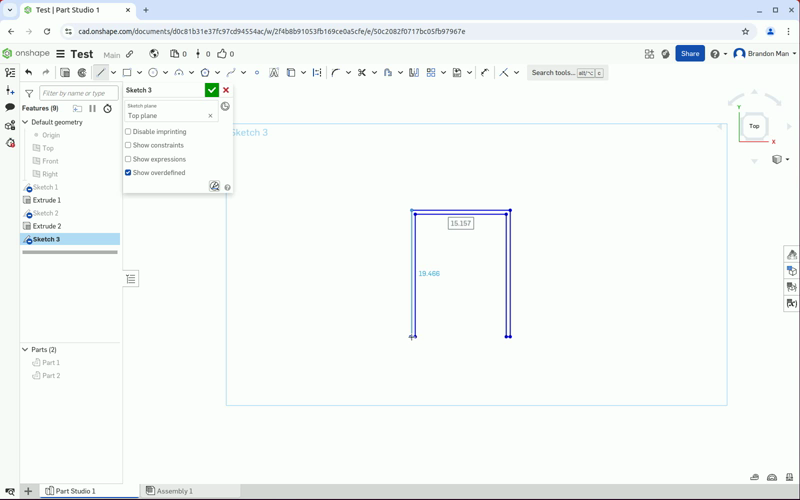
scroll(6)
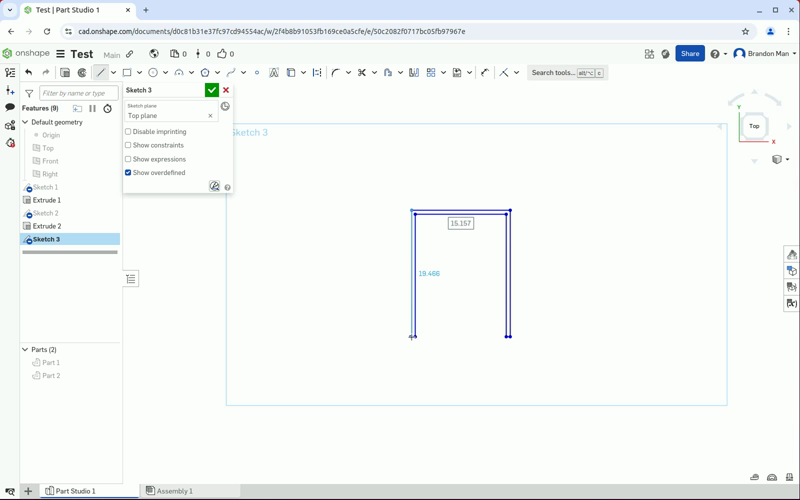
scroll(6)
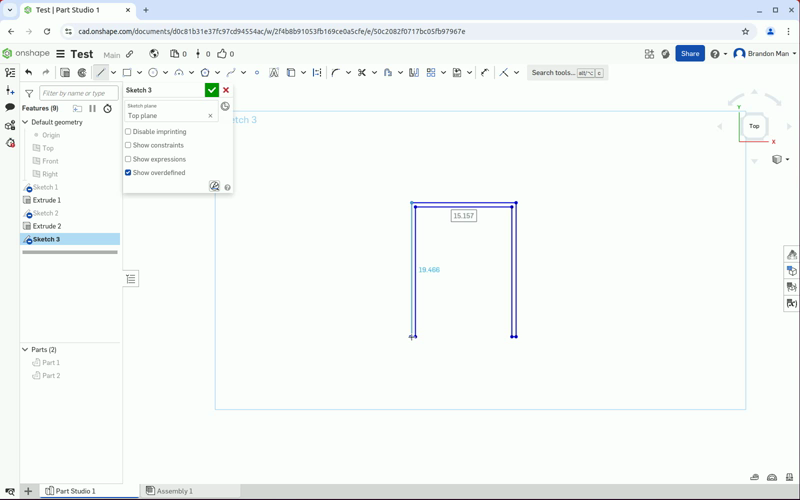
scroll(6)
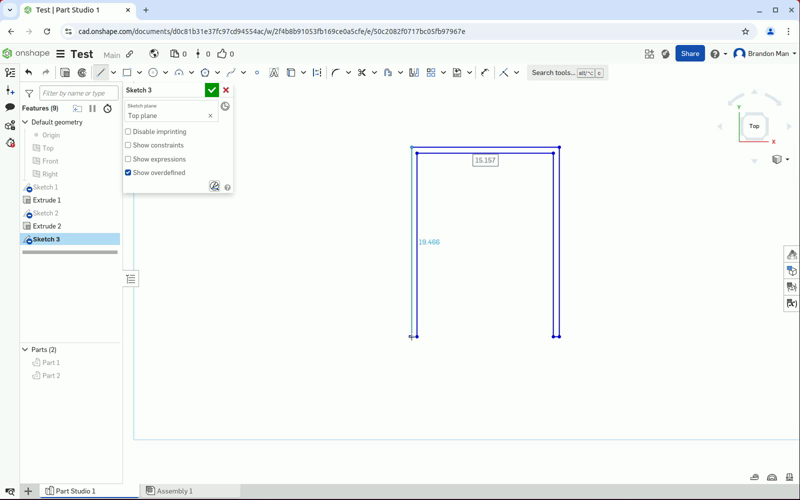
scroll(6)
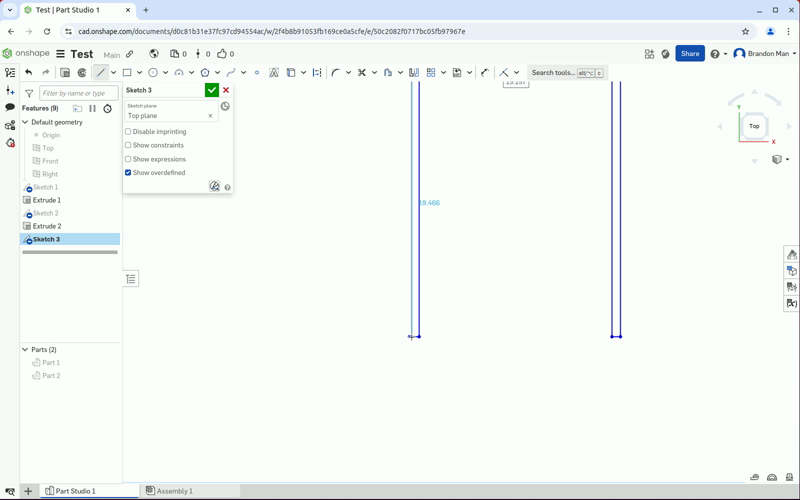
scroll(6)
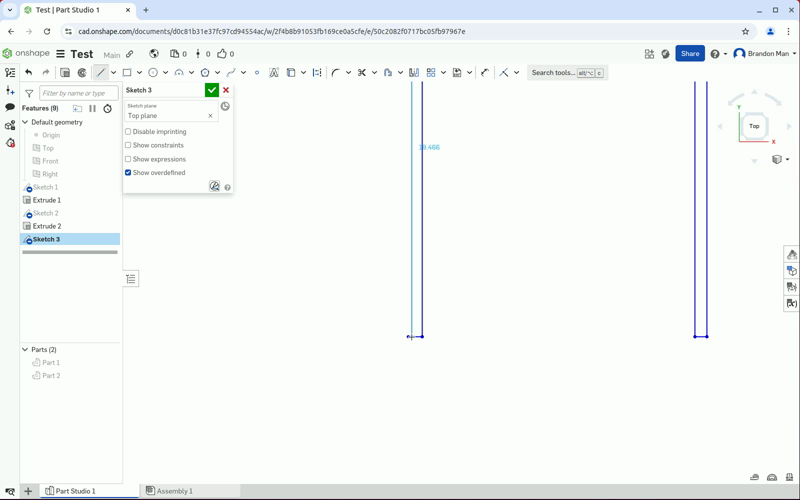
scroll(6)
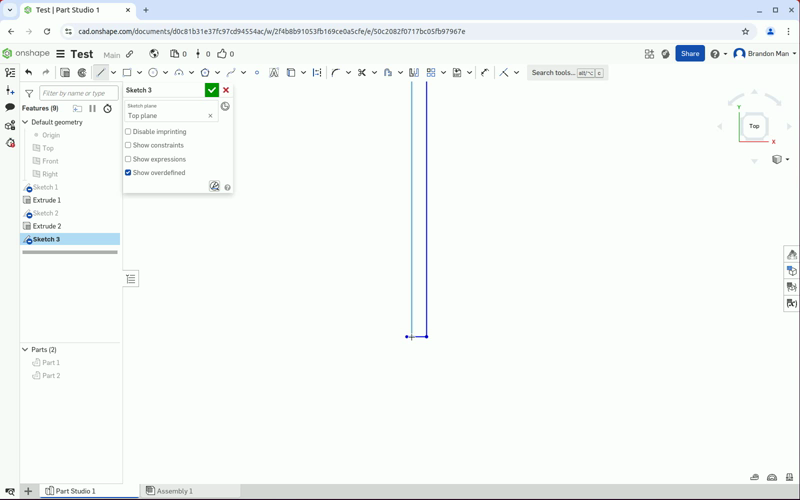
scroll(6)
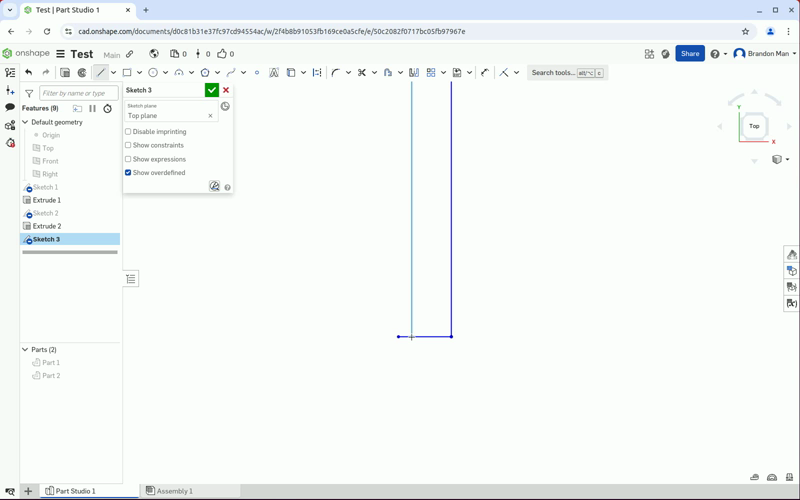
key_up(shift)
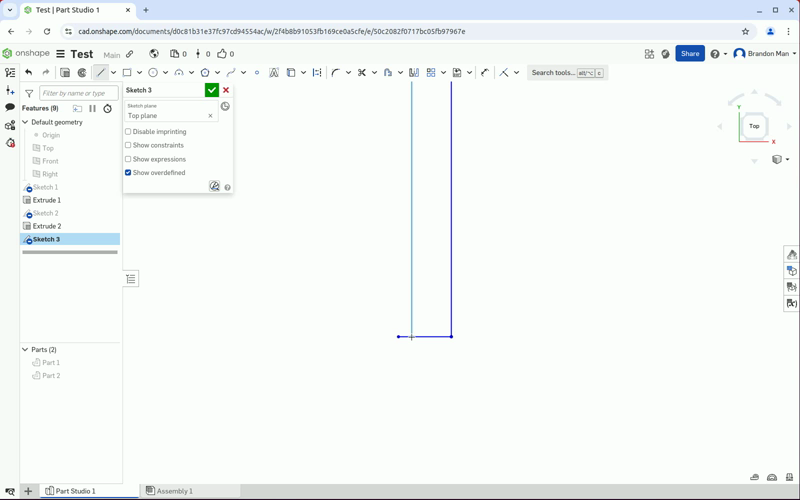
click(411, 336)
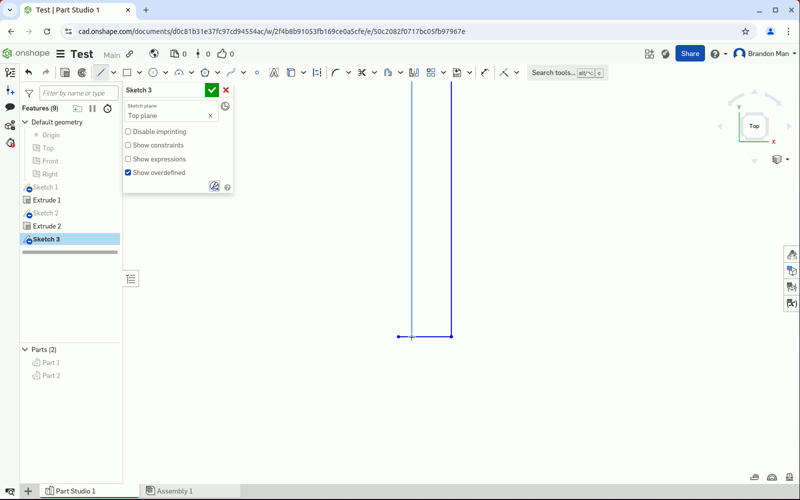
scroll(-6)
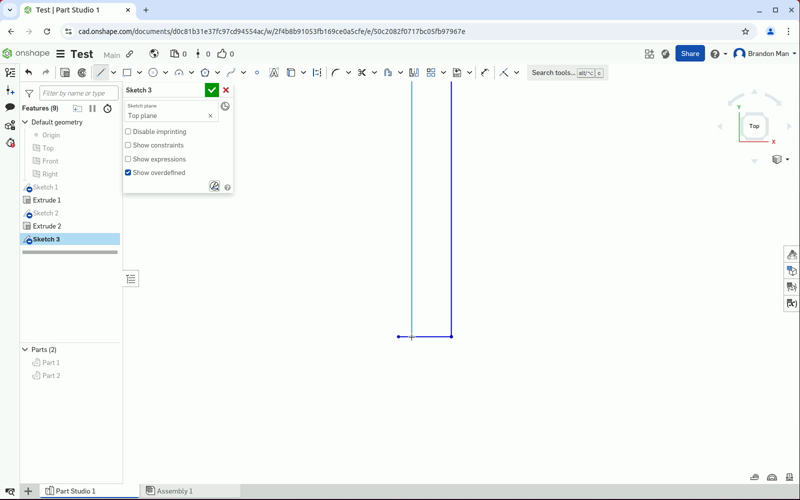
scroll(-6)
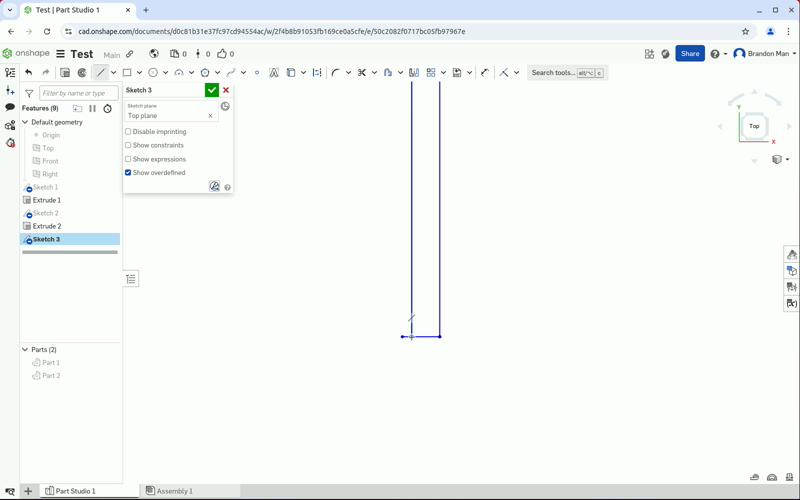
scroll(-6)
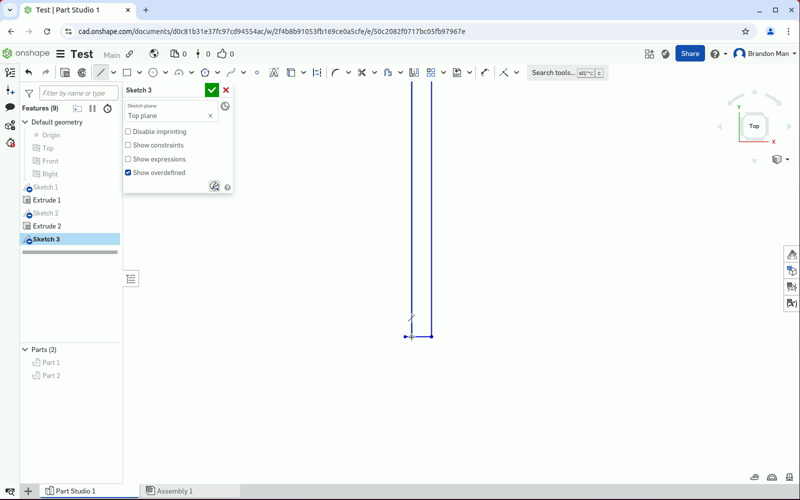
scroll(-6)
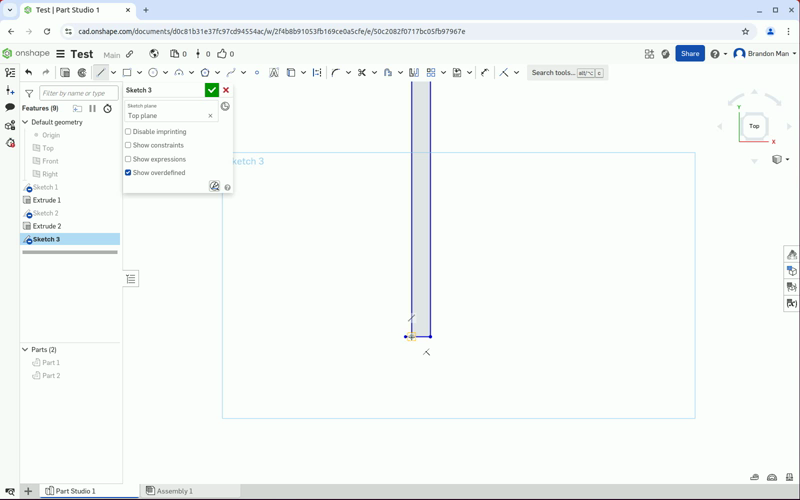
scroll(-6)
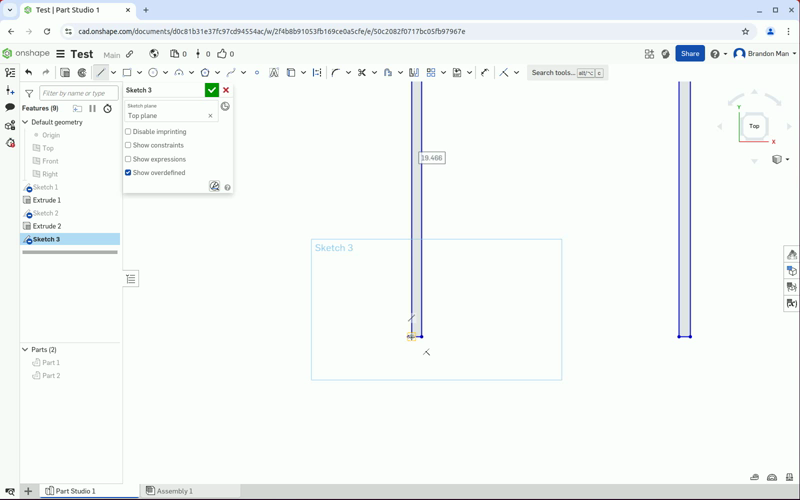
scroll(-6)
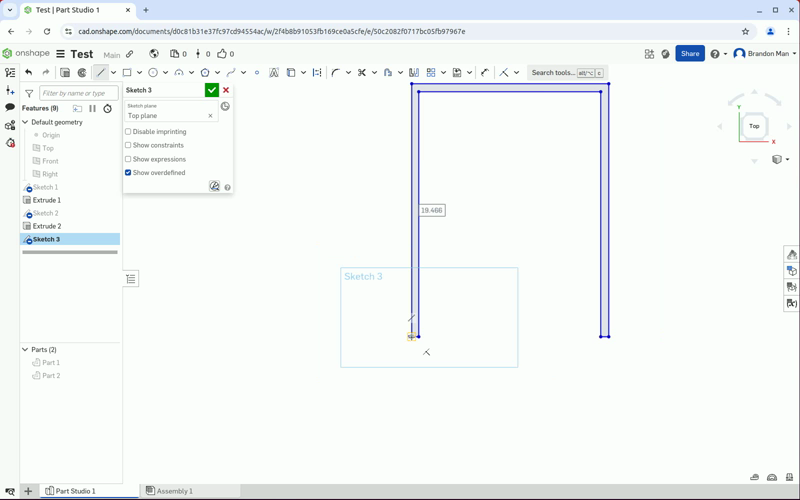
scroll(-6)
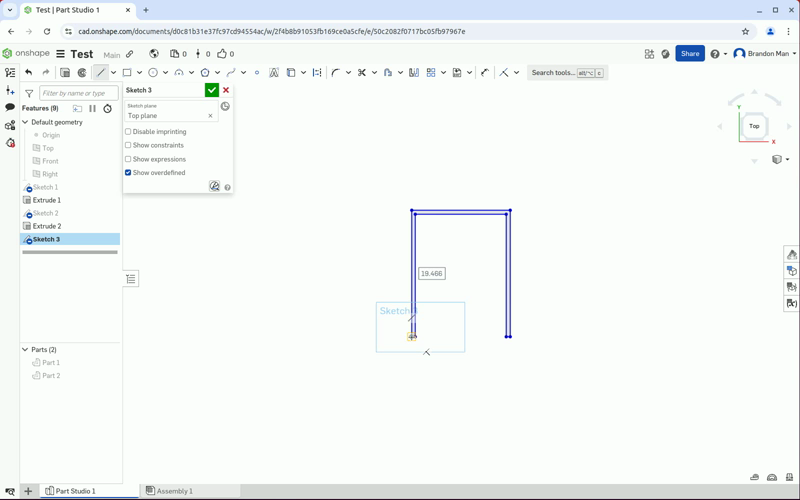
key(esc)
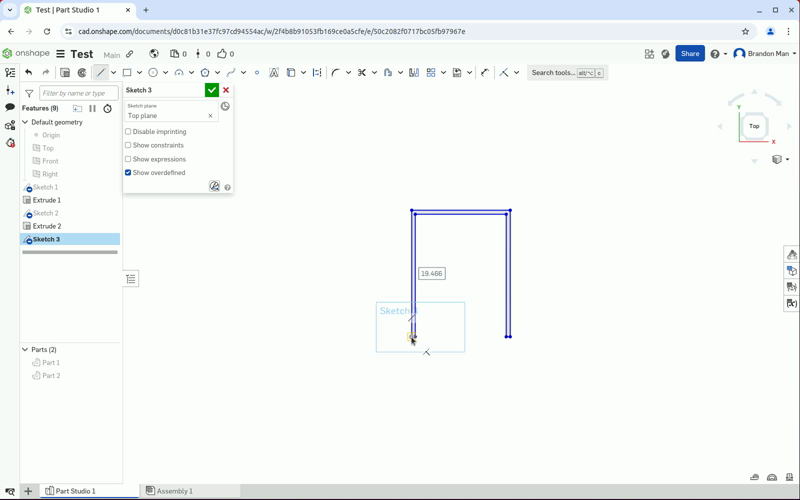
mouse_move(414, 225)
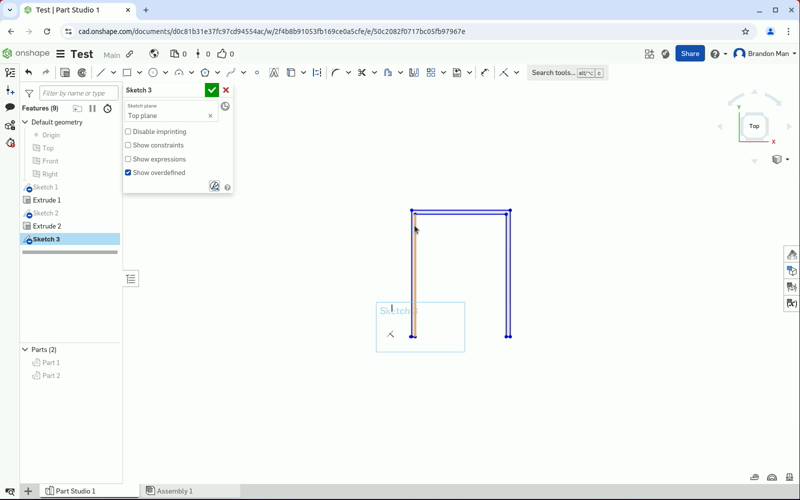
scroll(6)
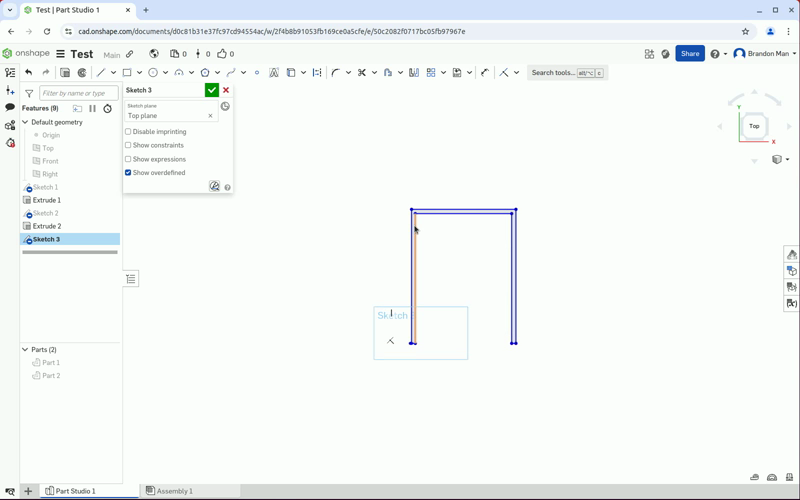
scroll(6)
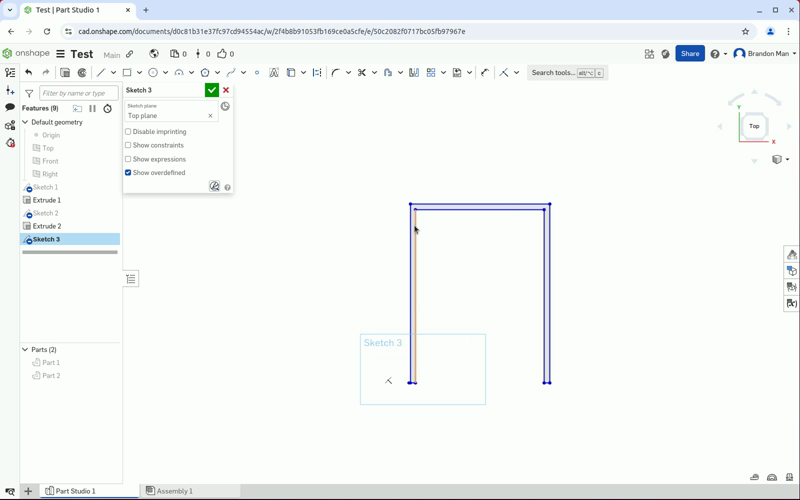
scroll(6)
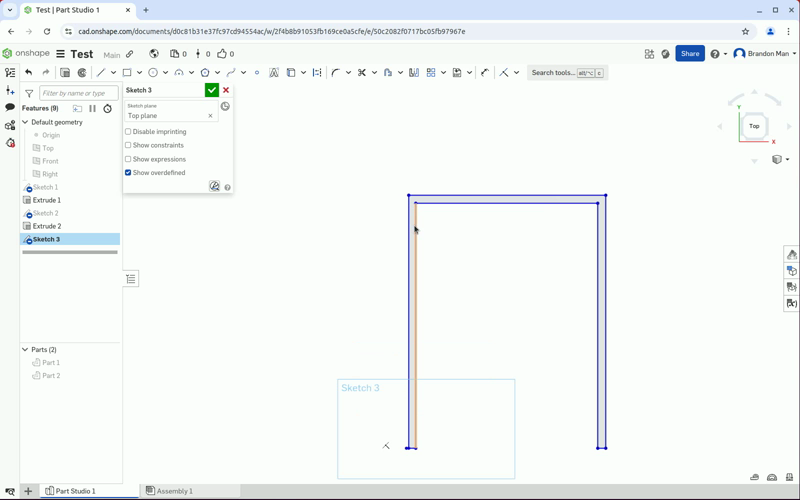
scroll(6)
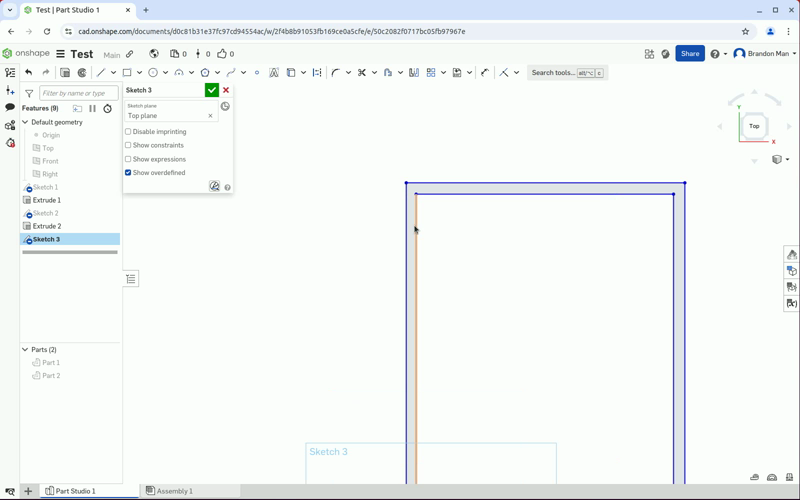
scroll(6)
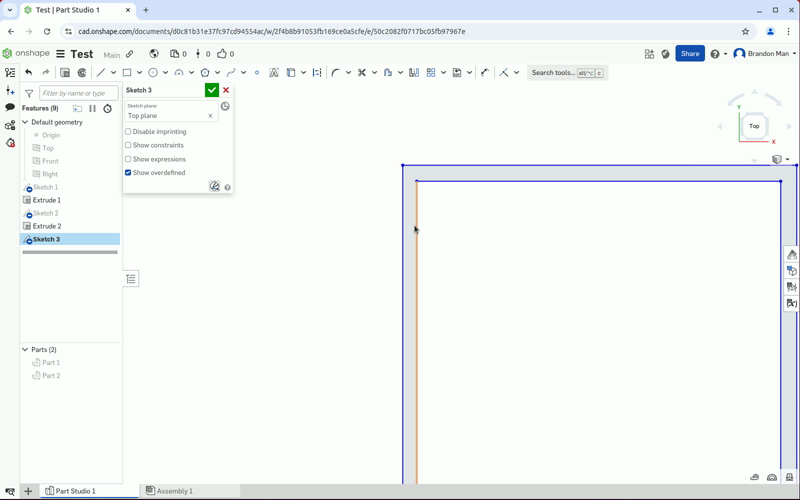
scroll(6)
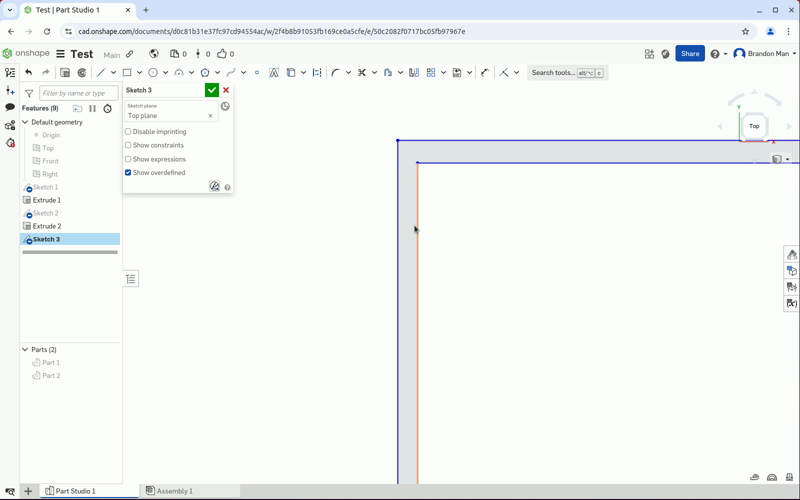
scroll(6)
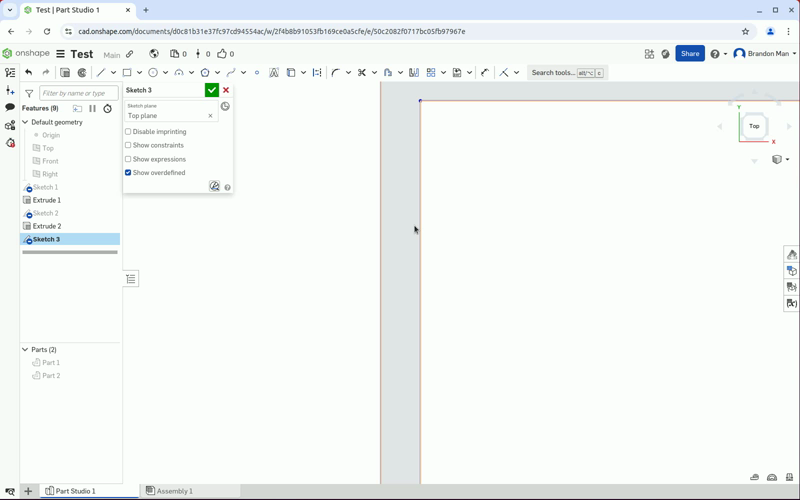
click(414, 225)
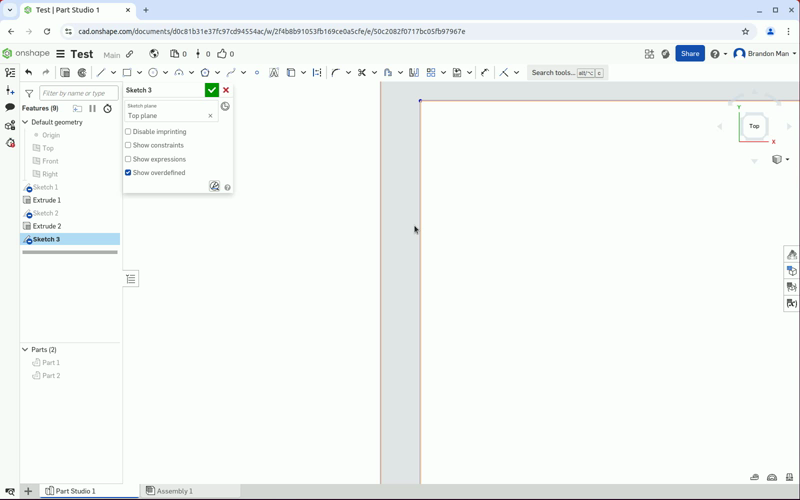
scroll(-6)
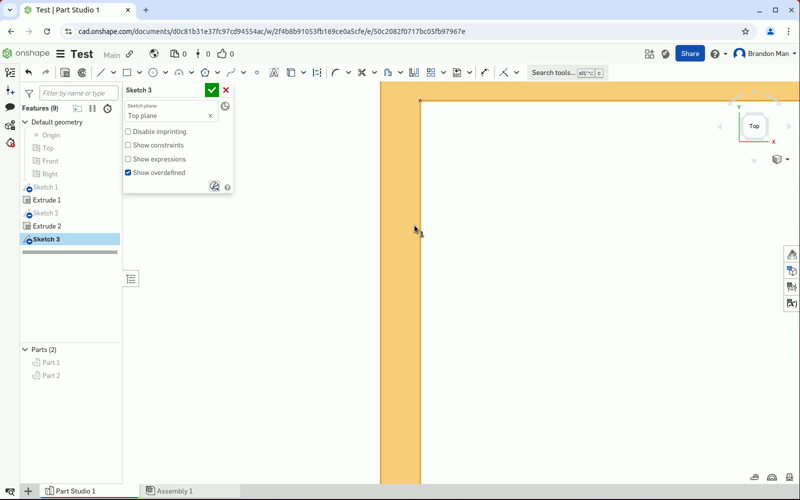
scroll(-6)
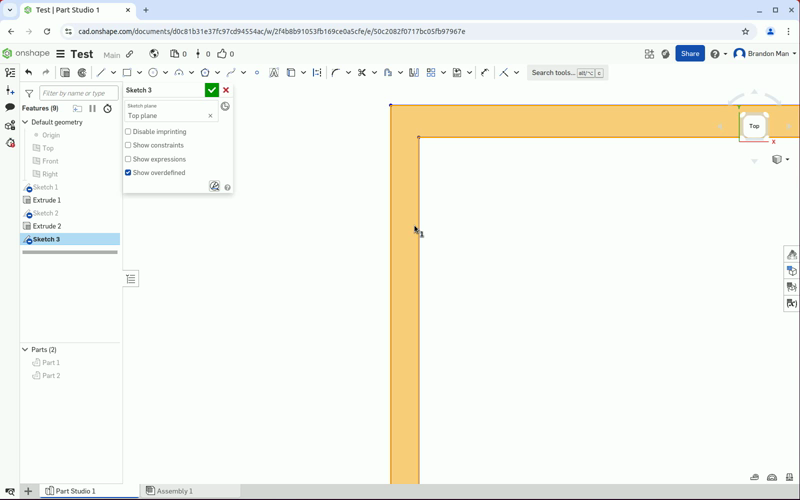
scroll(-6)
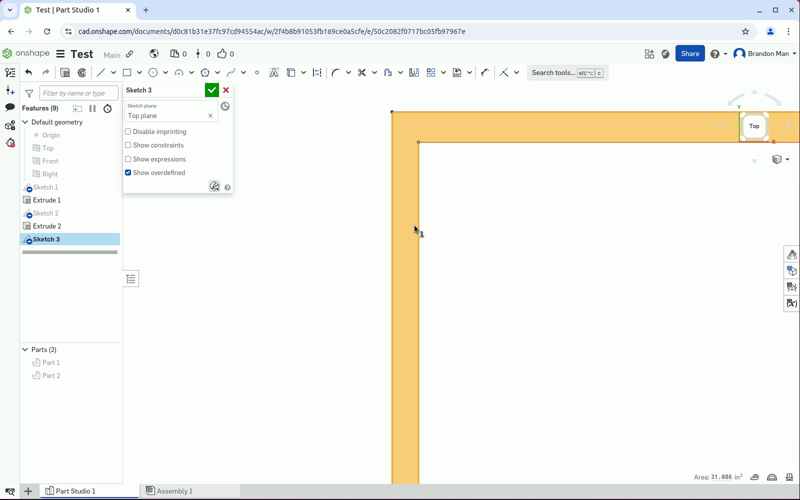
scroll(-6)
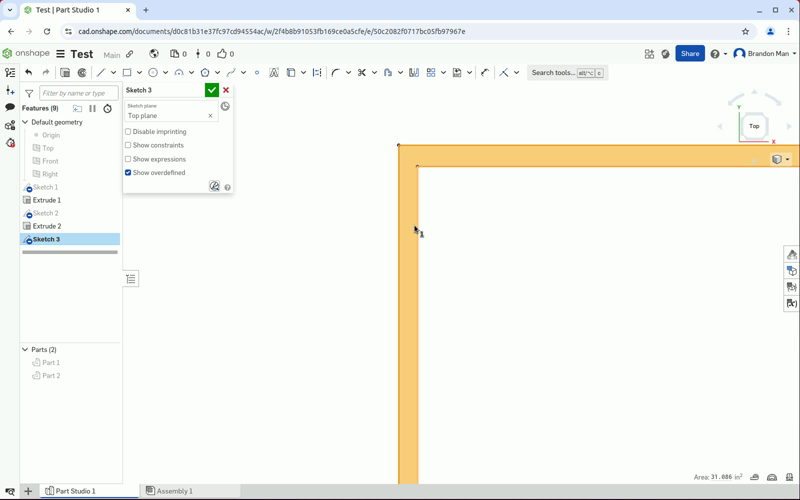
scroll(-6)
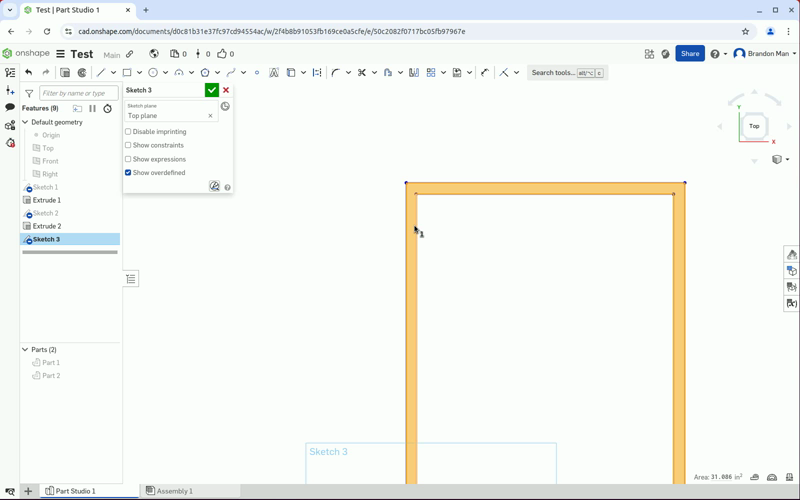
scroll(-6)
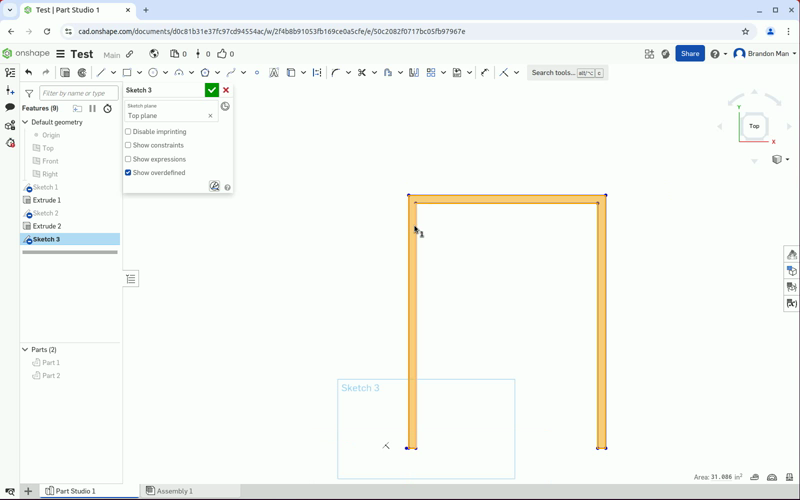
scroll(-6)
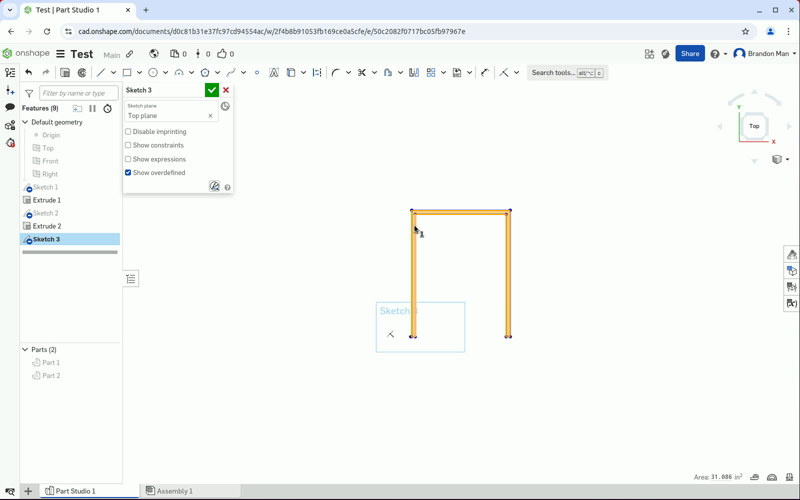
mouse_move(73, 352)
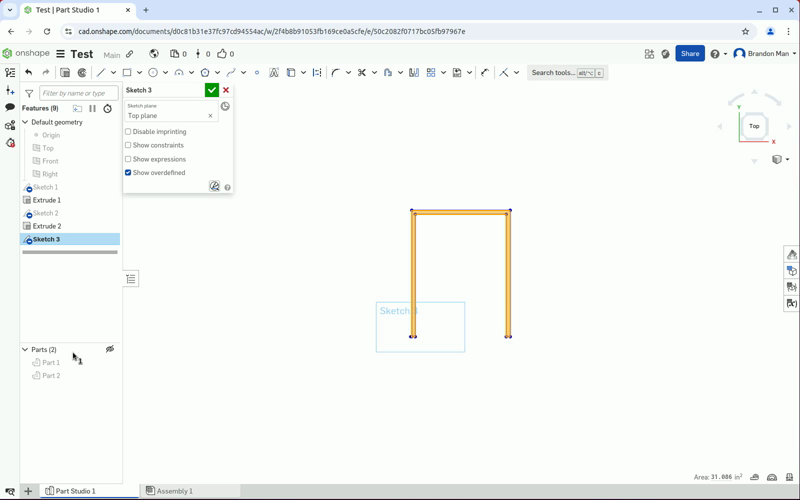
key(shift+y)
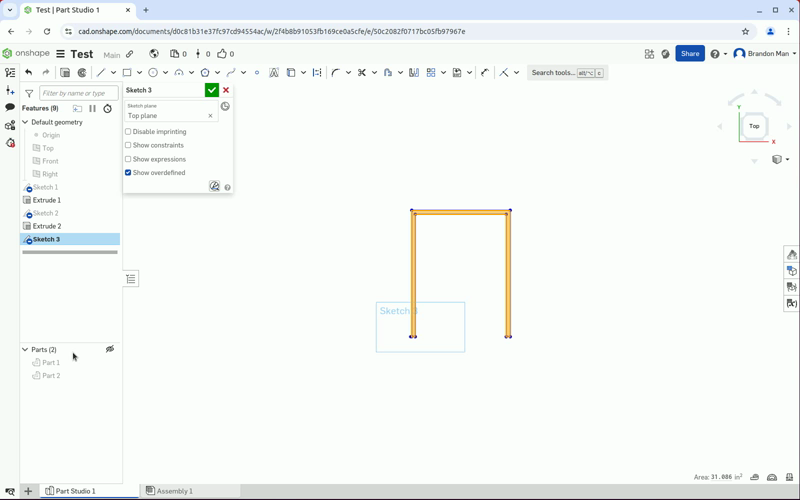
key(shift+e)
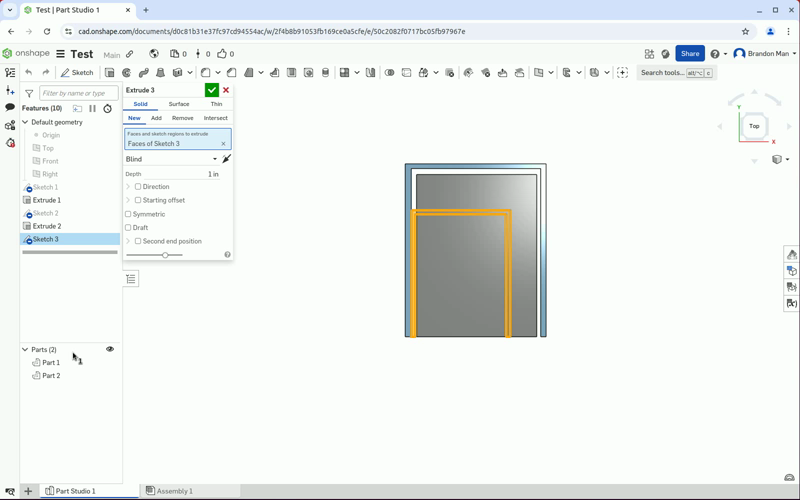
mouse_move(143, 106)
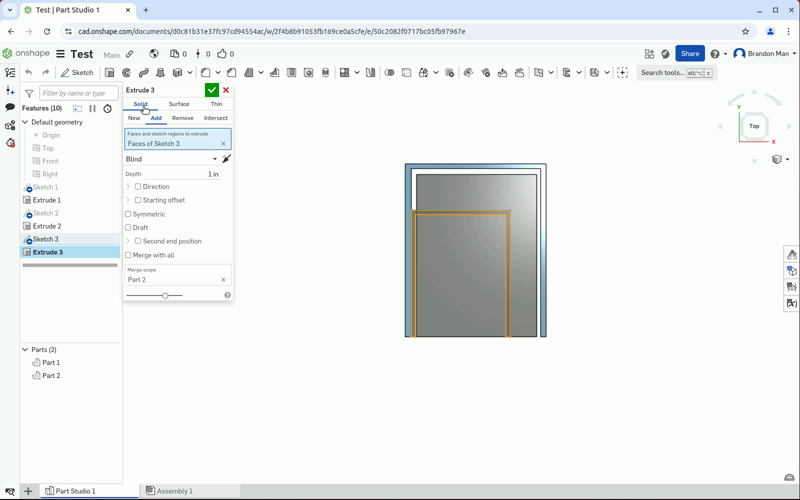
click(143, 106)
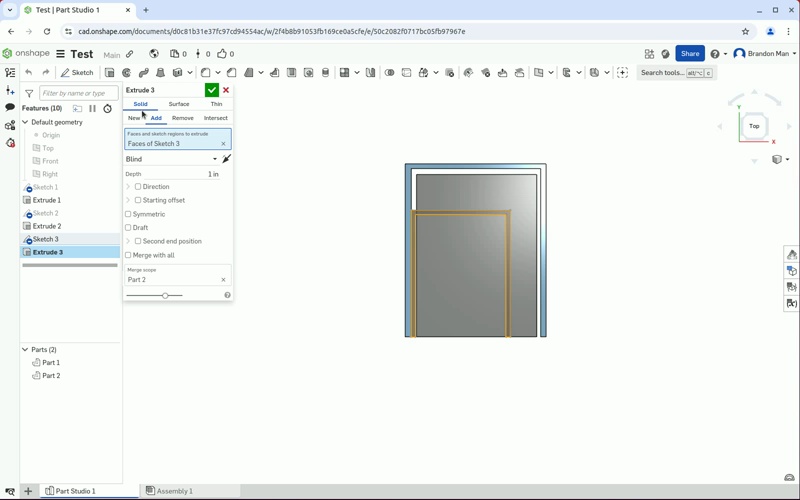
mouse_move(137, 120)
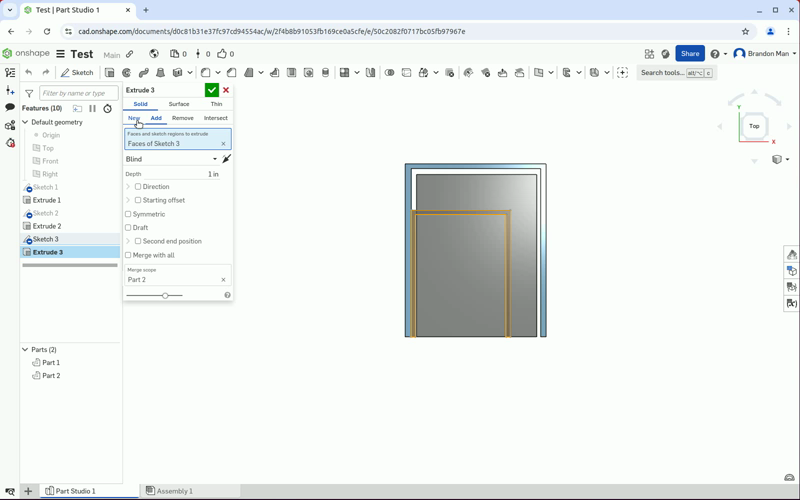
click(137, 120)
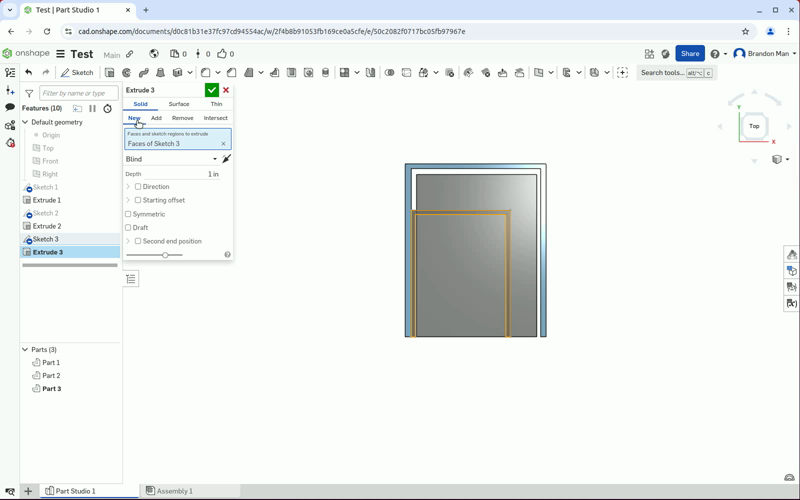
key(tab, 4)
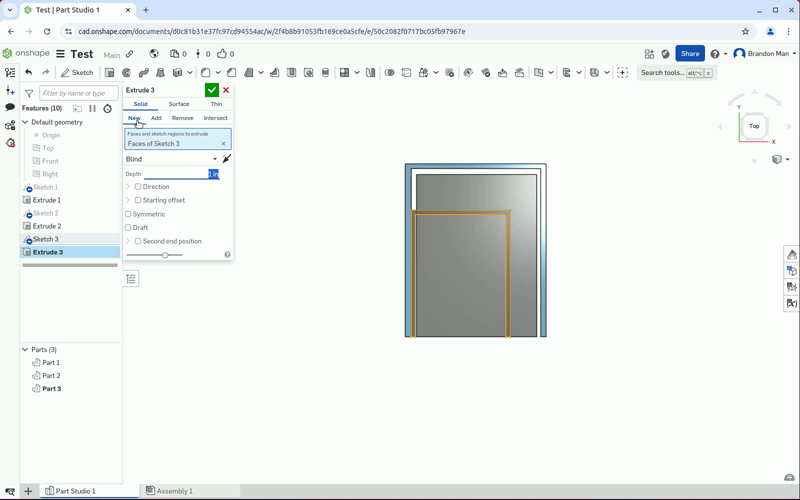
text(3.37)
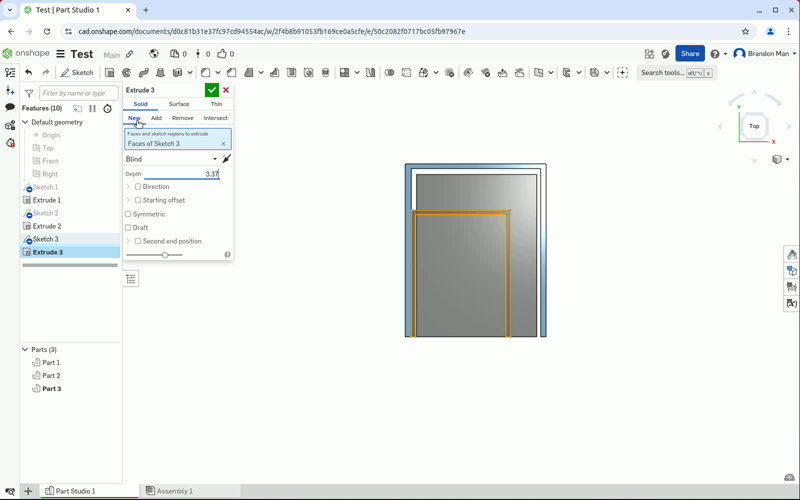
key(enter)
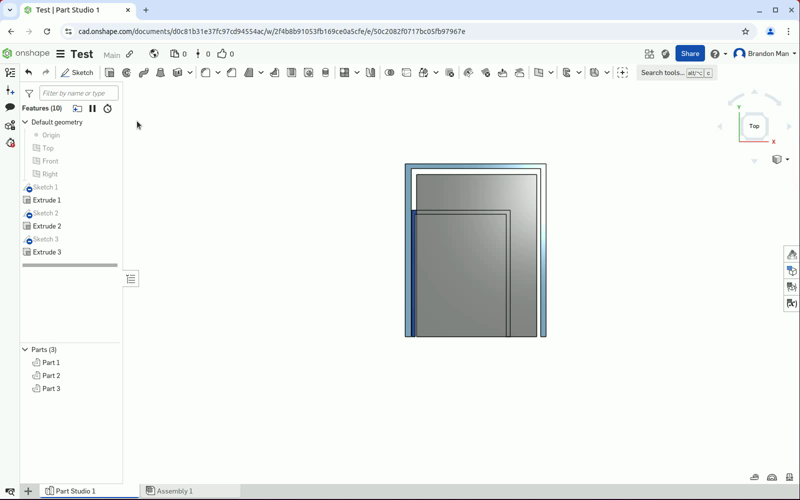
key(shift+h)
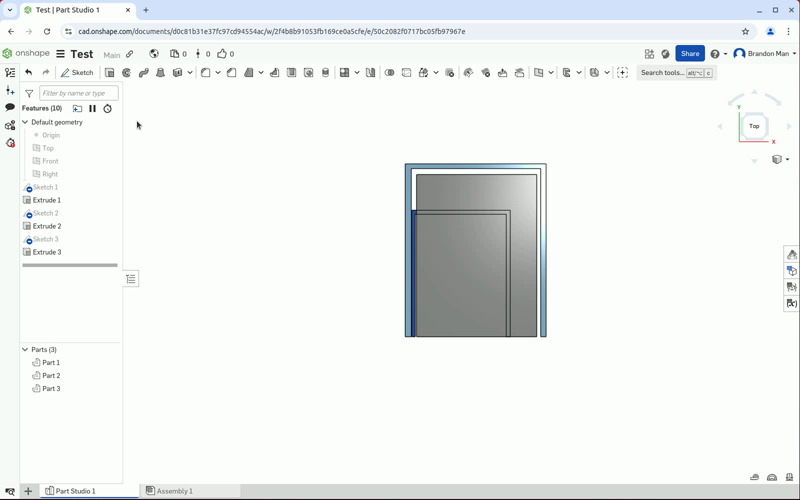
key(shift+h)
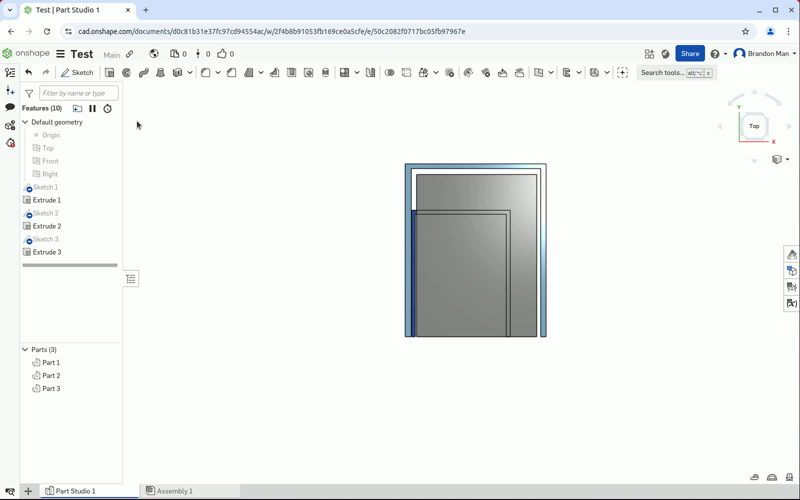
mouse_move(73, 189)
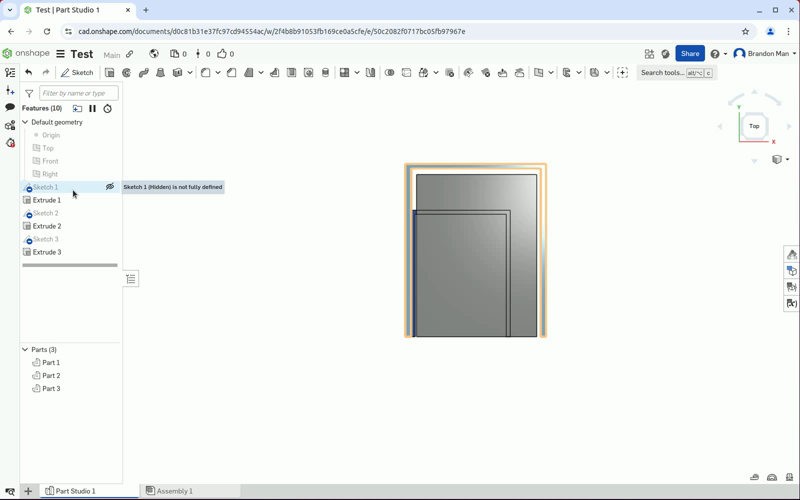
click(73, 189)
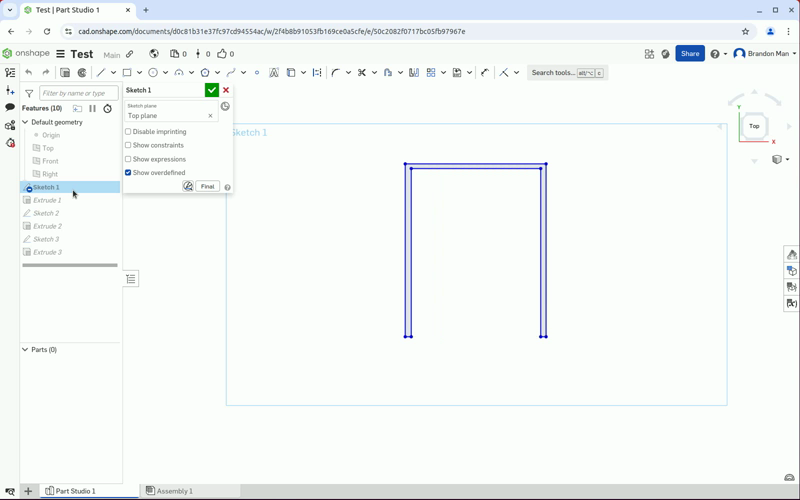
mouse_move(229, 92)
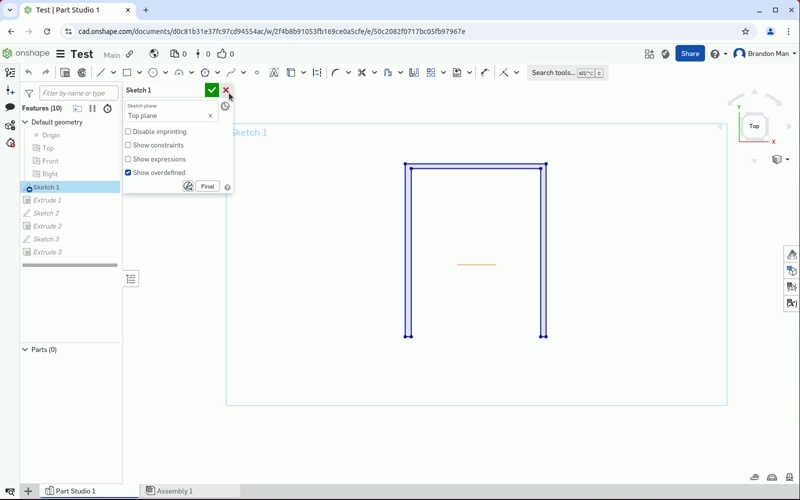
click(229, 92)
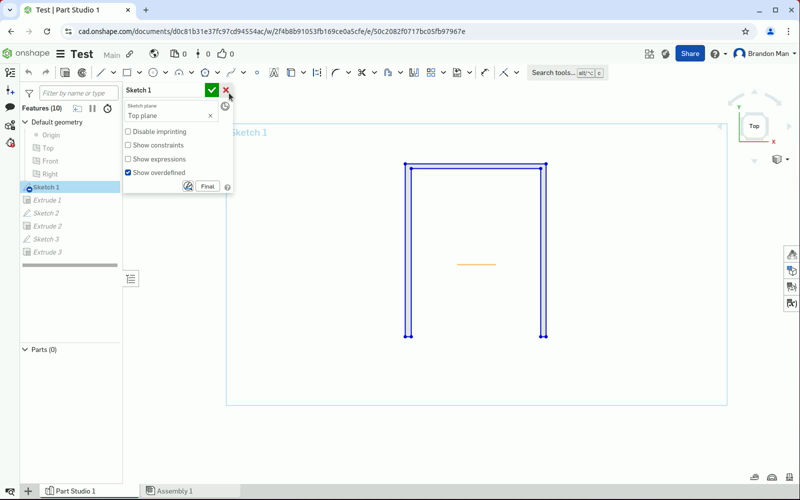
key(shift+s)
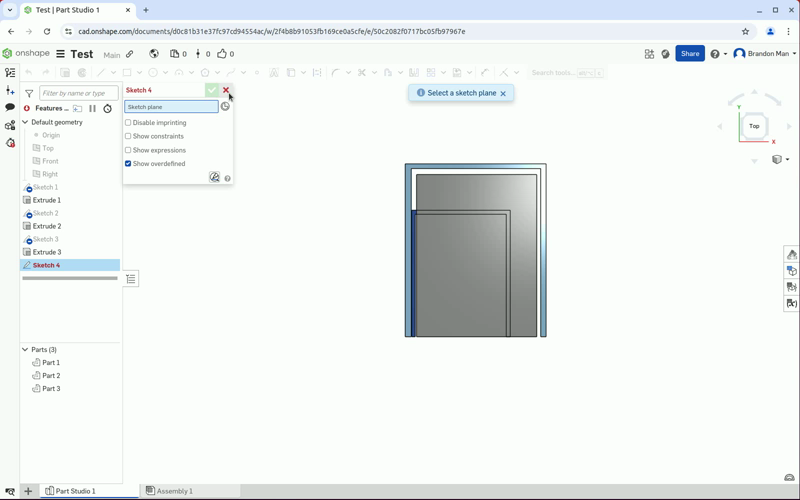
mouse_move(73, 150)
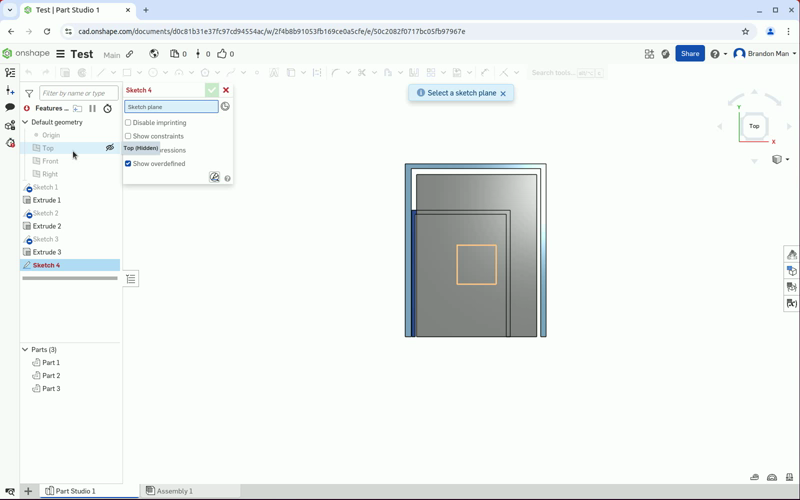
click(73, 150)
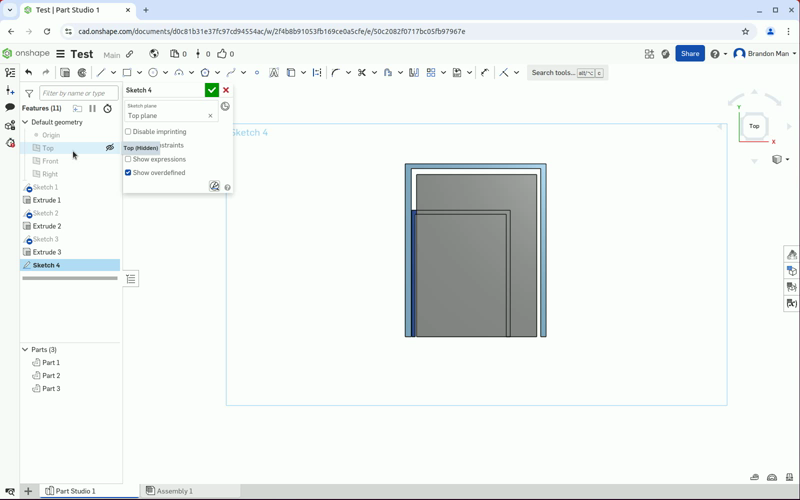
mouse_move(73, 352)
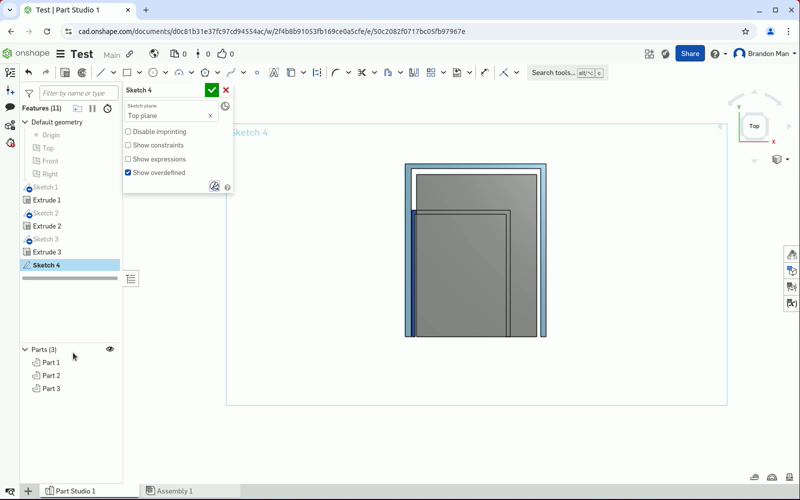
key(y)
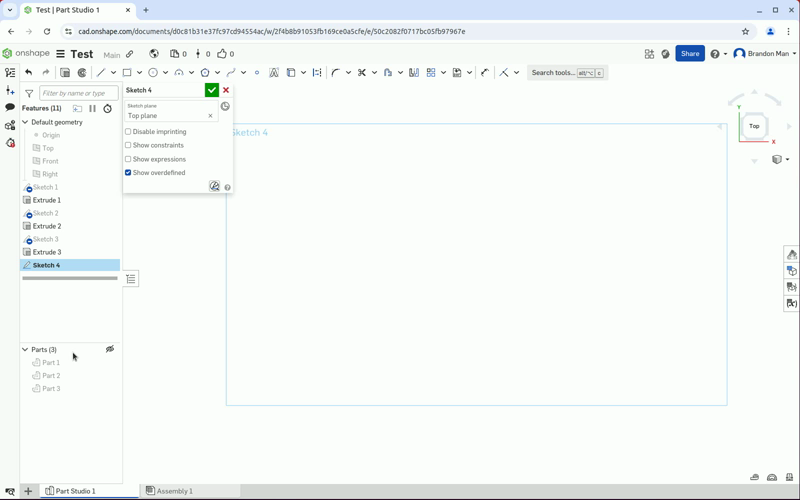
key(l)
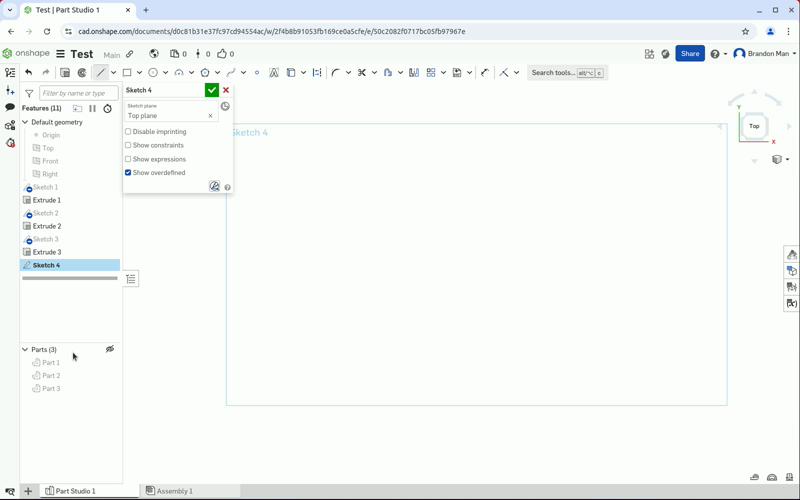
key_down(shift)
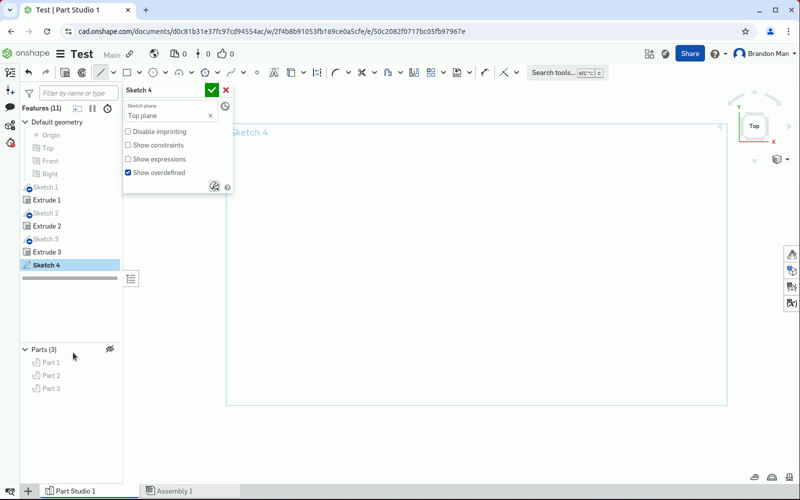
mouse_move(411, 336)
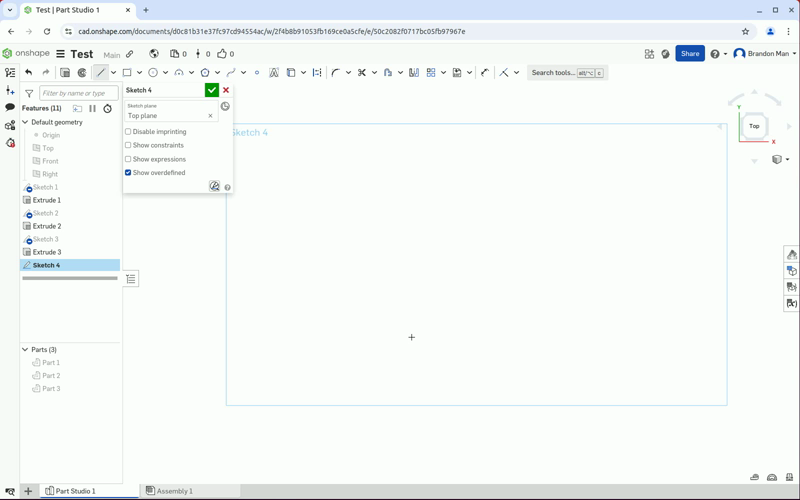
click(411, 336)
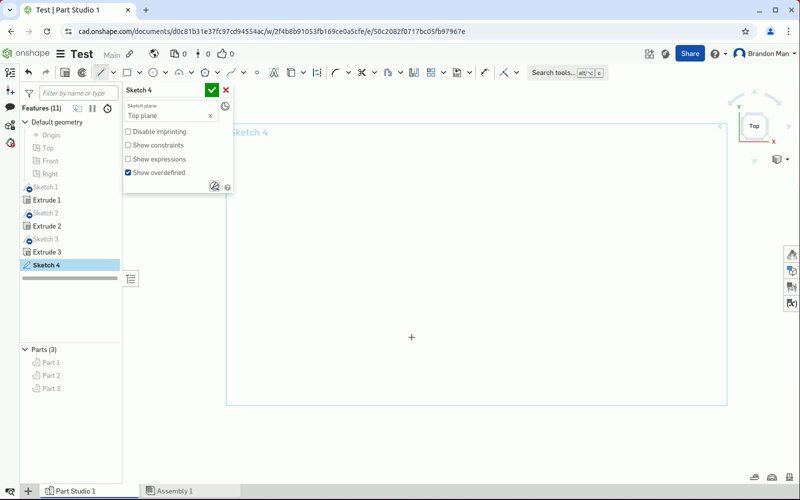
key_up(shift)
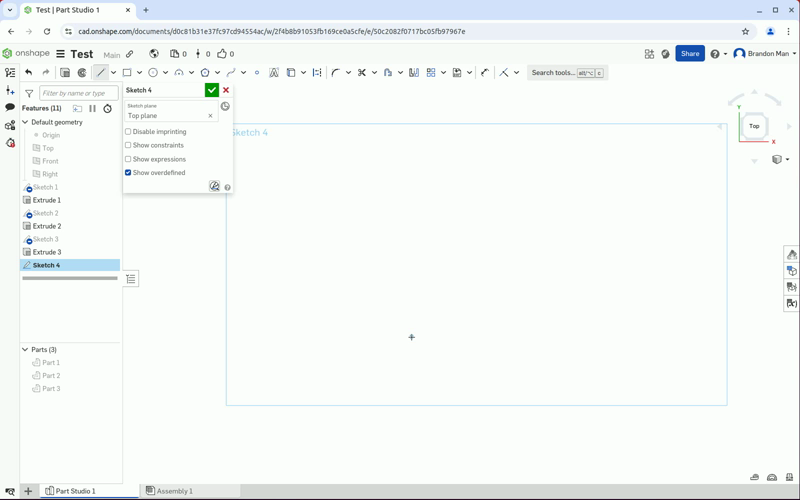
key_down(shift)
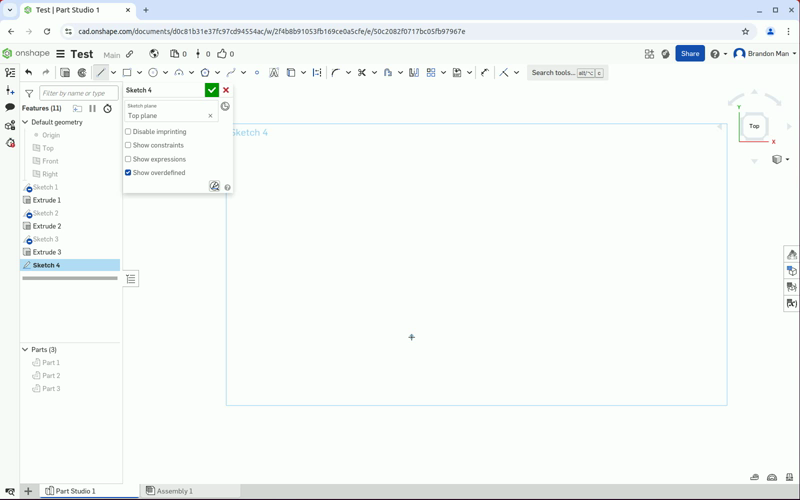
mouse_move(441, 336)
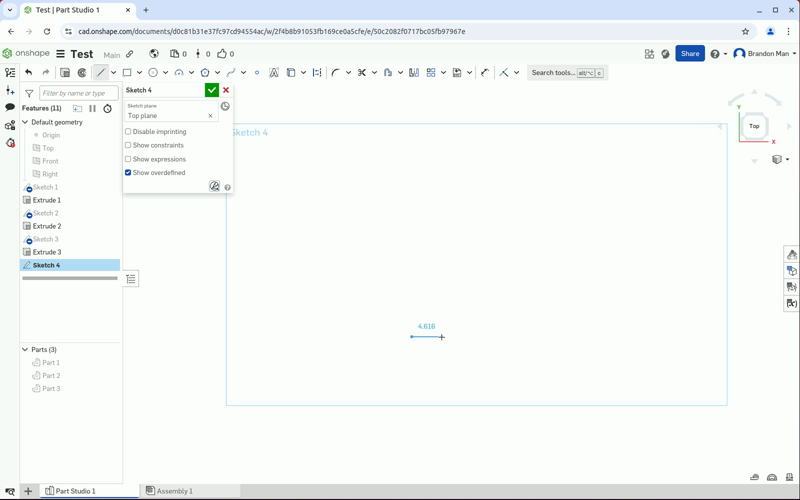
mouse_move(415, 336)
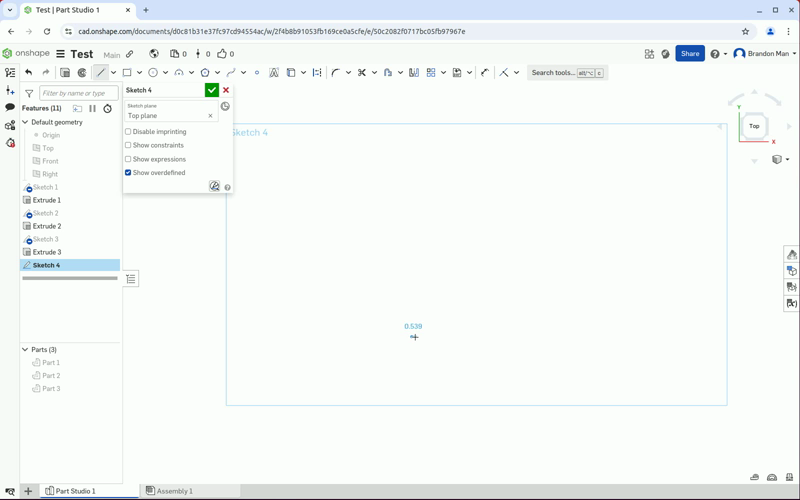
scroll(6)
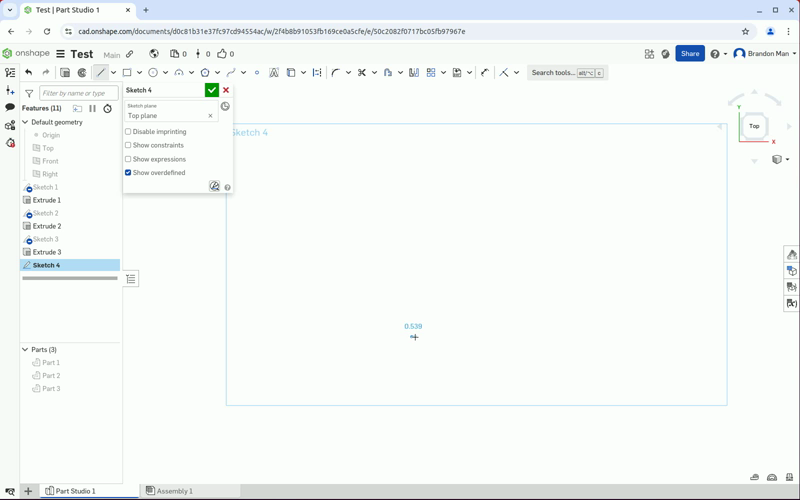
scroll(6)
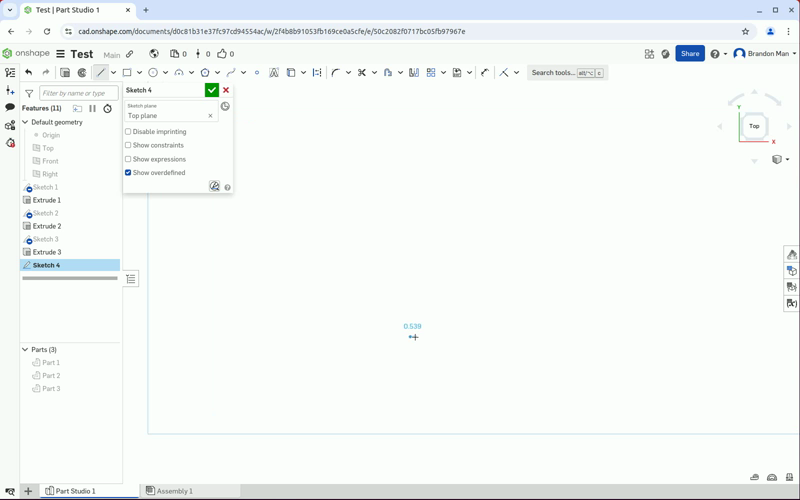
scroll(6)
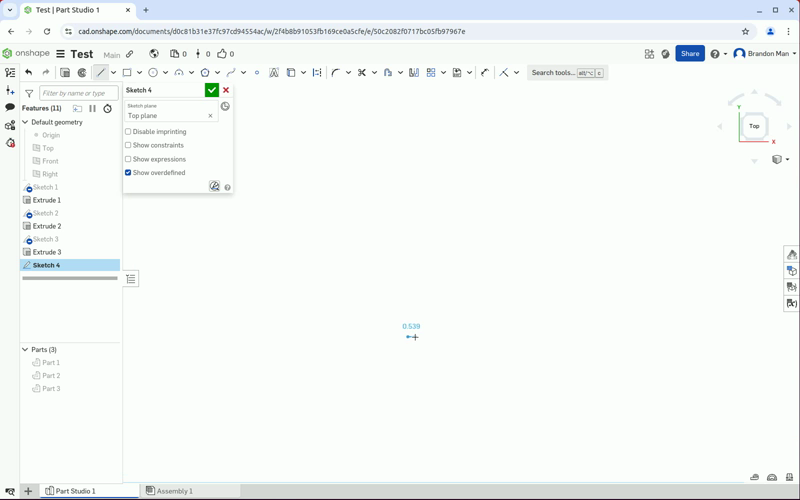
scroll(6)
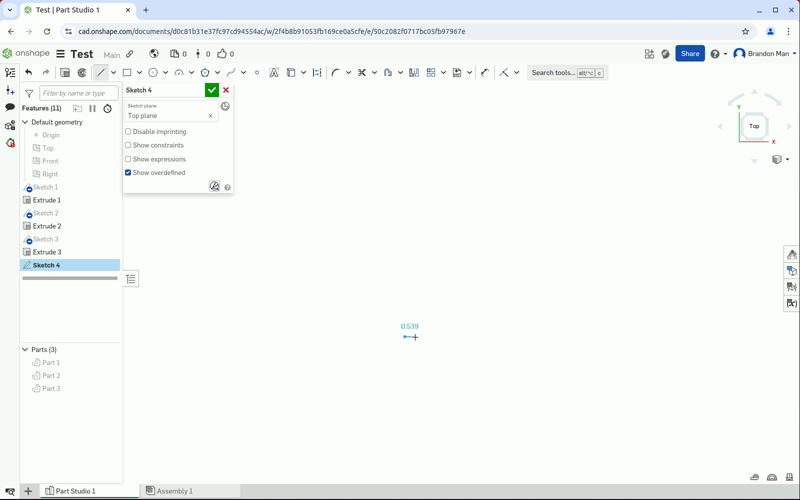
scroll(6)
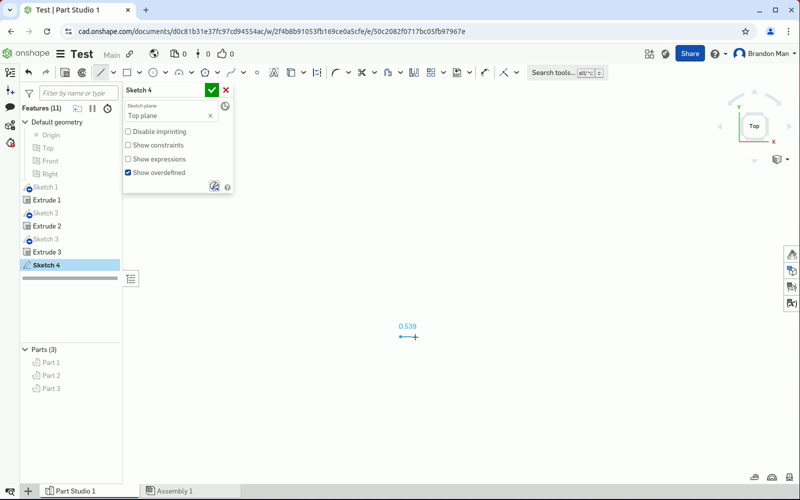
scroll(6)
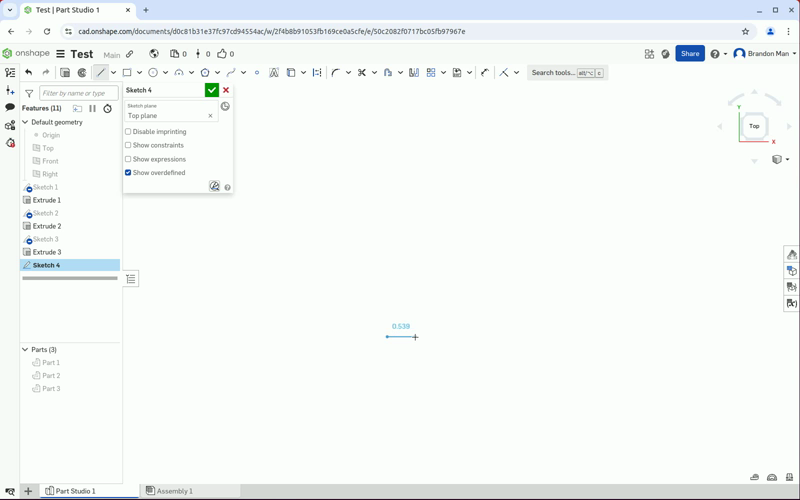
scroll(6)
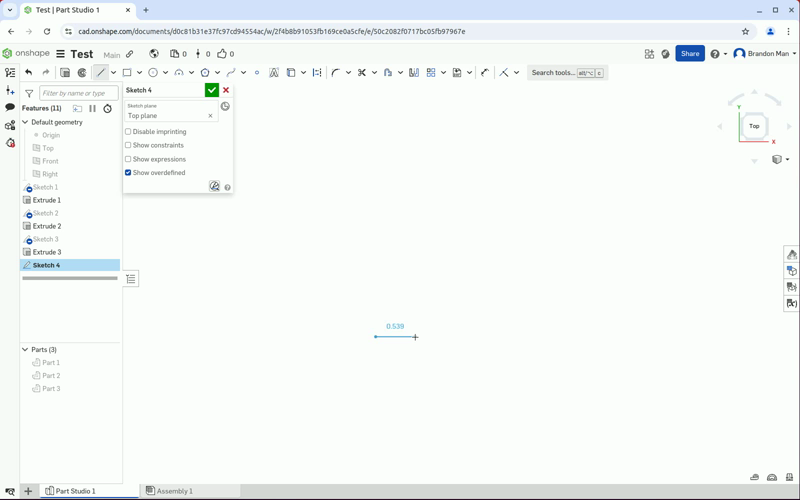
click(415, 336)
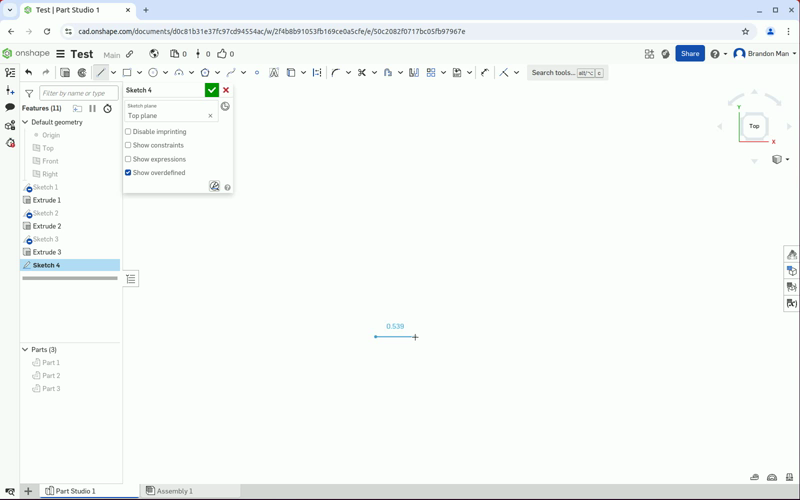
scroll(-6)
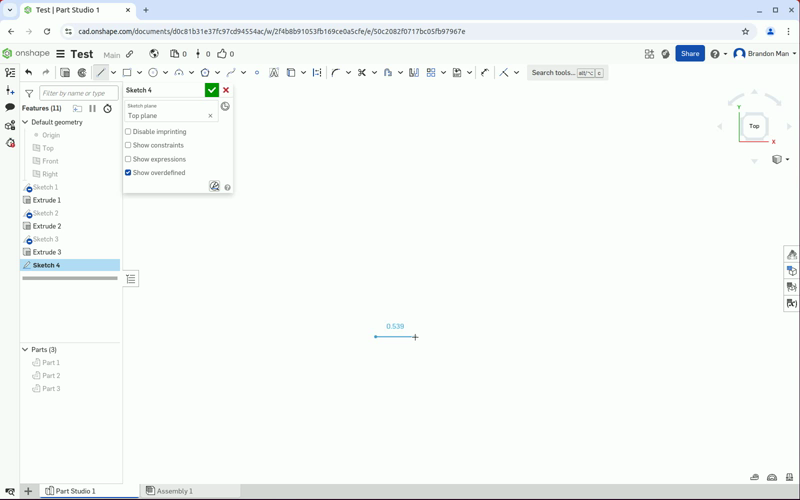
scroll(-6)
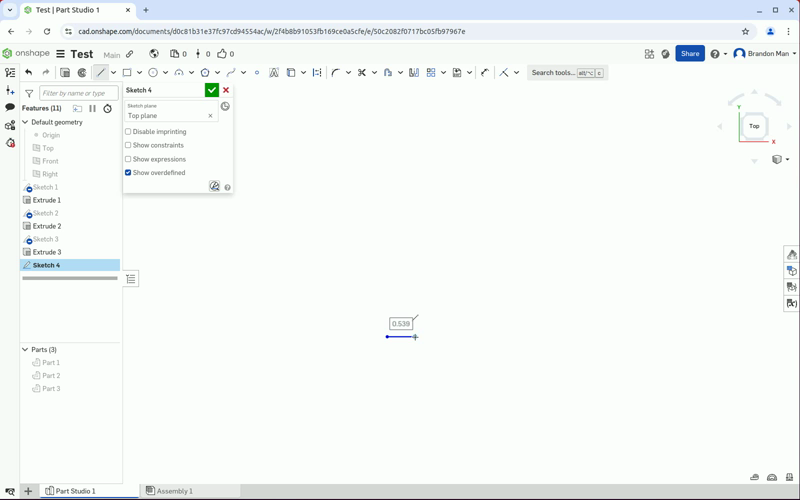
scroll(-6)
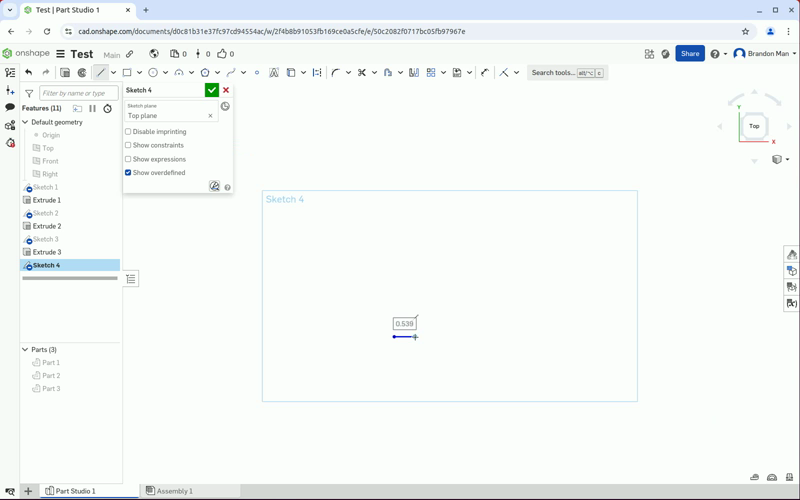
scroll(-6)
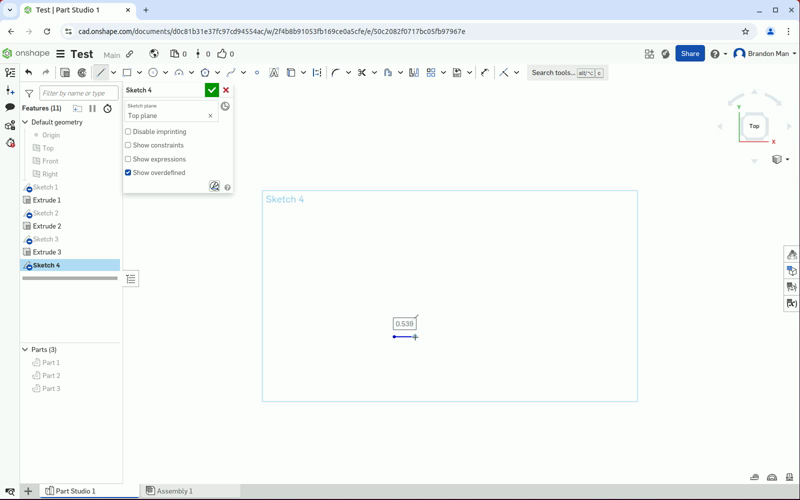
scroll(-6)
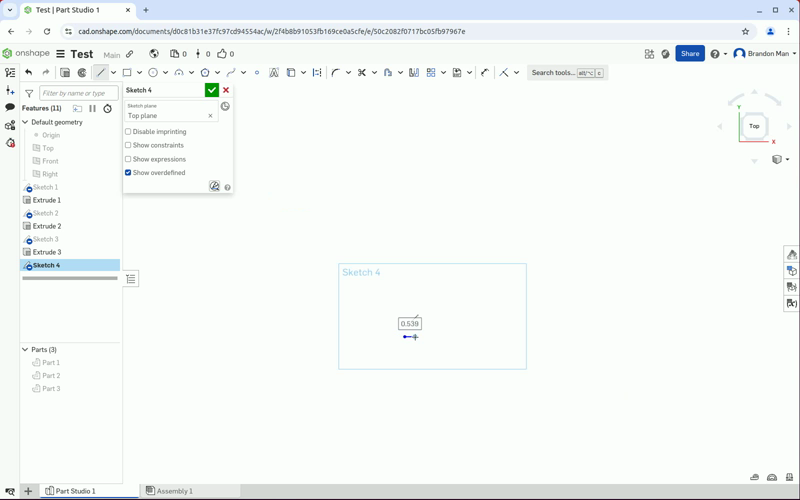
scroll(-6)
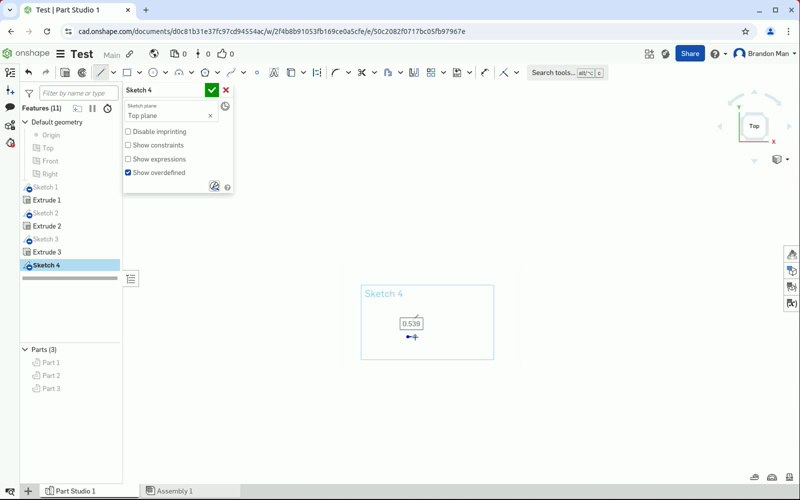
scroll(-6)
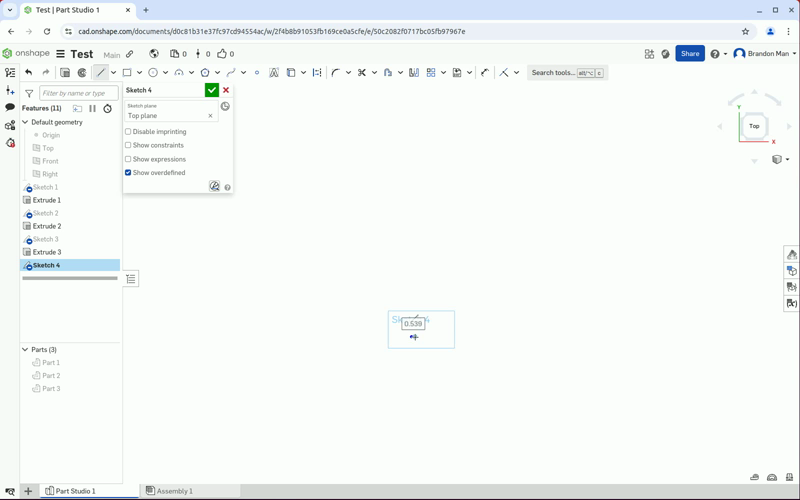
key_up(shift)
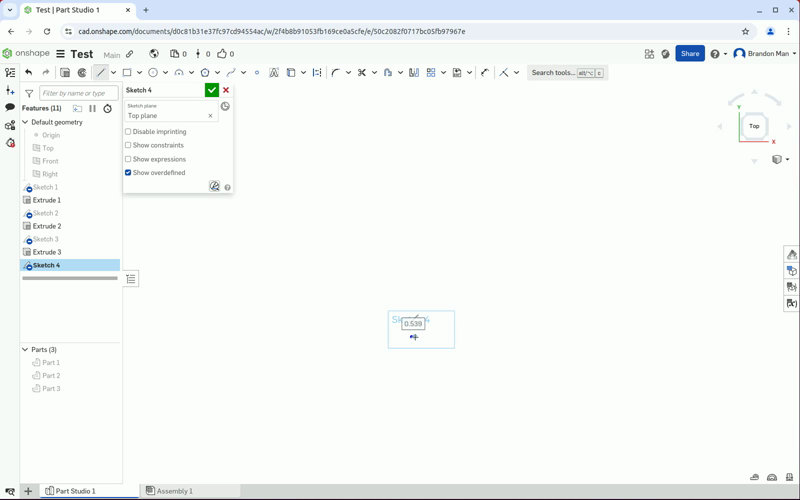
key_down(shift)
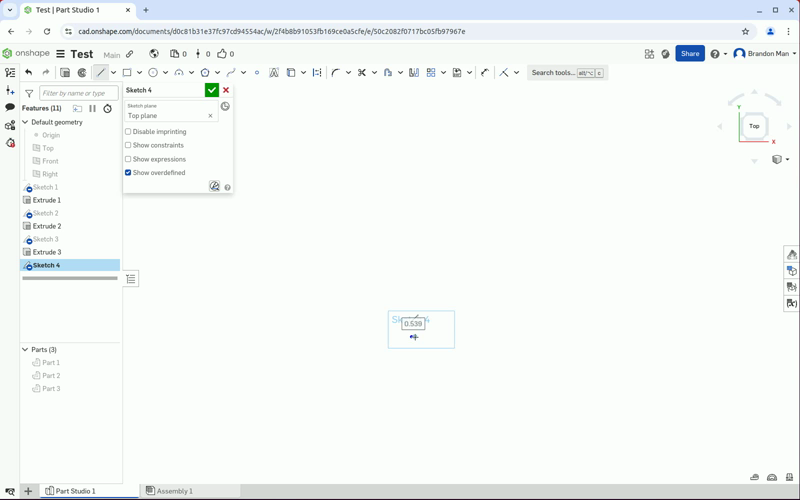
mouse_move(415, 214)
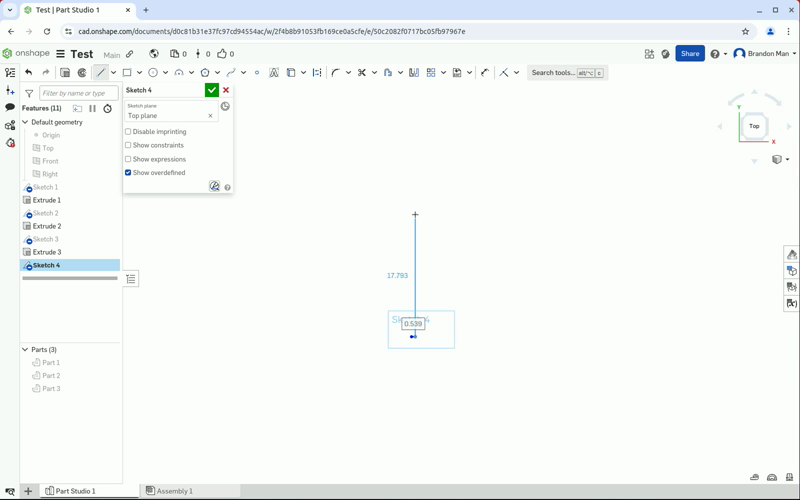
click(415, 214)
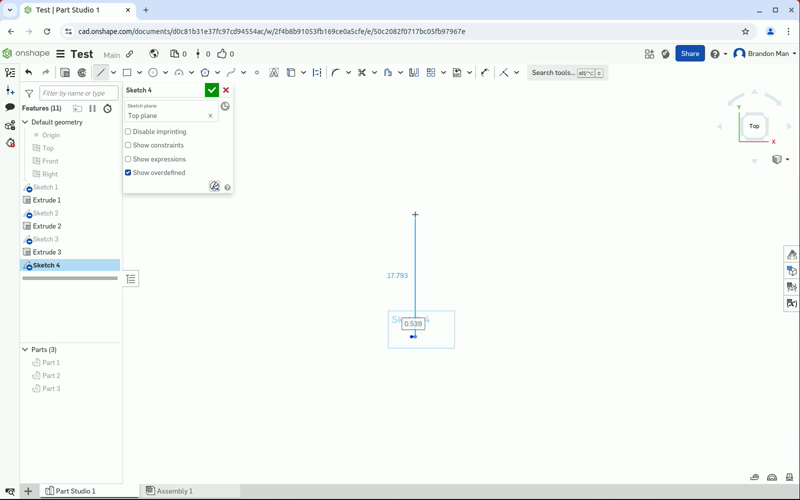
key_up(shift)
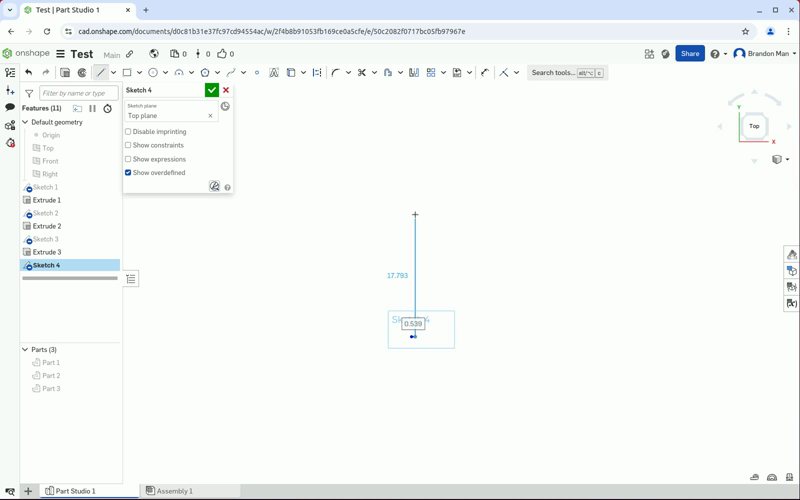
key_down(shift)
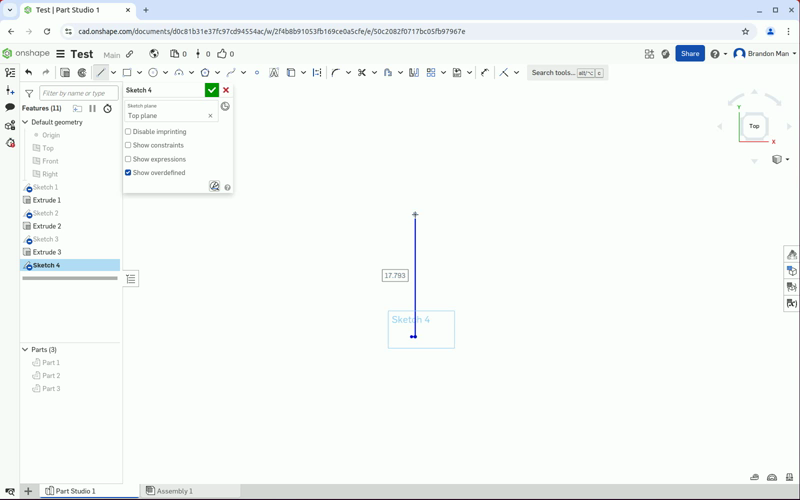
mouse_move(506, 214)
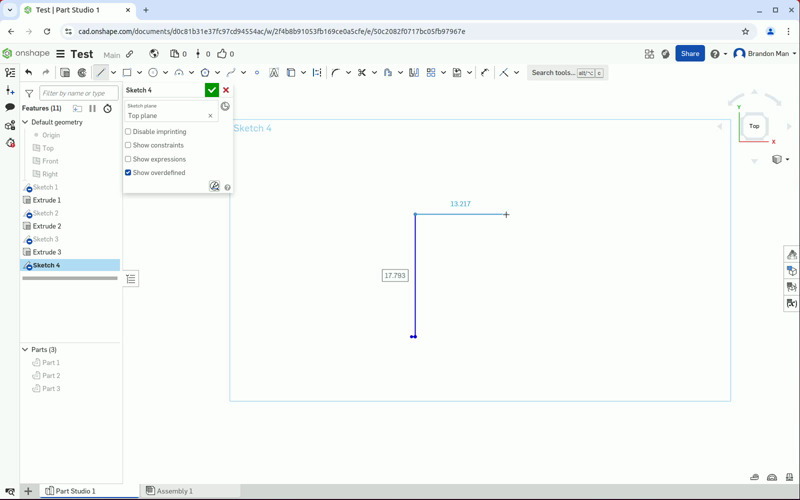
click(506, 214)
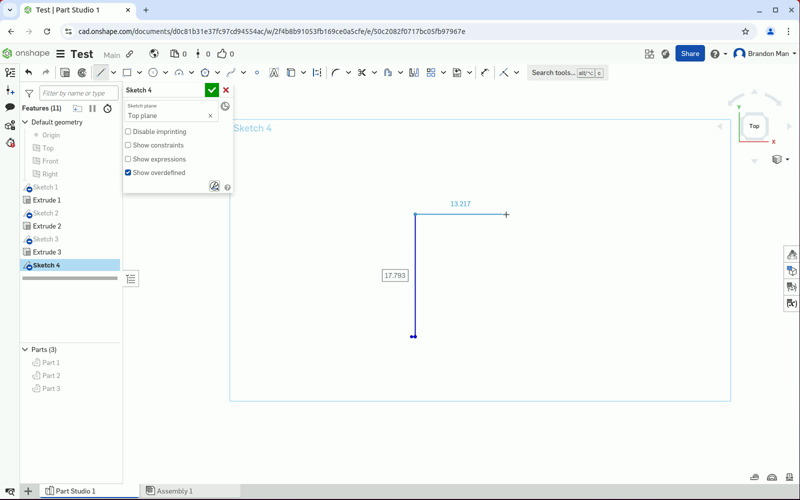
key_up(shift)
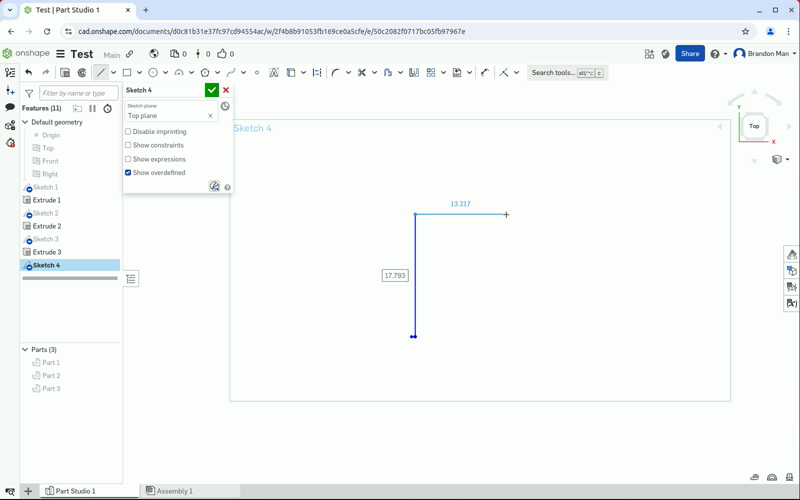
key_down(shift)
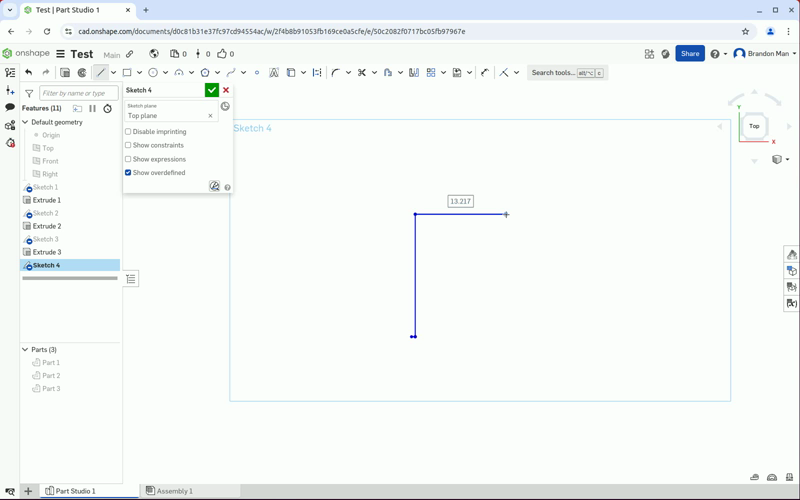
mouse_move(506, 336)
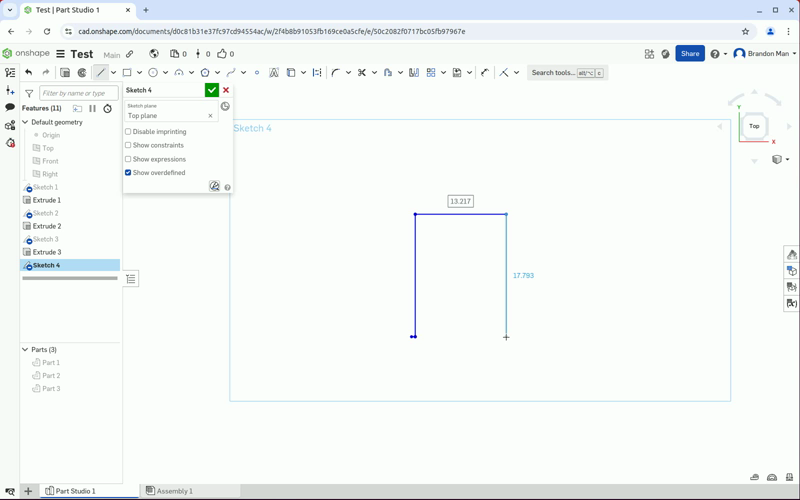
click(506, 336)
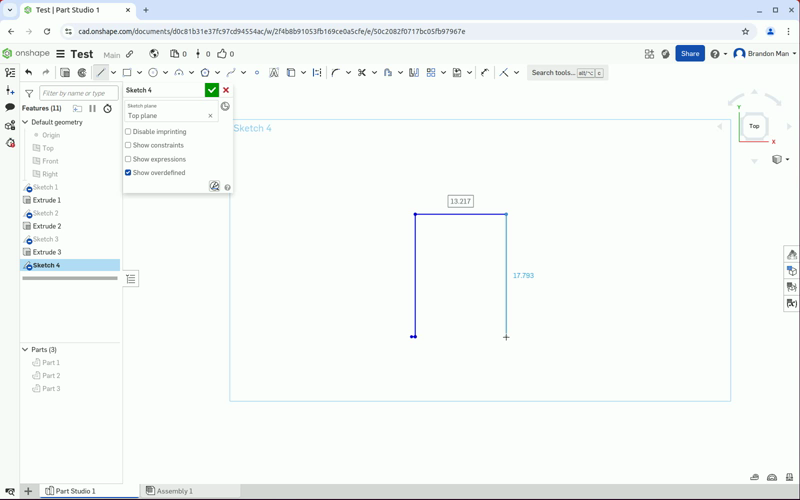
key_up(shift)
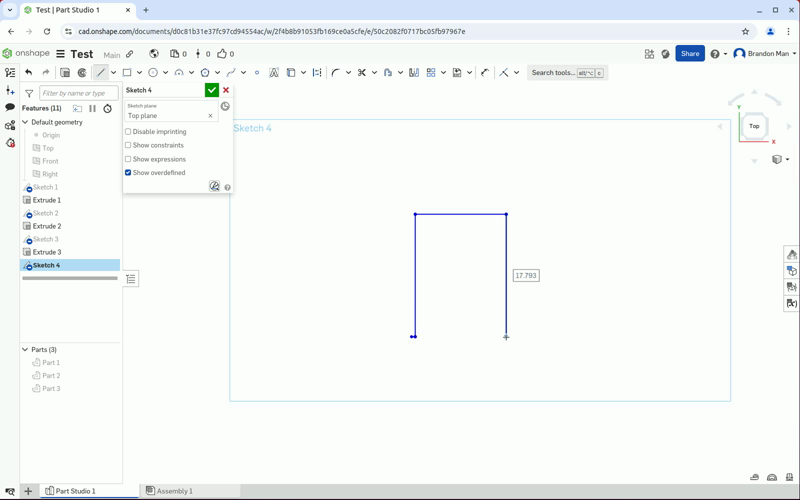
key_down(shift)
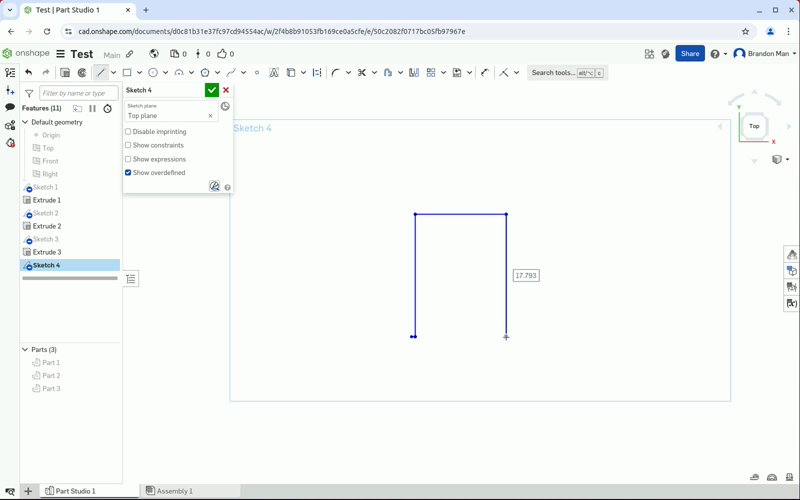
mouse_move(536, 336)
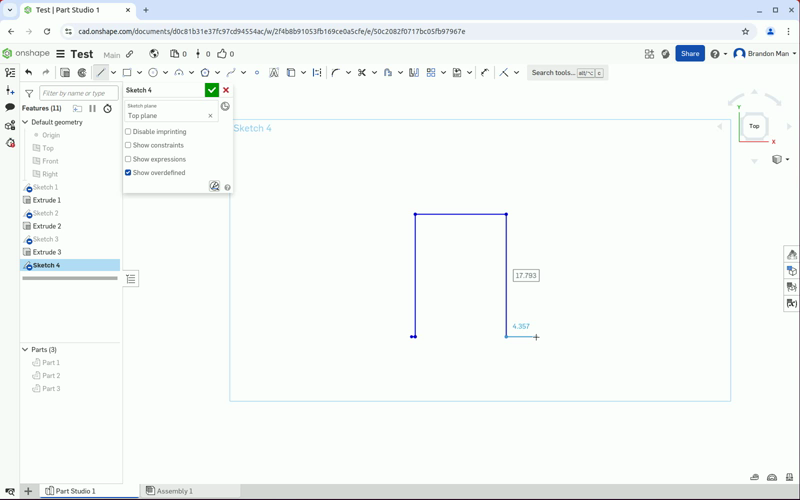
mouse_move(510, 336)
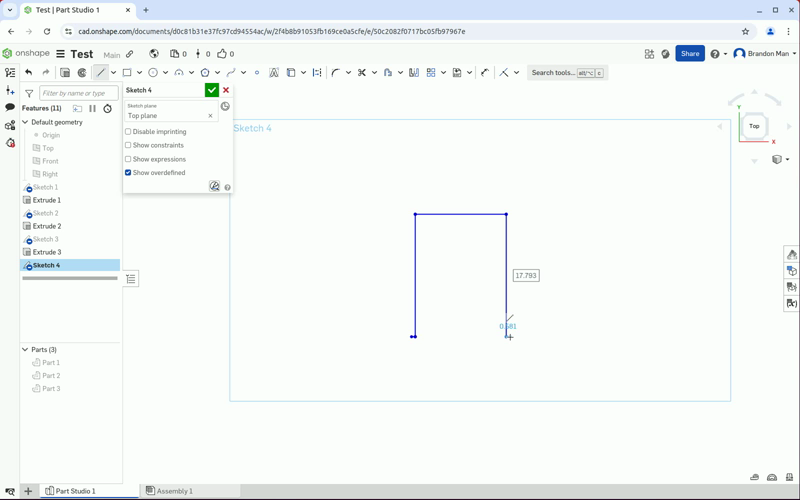
scroll(6)
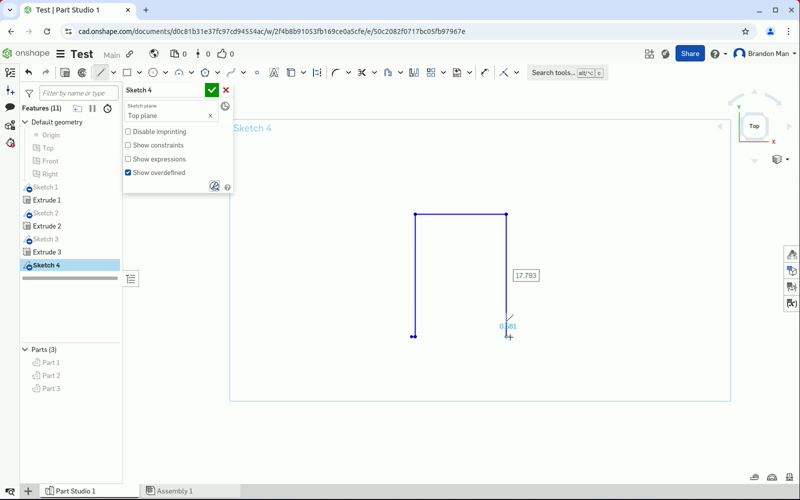
scroll(6)
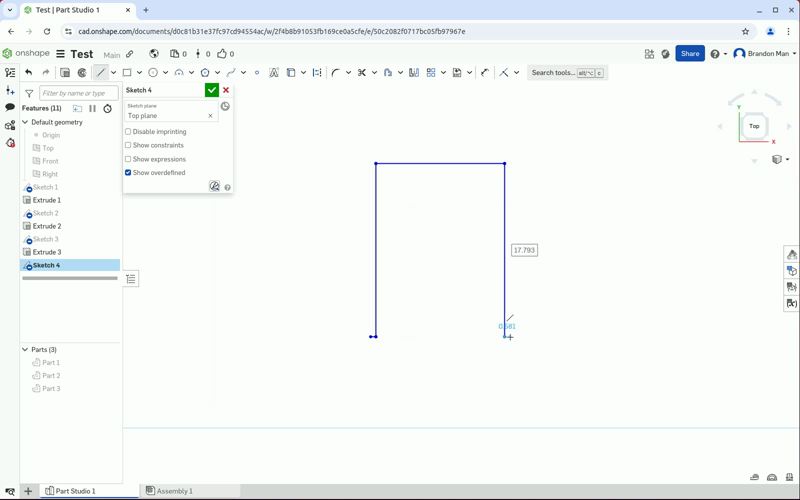
scroll(6)
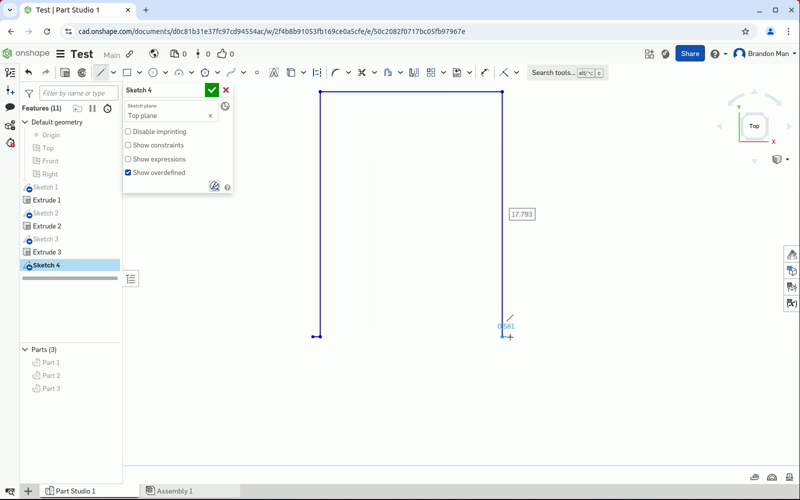
scroll(6)
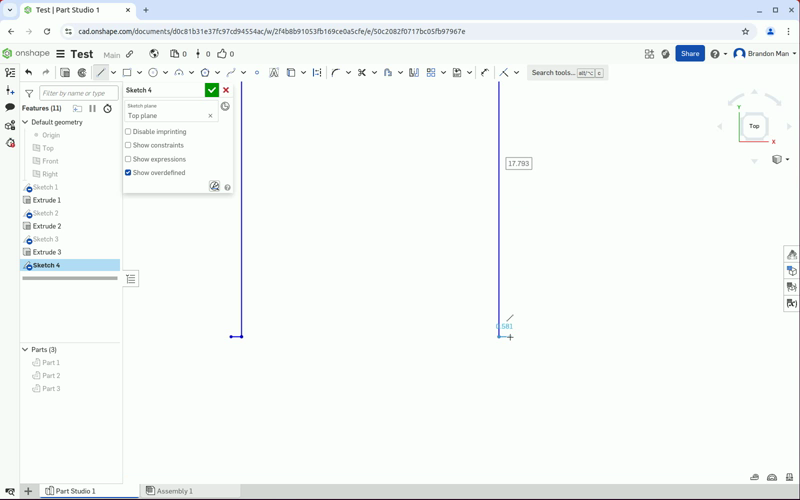
scroll(6)
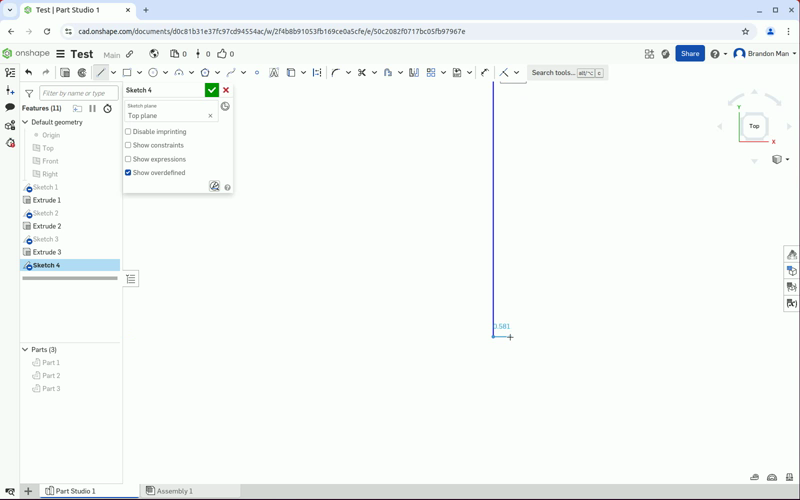
scroll(6)
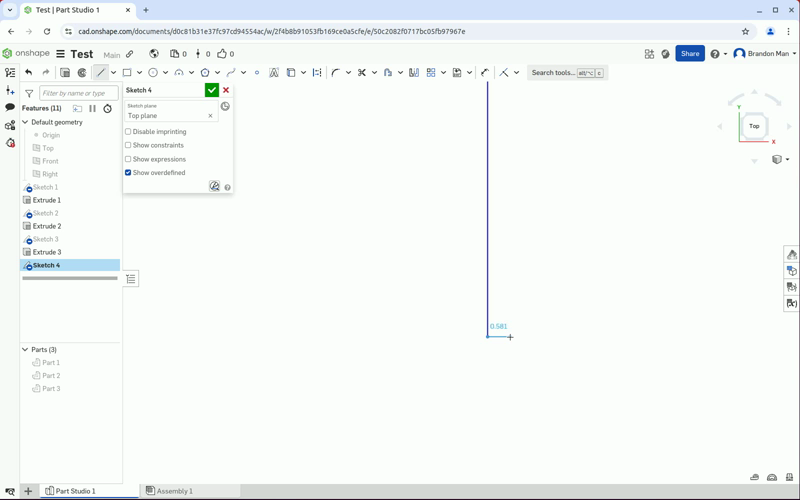
scroll(6)
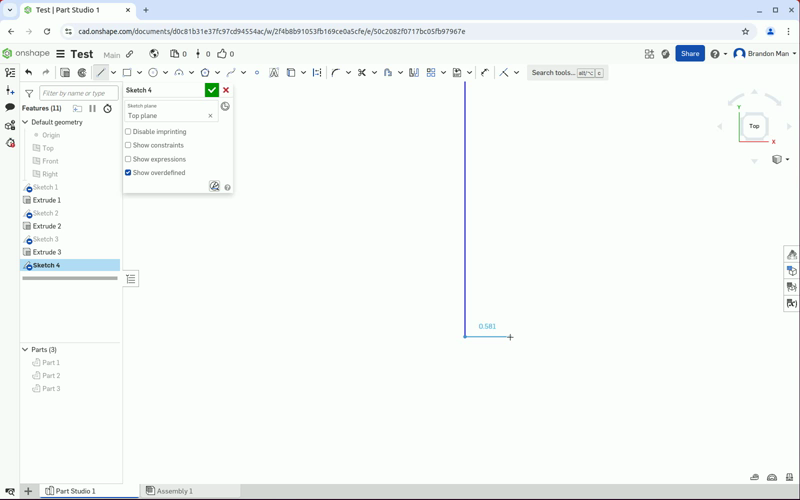
click(510, 336)
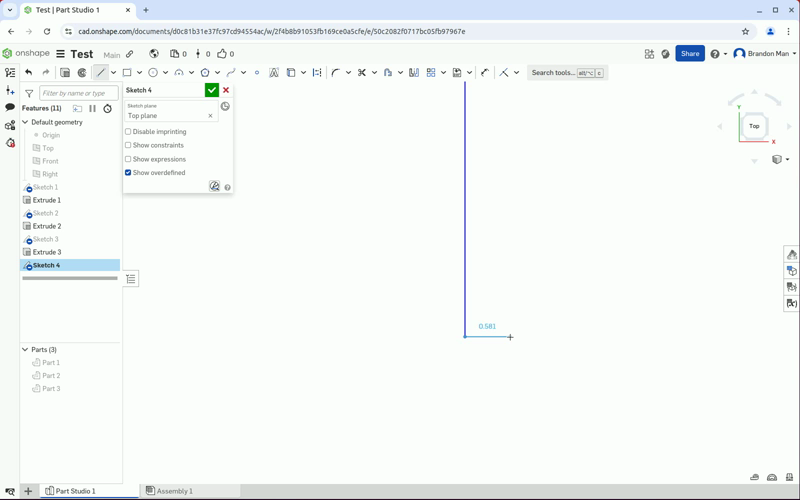
scroll(-6)
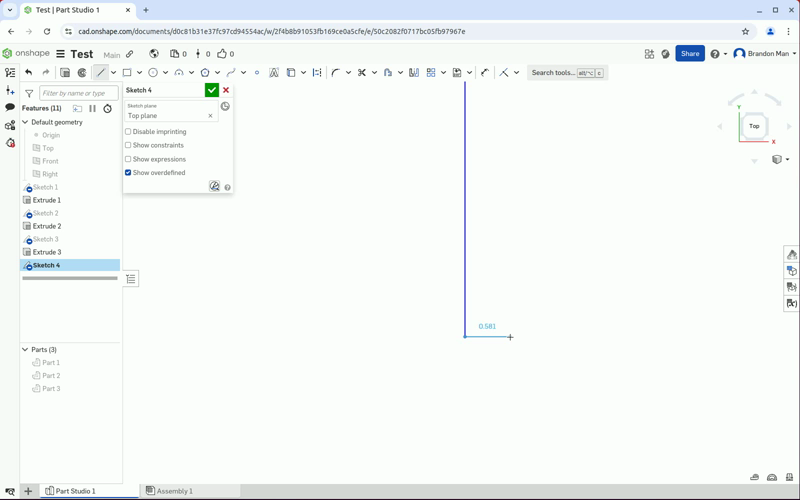
scroll(-6)
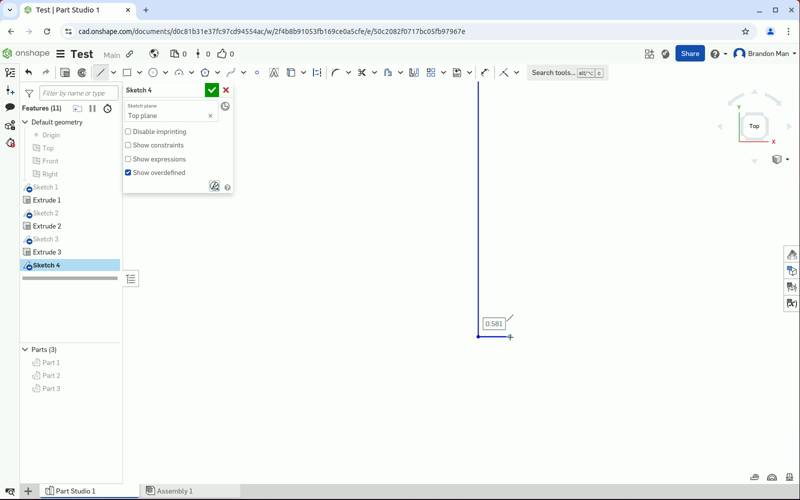
scroll(-6)
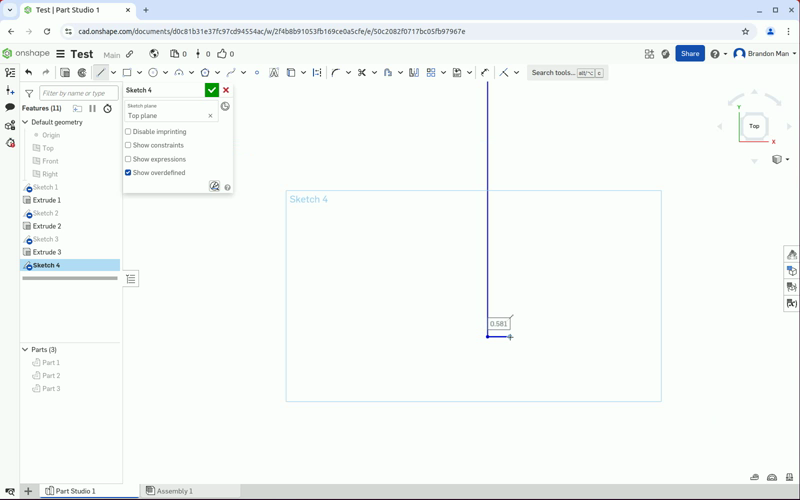
scroll(-6)
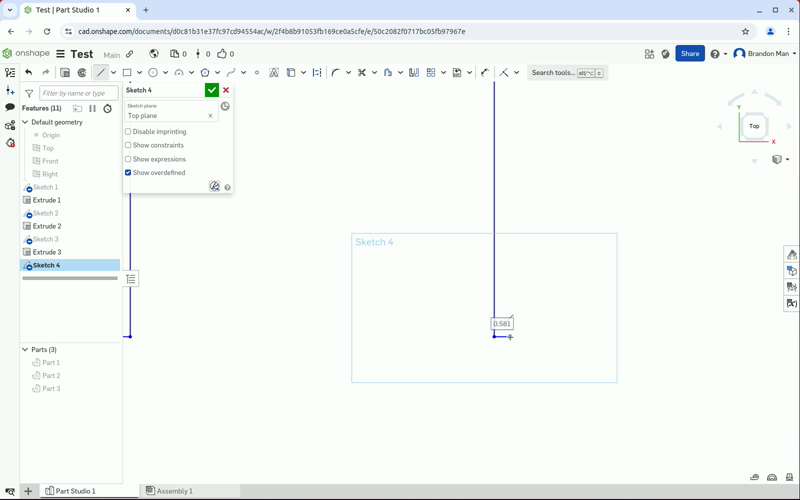
scroll(-6)
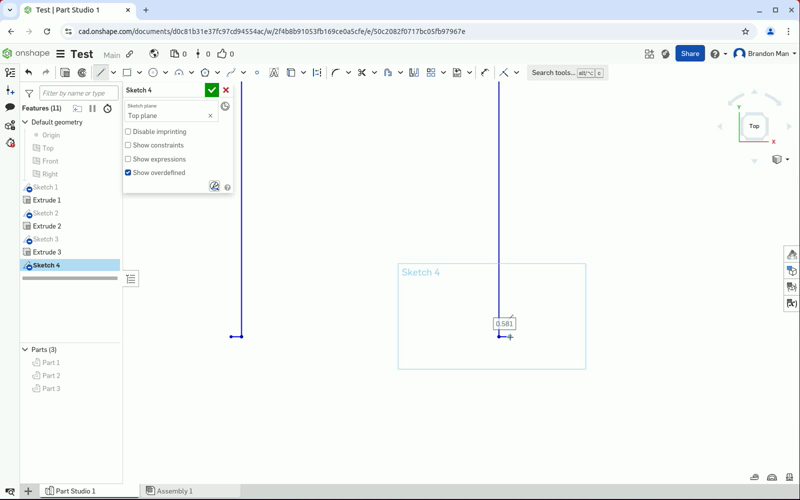
scroll(-6)
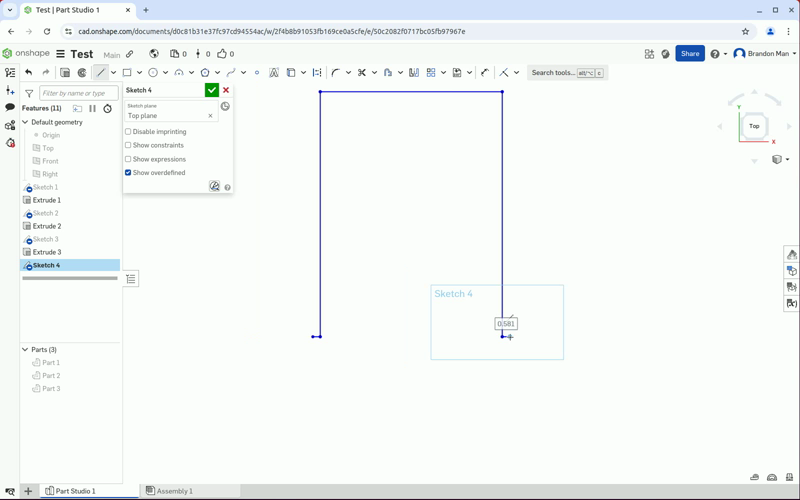
scroll(-6)
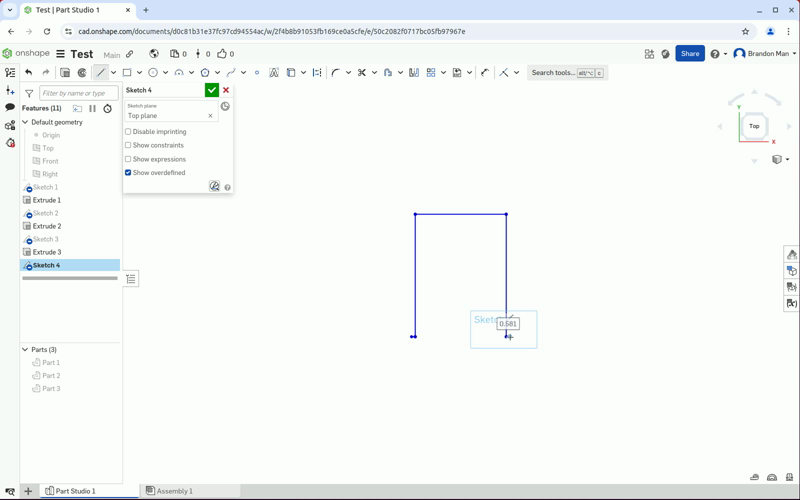
key_up(shift)
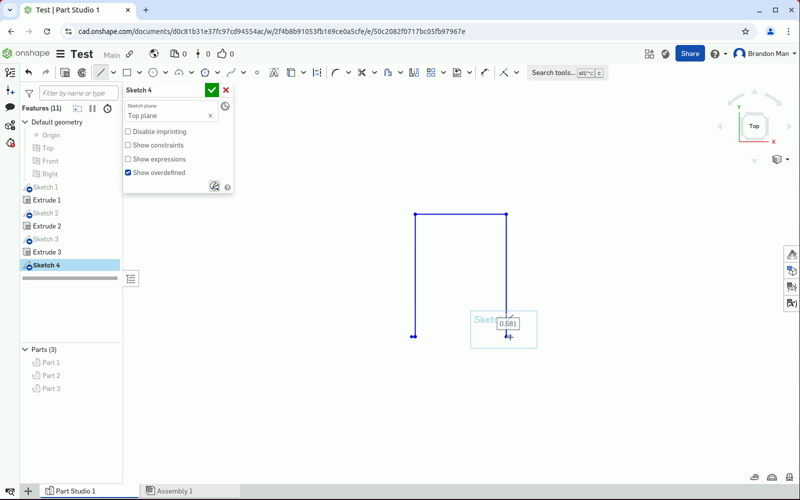
key_down(shift)
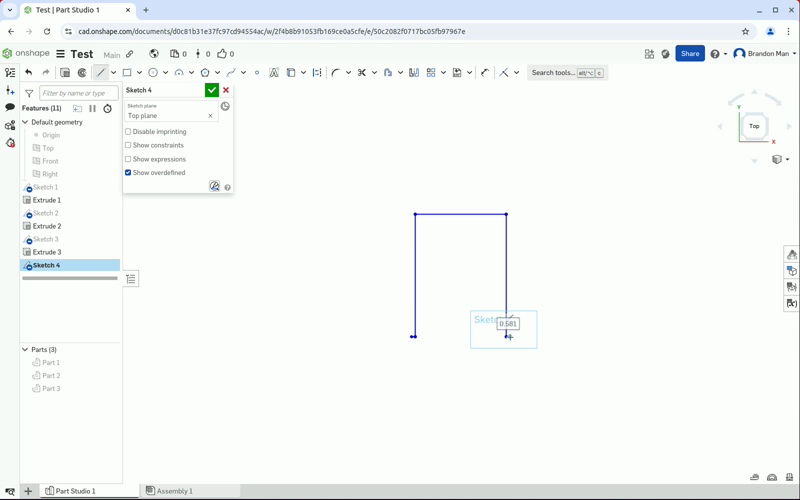
mouse_move(510, 210)
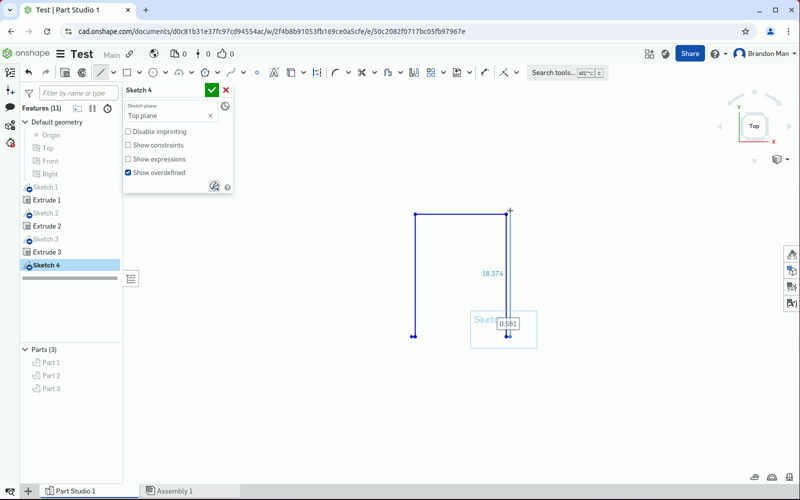
click(510, 210)
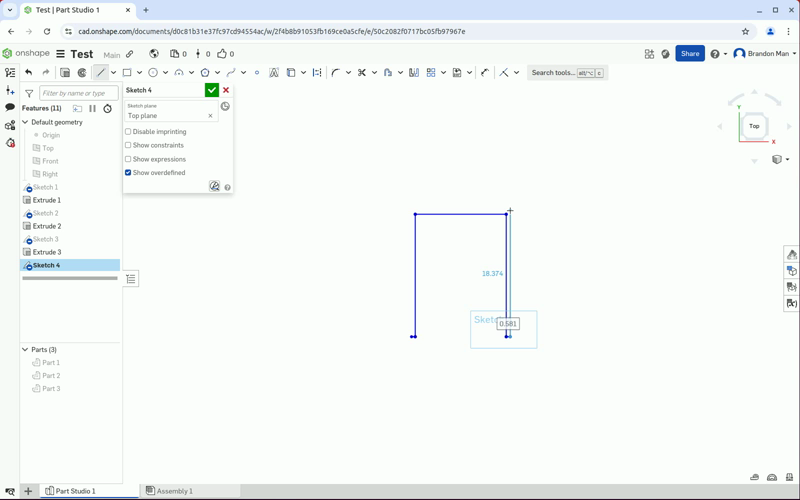
key_up(shift)
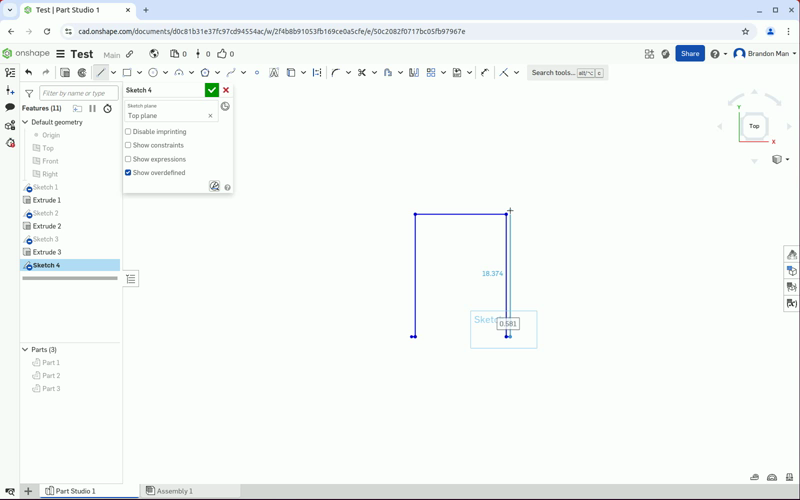
key_down(shift)
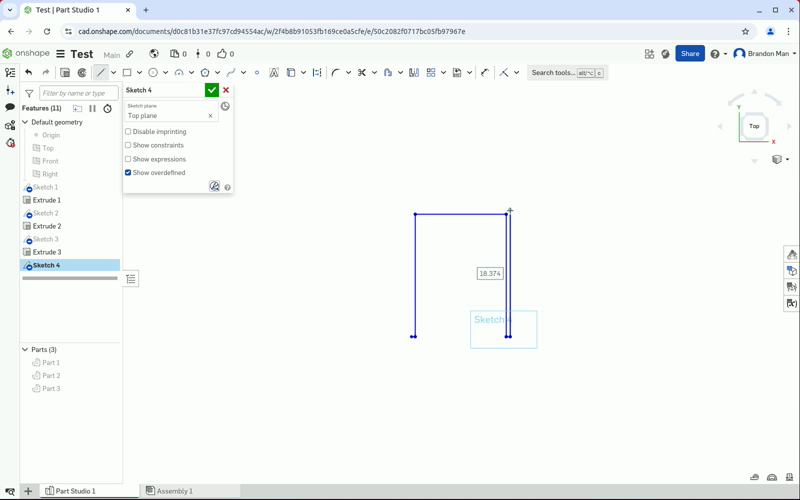
mouse_move(411, 210)
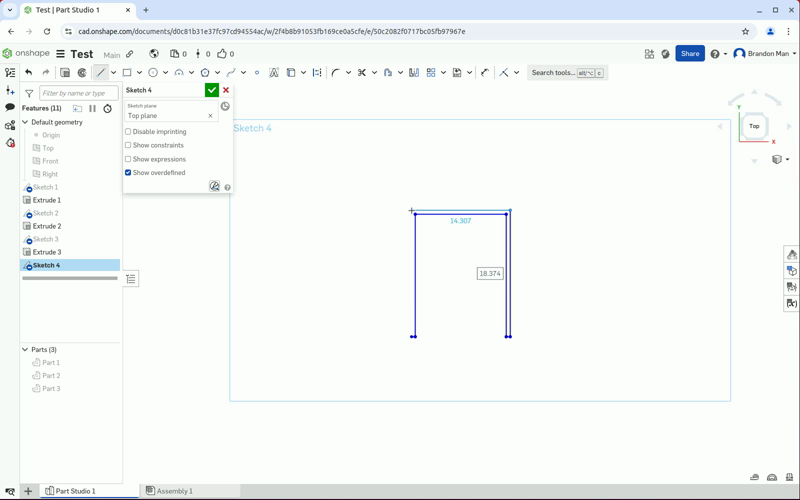
click(411, 210)
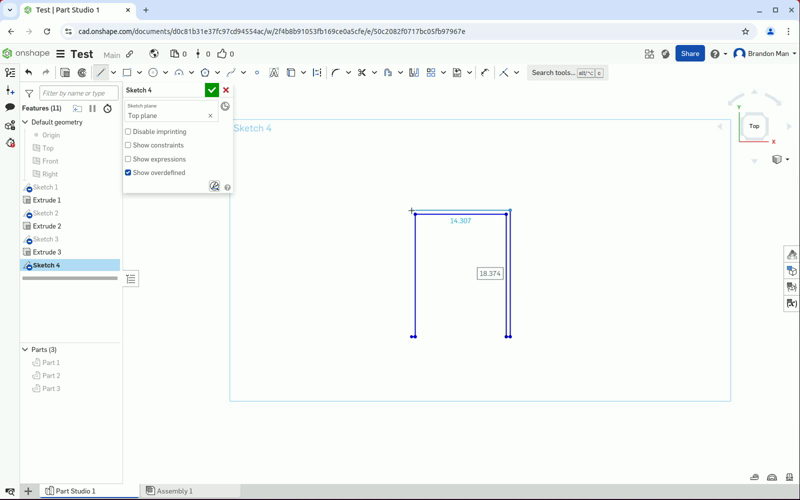
key_up(shift)
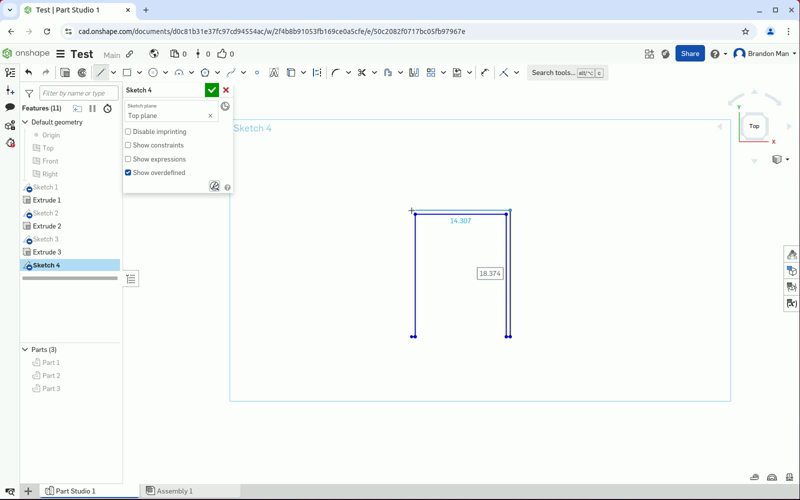
key_down(shift)
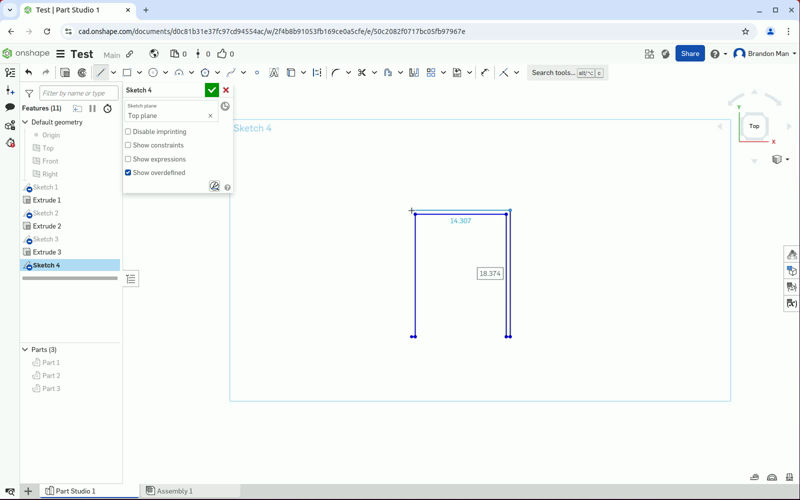
mouse_move(411, 336)
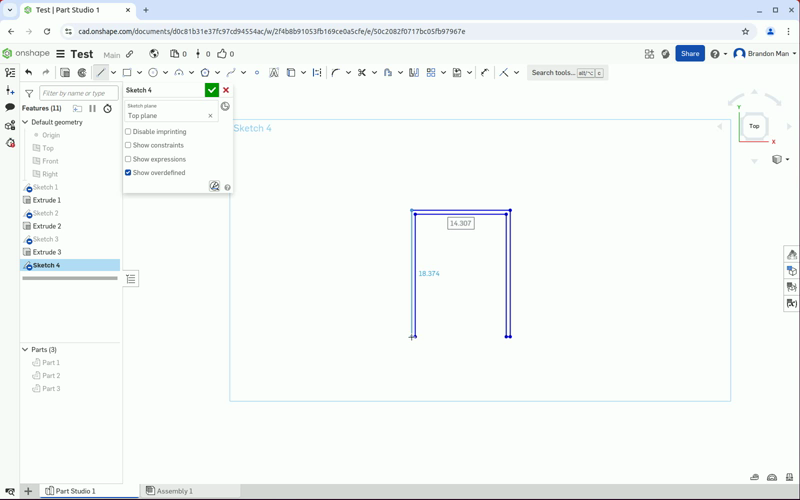
scroll(6)
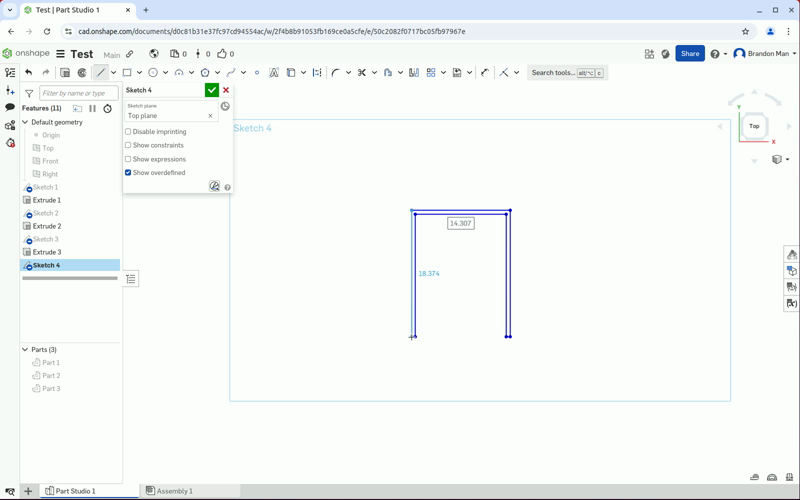
scroll(6)
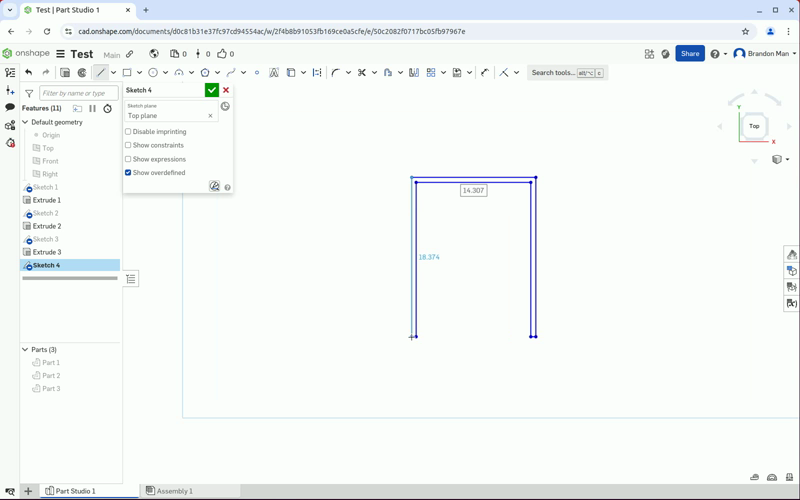
scroll(6)
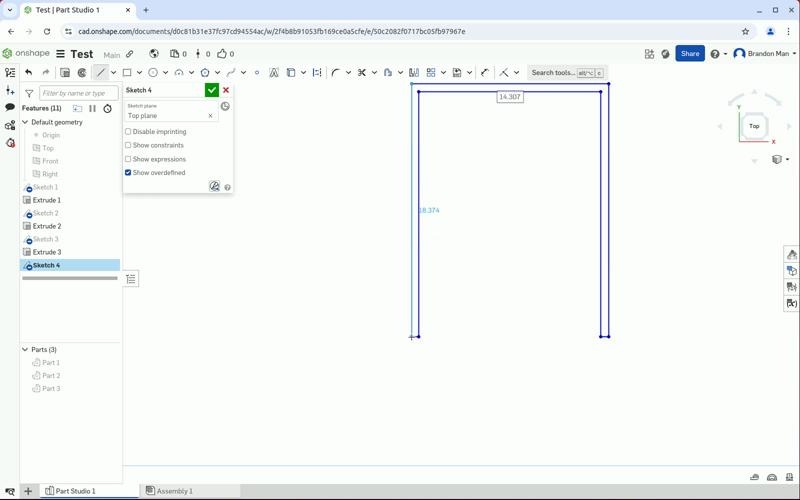
scroll(6)
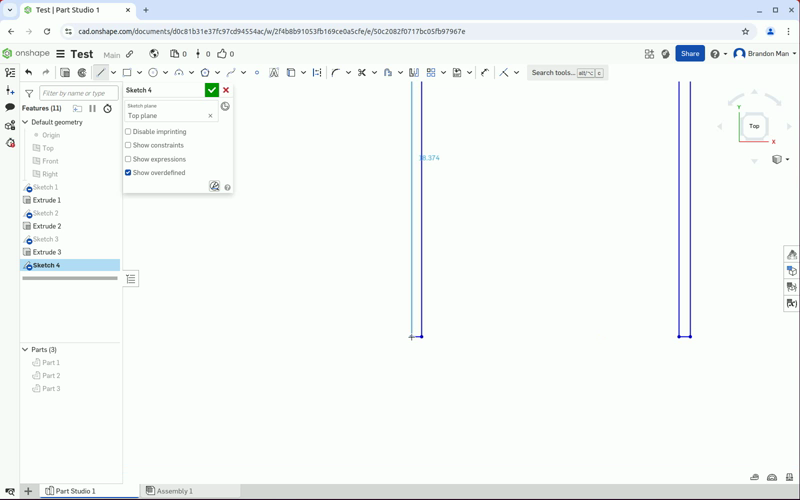
scroll(6)
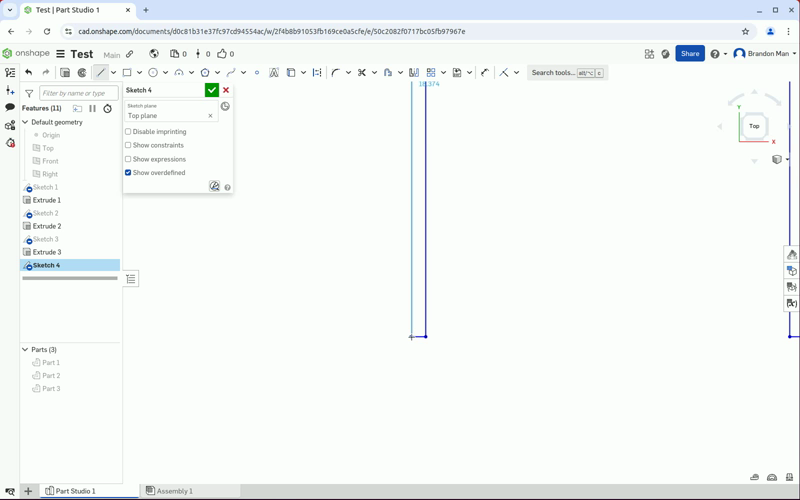
scroll(6)
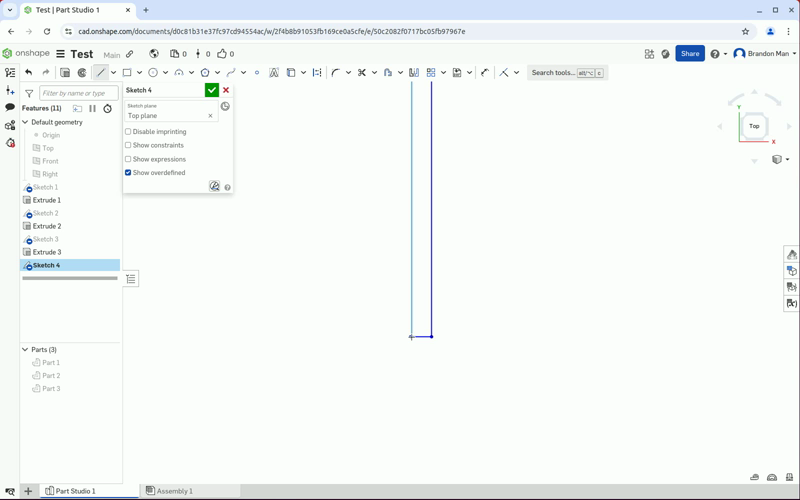
scroll(6)
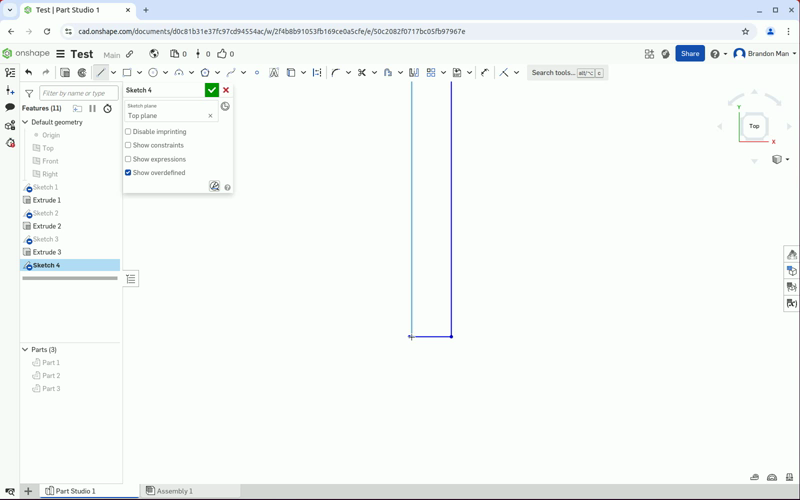
key_up(shift)
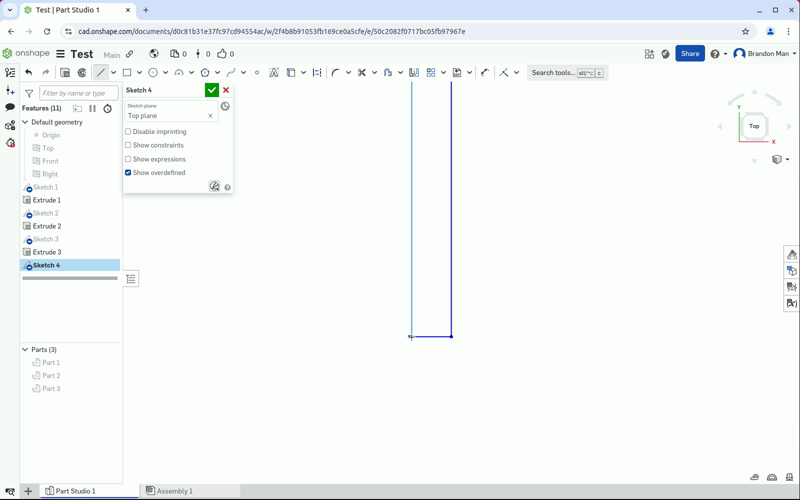
click(411, 336)
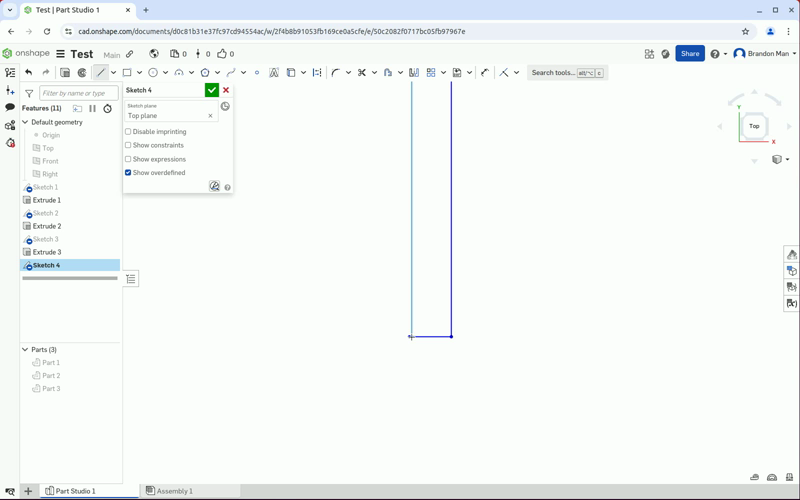
scroll(-6)
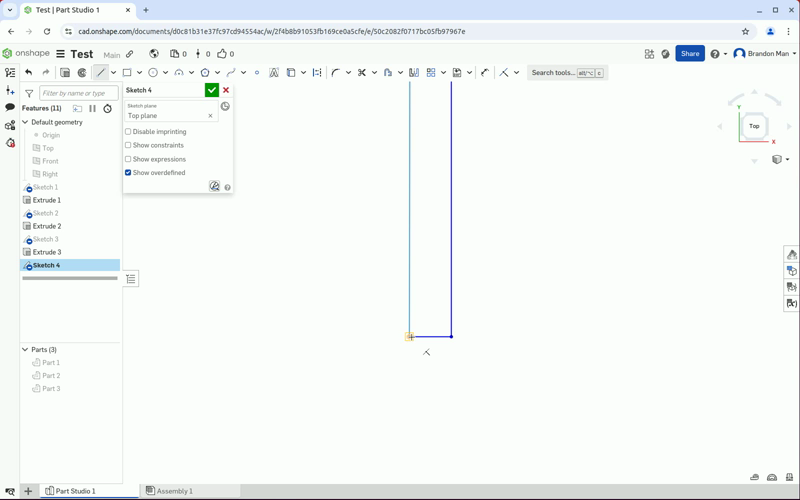
scroll(-6)
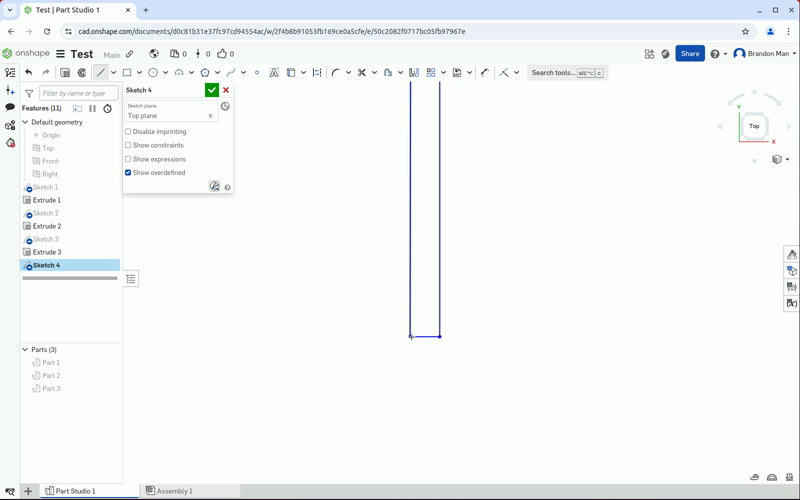
scroll(-6)
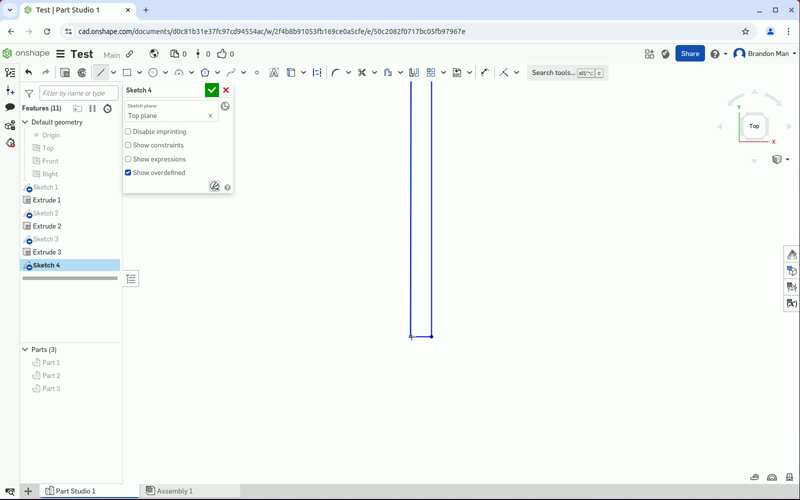
scroll(-6)
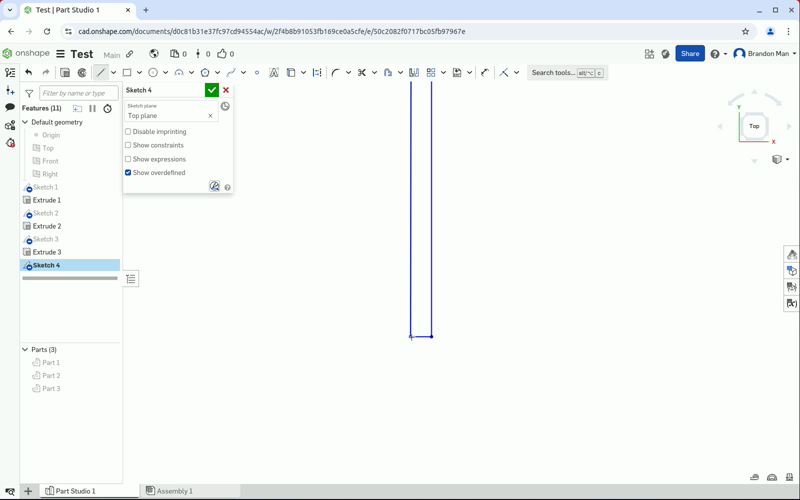
scroll(-6)
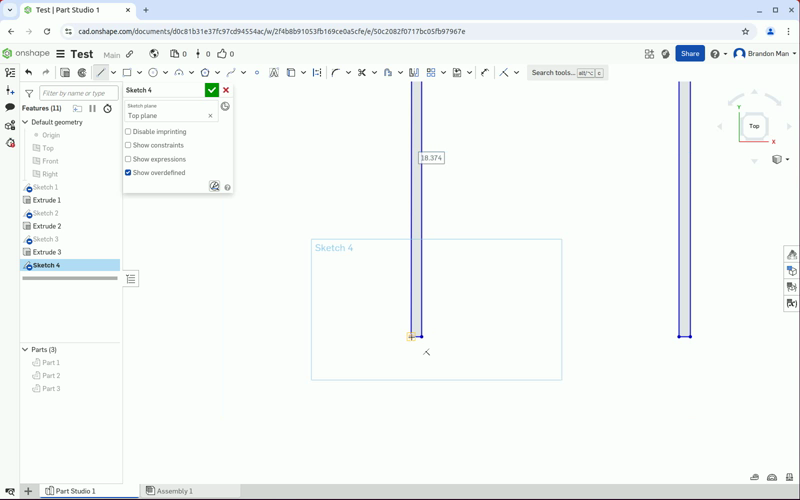
scroll(-6)
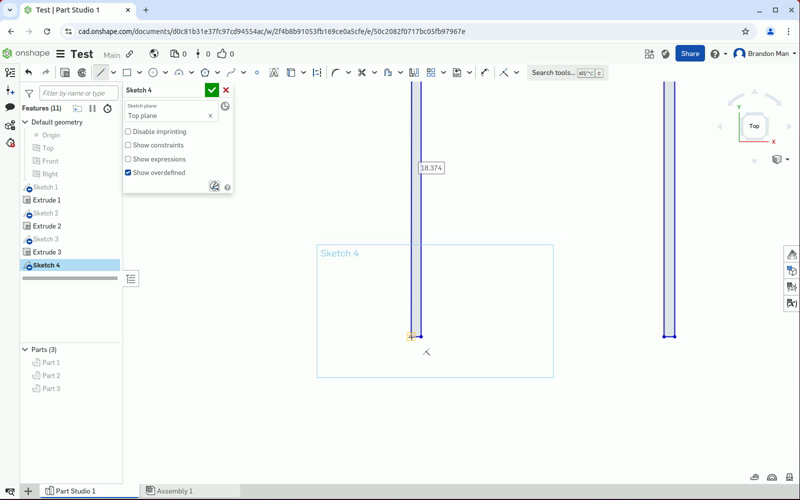
scroll(-6)
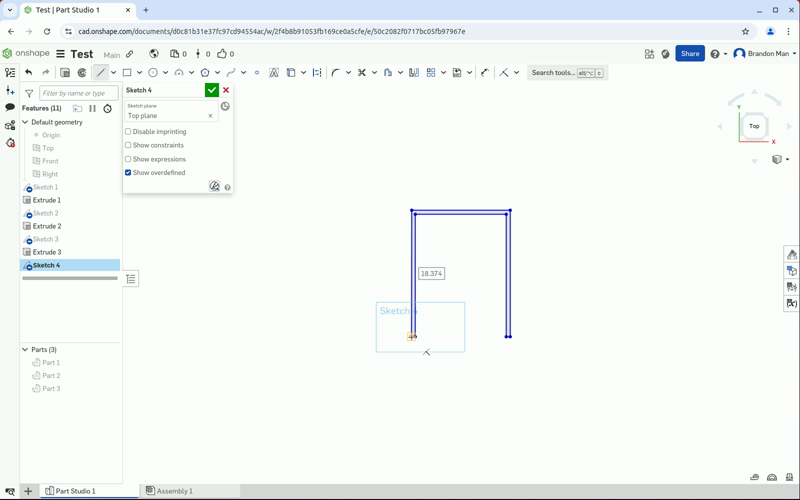
key(esc)
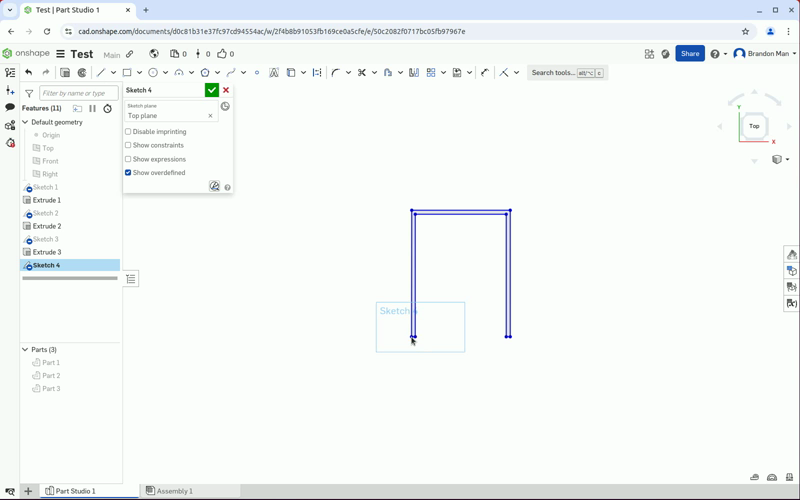
mouse_move(412, 247)
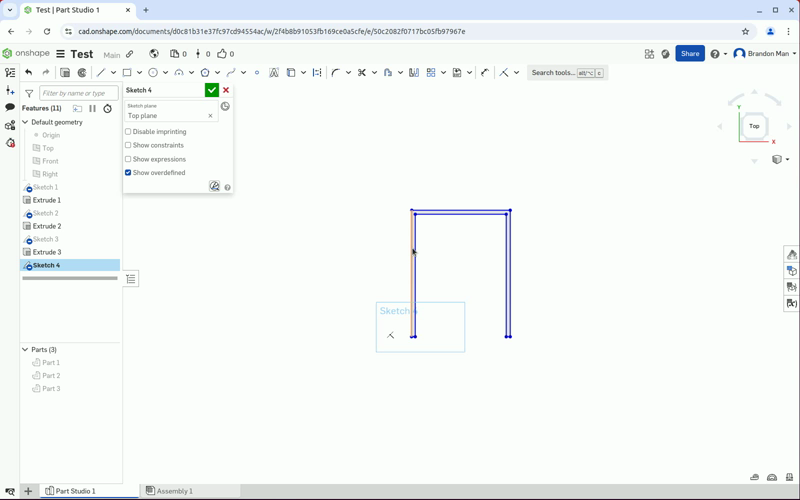
scroll(6)
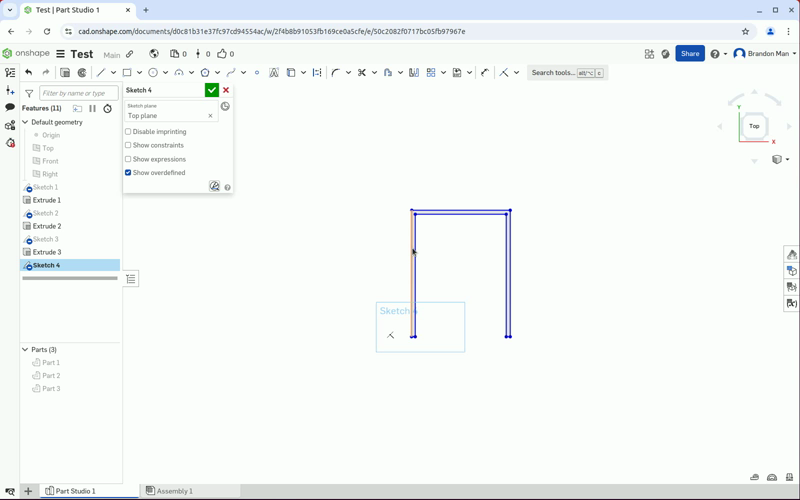
scroll(6)
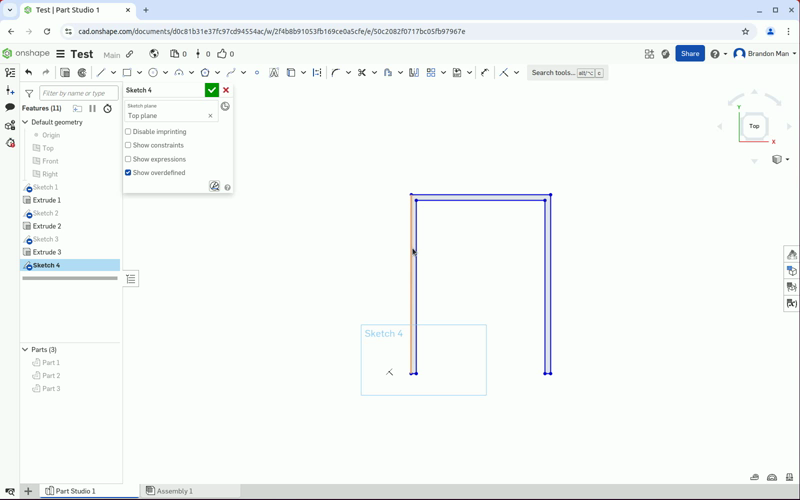
scroll(6)
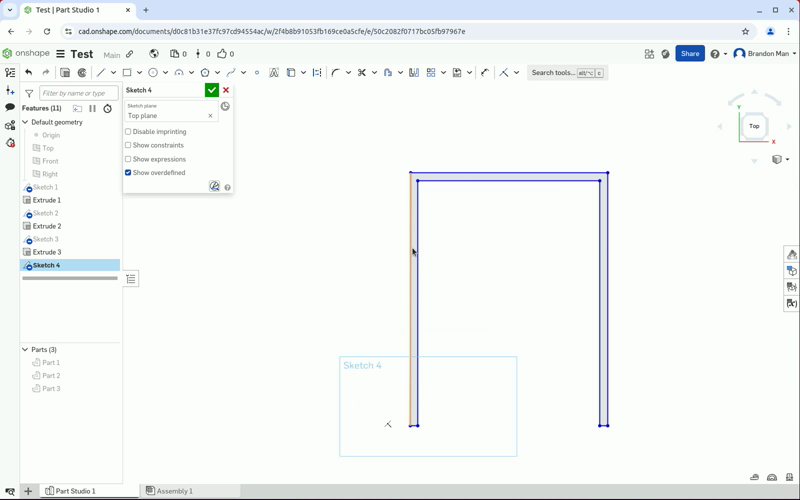
scroll(6)
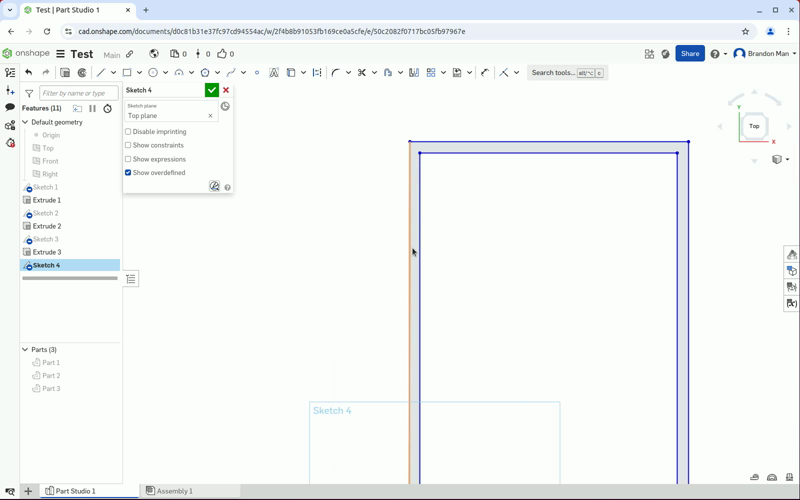
scroll(6)
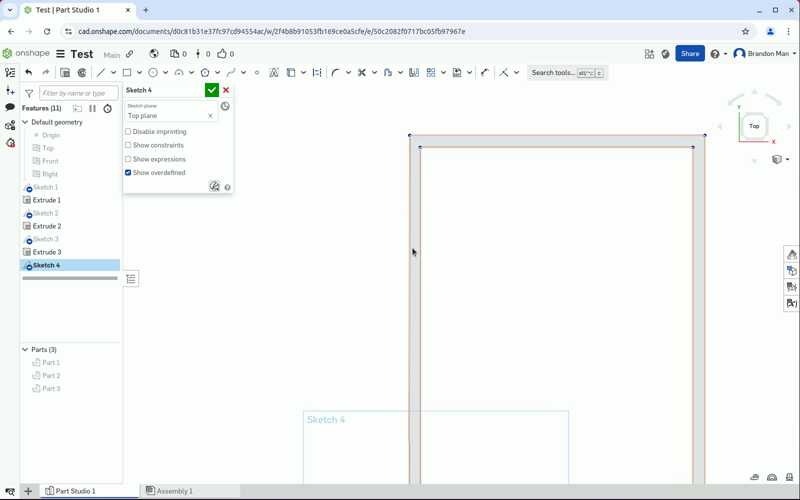
scroll(6)
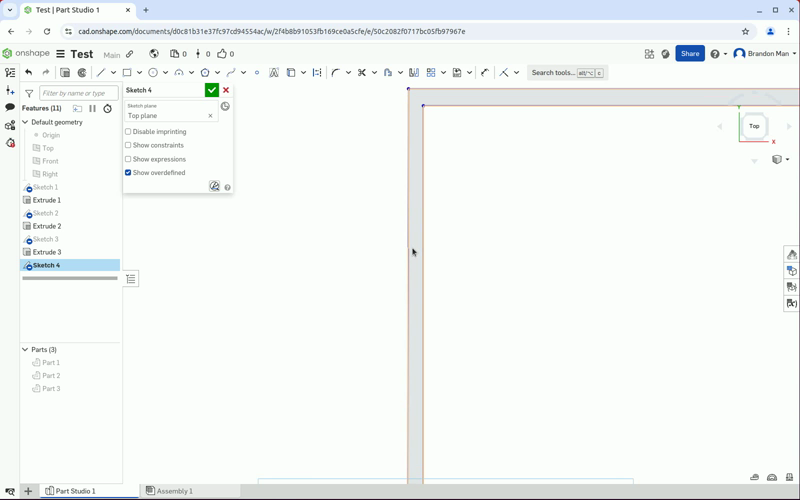
scroll(6)
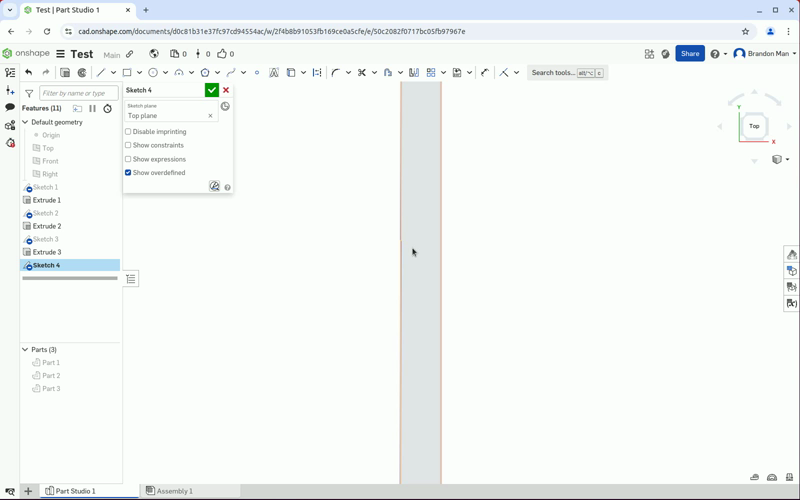
click(412, 247)
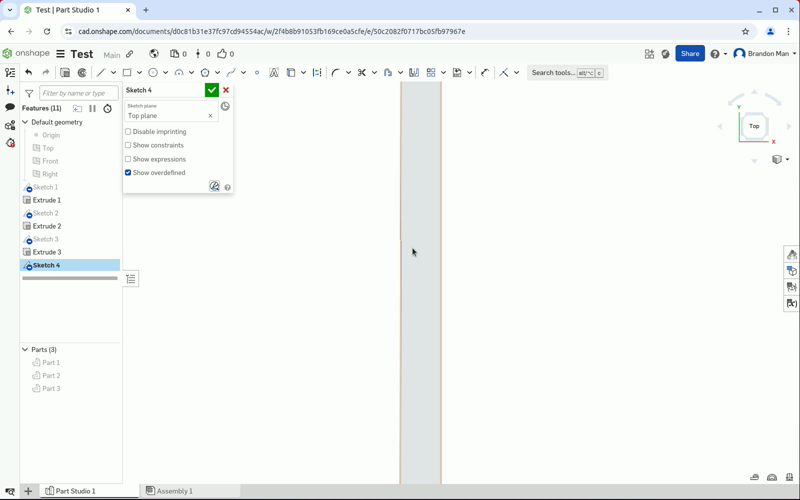
scroll(-6)
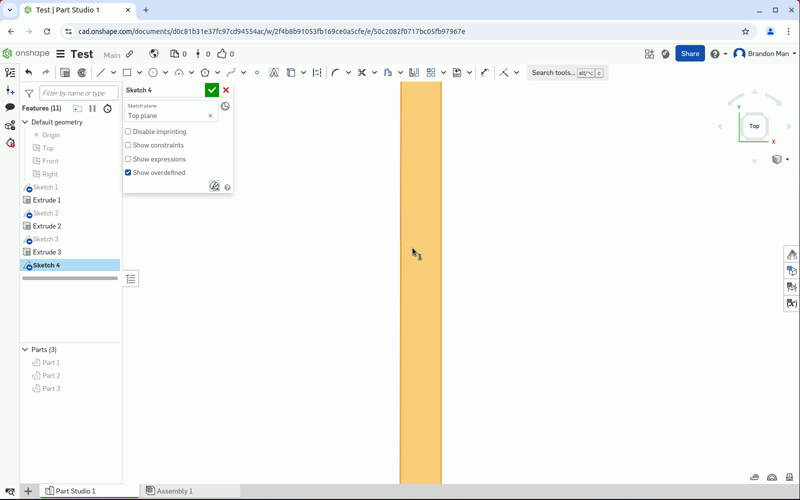
scroll(-6)
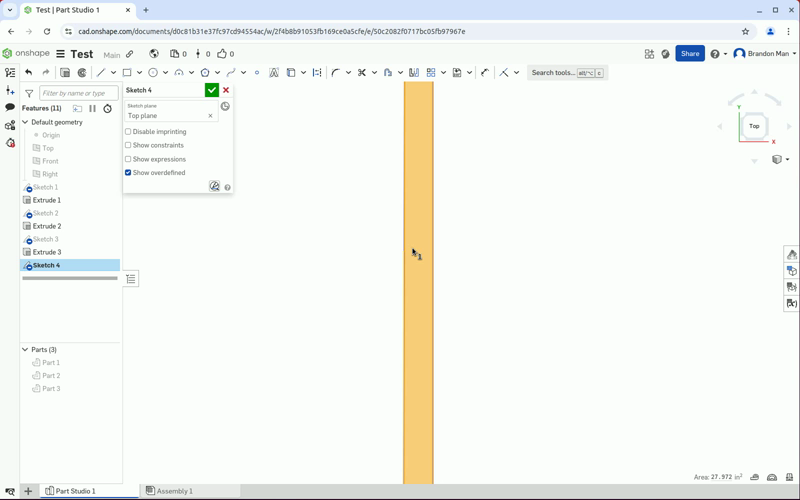
scroll(-6)
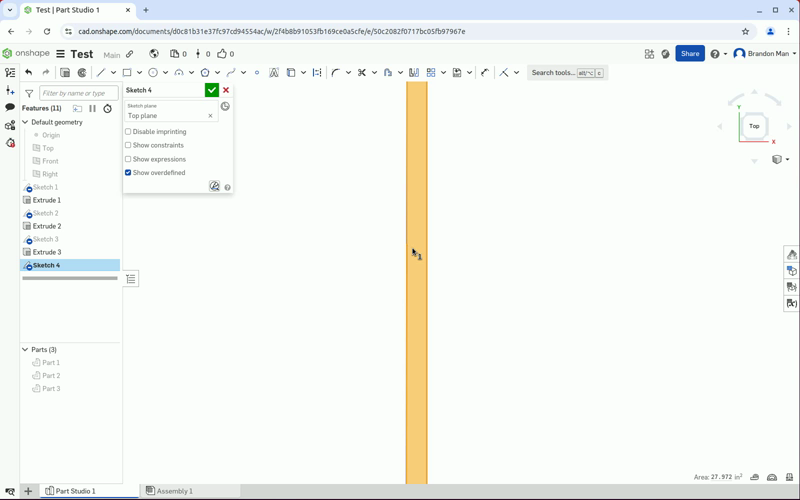
scroll(-6)
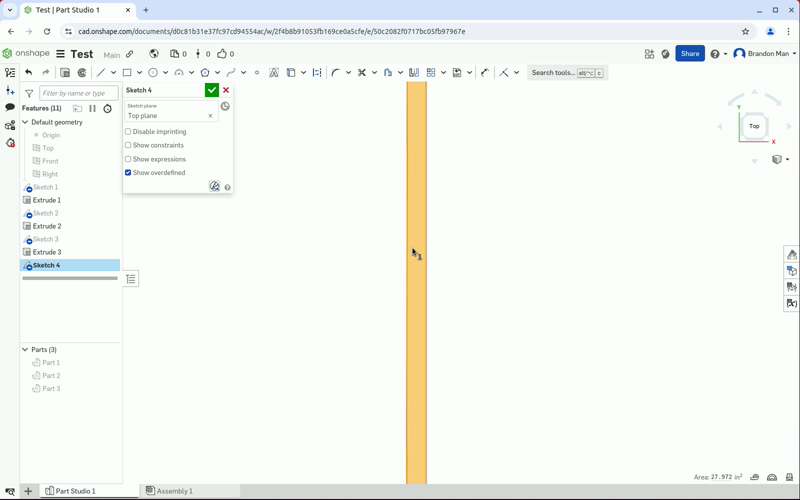
scroll(-6)
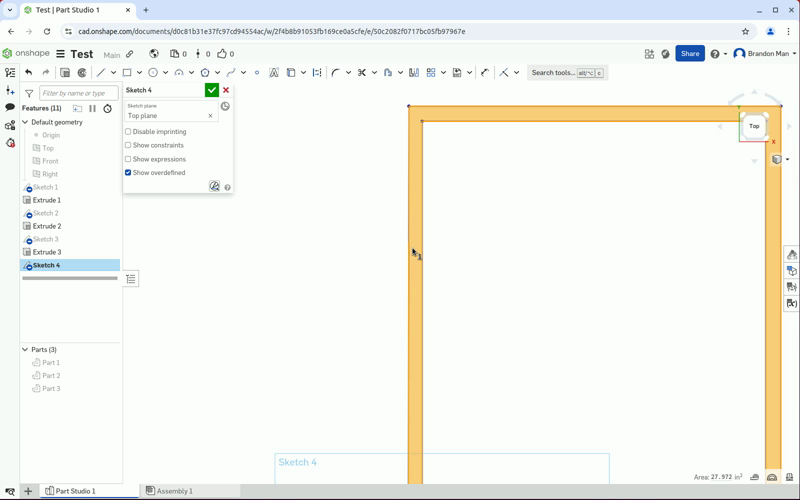
scroll(-6)
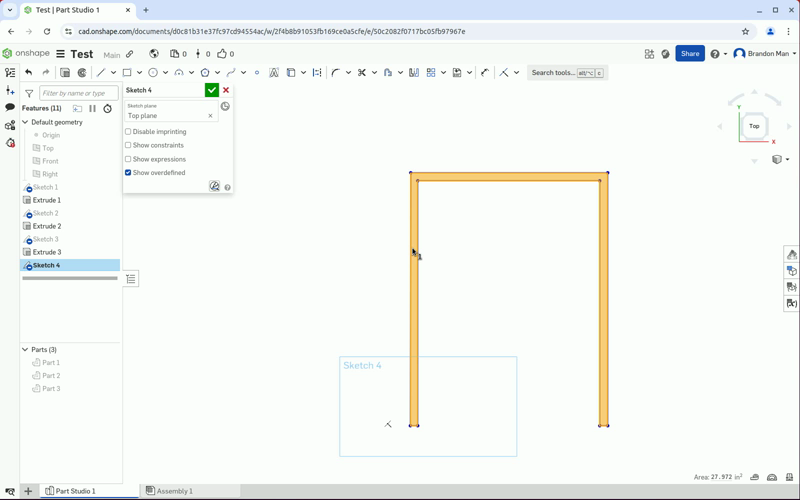
scroll(-6)
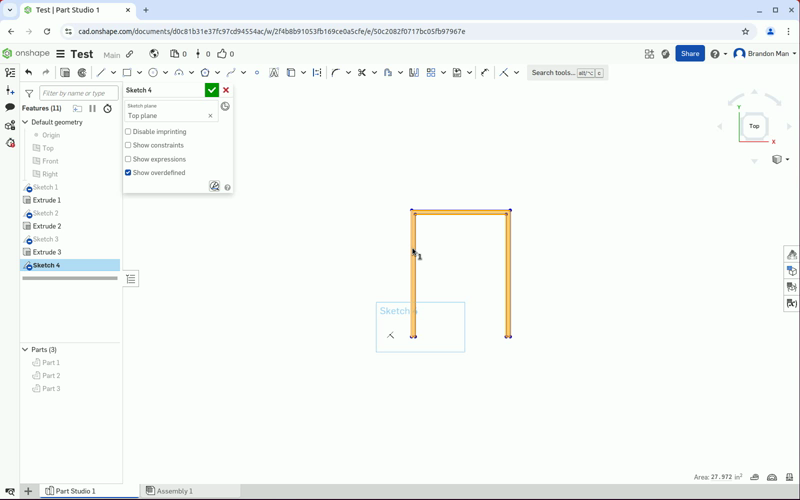
mouse_move(73, 352)
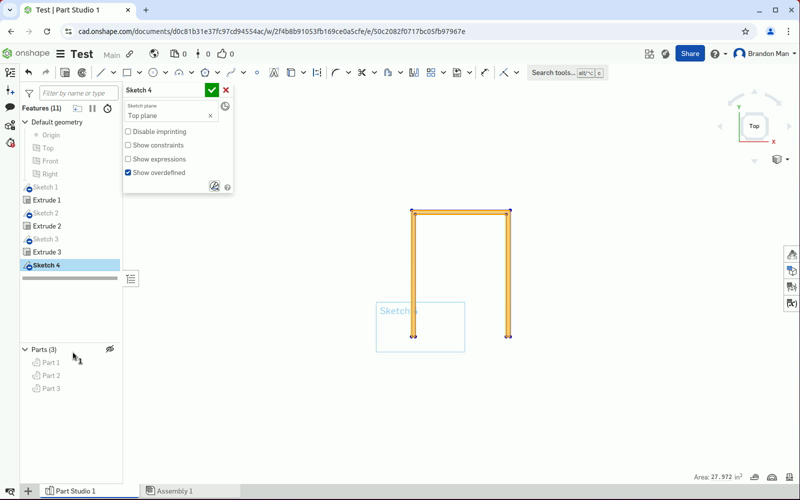
key(shift+y)
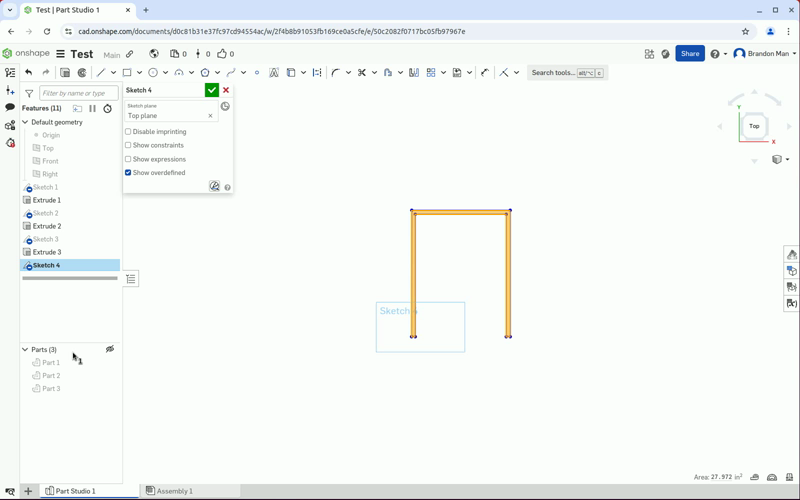
key(shift+e)
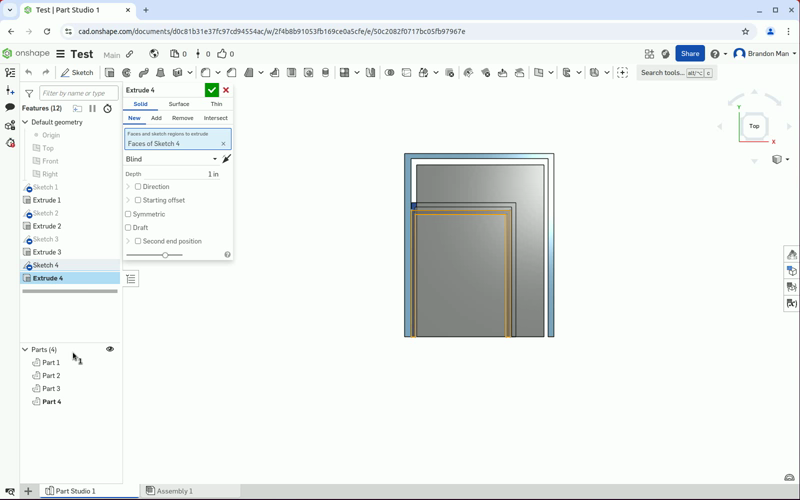
mouse_move(143, 106)
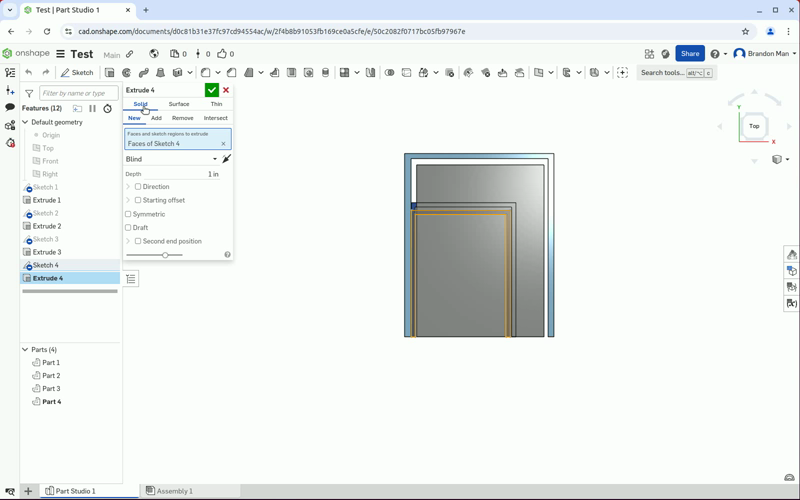
click(143, 106)
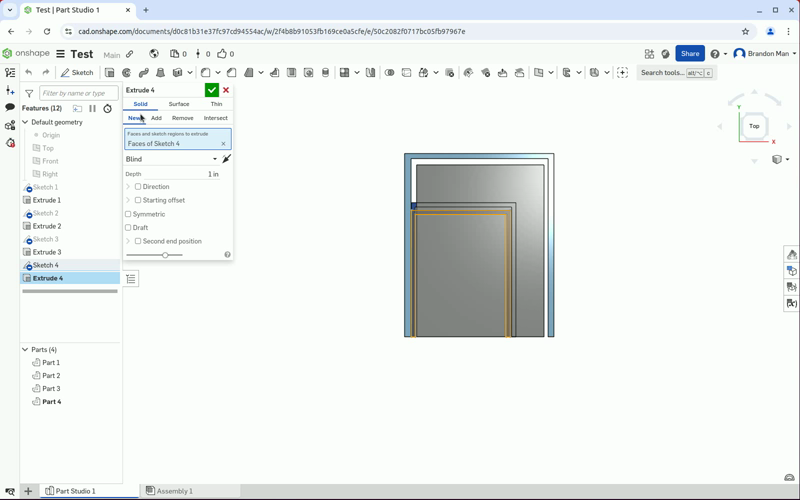
mouse_move(137, 120)
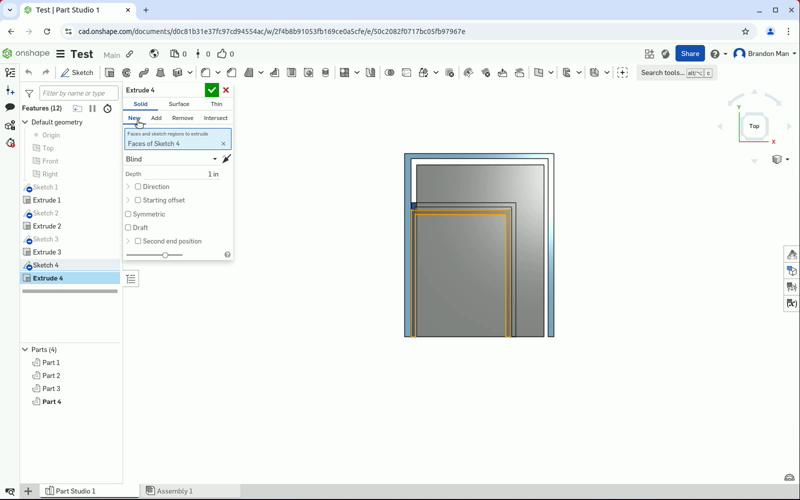
click(137, 120)
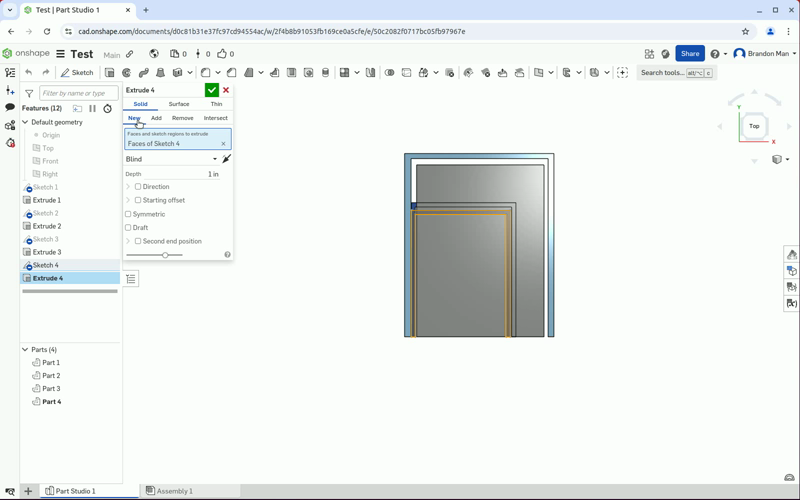
key(tab, 4)
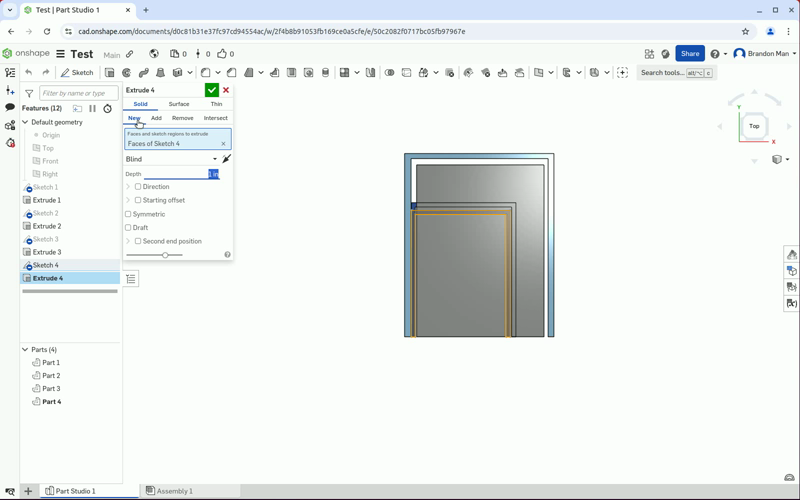
text(11.795)
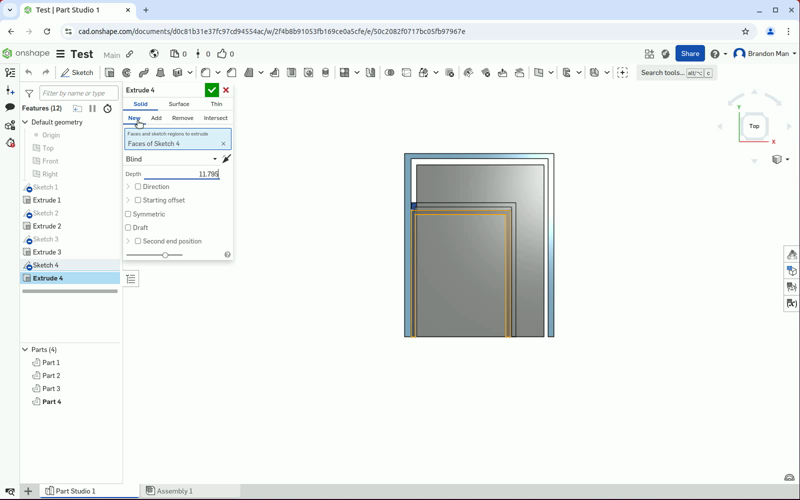
key(enter)
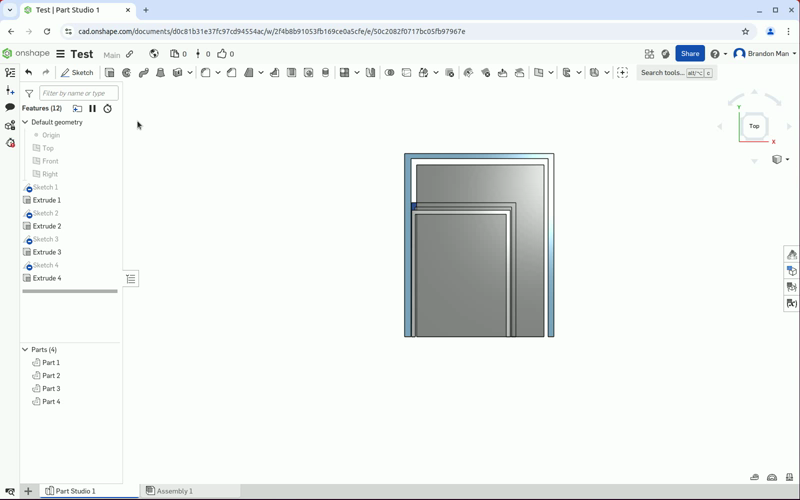
key(shift+h)
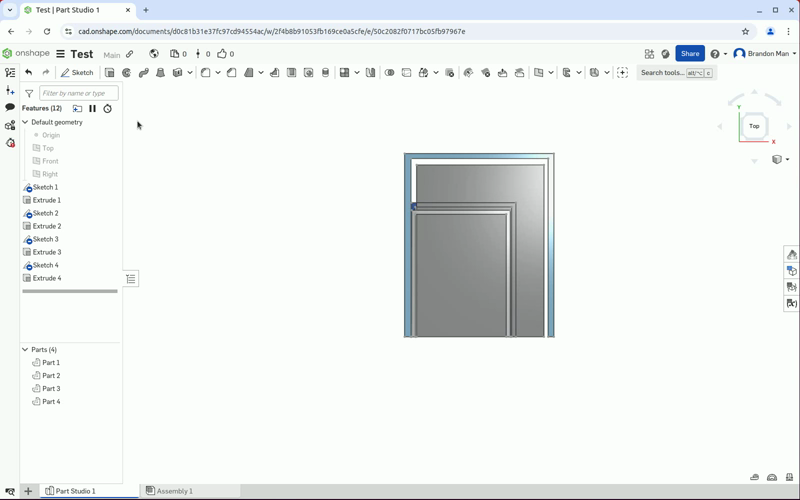
key(shift+h)
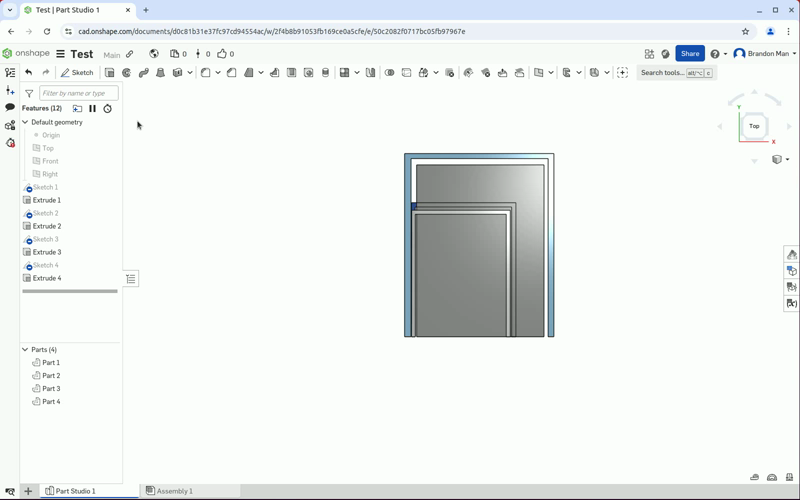
mouse_move(73, 189)
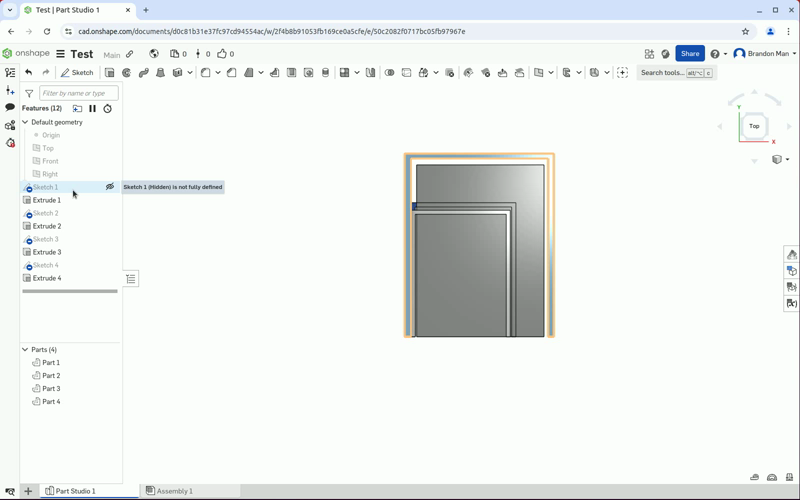
click(73, 189)
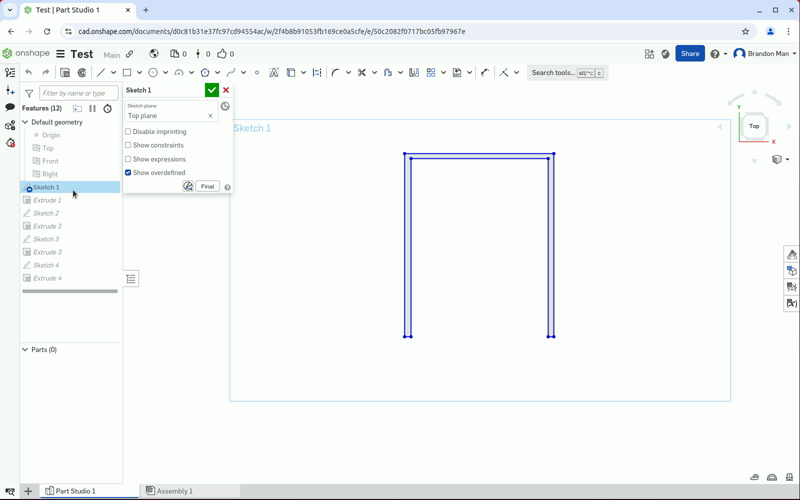
mouse_move(229, 92)
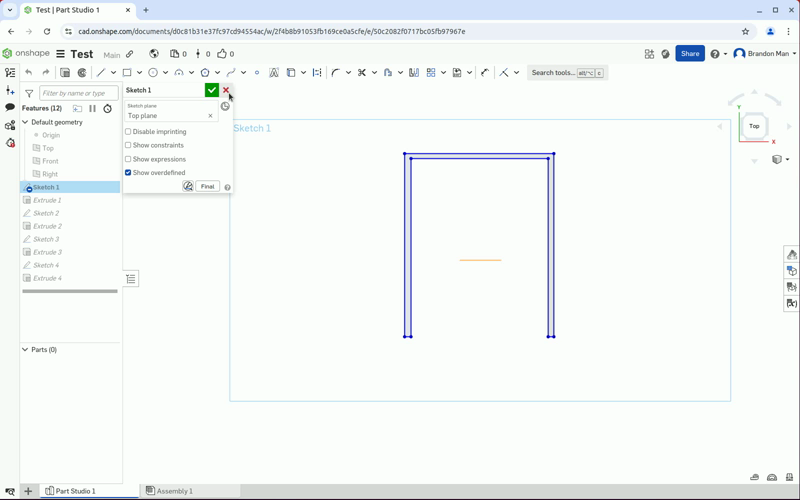
click(229, 92)
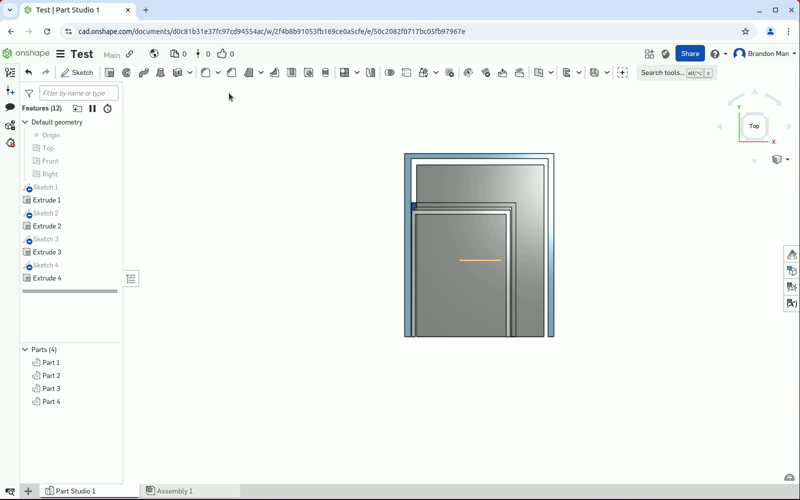
mouse_move(73, 352)
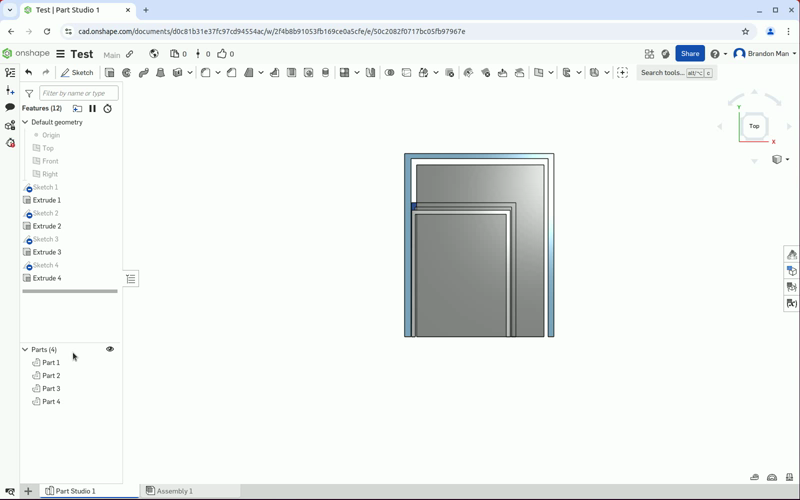
key(y)
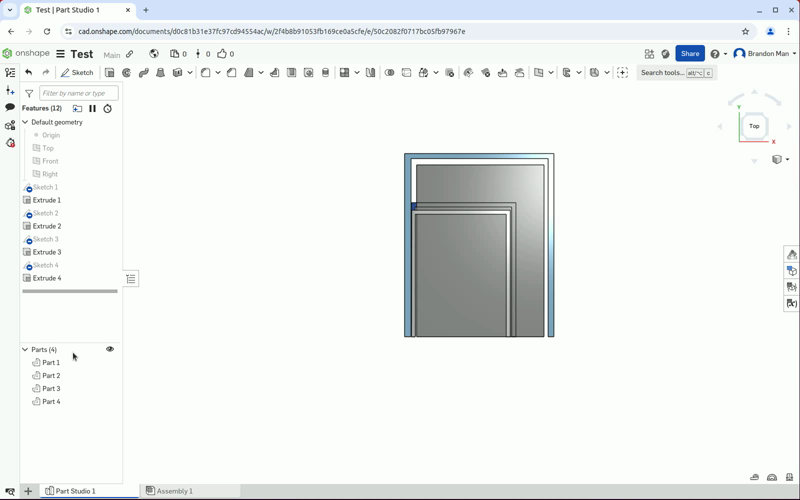
key(shift+p)
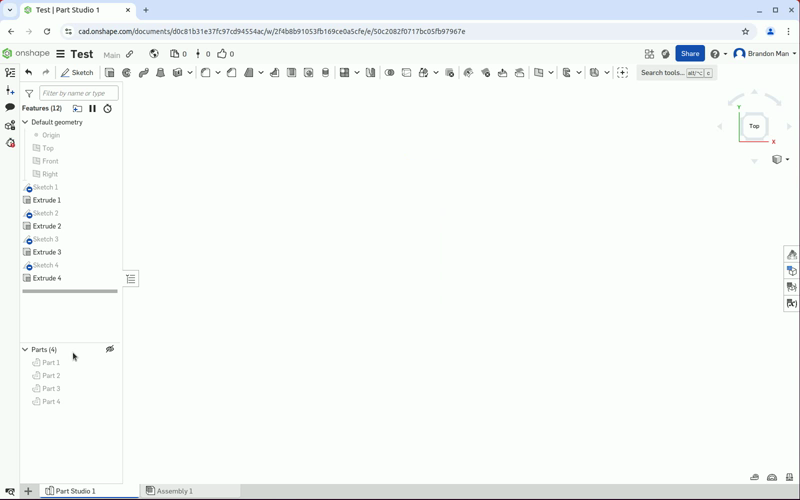
key(space)
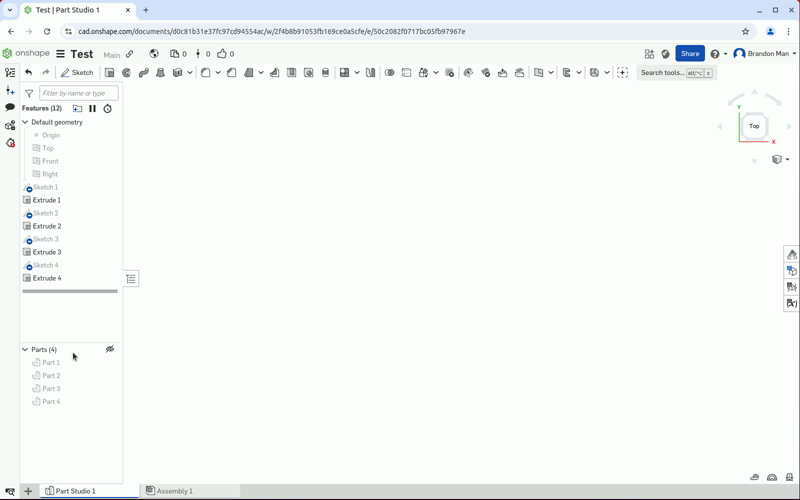
key_down(shift)
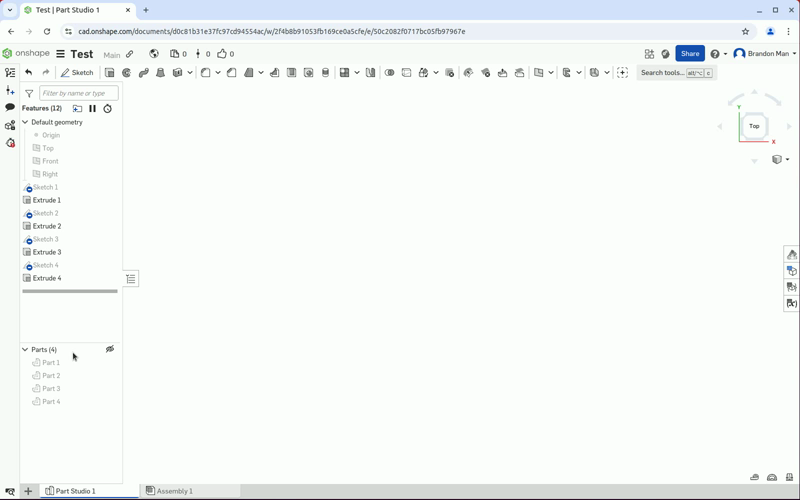
key(up)
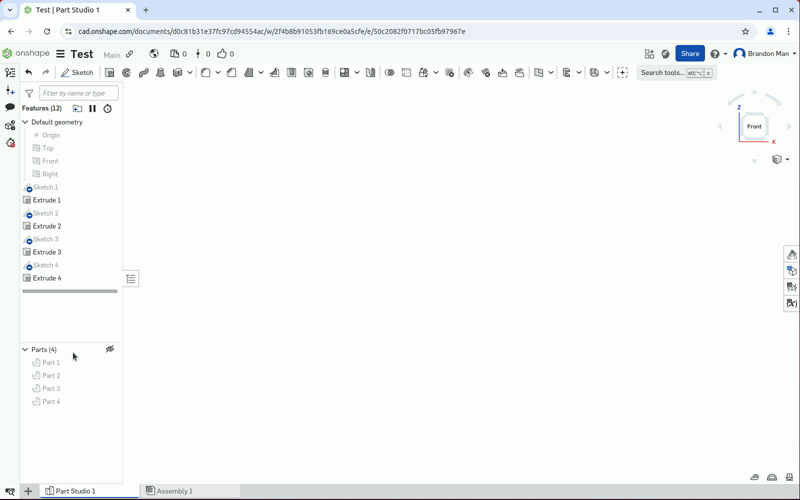
key_up(shift)
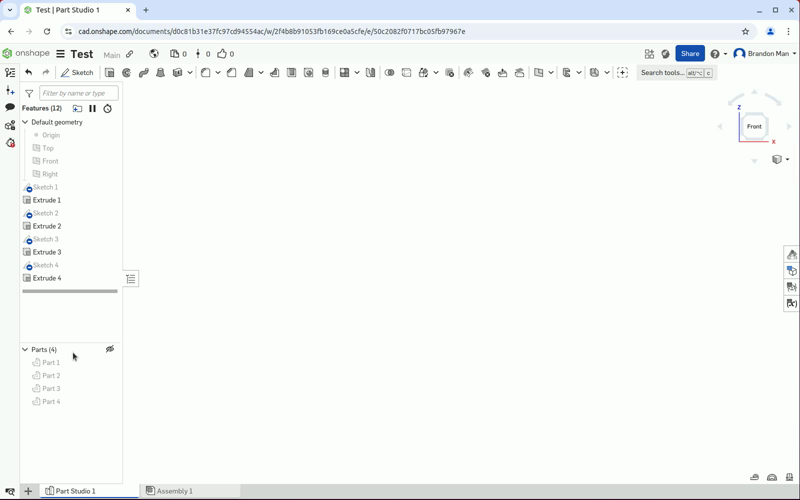
key(space)
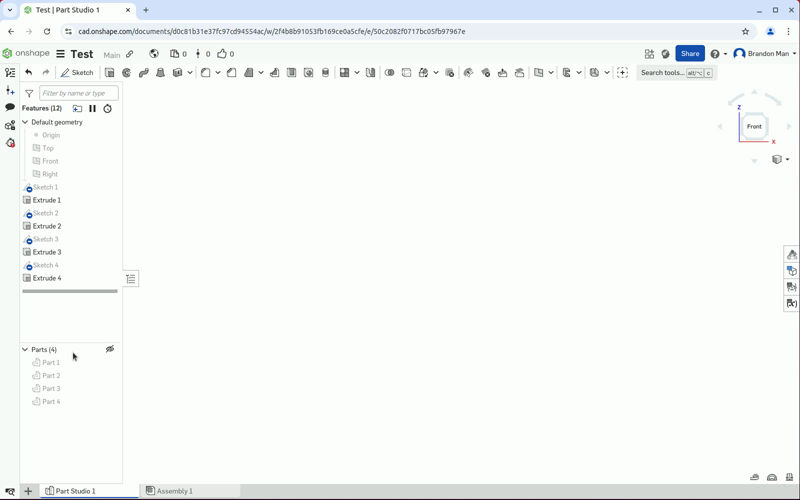
key_down(shift)
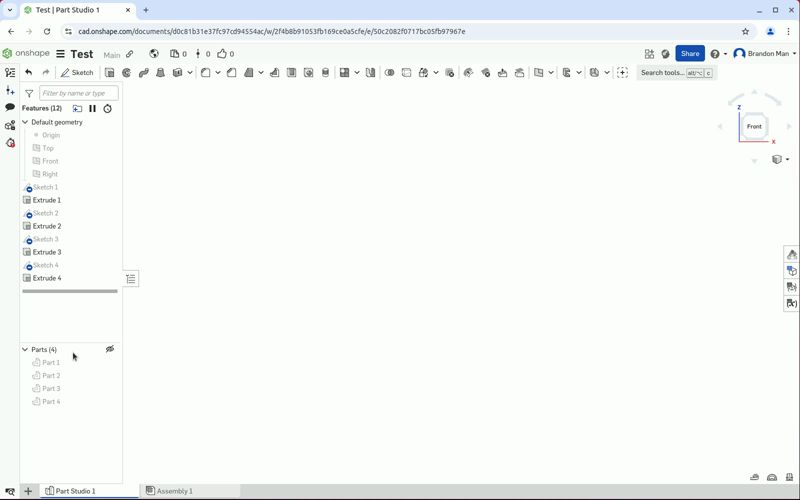
key(left)
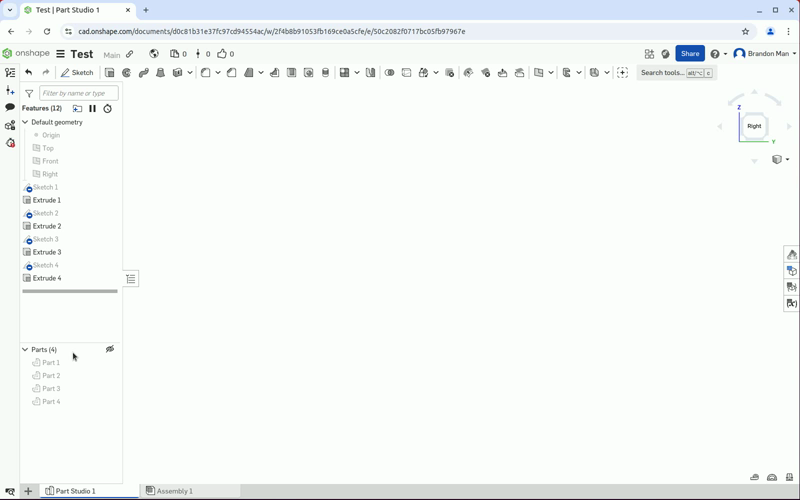
key_up(shift)
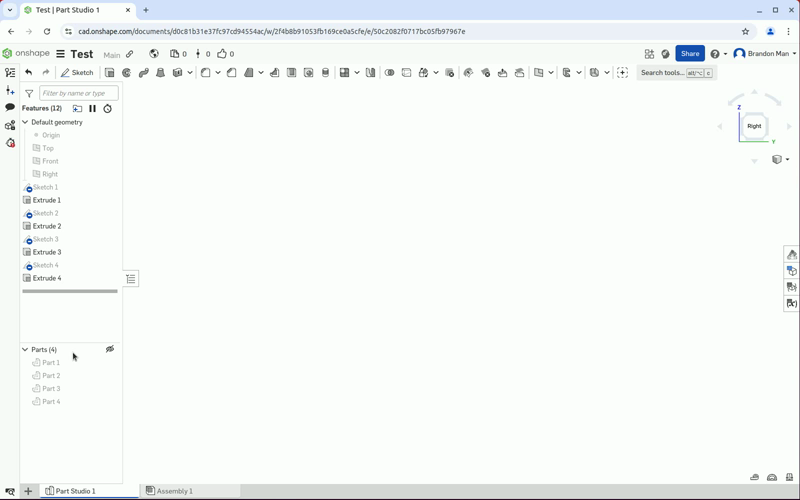
mouse_move(73, 352)
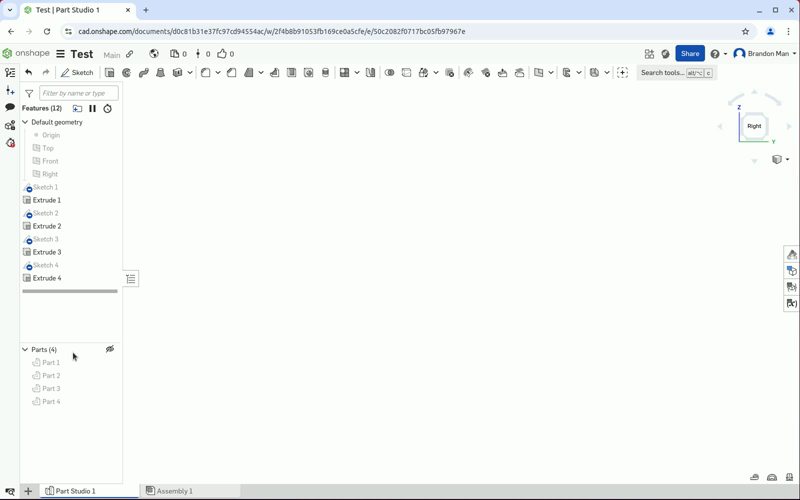
key(shift+y)
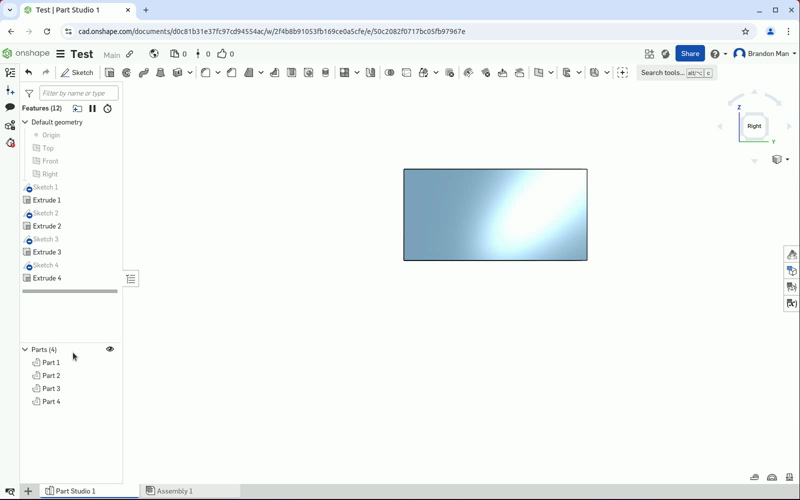
mouse_move(541, 75)
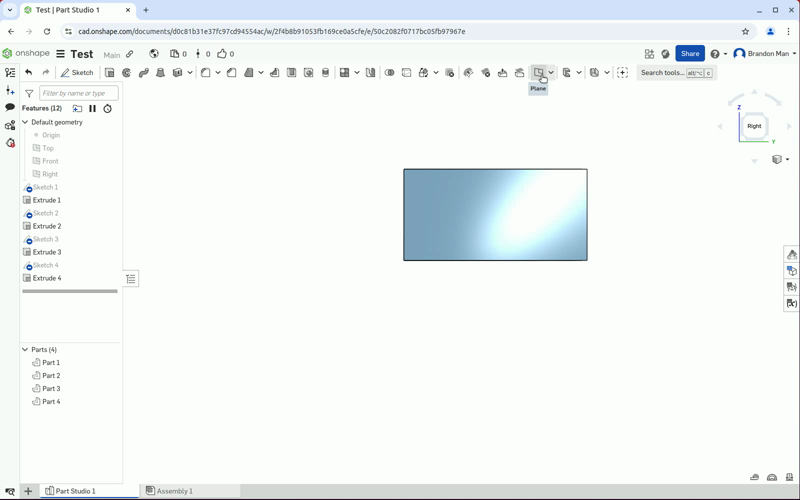
click(541, 75)
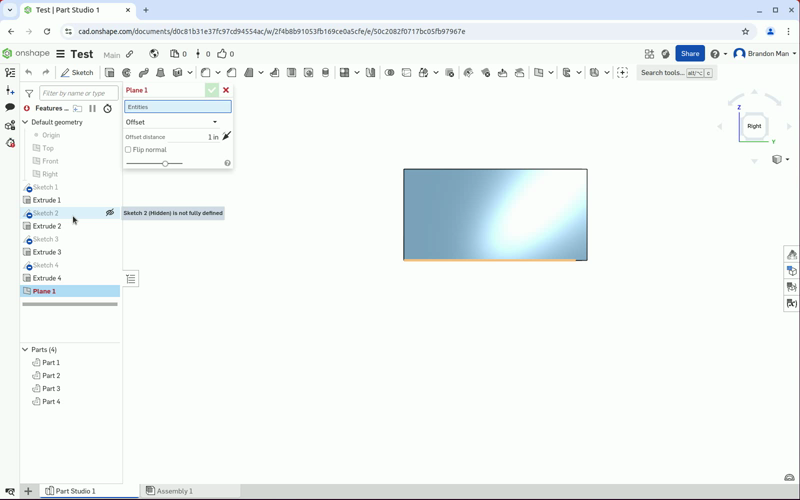
scroll(3)
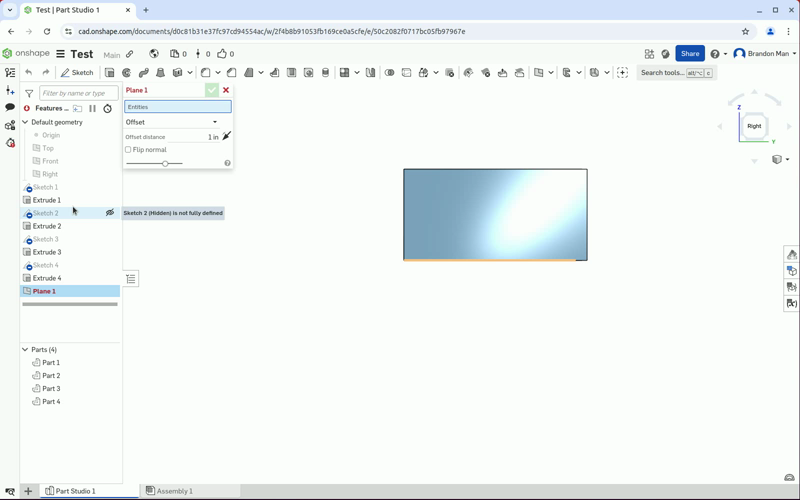
mouse_move(73, 176)
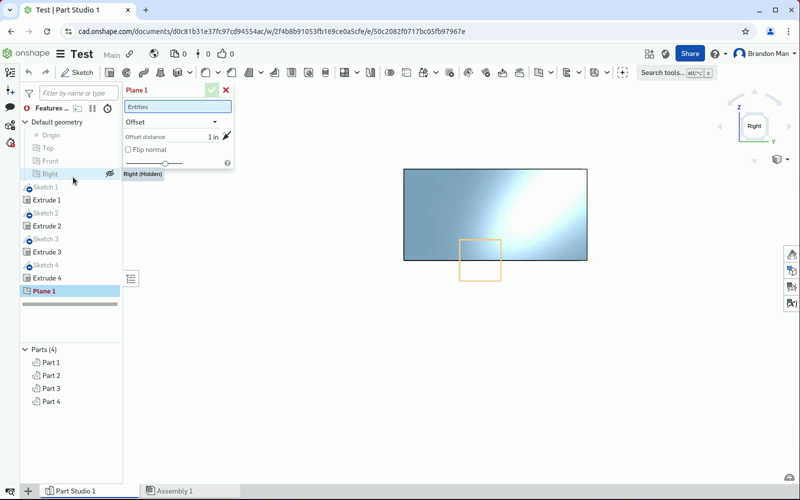
click(73, 176)
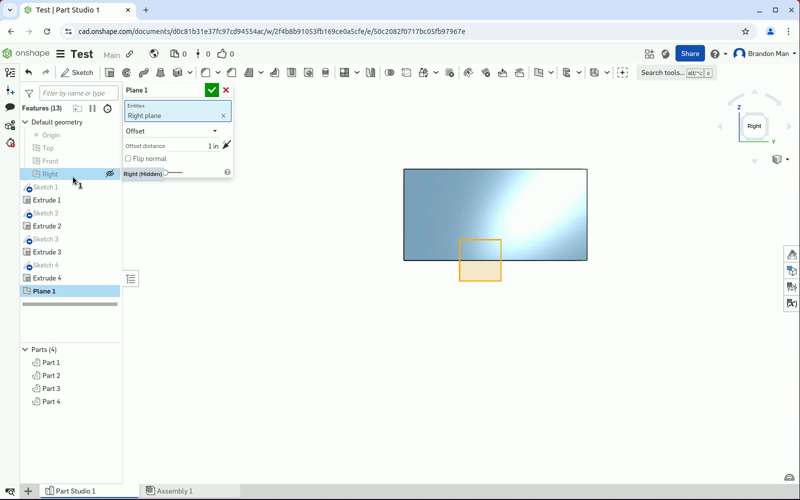
key(tab, 2)
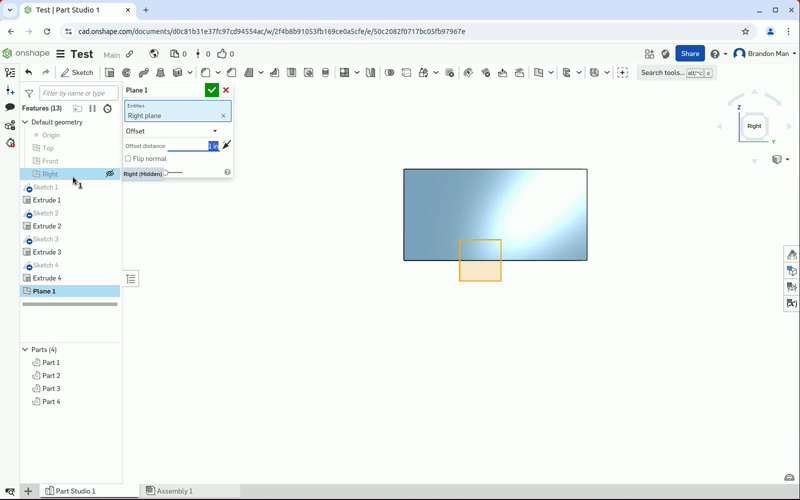
text(10.106)
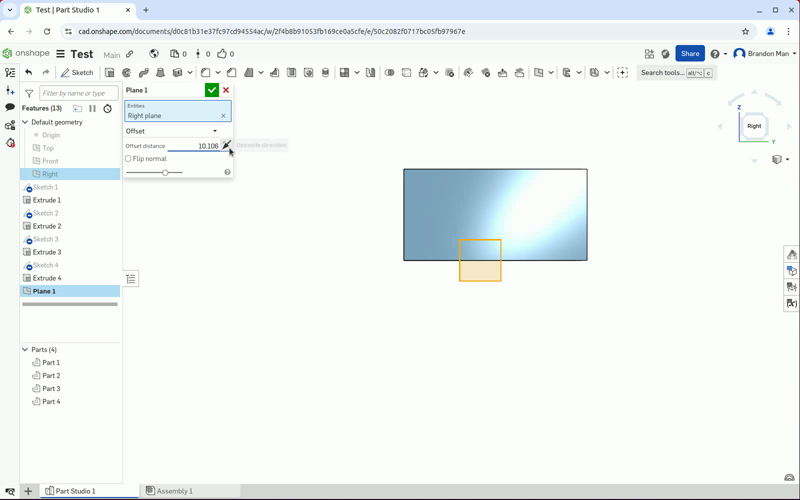
mouse_move(229, 147)
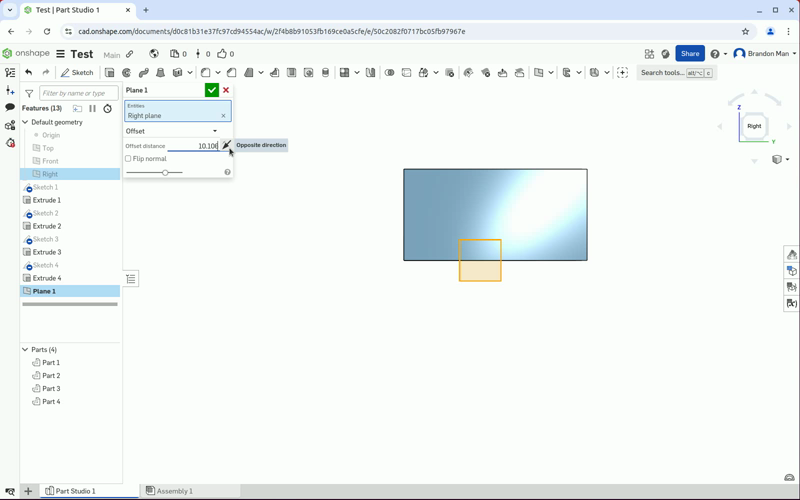
click(229, 147)
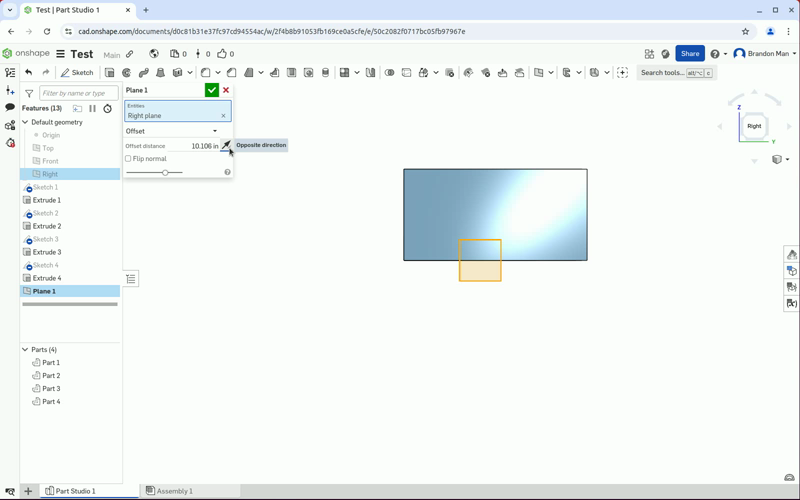
key(enter, 2)
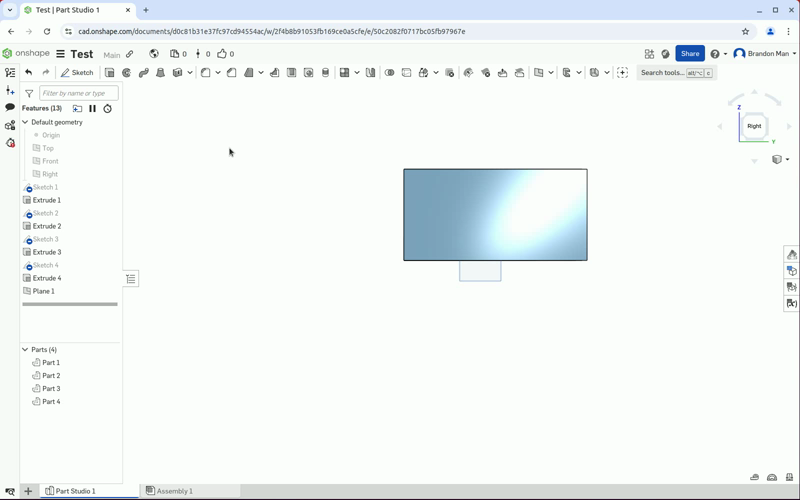
key(shift+s)
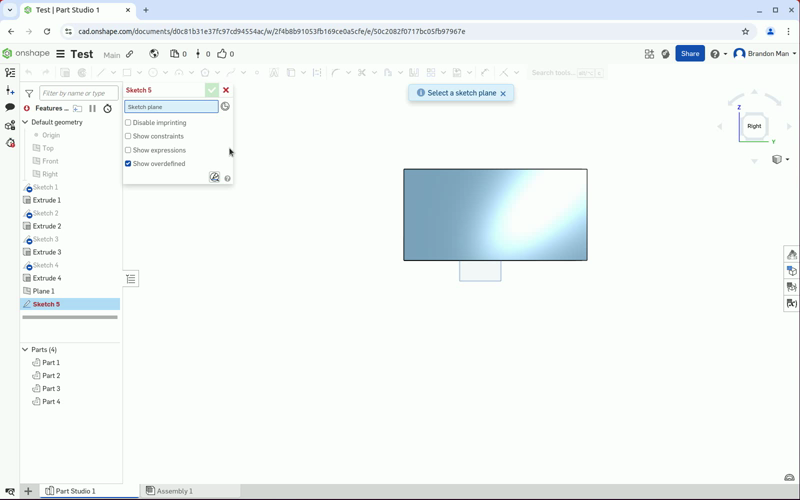
mouse_move(73, 293)
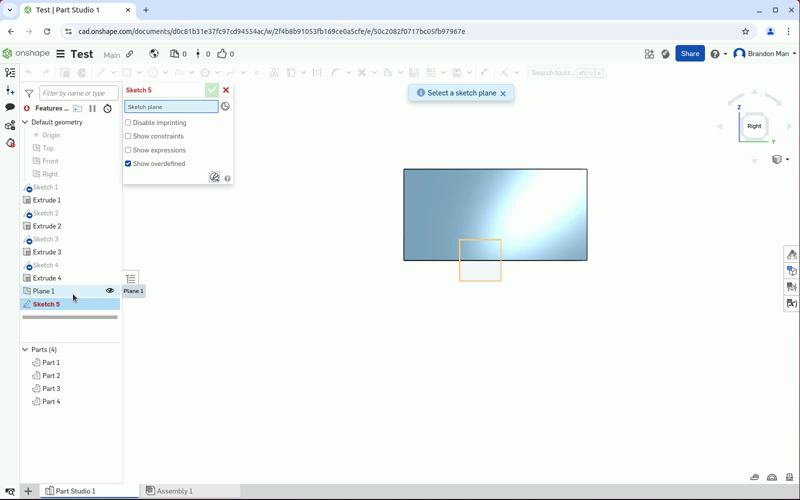
click(73, 293)
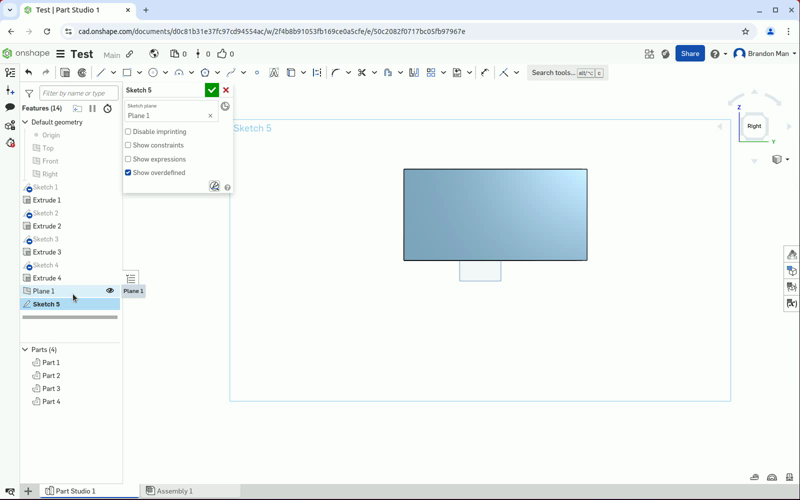
mouse_move(73, 352)
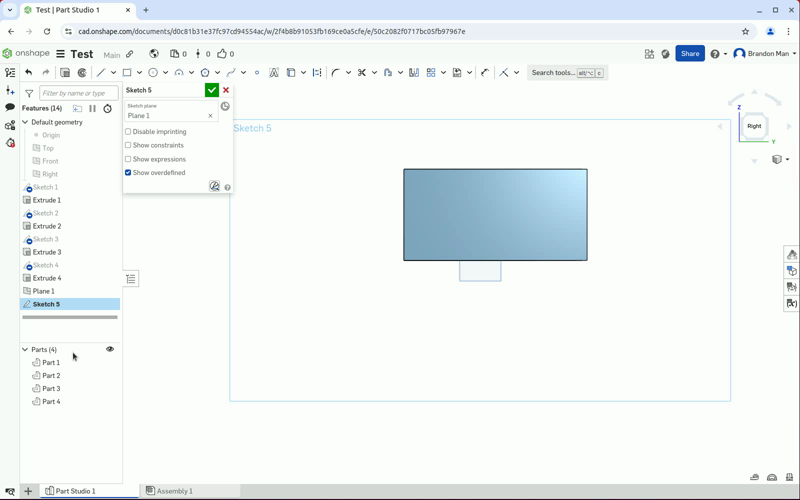
key(y)
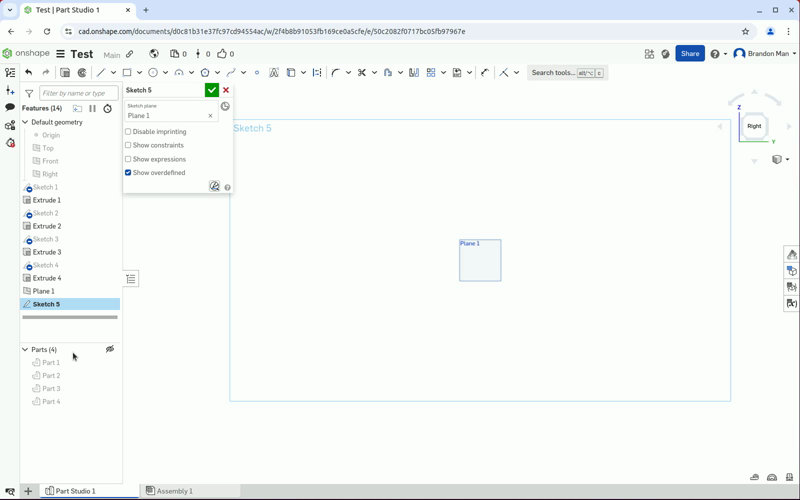
key(l)
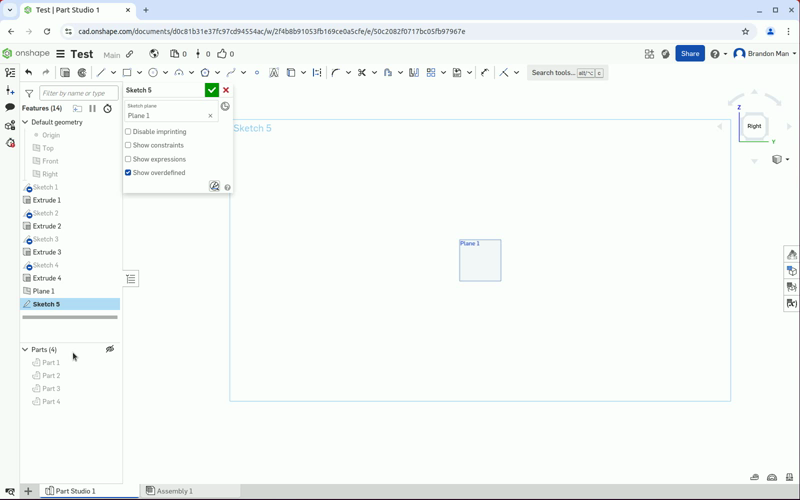
key_down(shift)
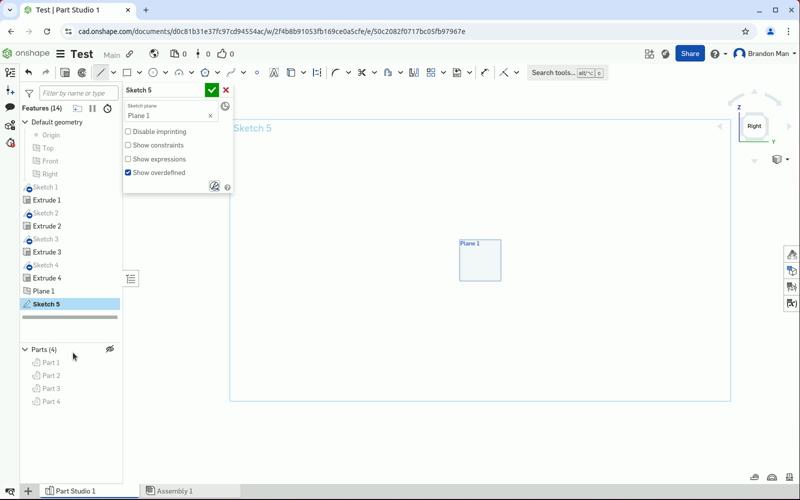
mouse_move(406, 220)
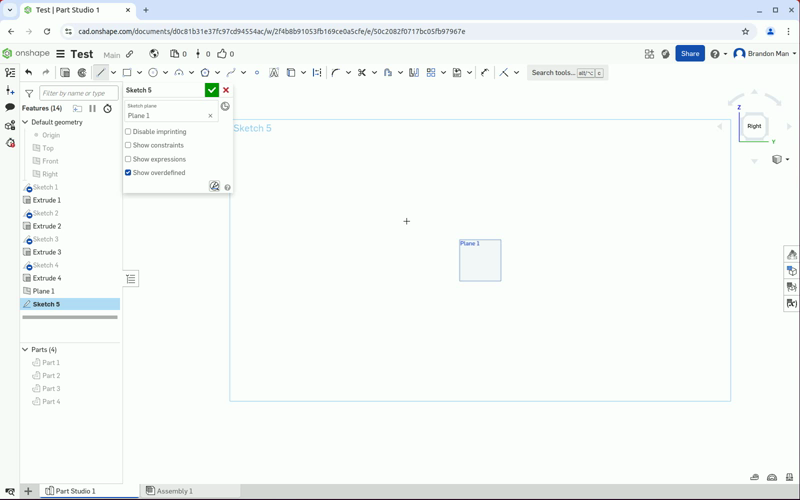
click(406, 220)
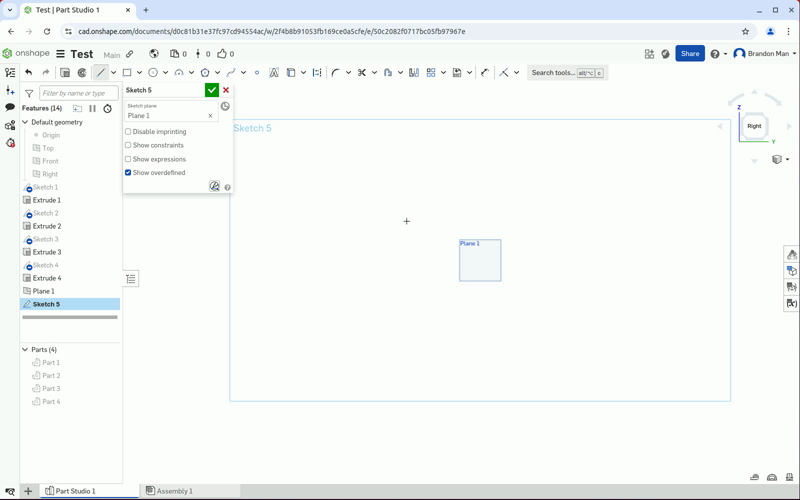
key_up(shift)
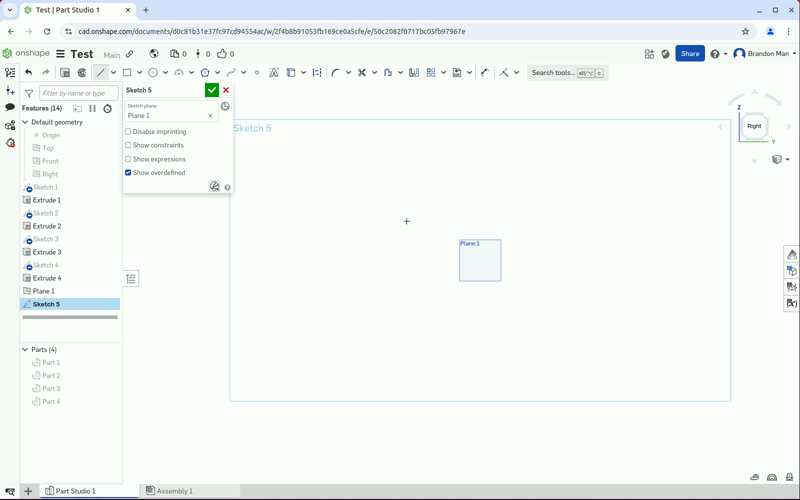
key_down(shift)
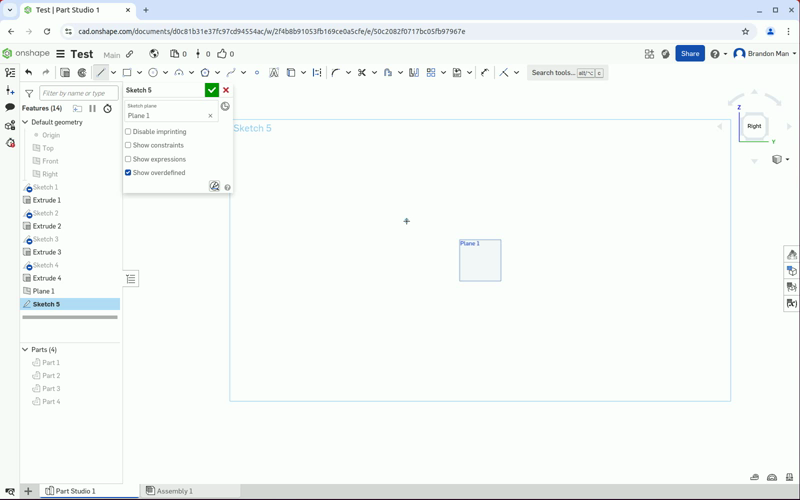
mouse_move(533, 220)
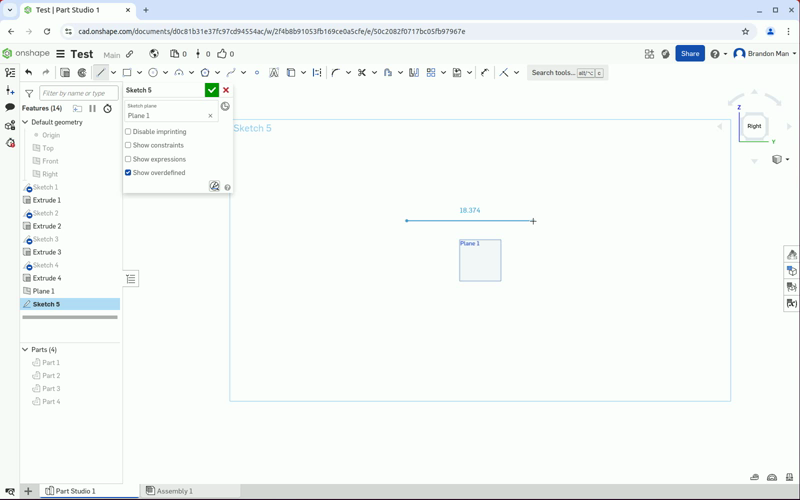
click(533, 220)
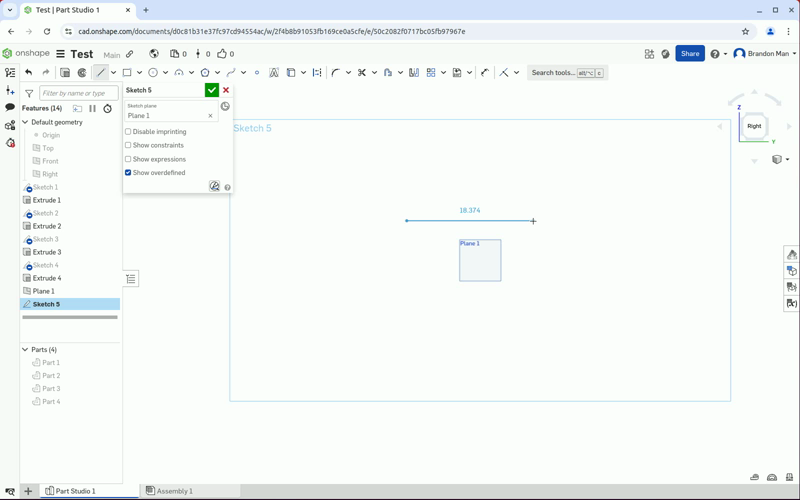
key_up(shift)
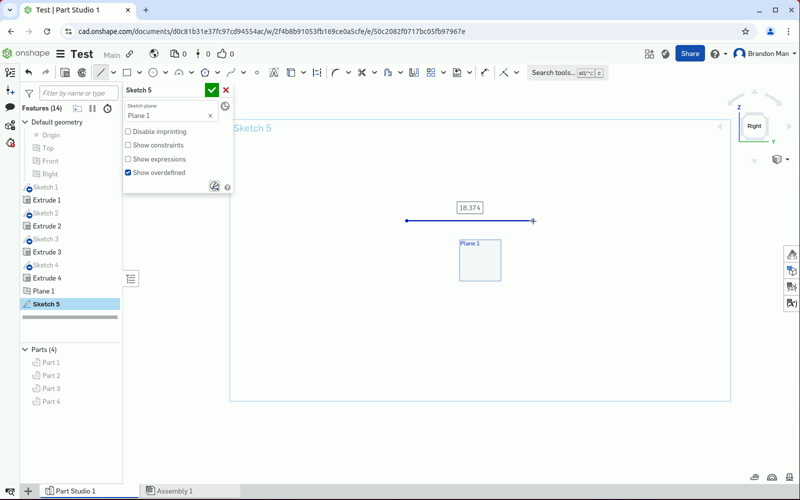
key_down(shift)
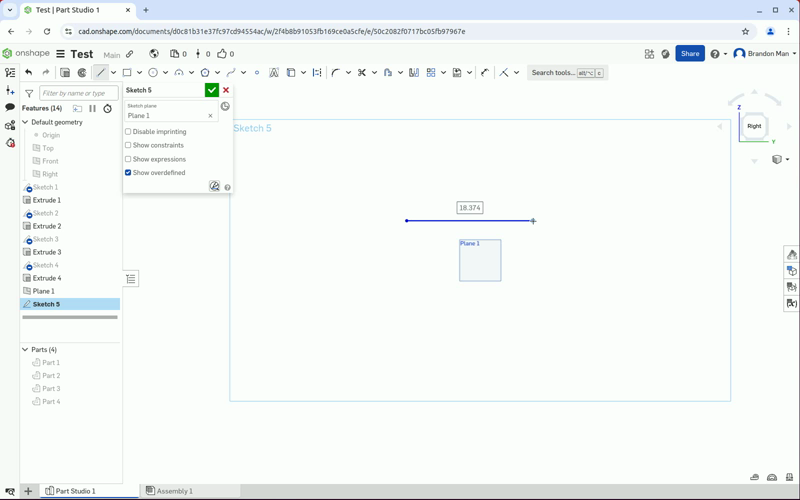
mouse_move(563, 220)
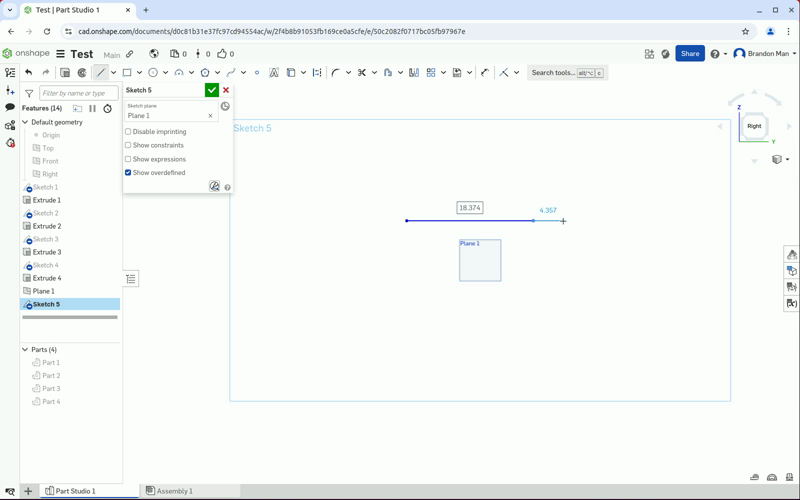
mouse_move(533, 218)
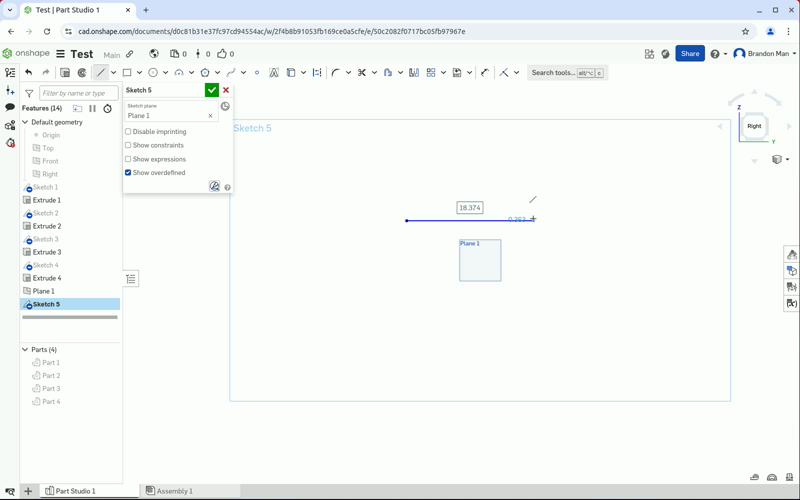
scroll(6)
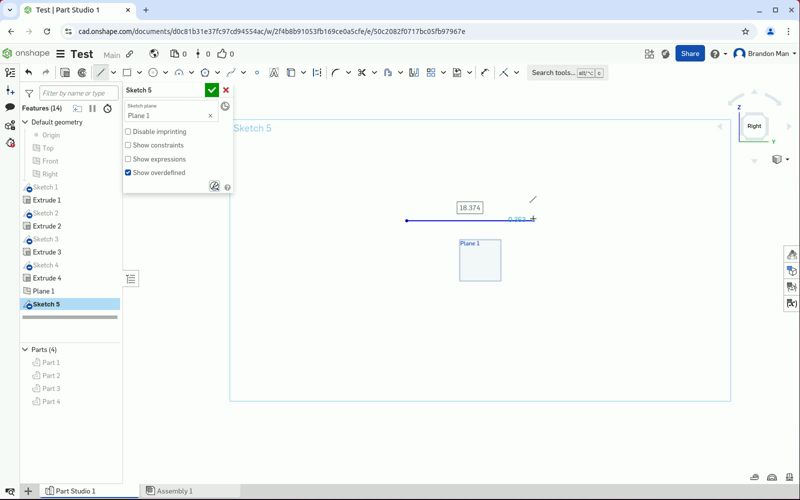
scroll(6)
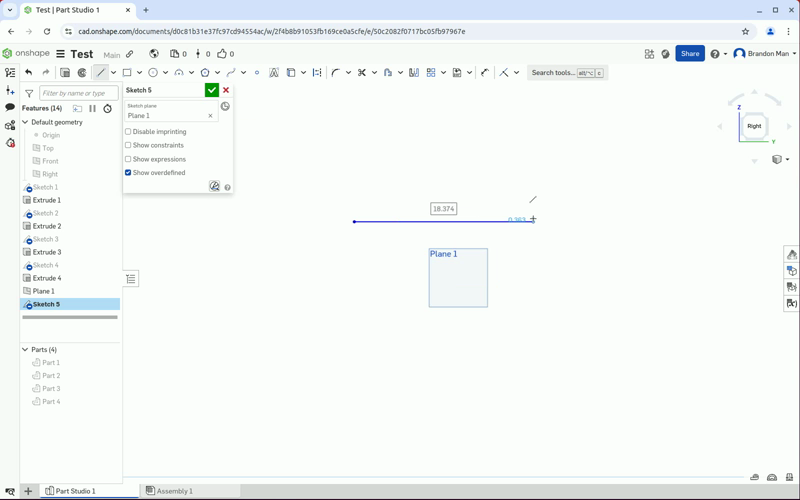
scroll(6)
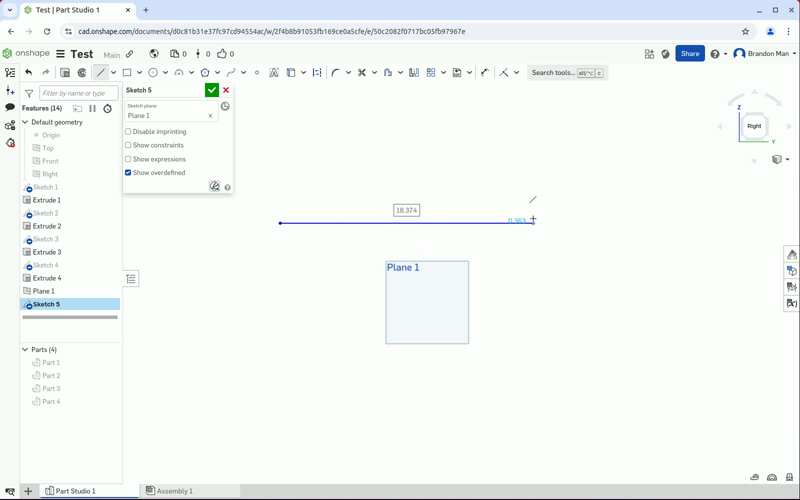
scroll(6)
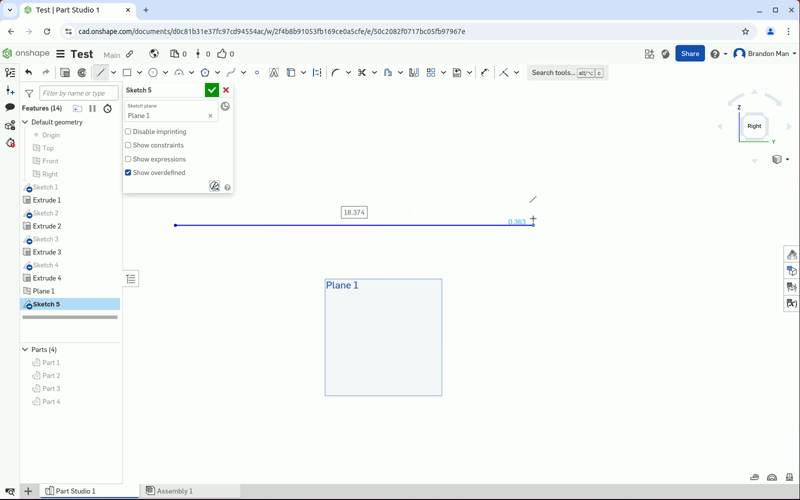
scroll(6)
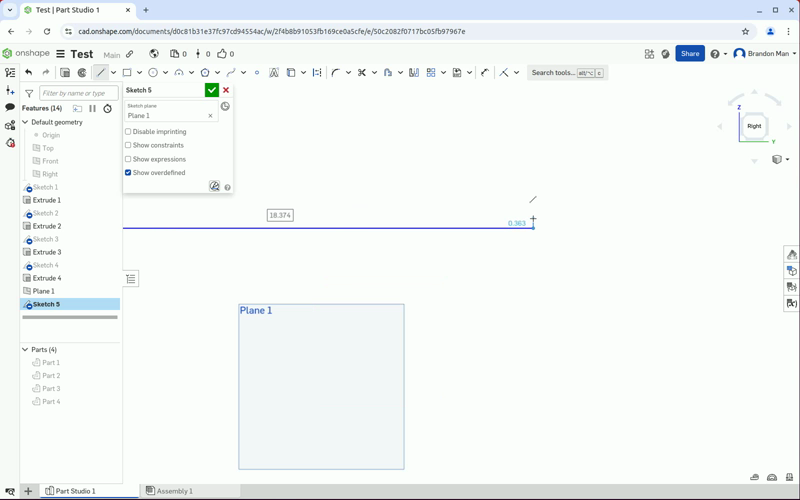
scroll(6)
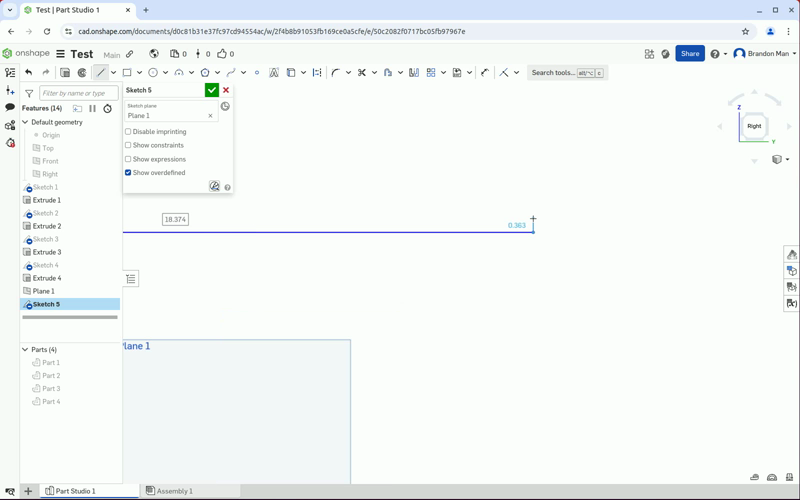
scroll(6)
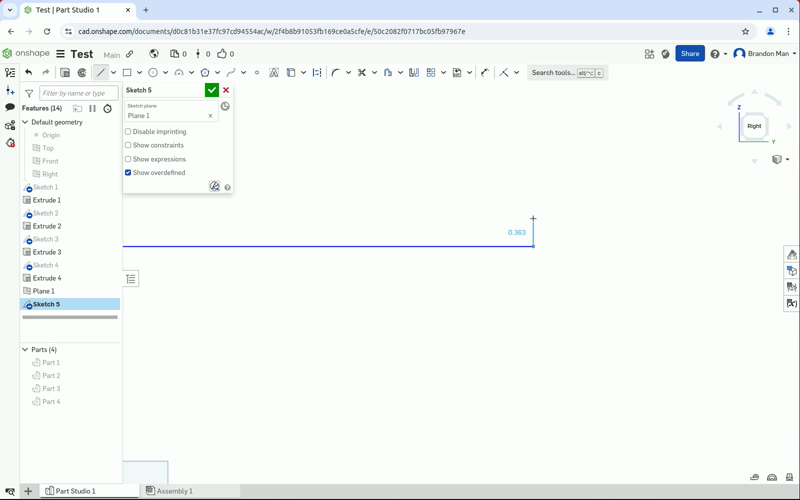
click(533, 218)
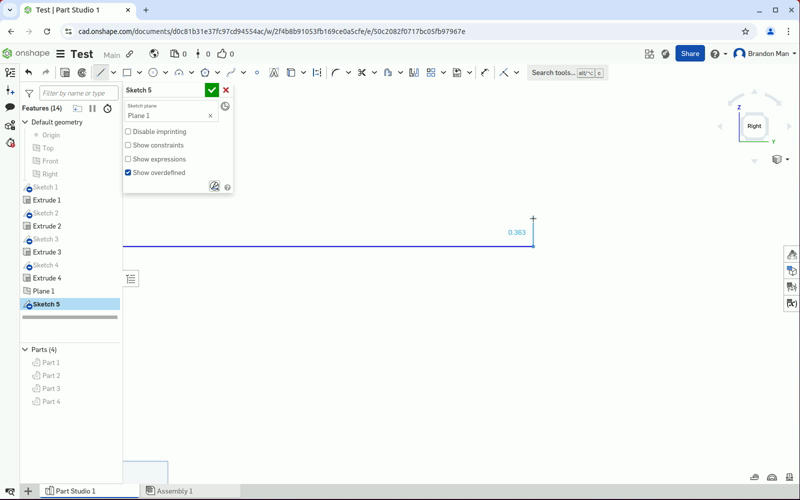
scroll(-6)
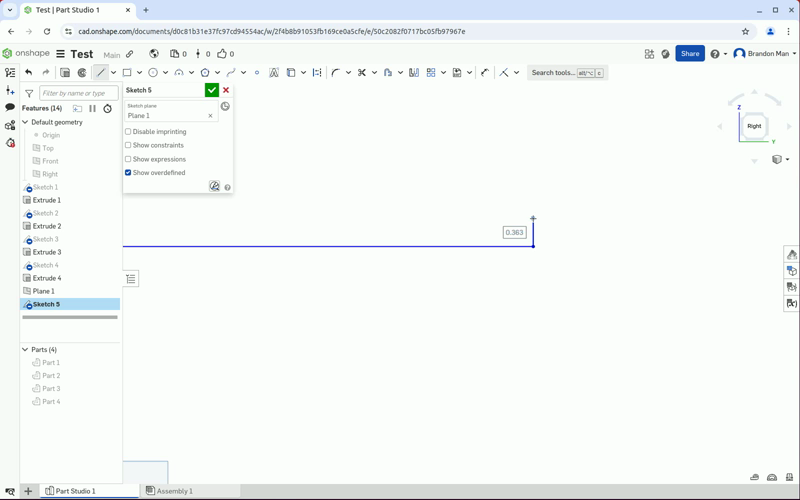
scroll(-6)
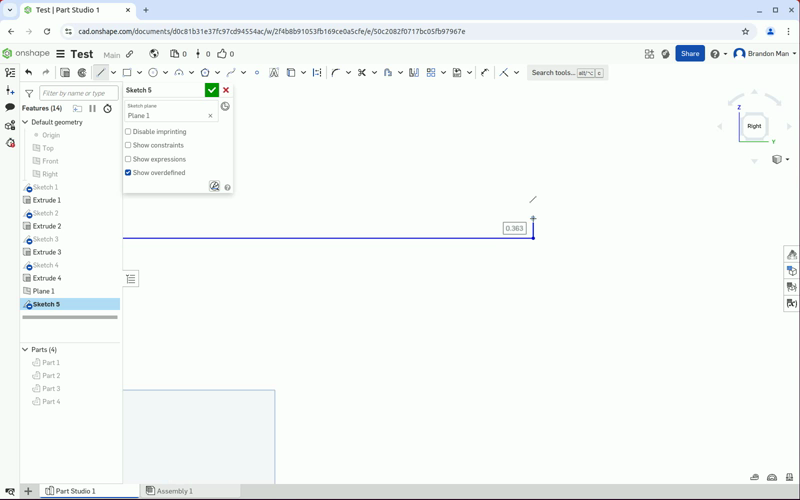
scroll(-6)
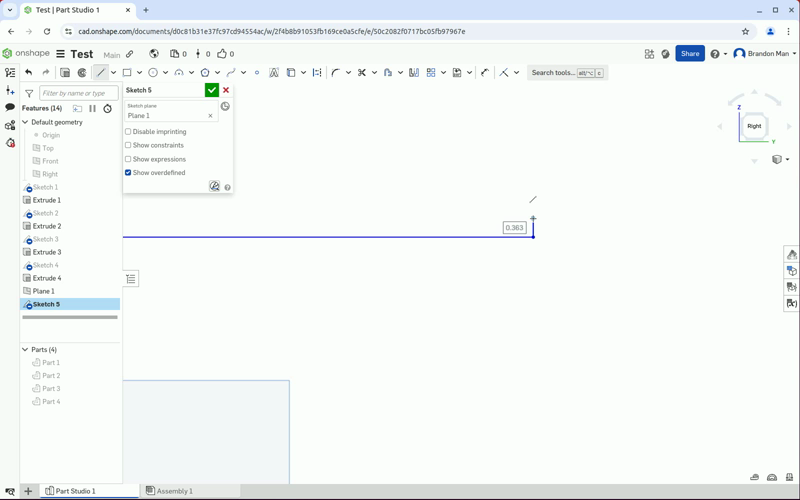
scroll(-6)
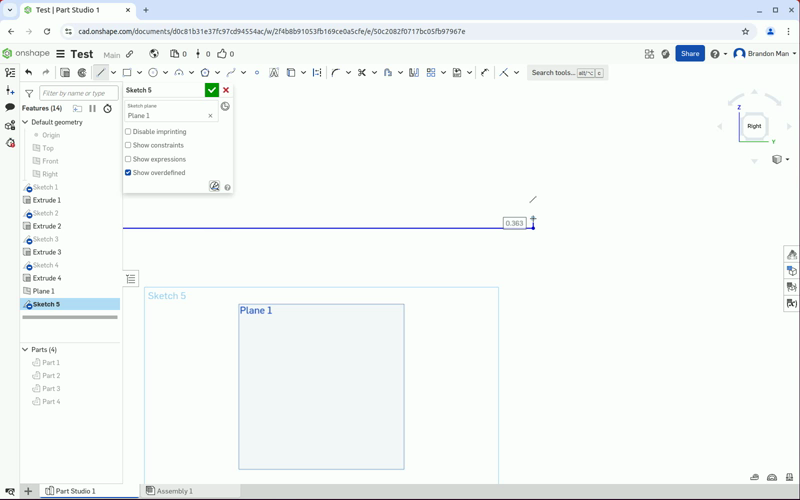
scroll(-6)
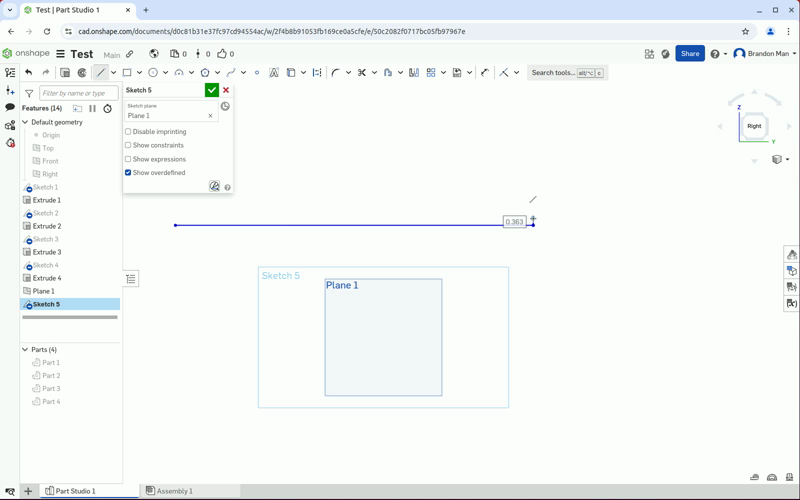
scroll(-6)
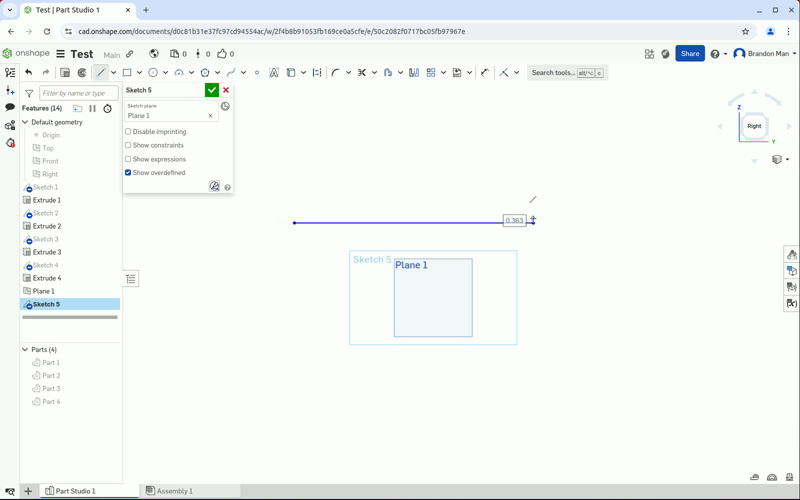
scroll(-6)
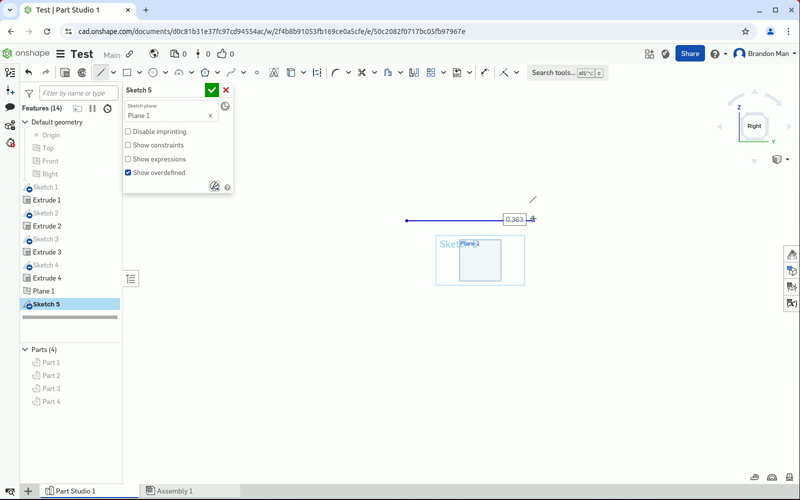
key_up(shift)
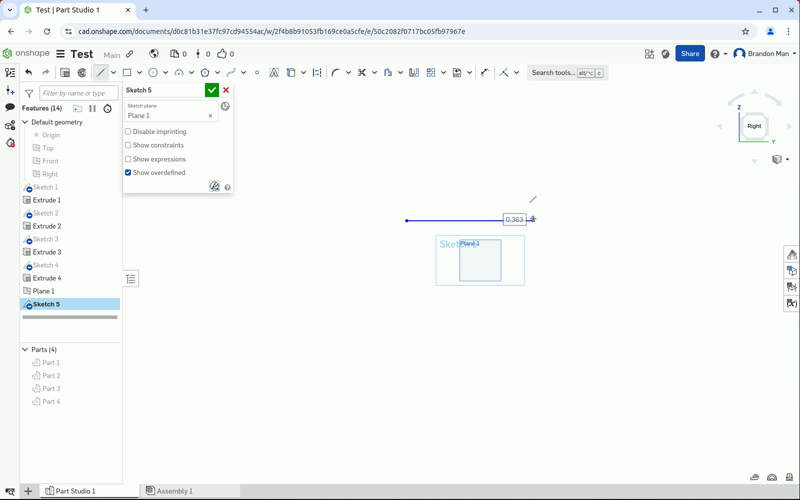
key_down(shift)
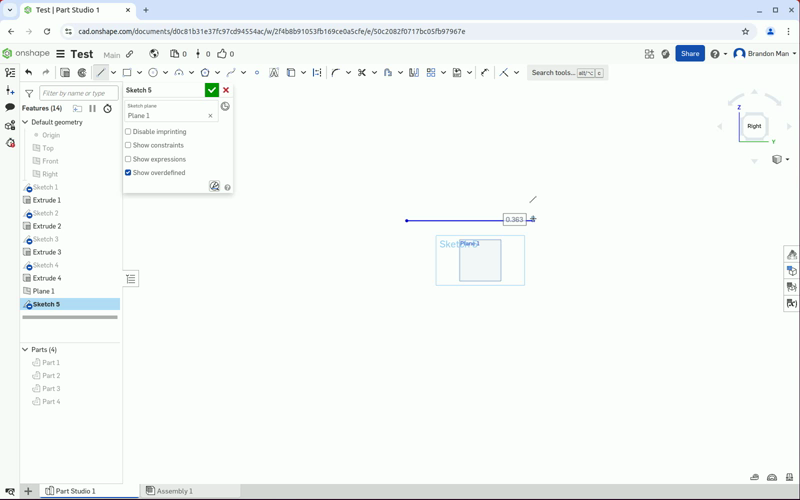
mouse_move(406, 218)
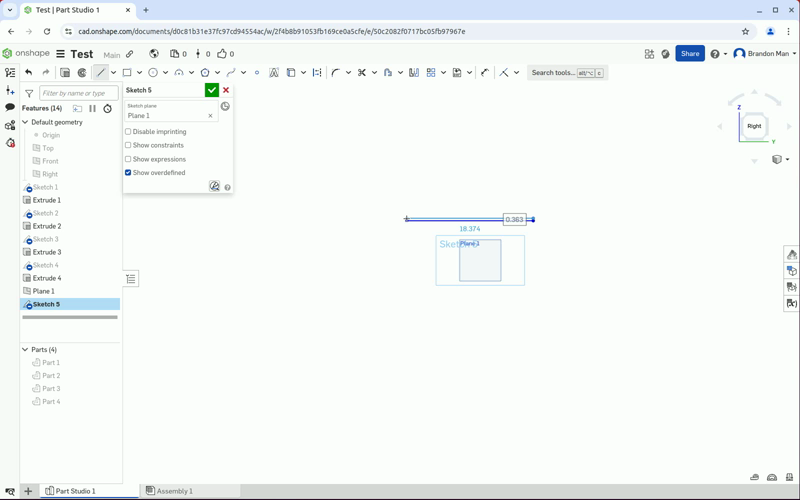
scroll(6)
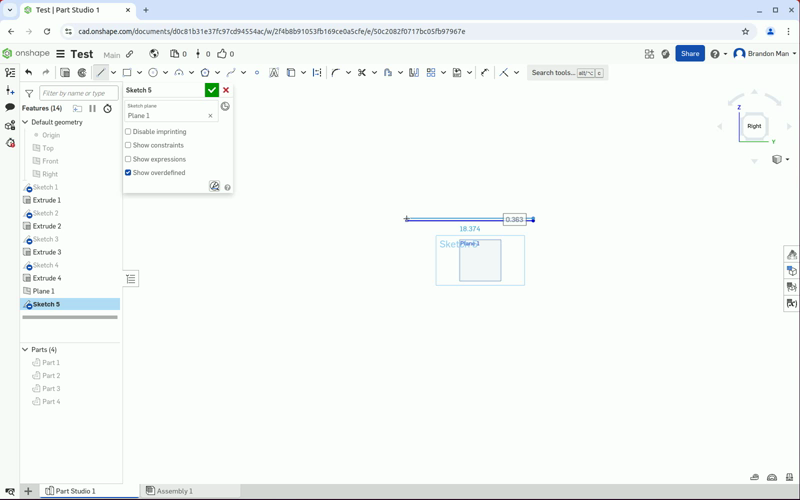
scroll(6)
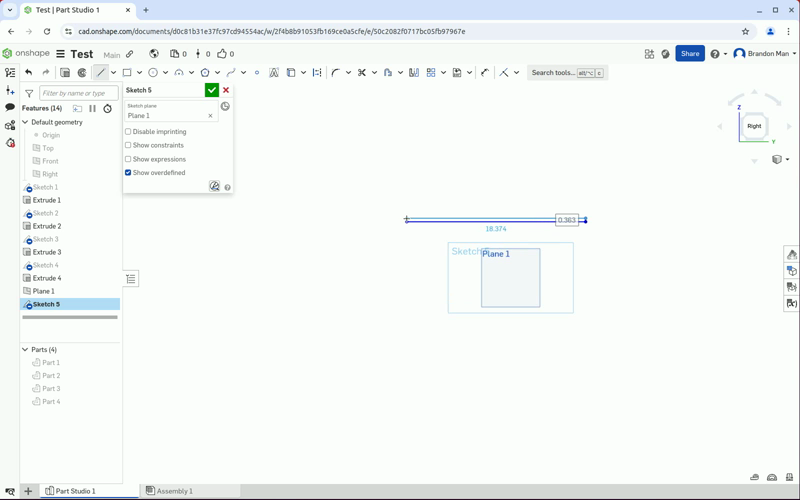
scroll(6)
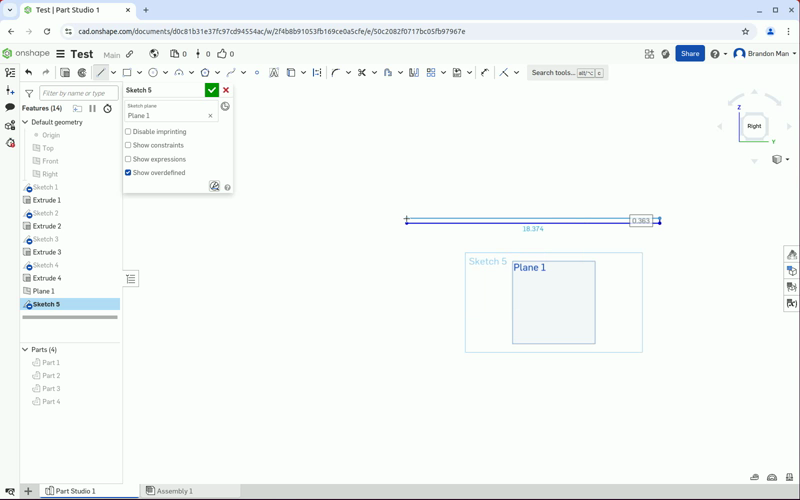
scroll(6)
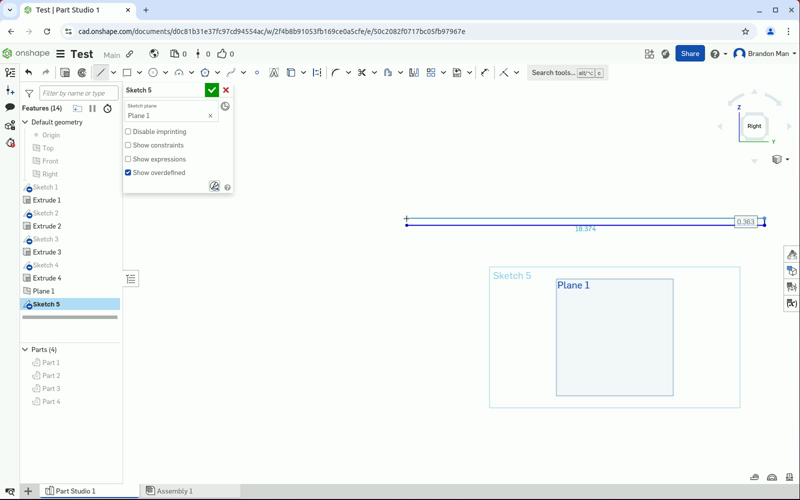
scroll(6)
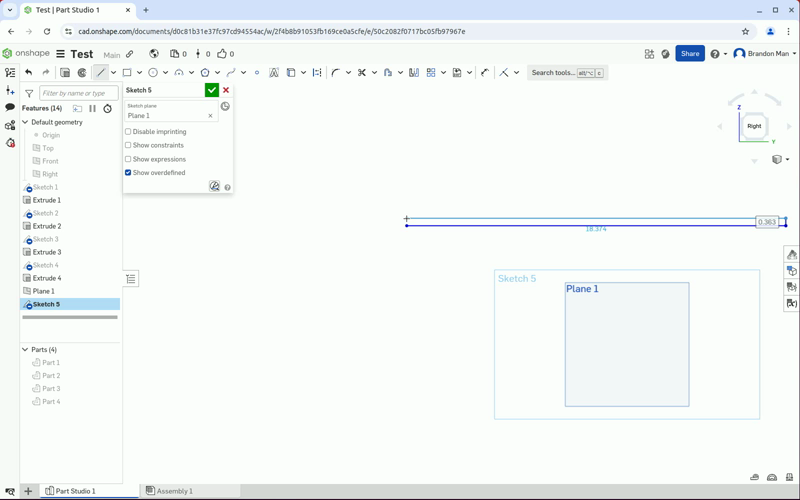
scroll(6)
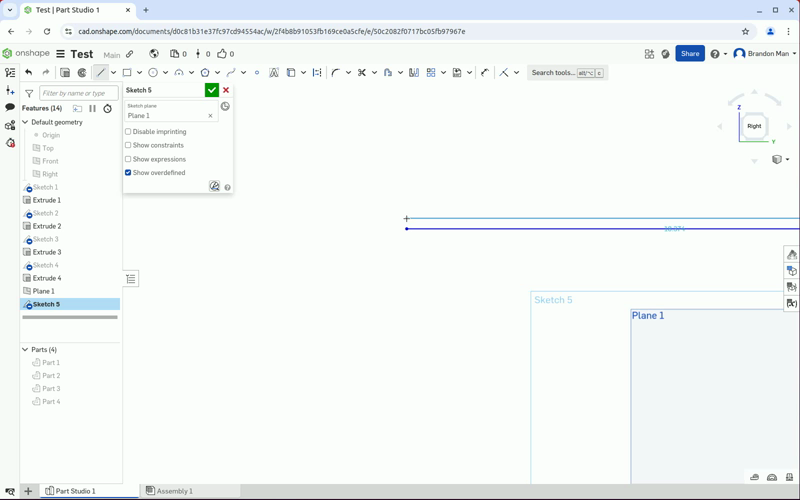
scroll(6)
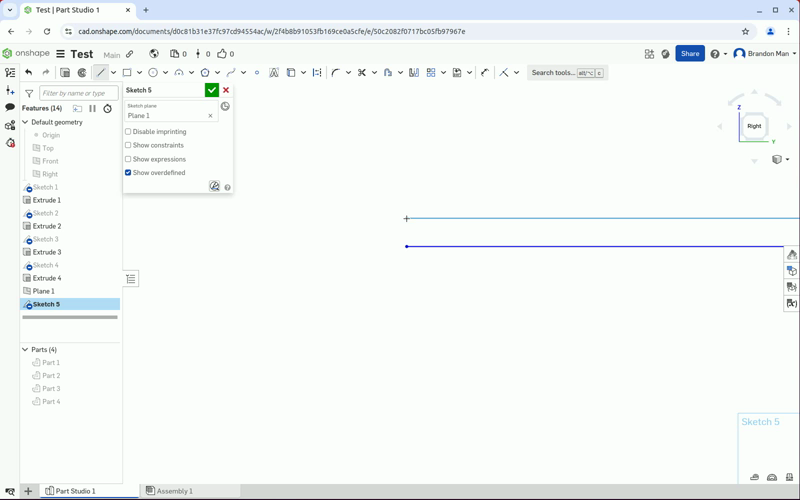
click(406, 218)
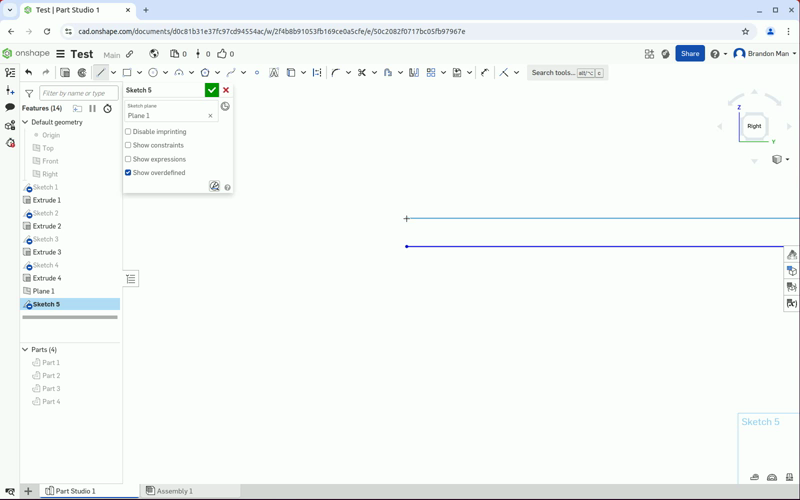
scroll(-6)
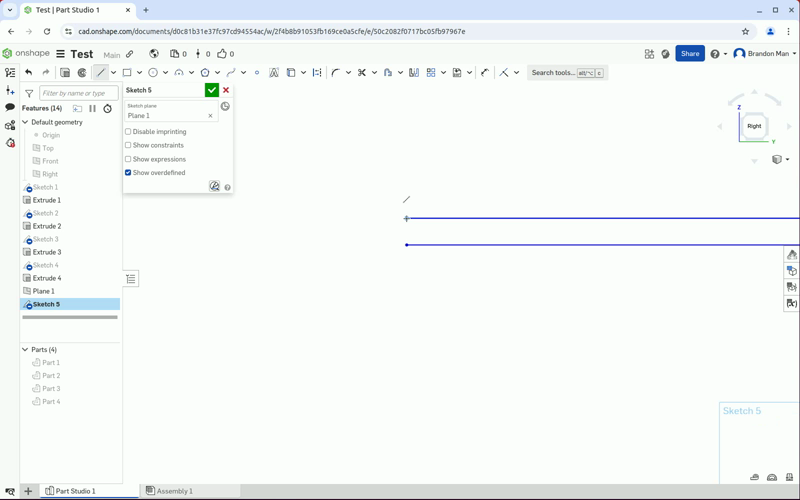
scroll(-6)
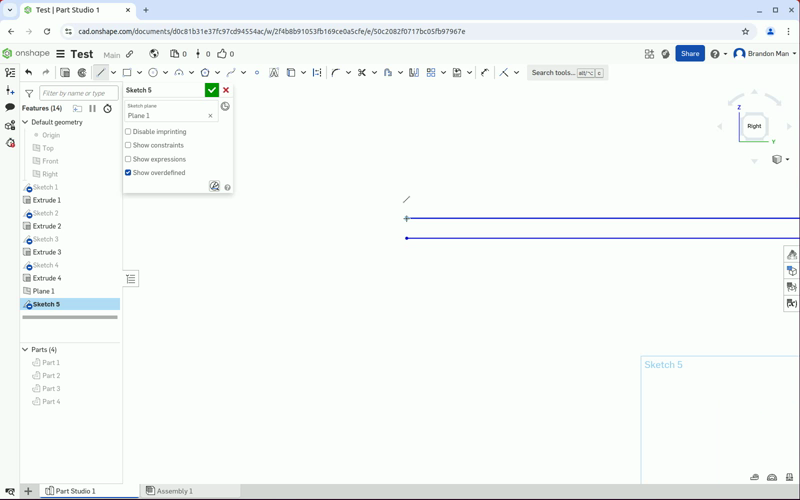
scroll(-6)
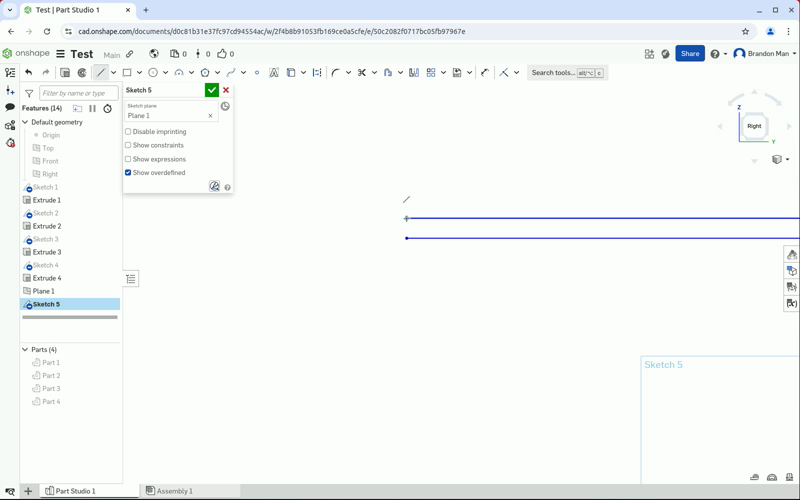
scroll(-6)
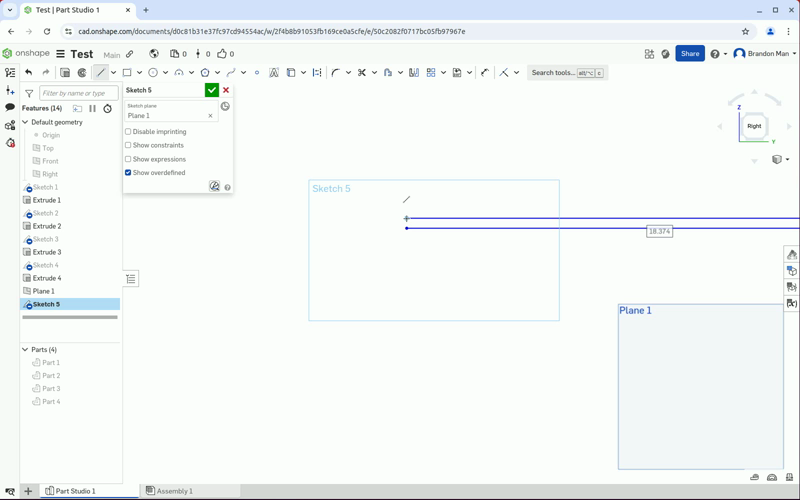
scroll(-6)
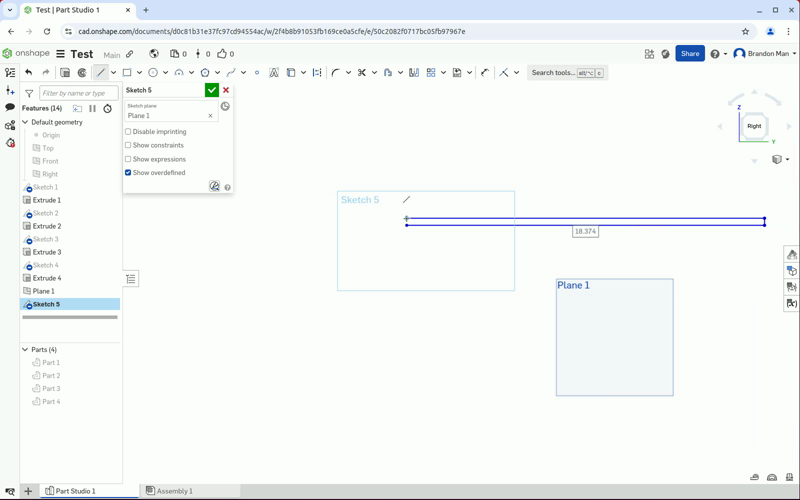
scroll(-6)
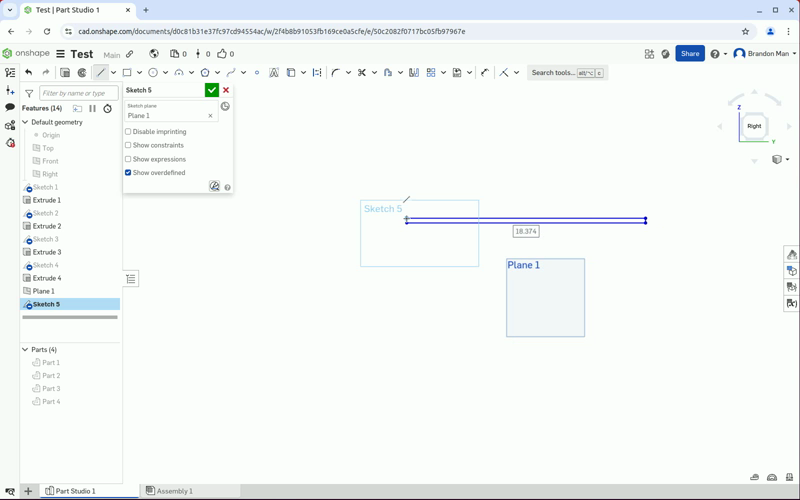
scroll(-6)
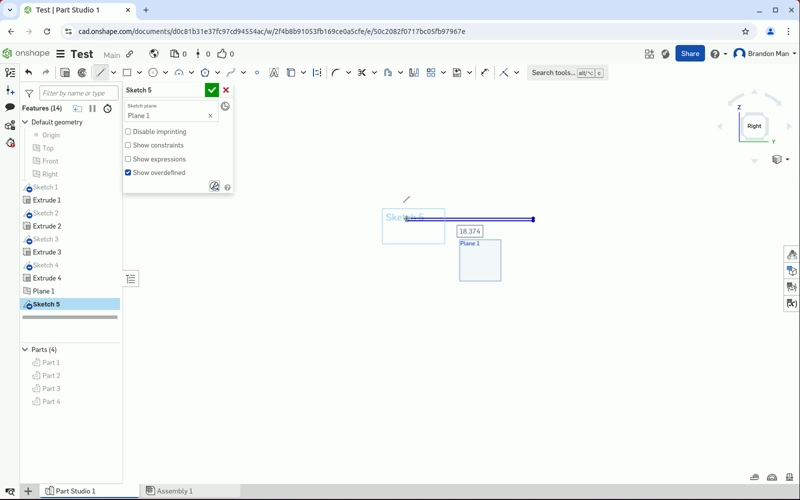
key_up(shift)
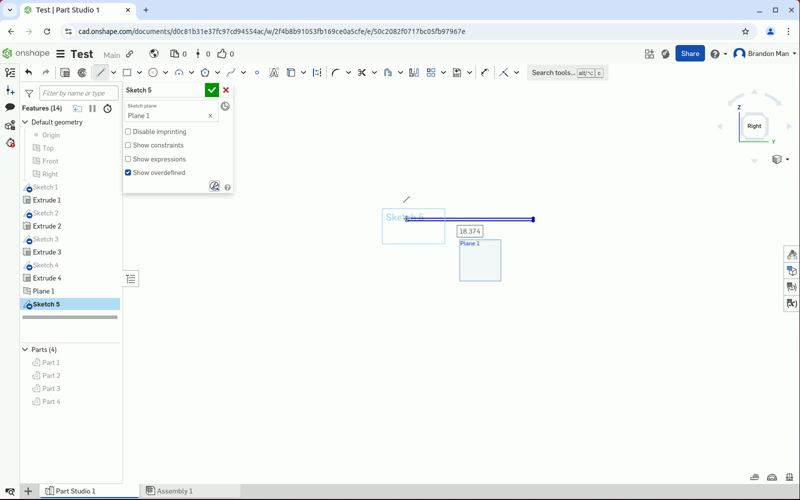
mouse_move(436, 218)
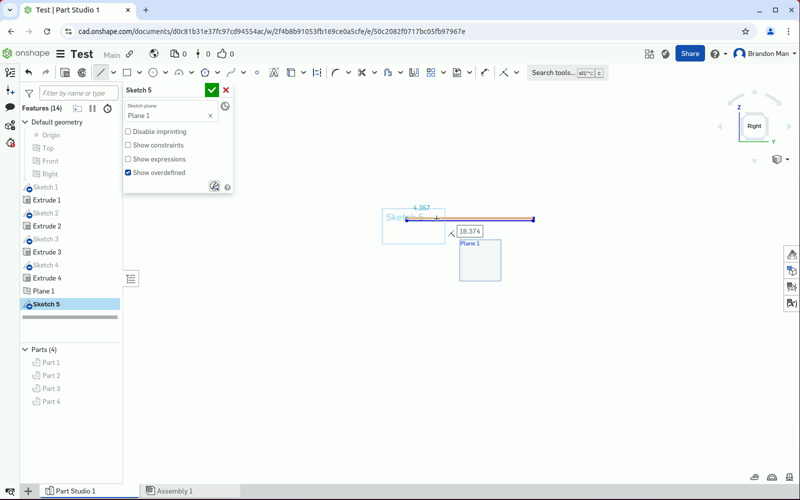
key_down(shift)
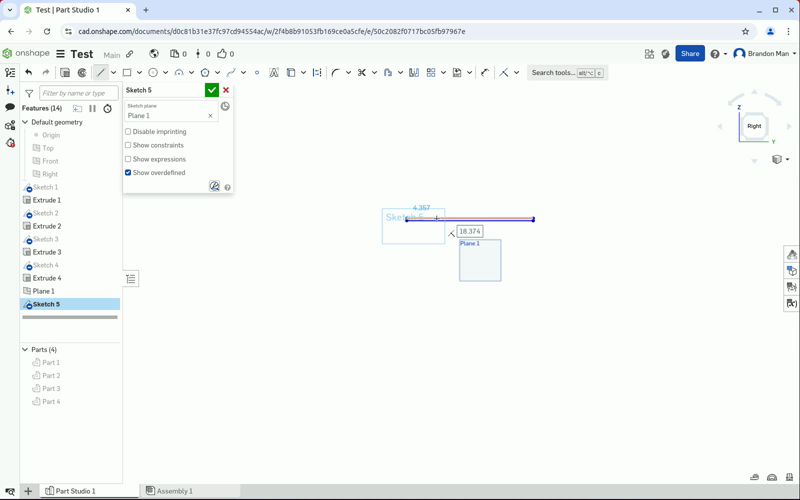
mouse_move(406, 220)
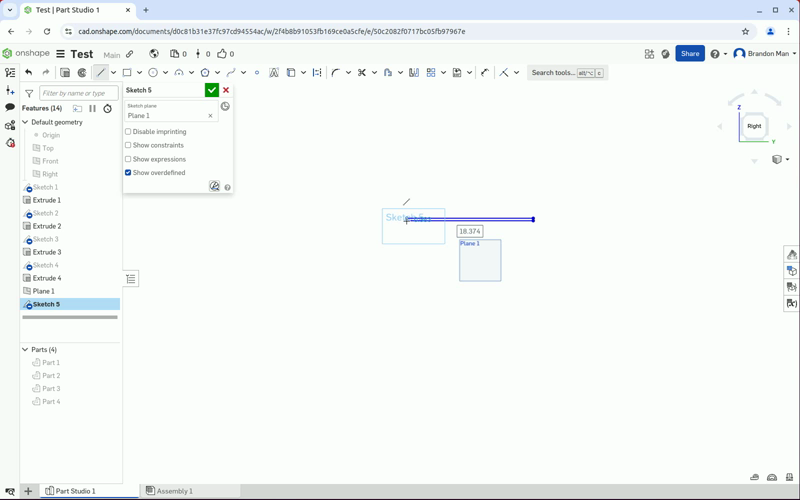
scroll(6)
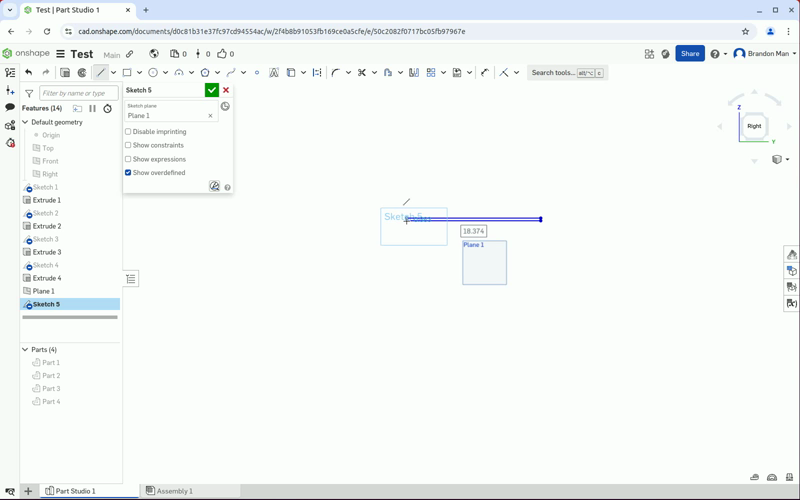
scroll(6)
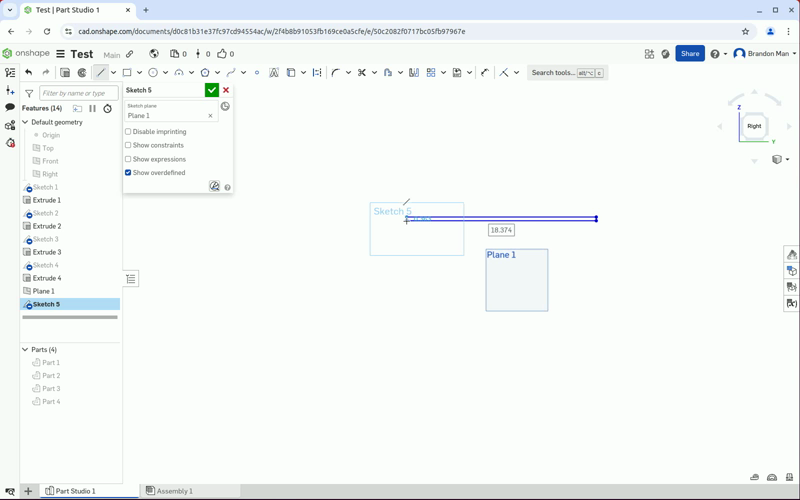
scroll(6)
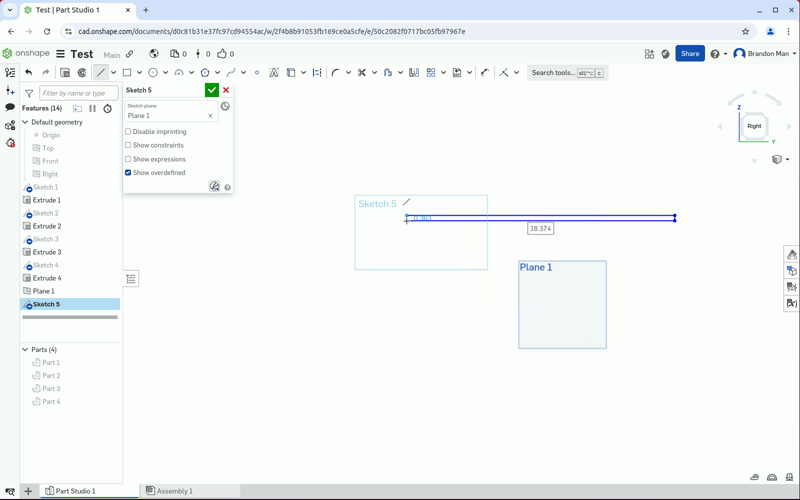
scroll(6)
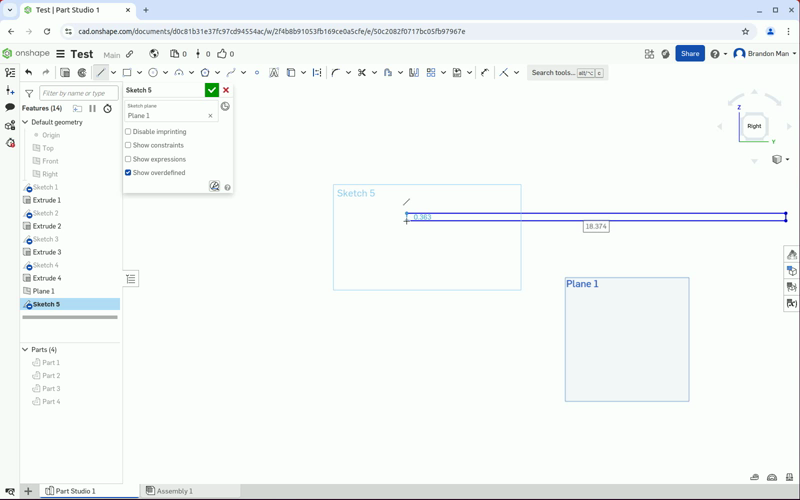
scroll(6)
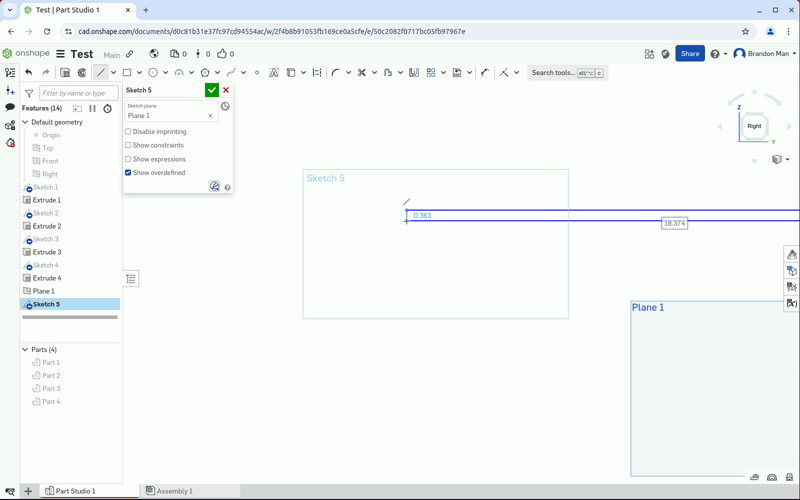
scroll(6)
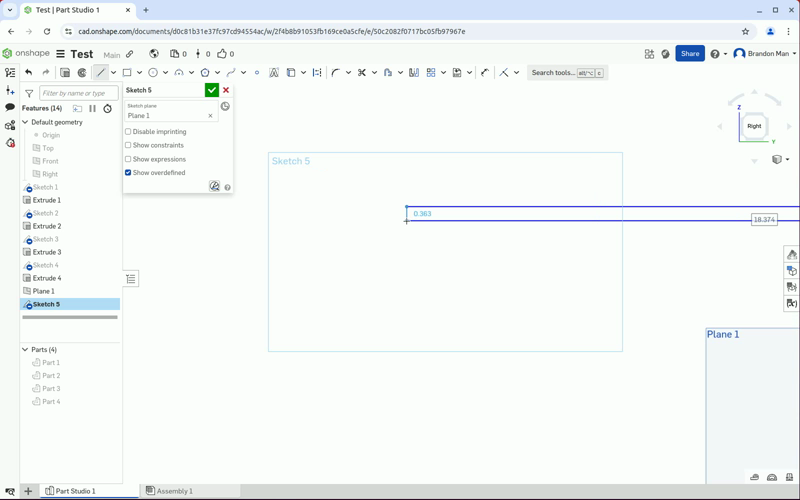
scroll(6)
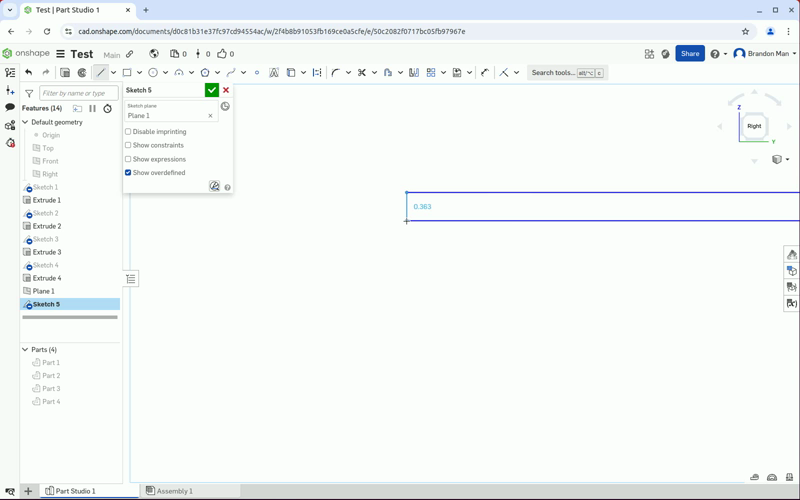
key_up(shift)
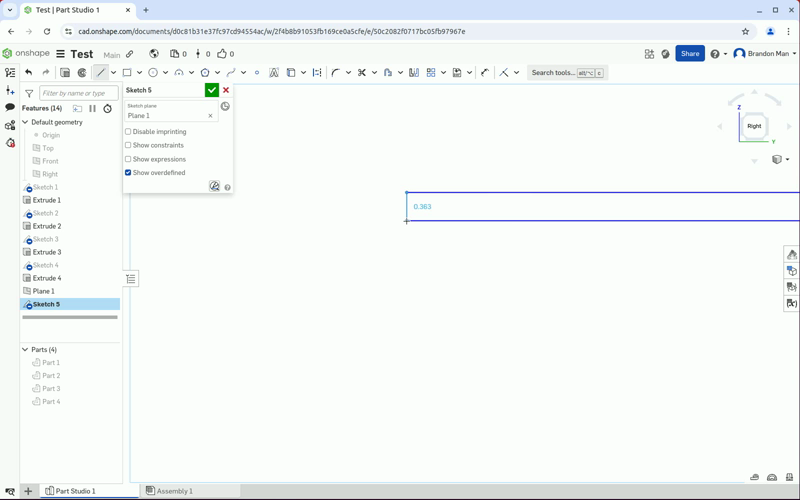
click(406, 220)
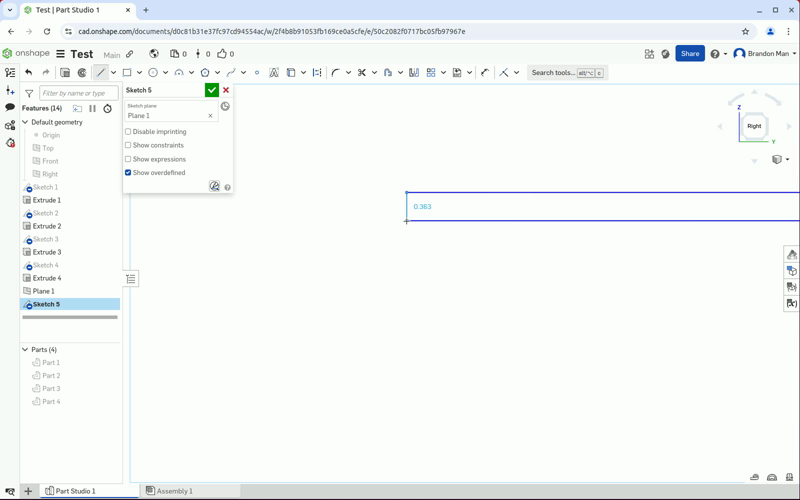
scroll(-6)
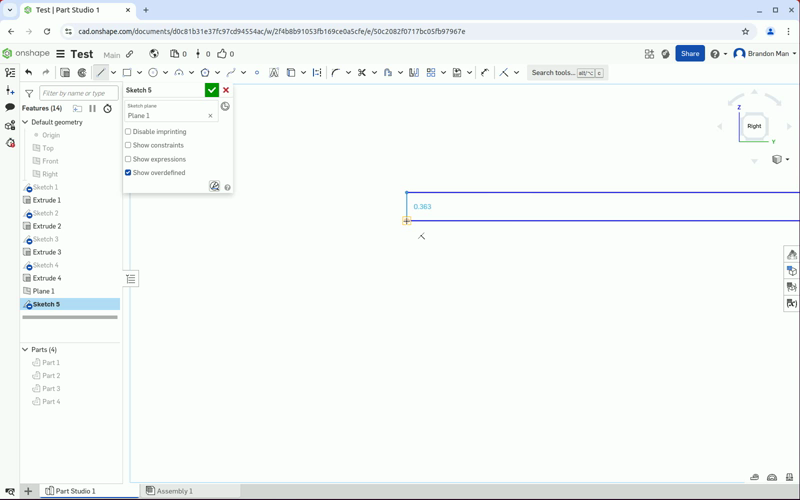
scroll(-6)
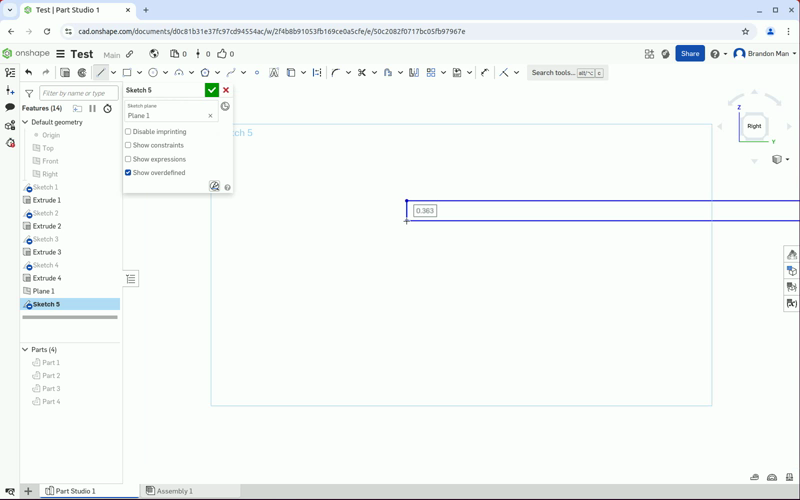
scroll(-6)
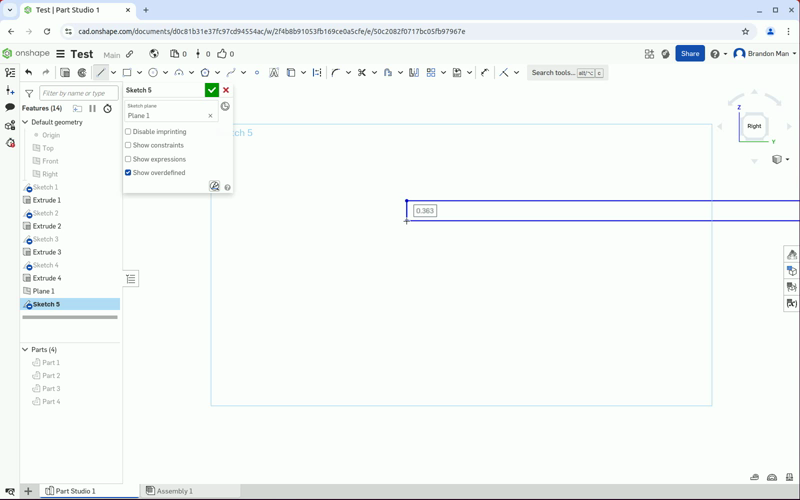
scroll(-6)
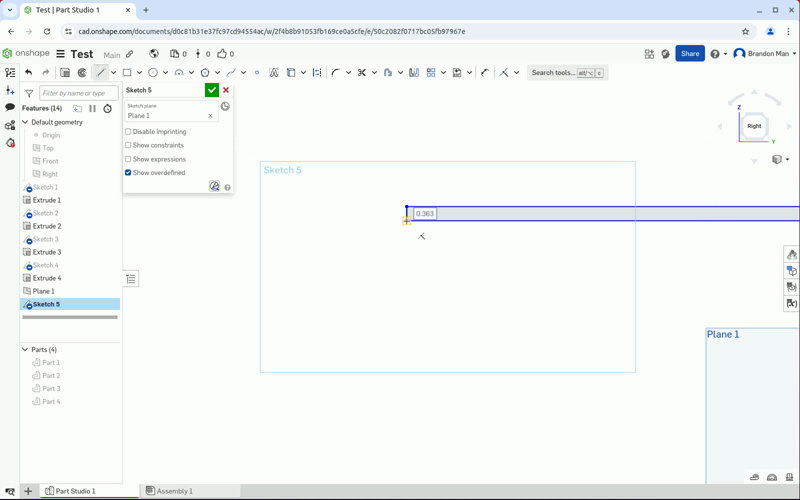
scroll(-6)
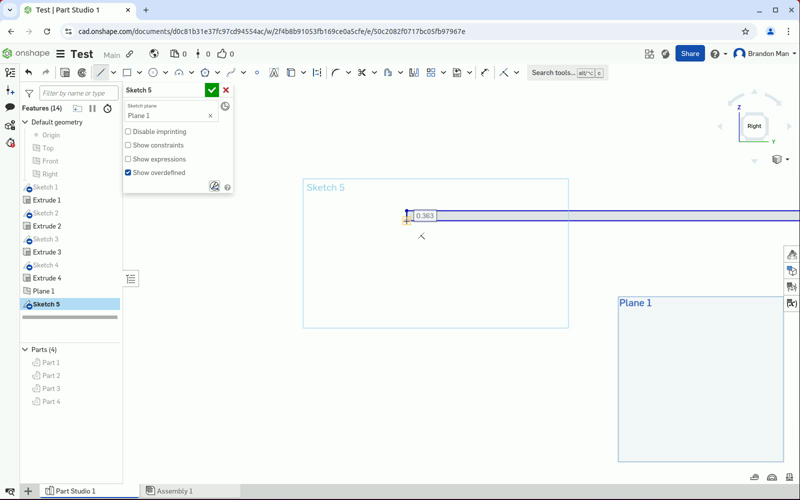
scroll(-6)
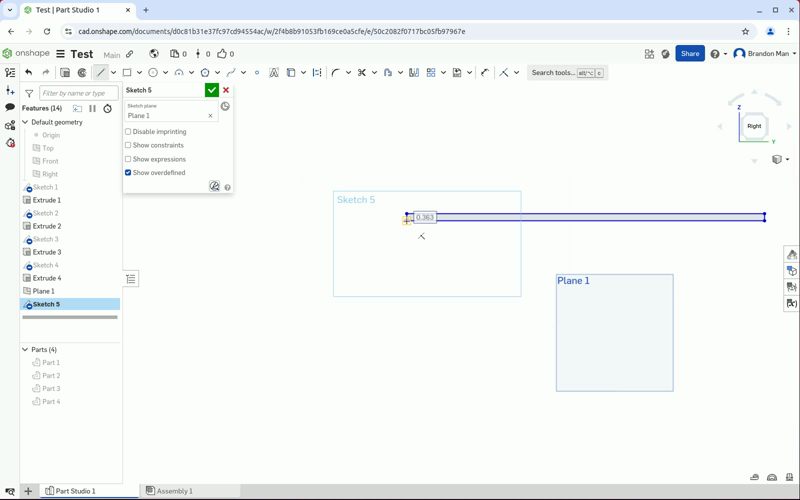
scroll(-6)
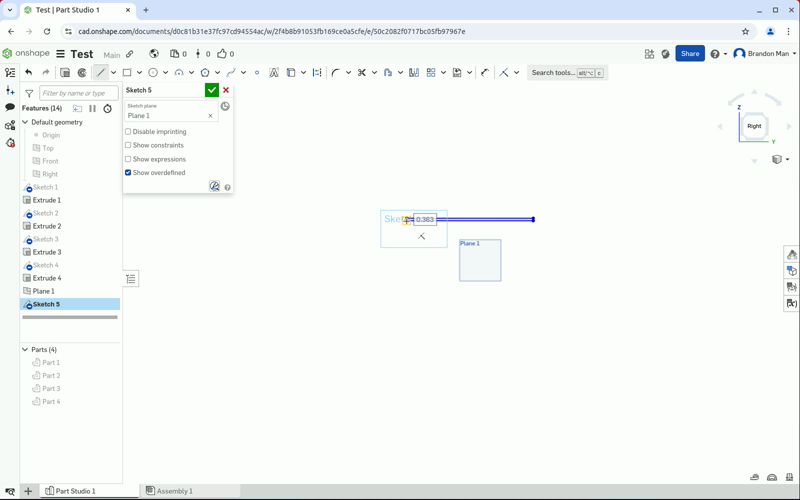
key(esc)
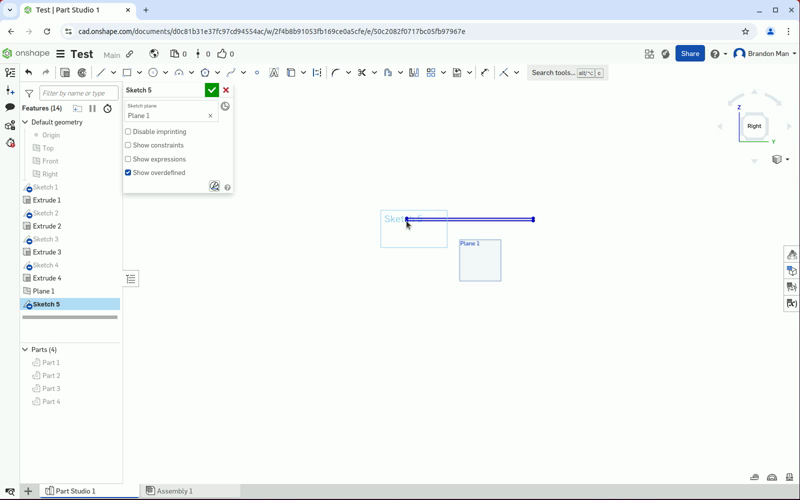
mouse_move(526, 220)
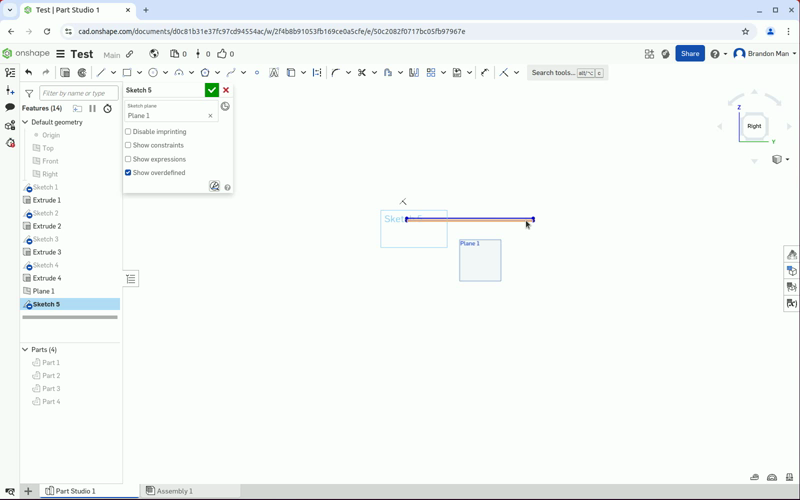
scroll(6)
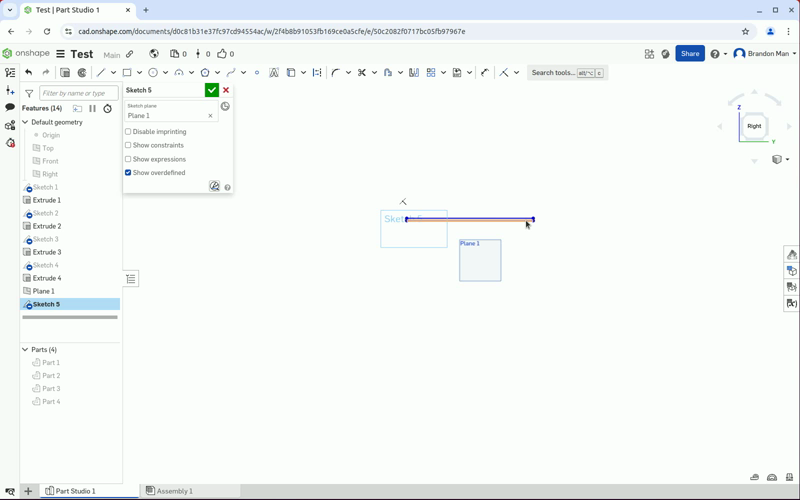
scroll(6)
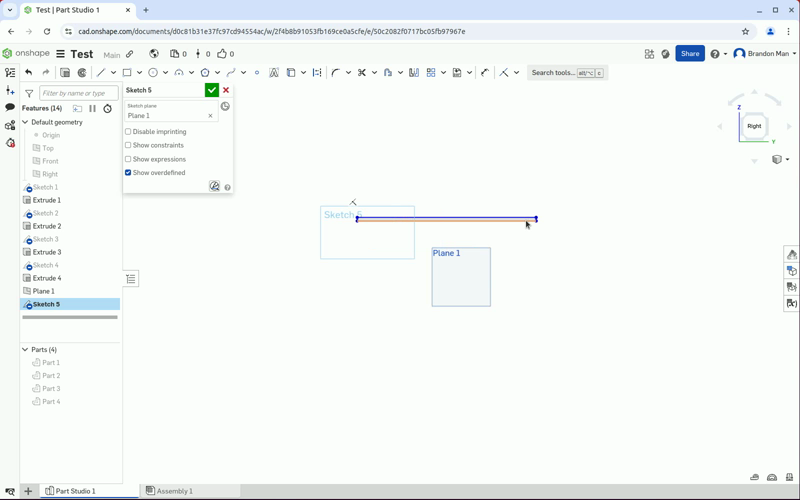
scroll(6)
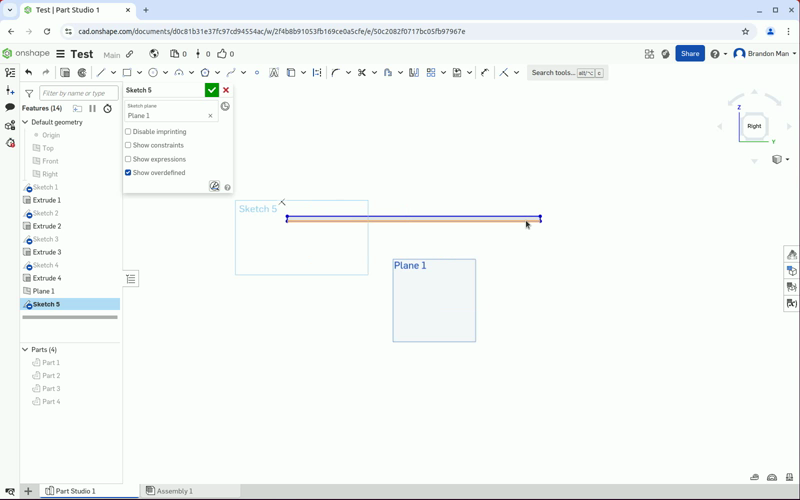
scroll(6)
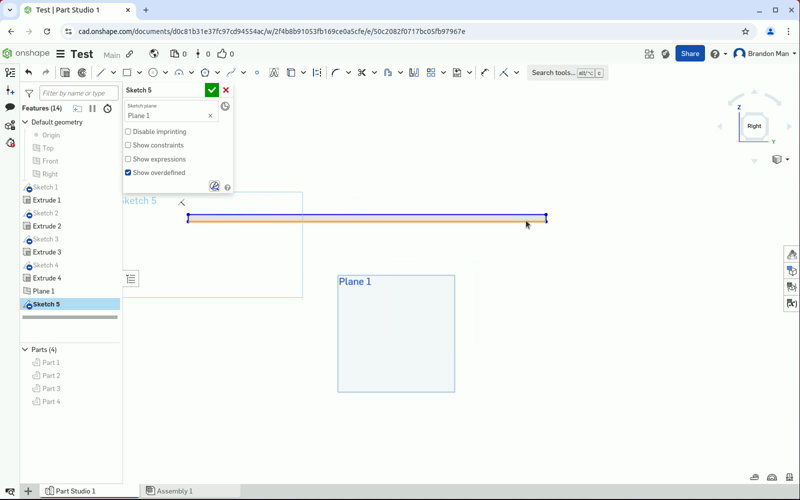
scroll(6)
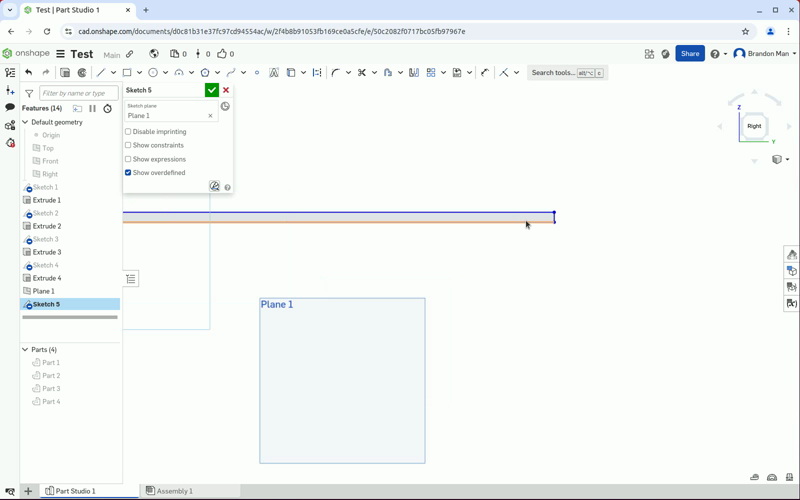
scroll(6)
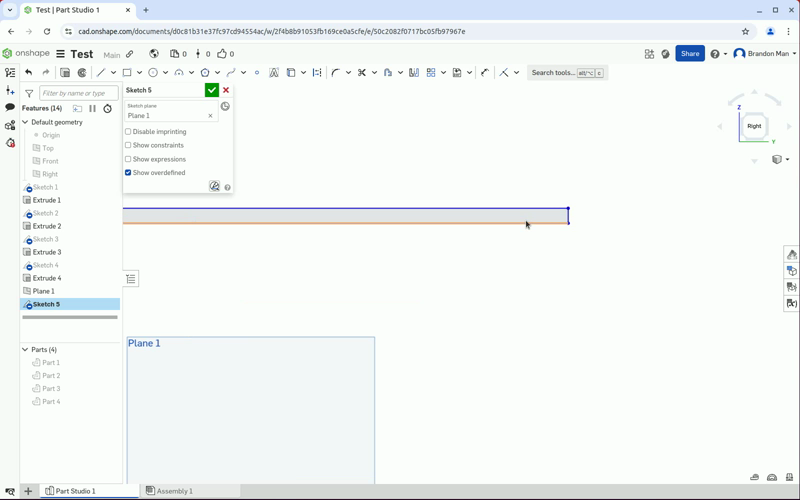
scroll(6)
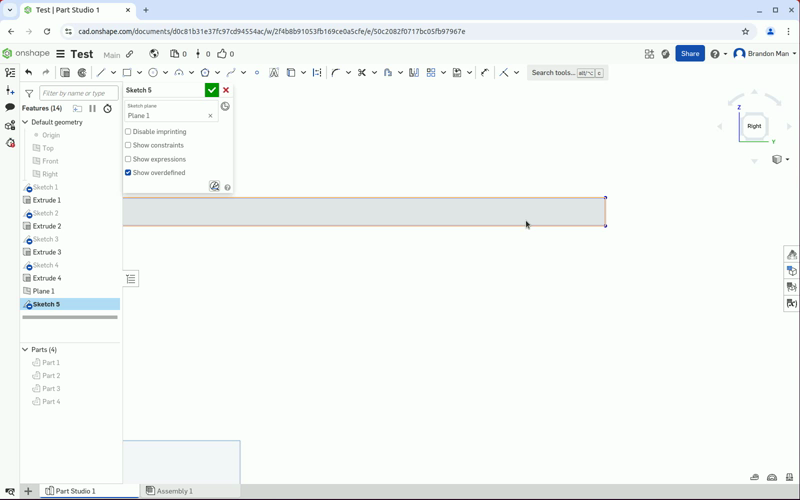
click(526, 220)
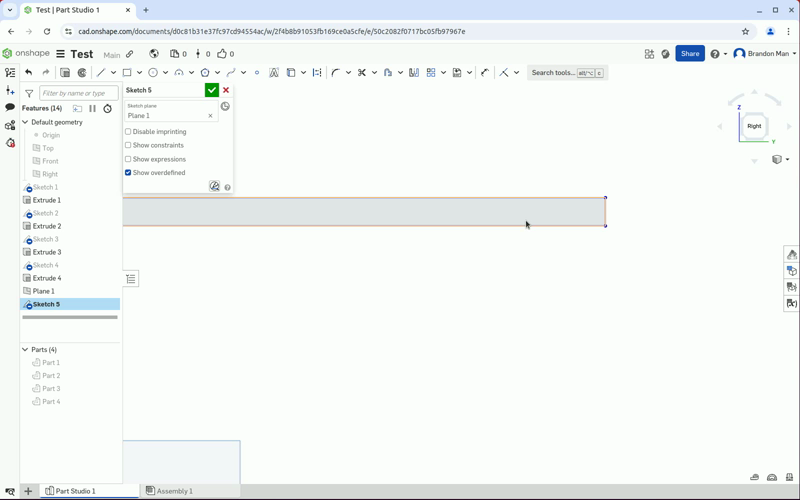
scroll(-6)
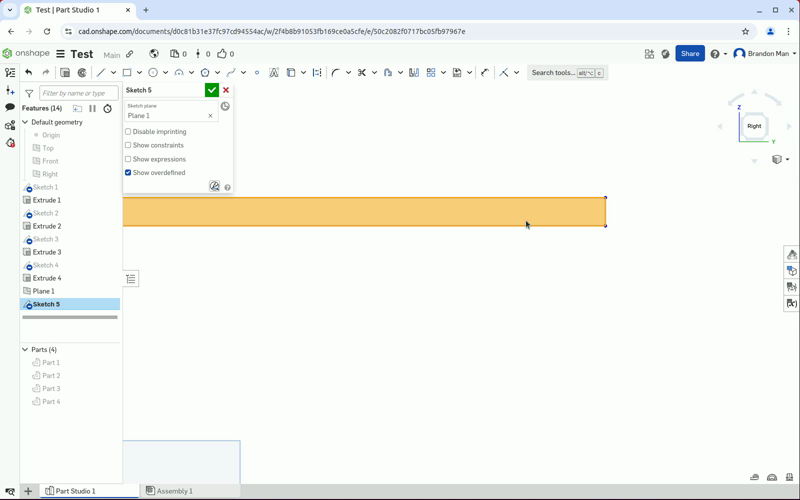
scroll(-6)
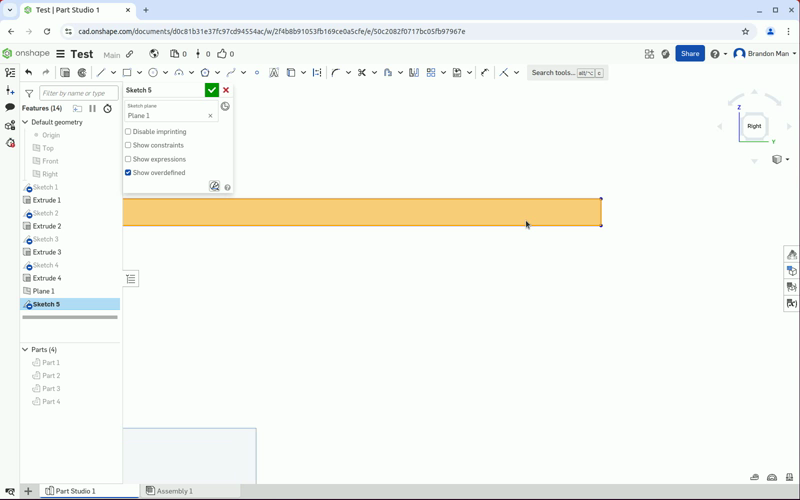
scroll(-6)
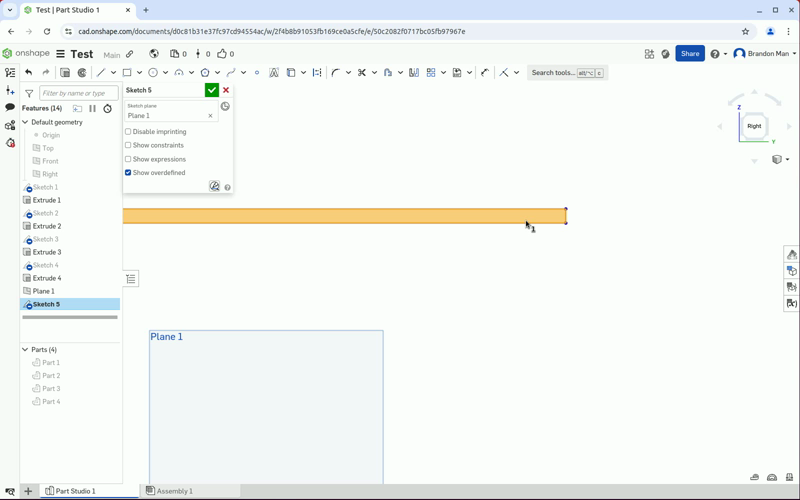
scroll(-6)
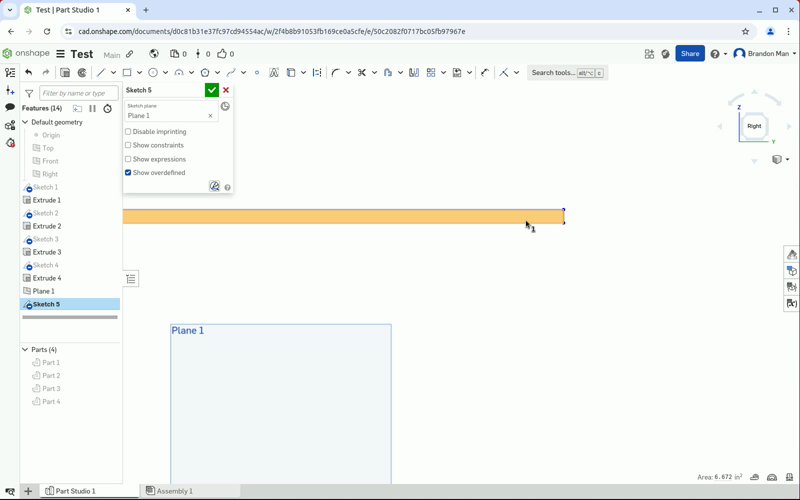
scroll(-6)
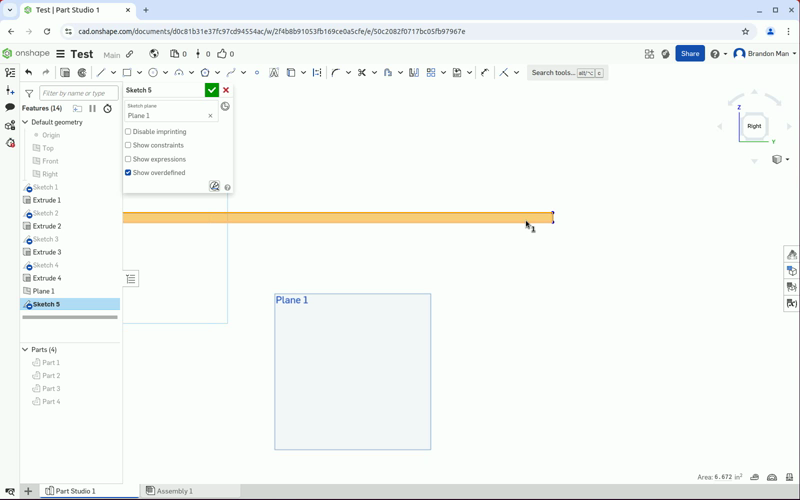
scroll(-6)
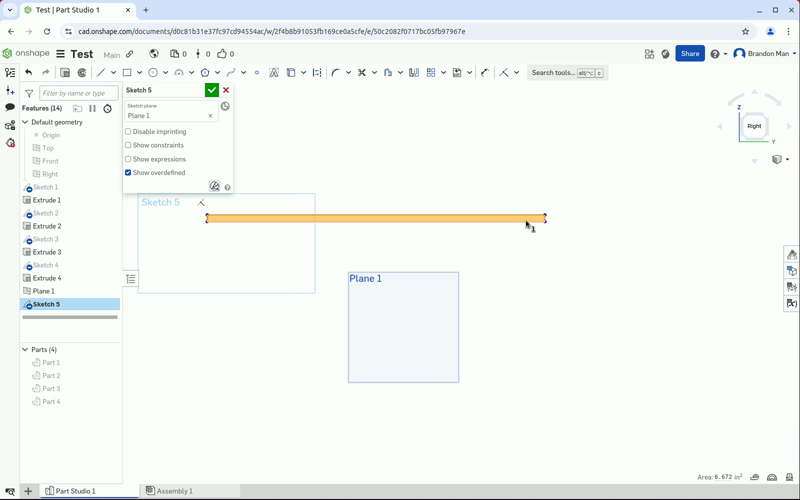
scroll(-6)
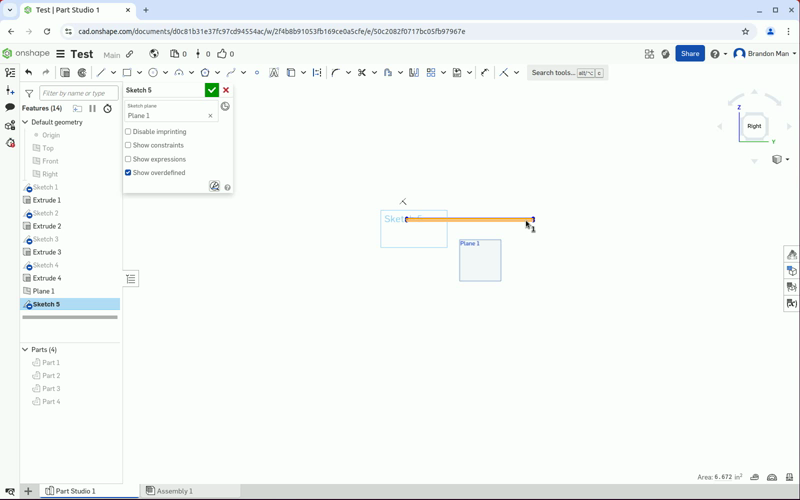
mouse_move(73, 352)
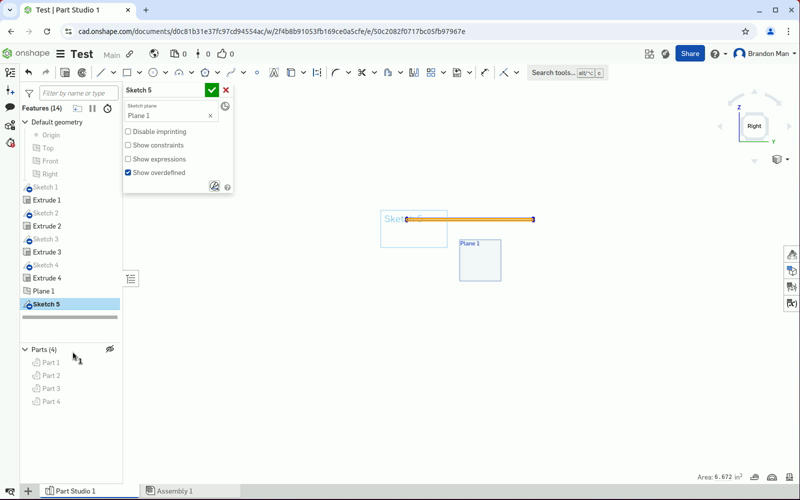
key(shift+y)
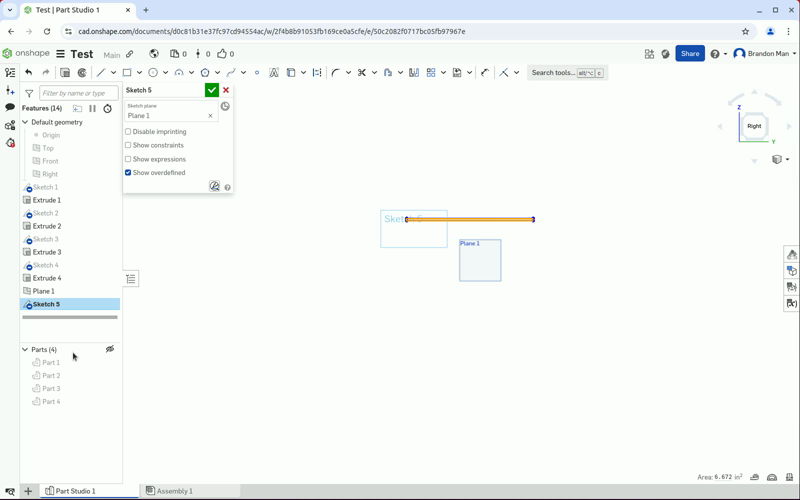
key(shift+e)
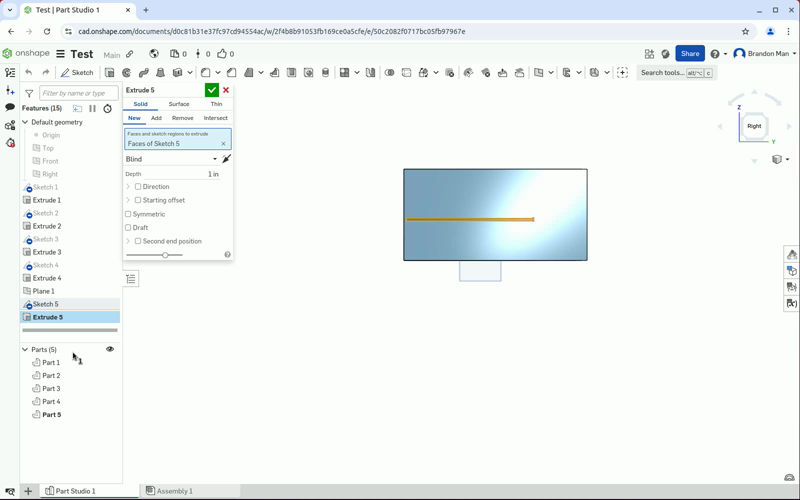
mouse_move(143, 106)
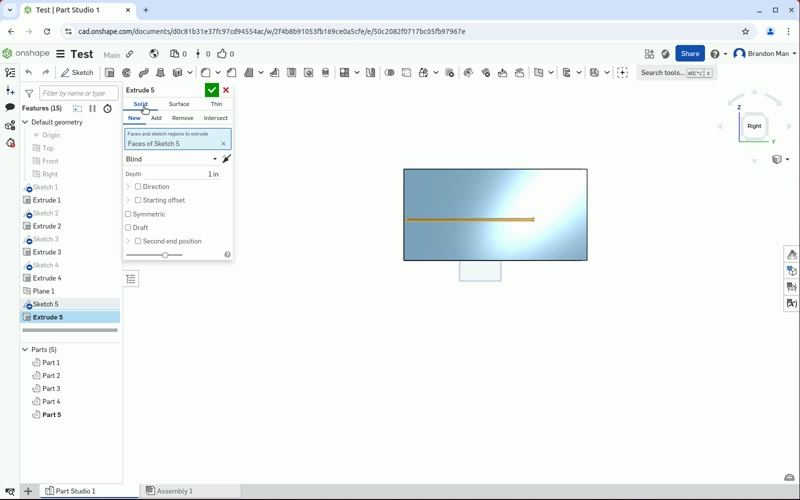
click(143, 106)
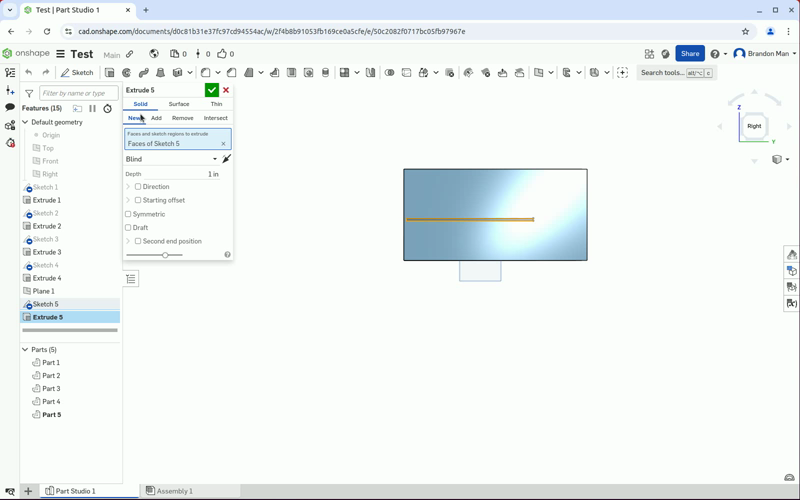
mouse_move(137, 120)
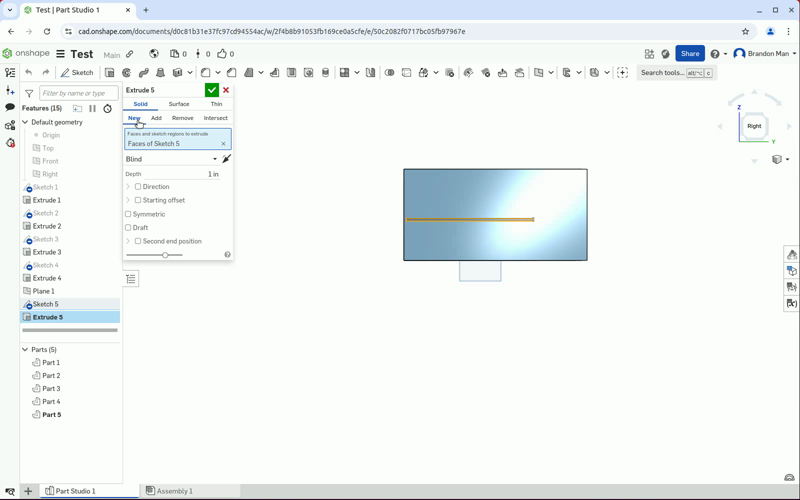
click(137, 120)
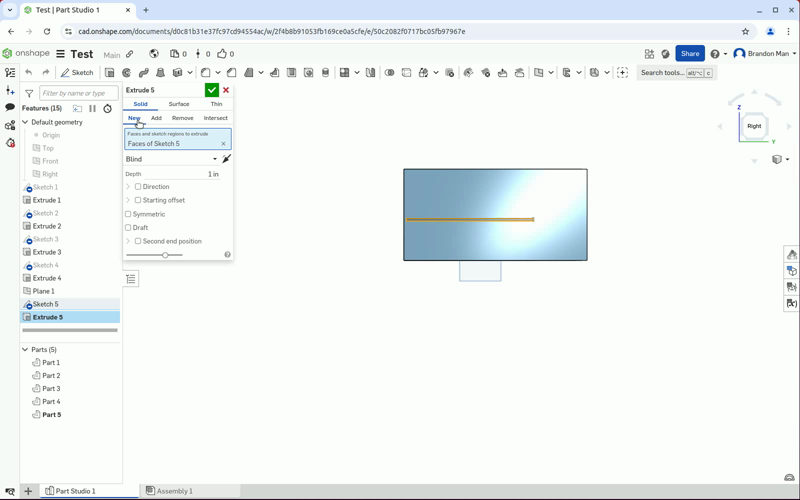
key(tab, 4)
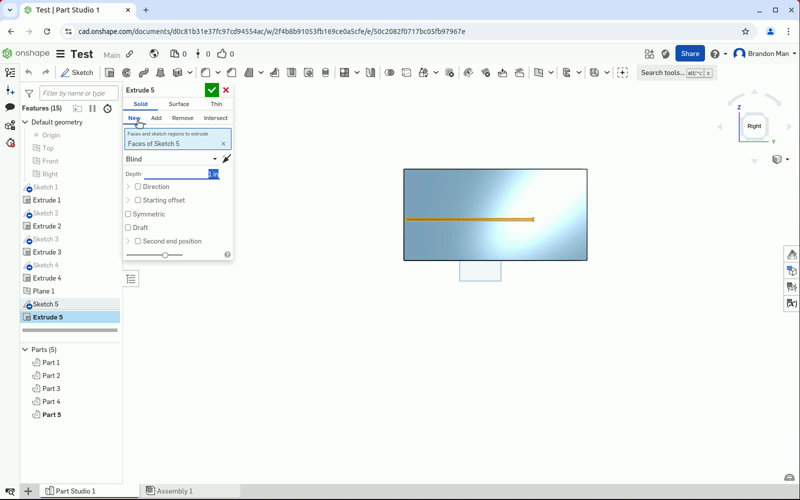
text(0.241)
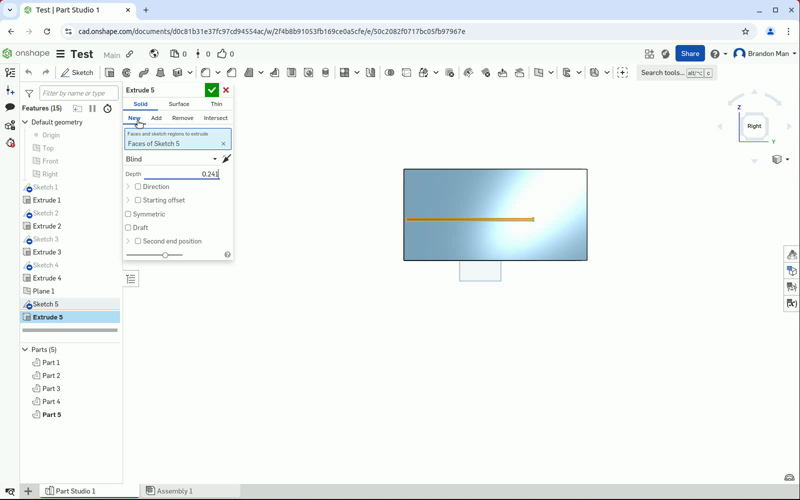
key(enter)
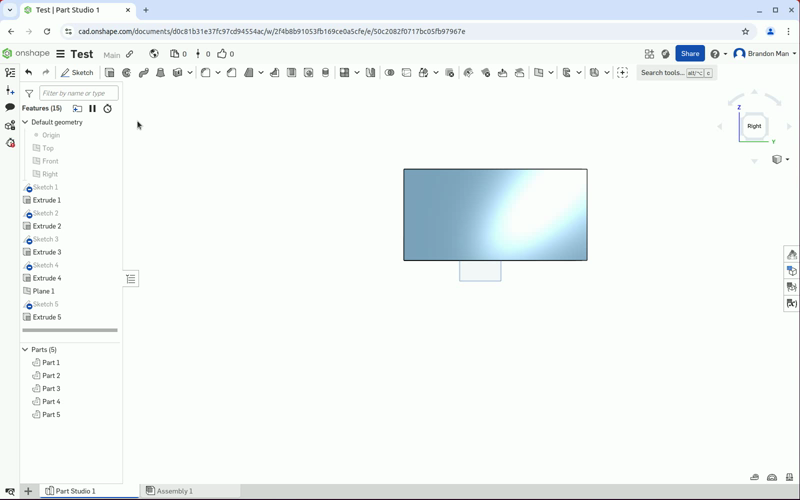
key(shift+h)
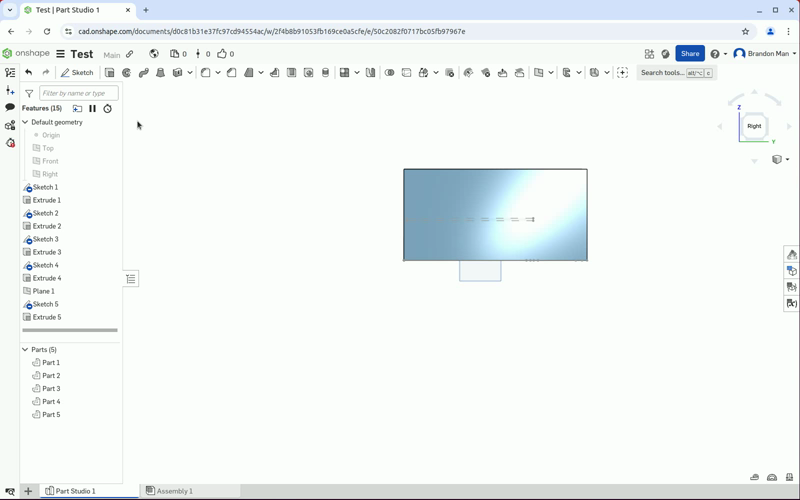
key(shift+h)
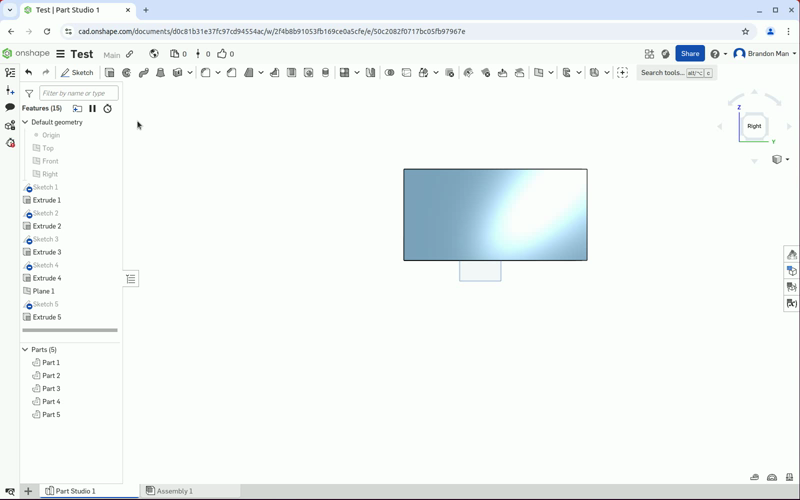
mouse_move(73, 189)
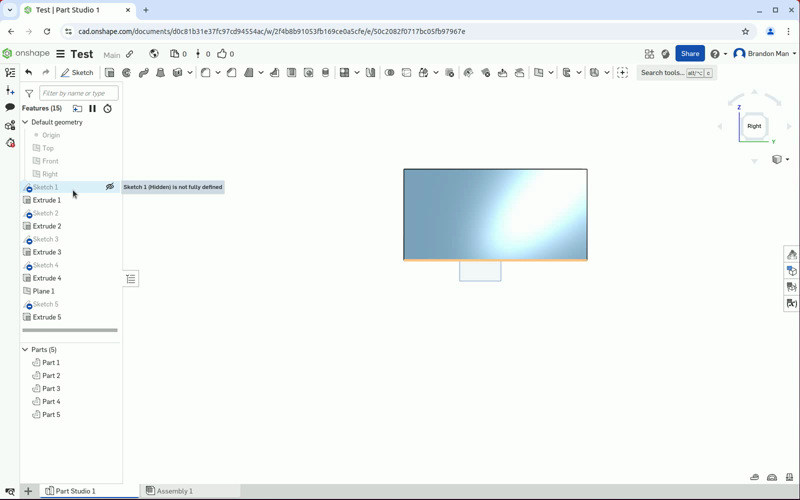
click(73, 189)
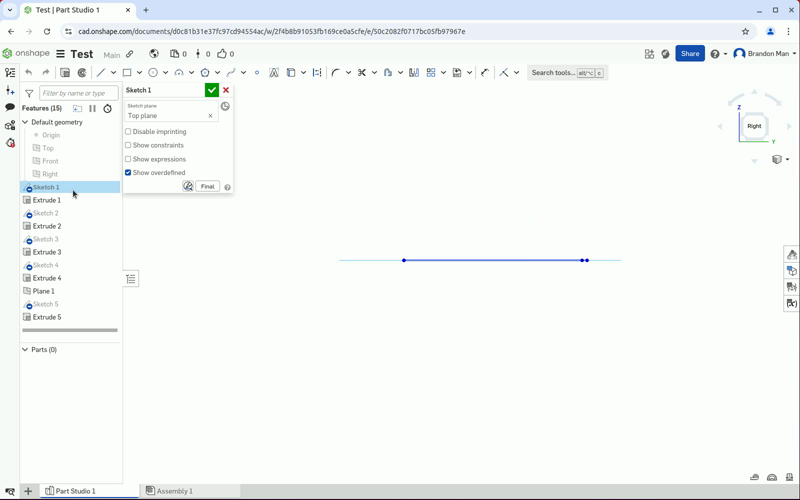
mouse_move(229, 92)
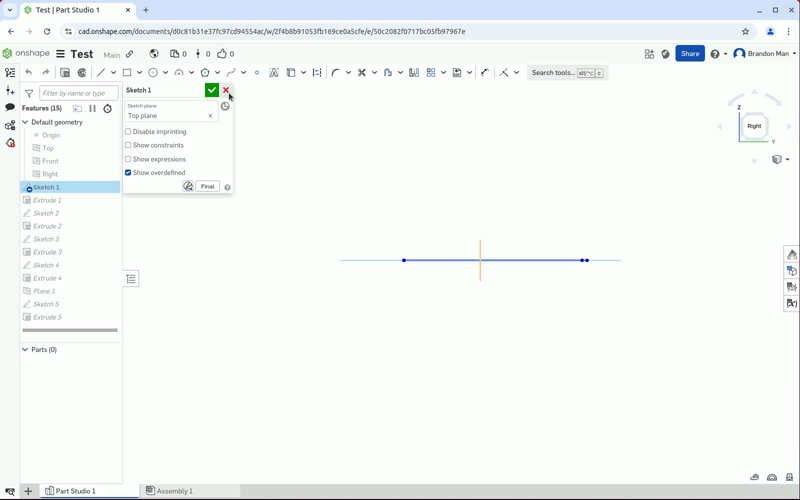
click(229, 92)
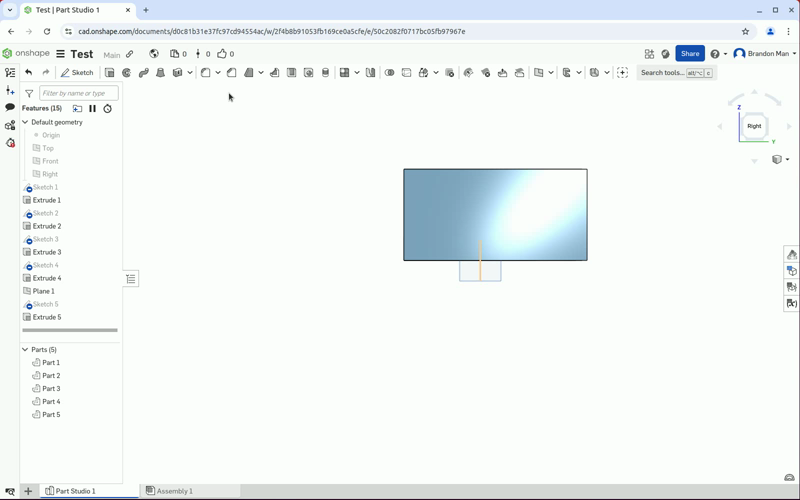
mouse_move(541, 75)
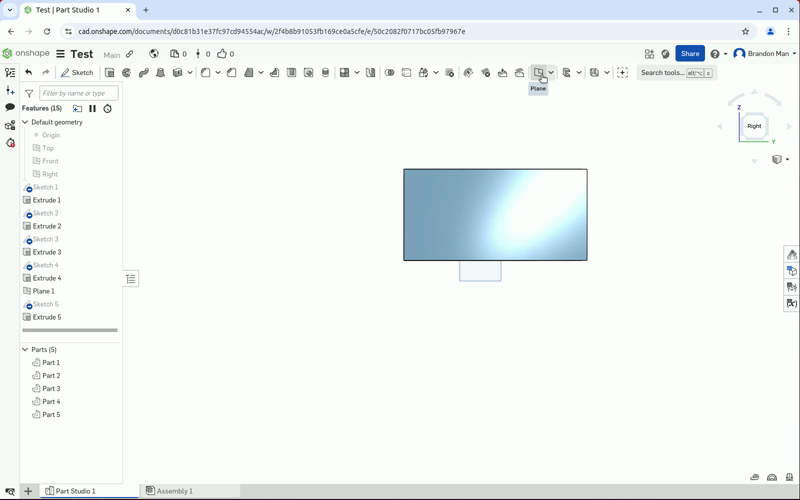
click(541, 75)
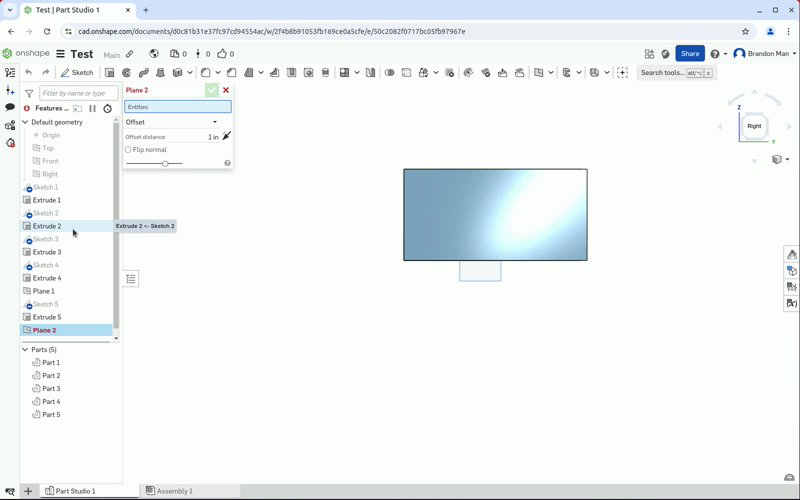
scroll(3)
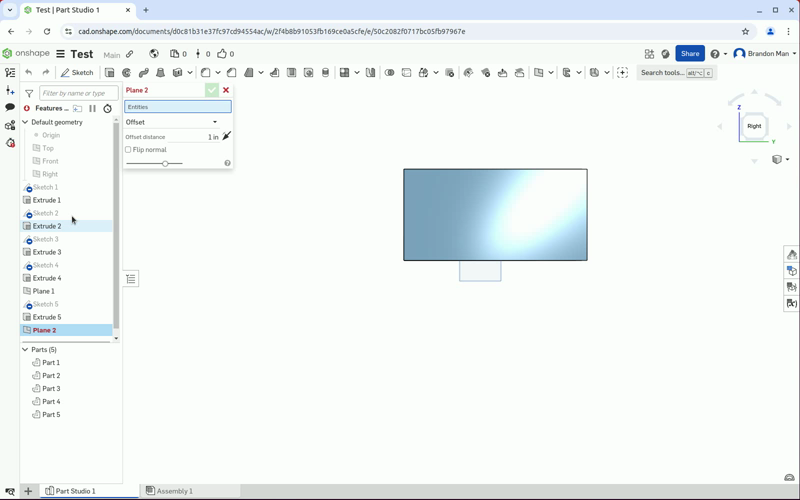
mouse_move(69, 176)
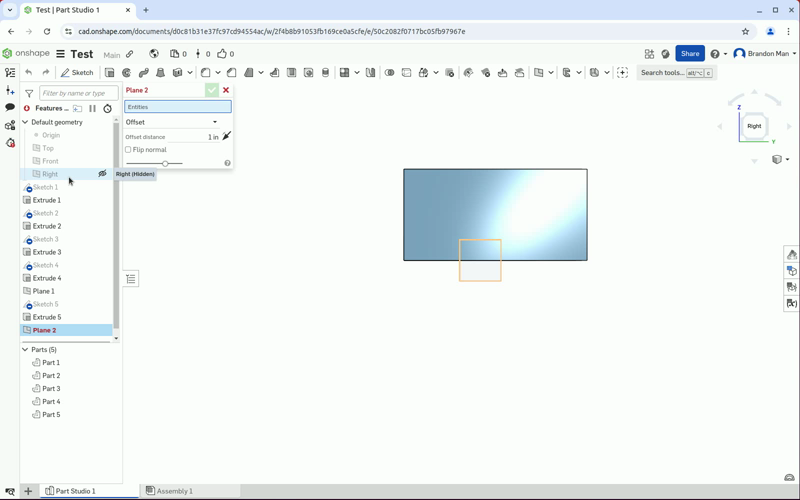
click(69, 176)
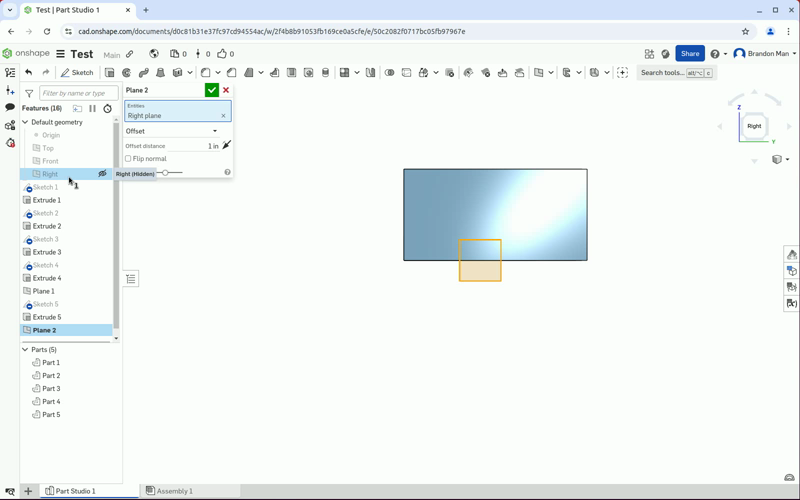
key(tab, 2)
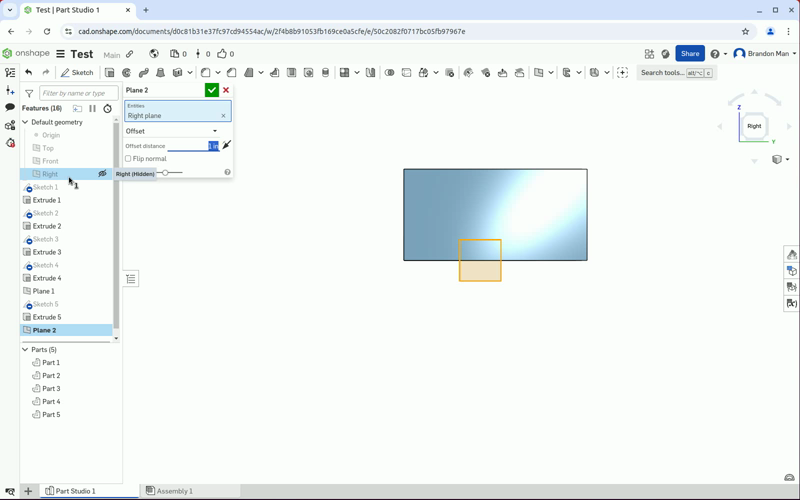
text(10.106)
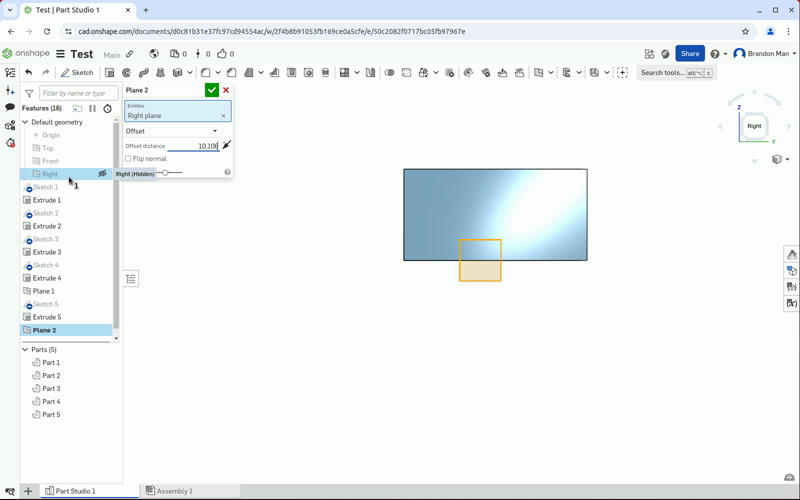
key(enter, 2)
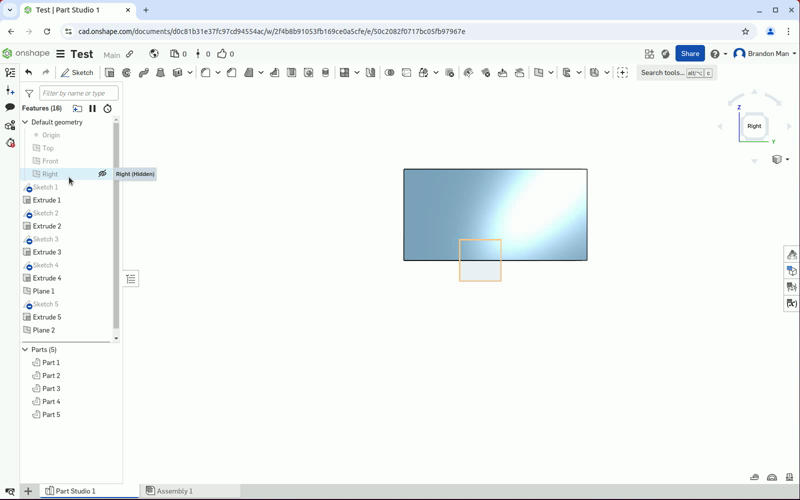
key(shift+s)
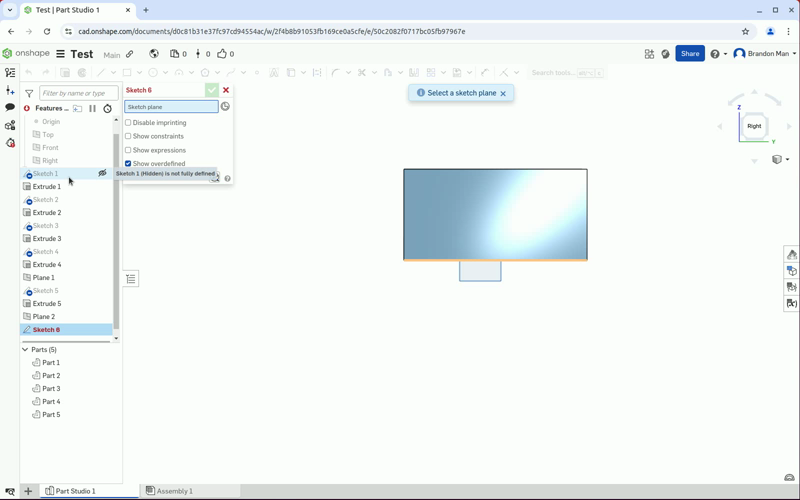
mouse_move(69, 319)
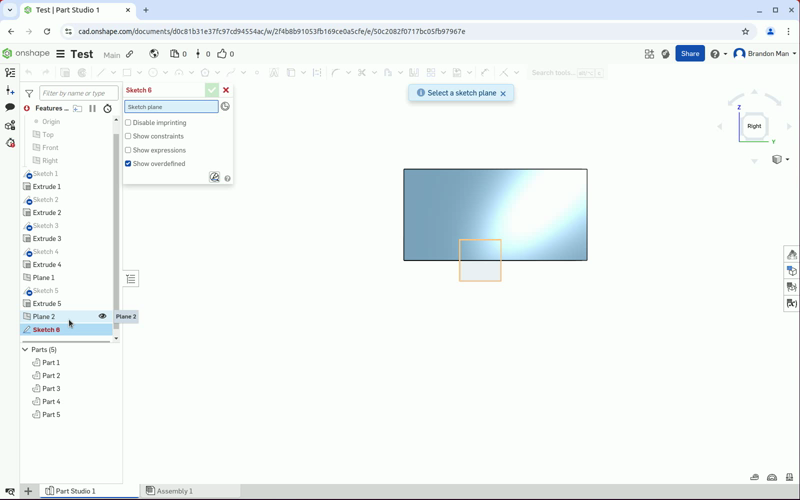
click(69, 319)
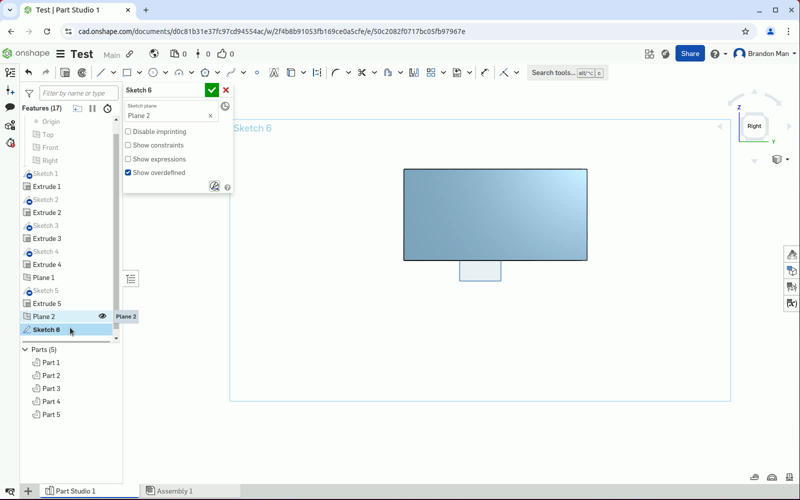
mouse_move(73, 352)
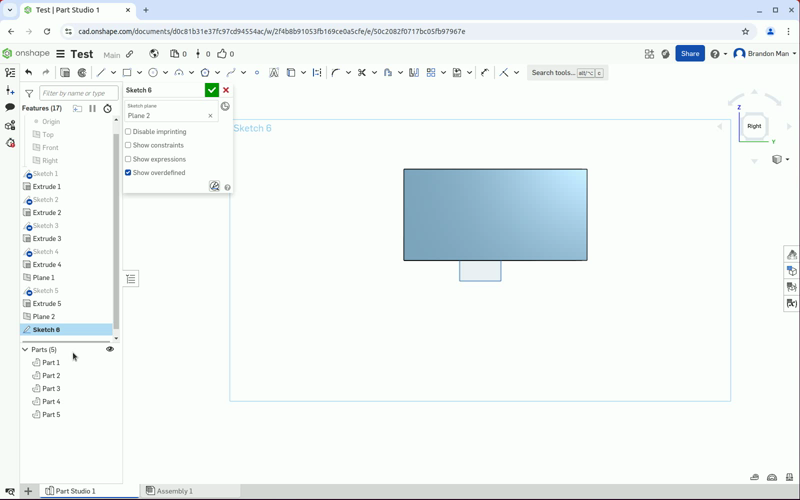
key(y)
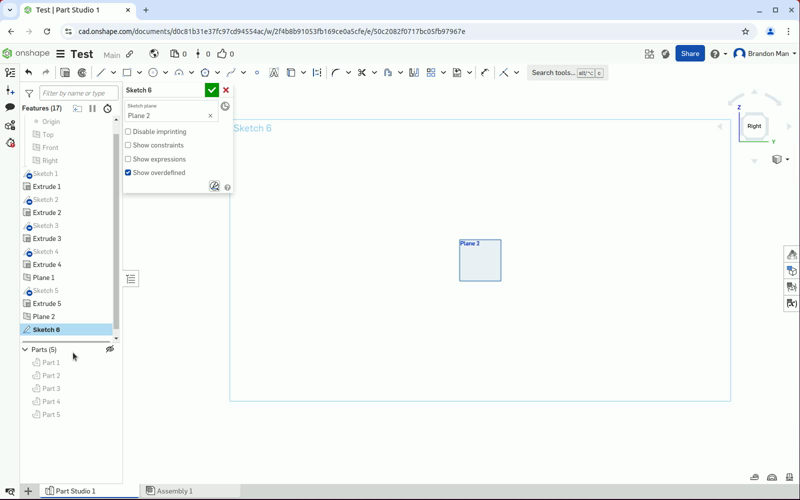
key(l)
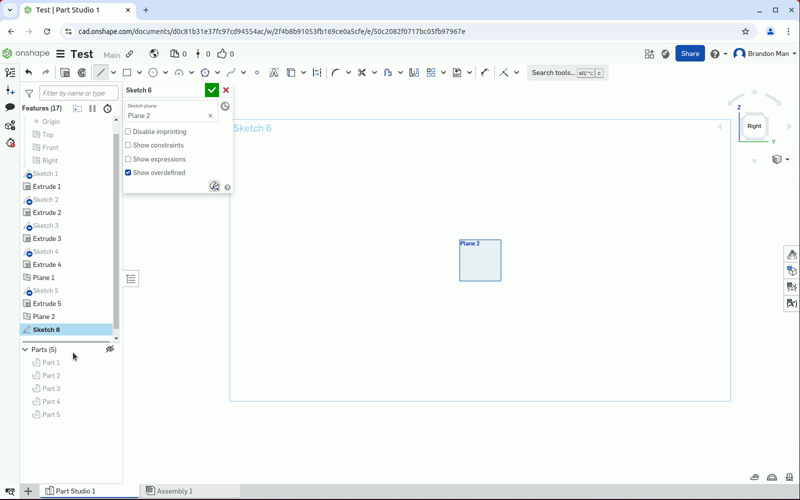
key_down(shift)
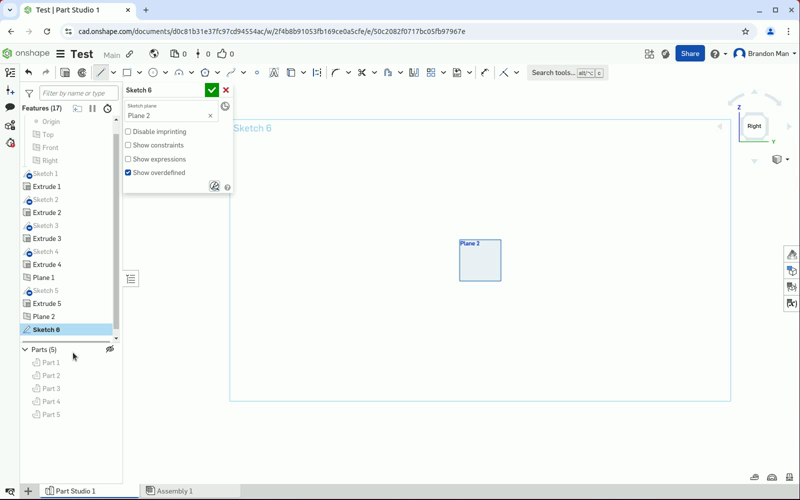
mouse_move(401, 220)
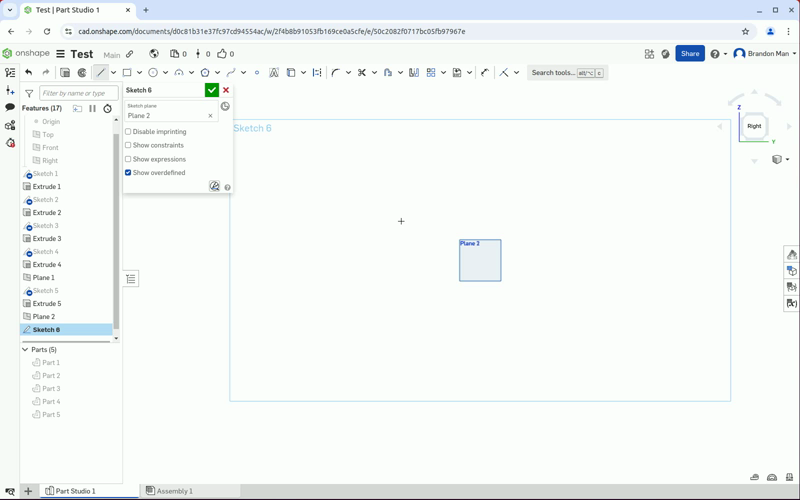
click(401, 220)
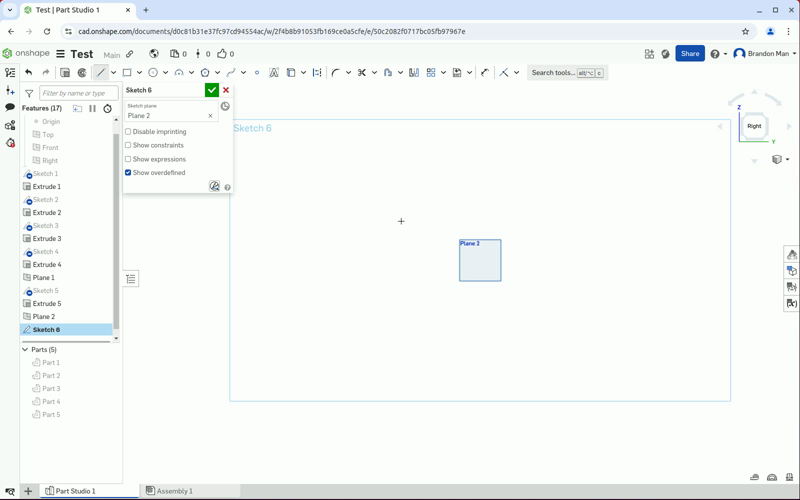
key_up(shift)
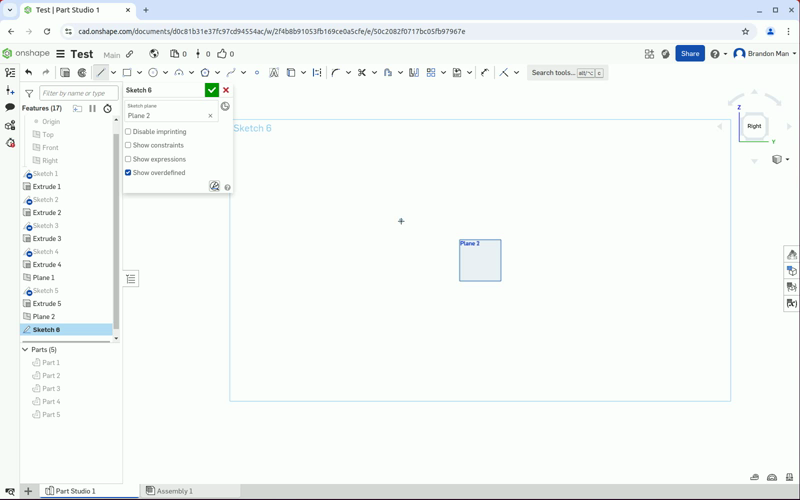
key_down(shift)
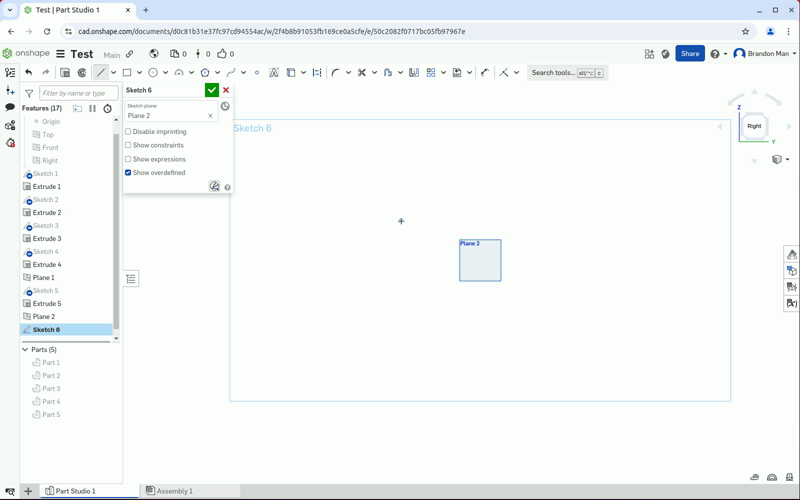
mouse_move(527, 220)
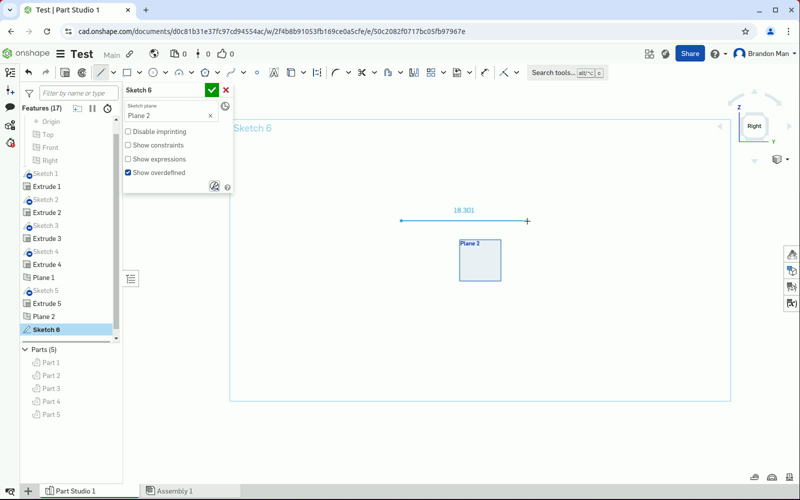
click(527, 220)
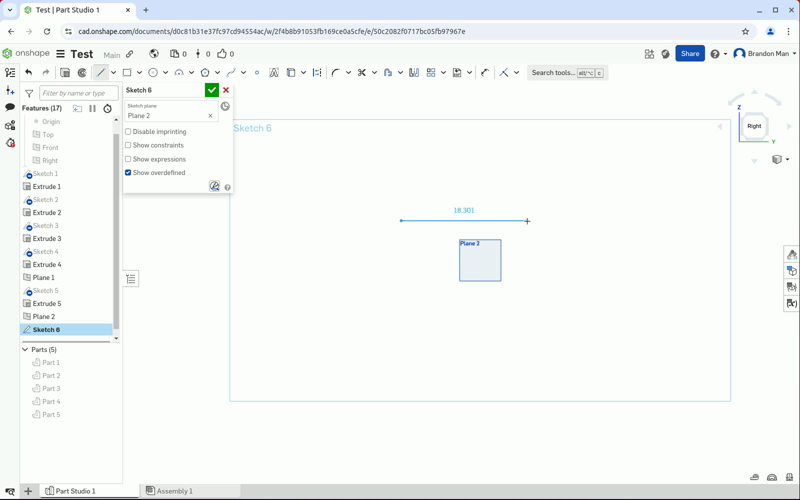
key_up(shift)
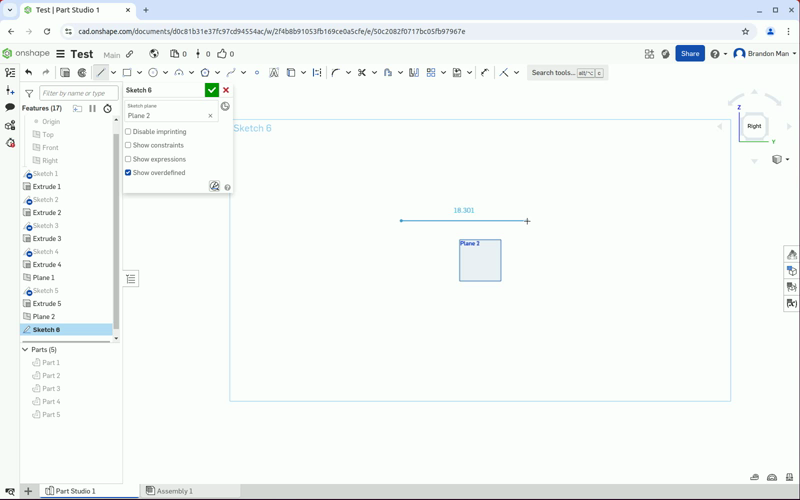
key_down(shift)
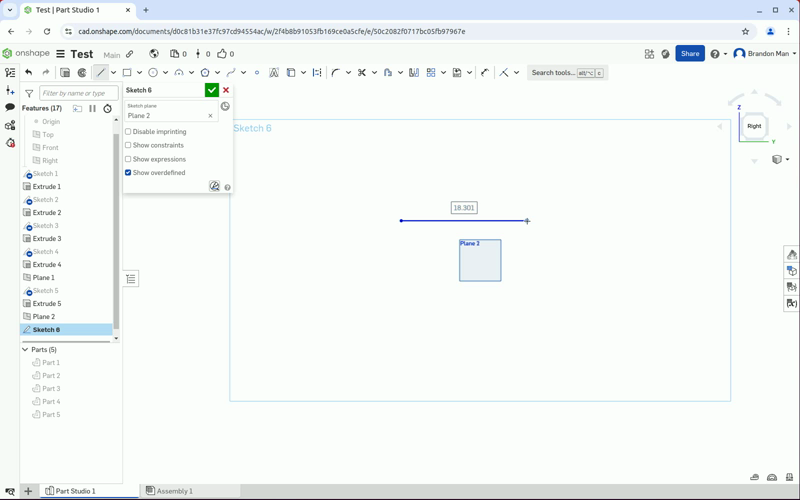
mouse_move(557, 220)
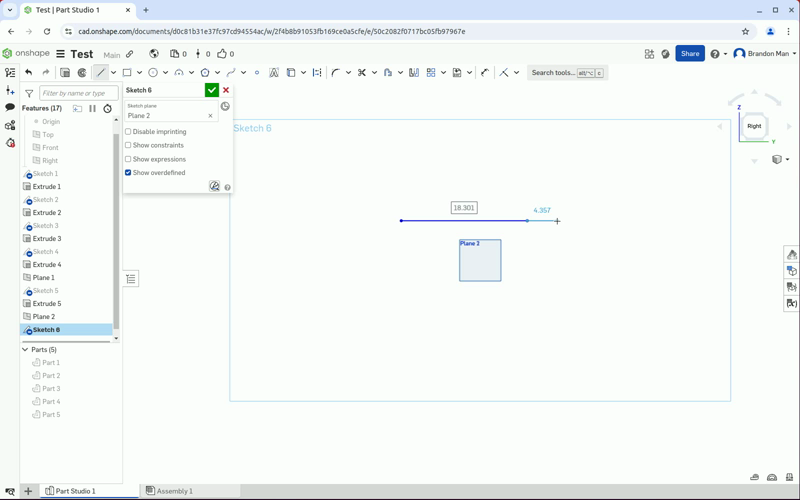
mouse_move(527, 218)
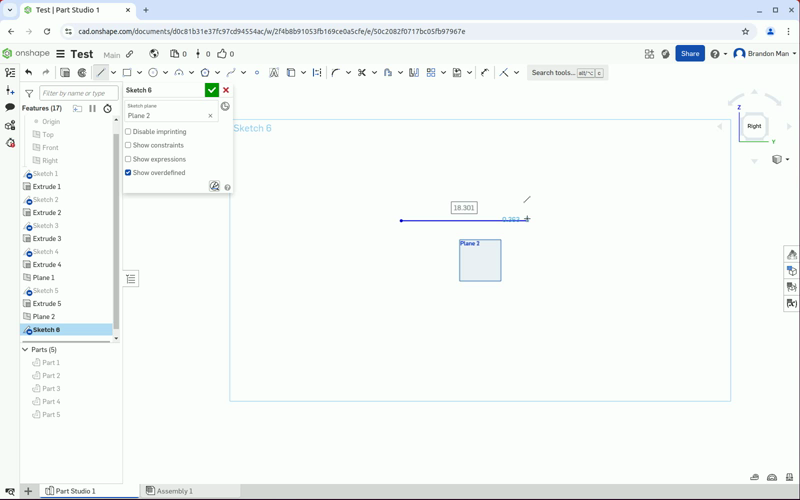
scroll(6)
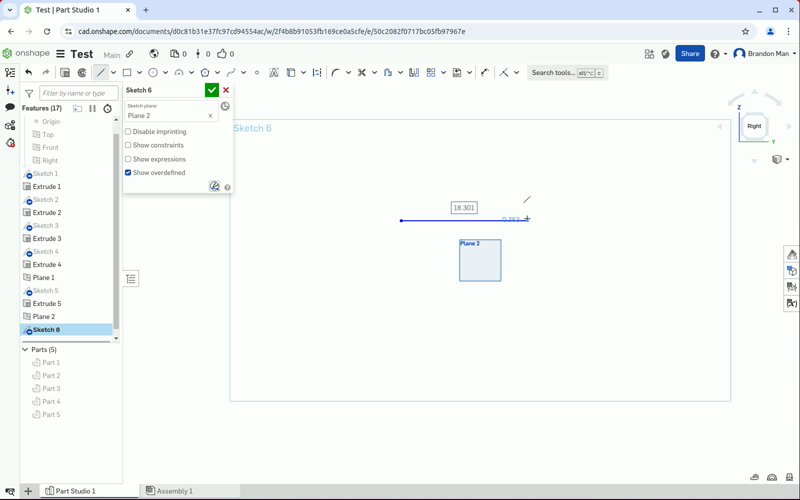
scroll(6)
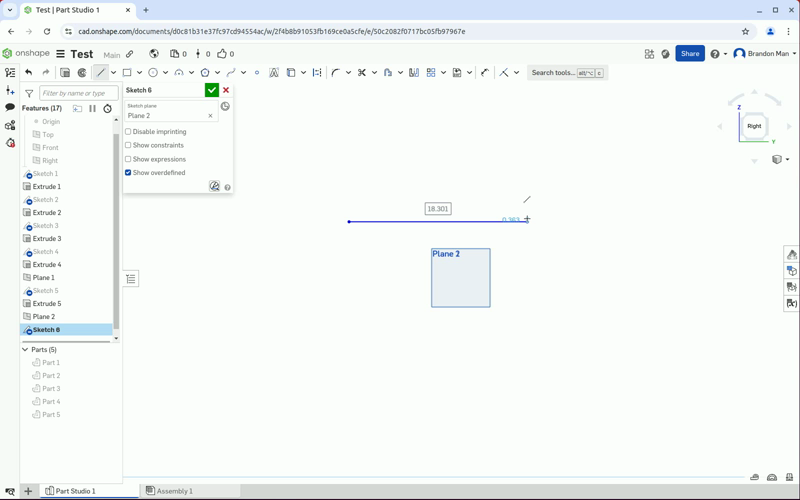
scroll(6)
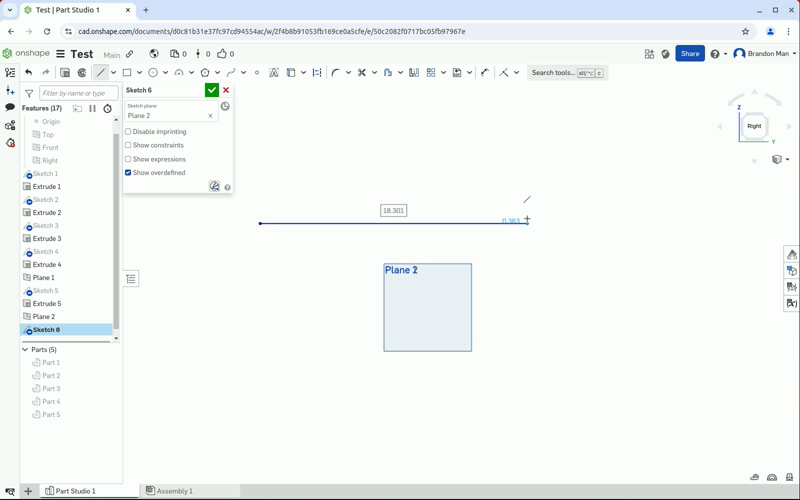
scroll(6)
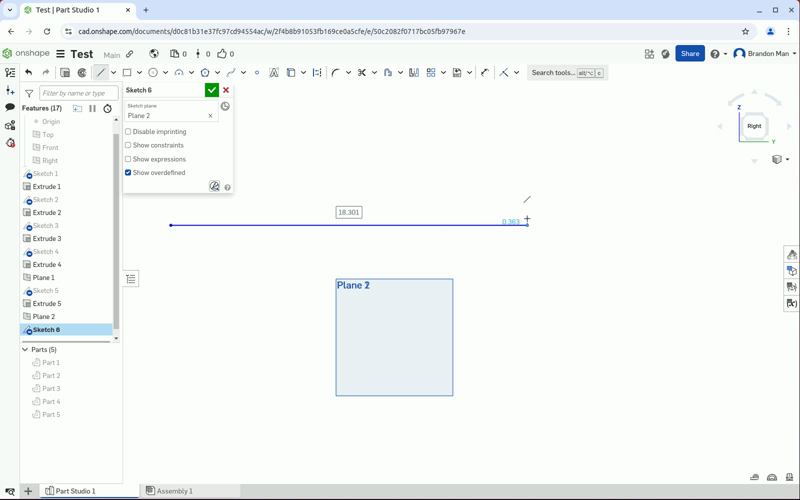
scroll(6)
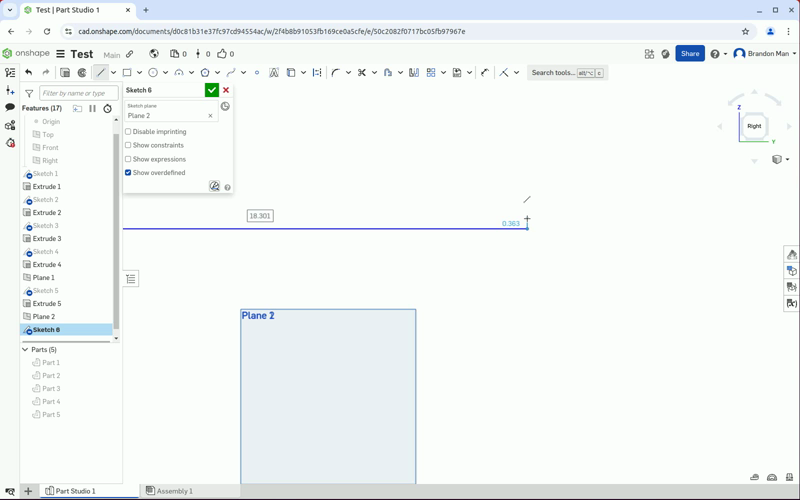
scroll(6)
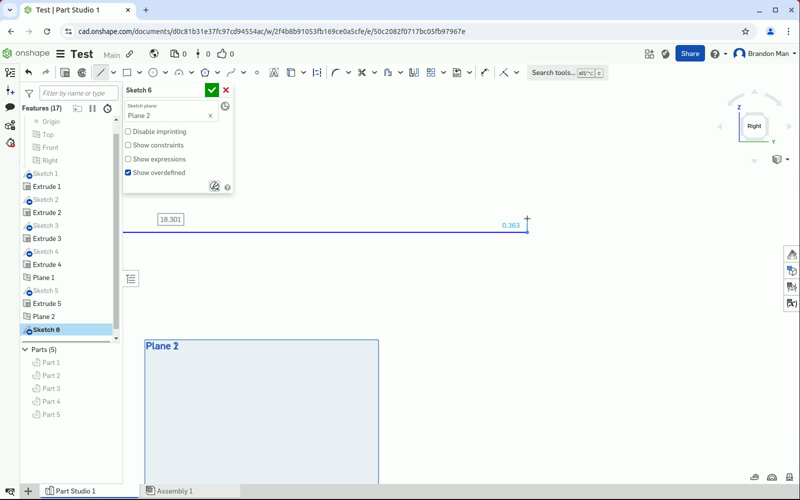
scroll(6)
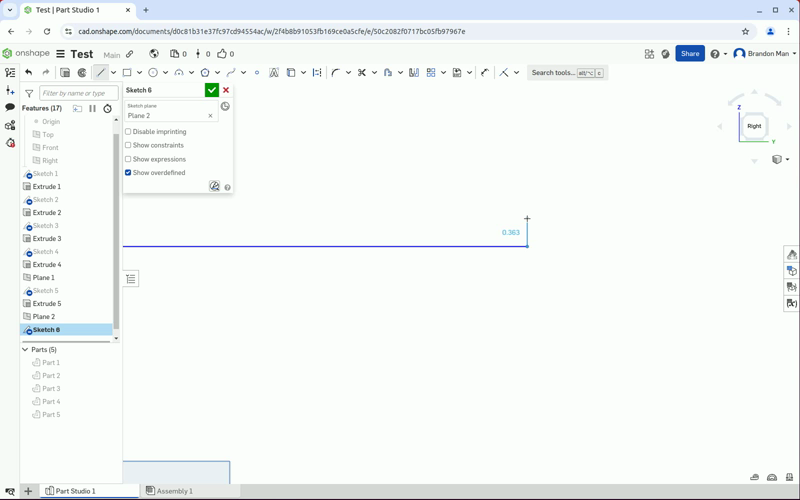
click(527, 218)
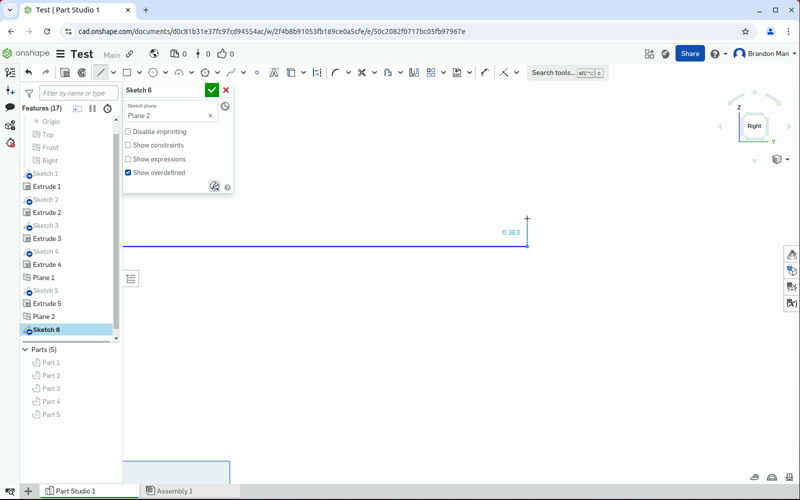
scroll(-6)
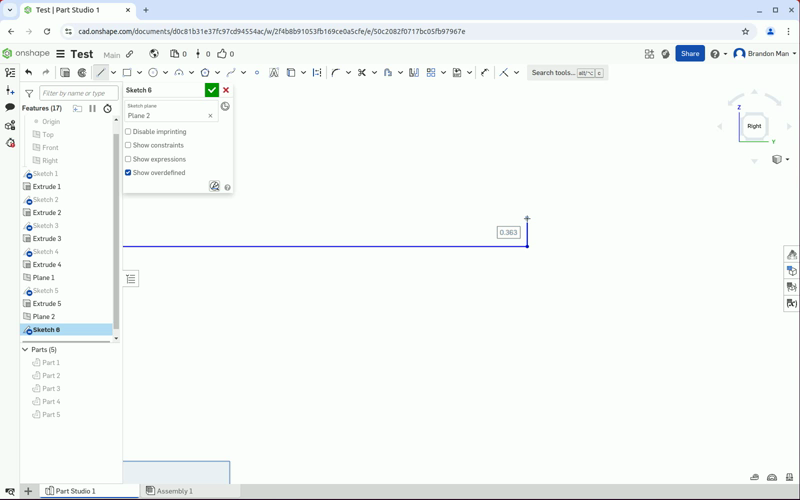
scroll(-6)
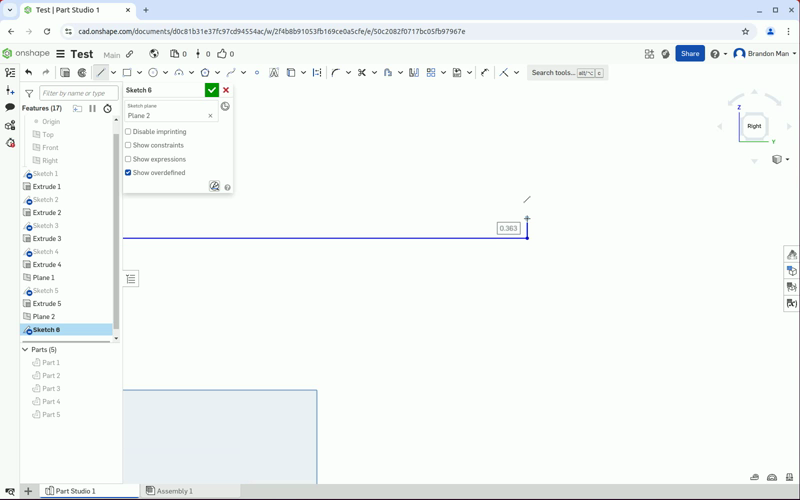
scroll(-6)
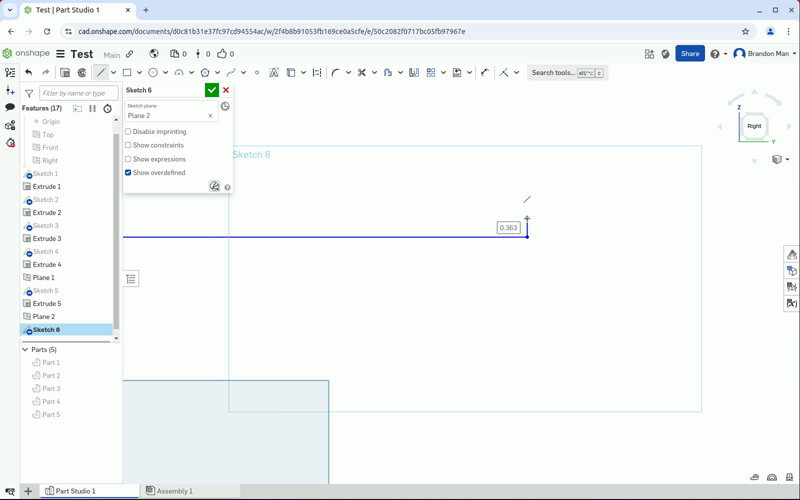
scroll(-6)
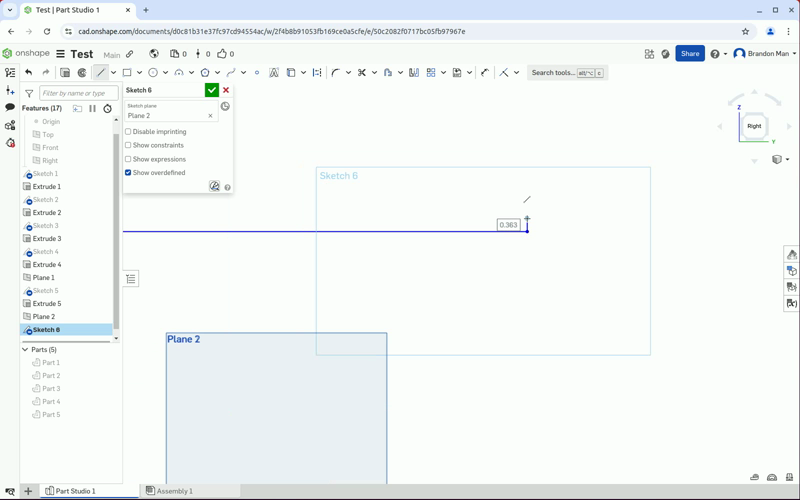
scroll(-6)
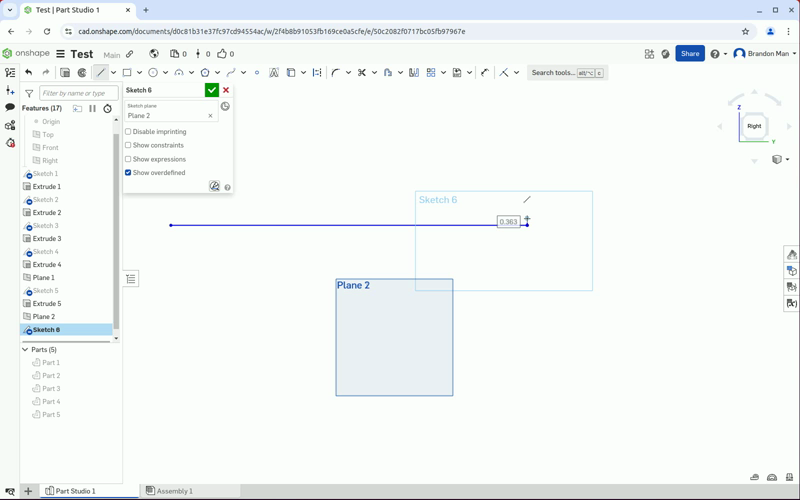
scroll(-6)
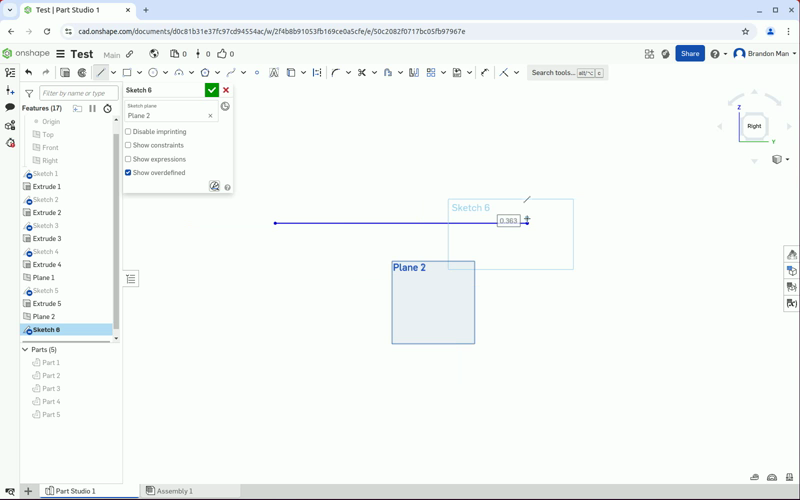
scroll(-6)
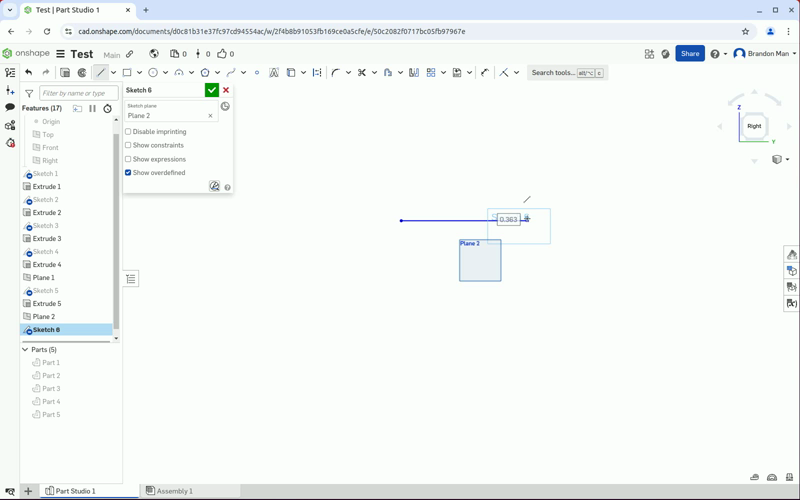
key_up(shift)
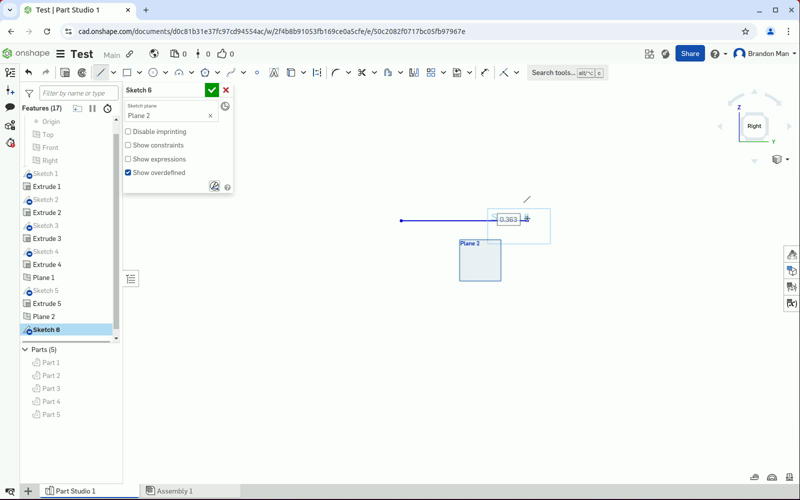
key_down(shift)
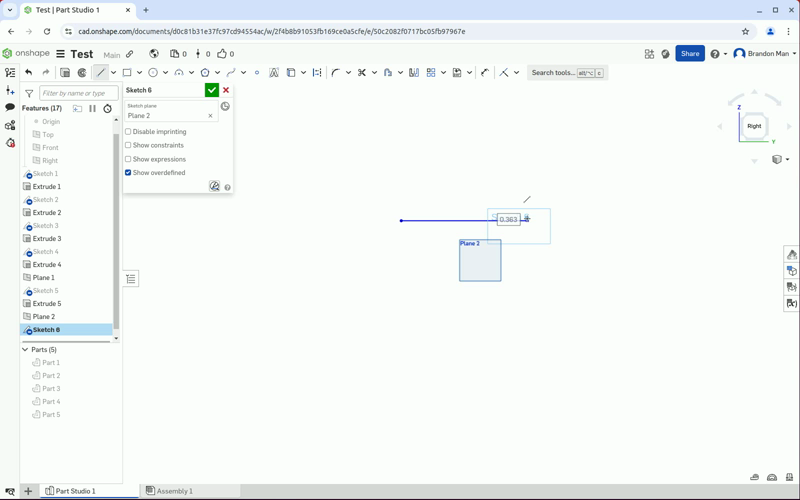
mouse_move(401, 218)
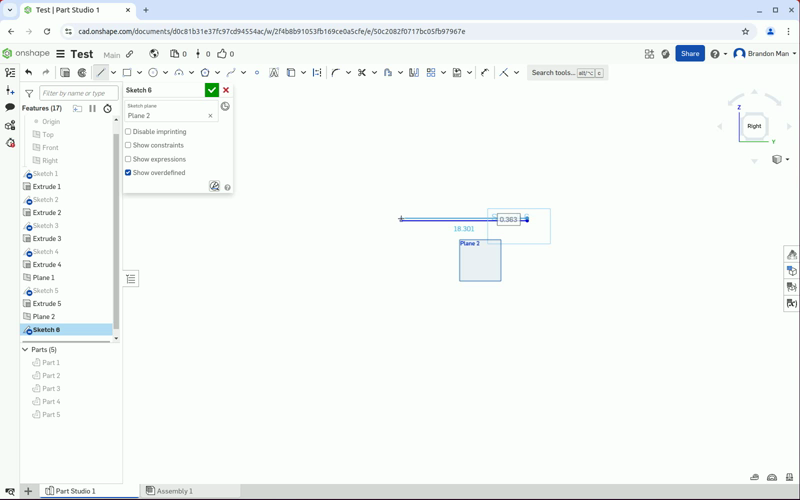
scroll(6)
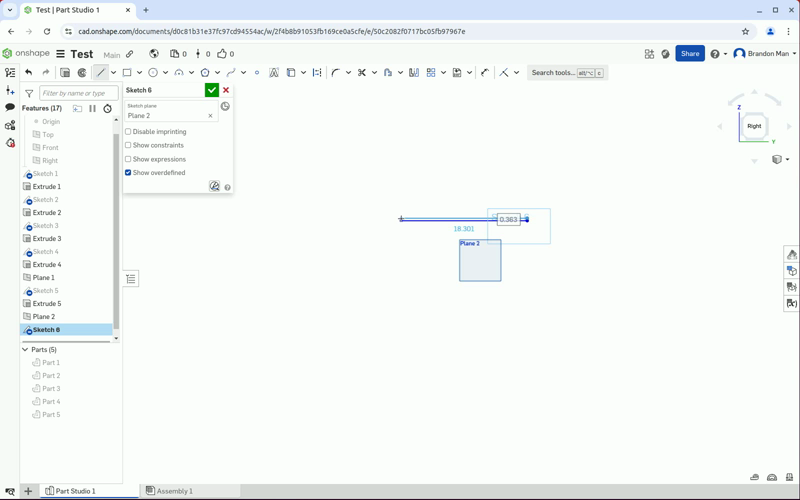
scroll(6)
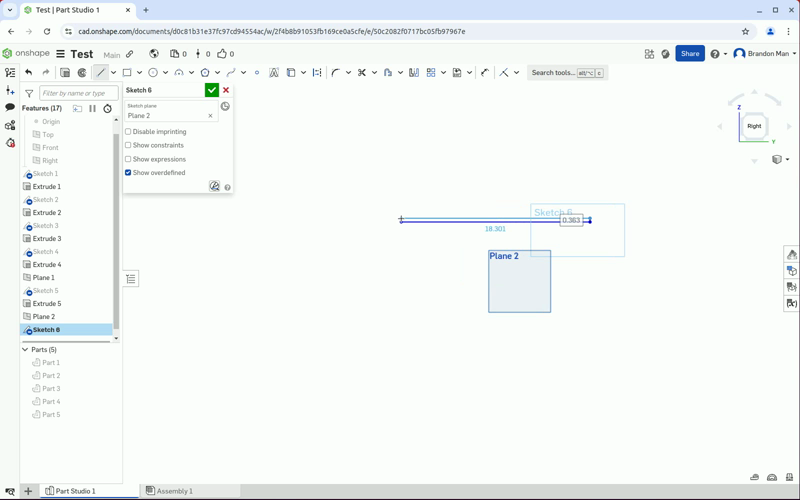
scroll(6)
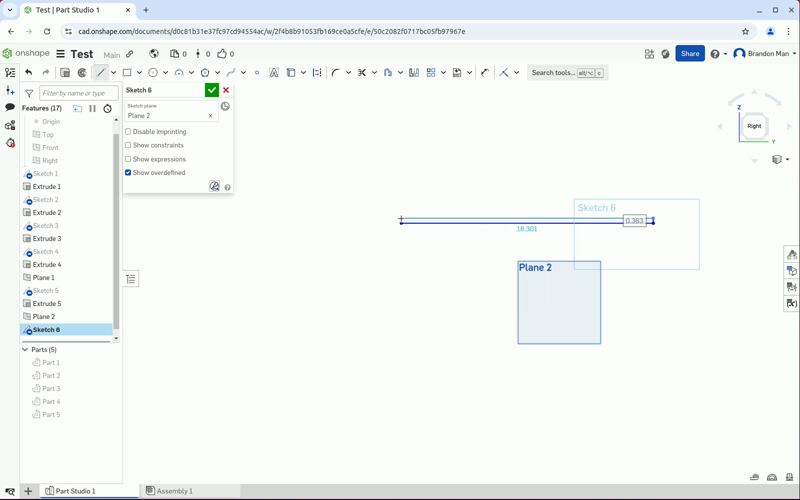
scroll(6)
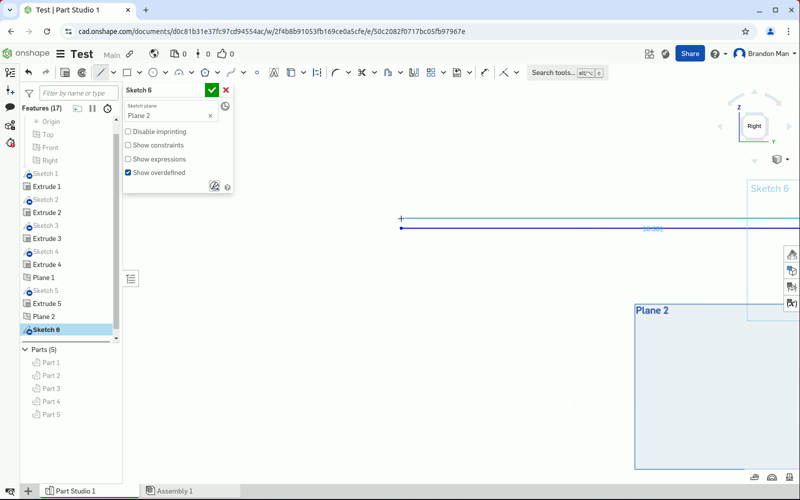
scroll(6)
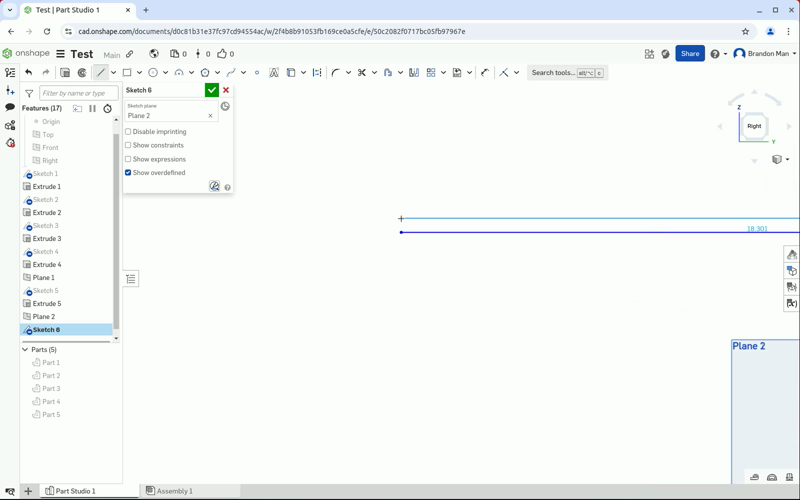
scroll(6)
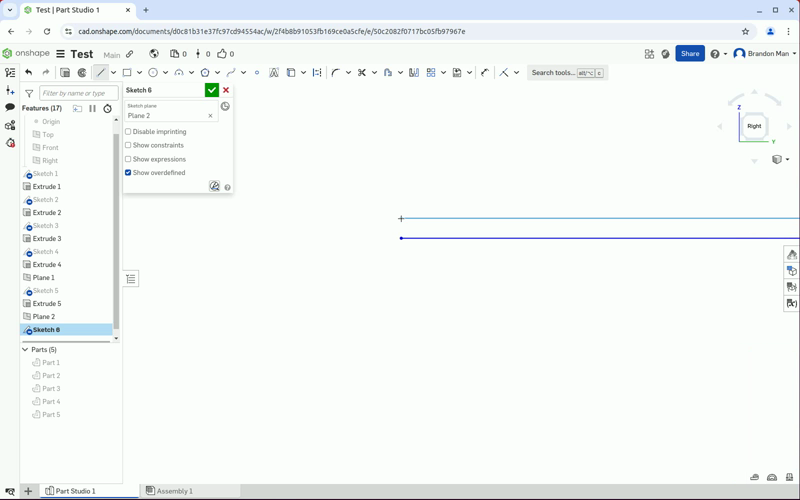
scroll(6)
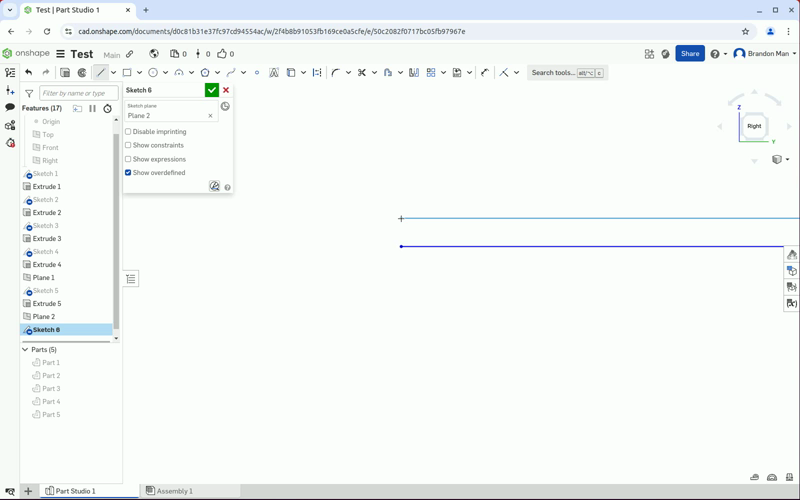
click(401, 218)
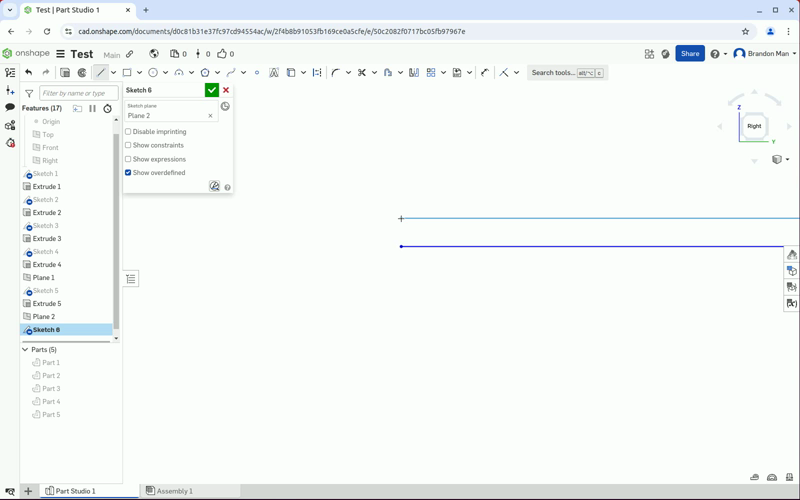
scroll(-6)
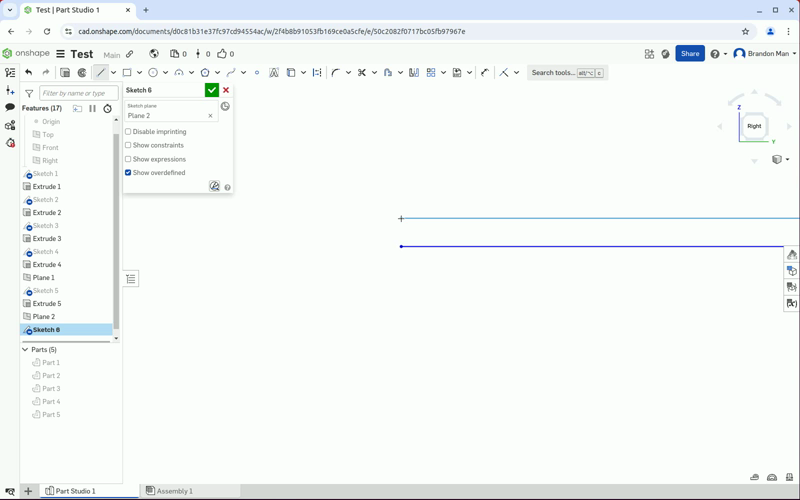
scroll(-6)
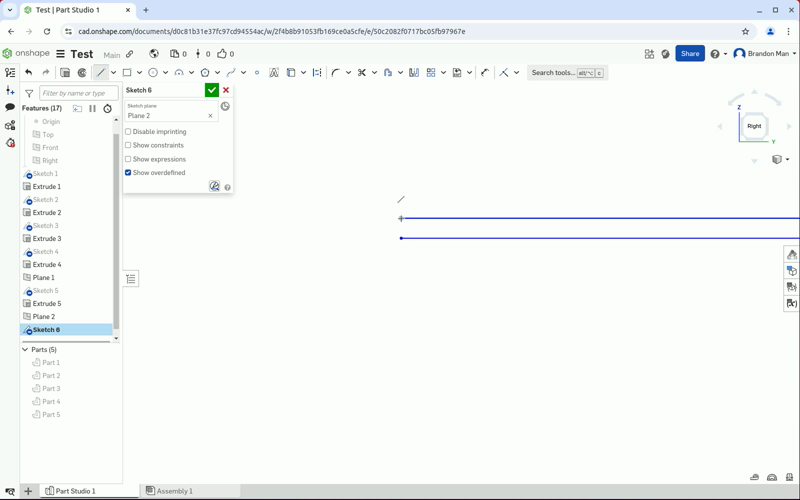
scroll(-6)
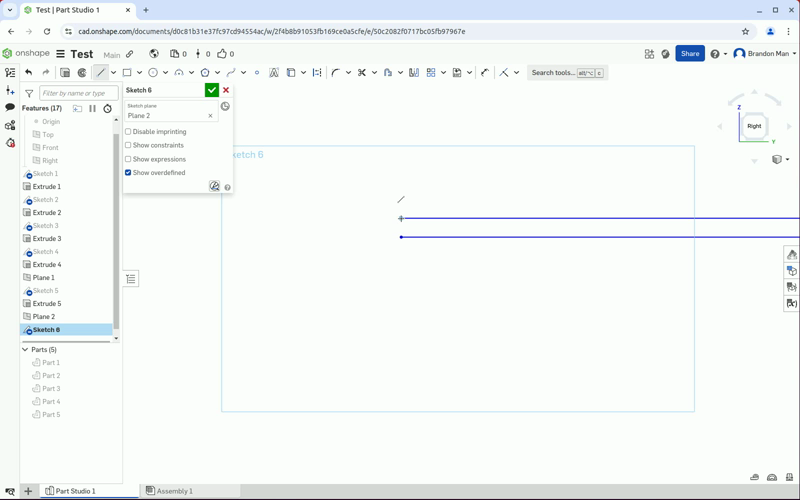
scroll(-6)
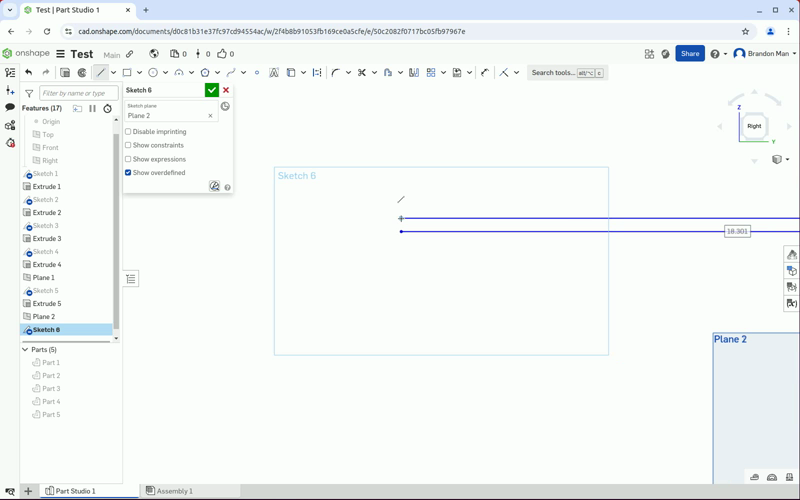
scroll(-6)
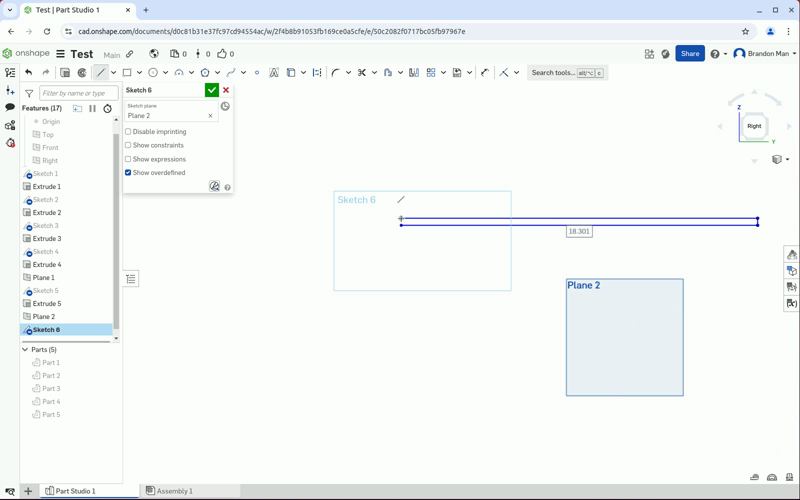
scroll(-6)
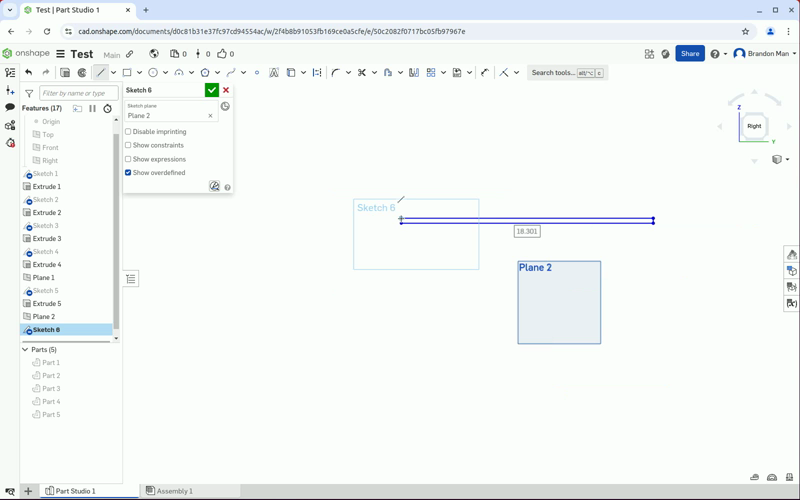
scroll(-6)
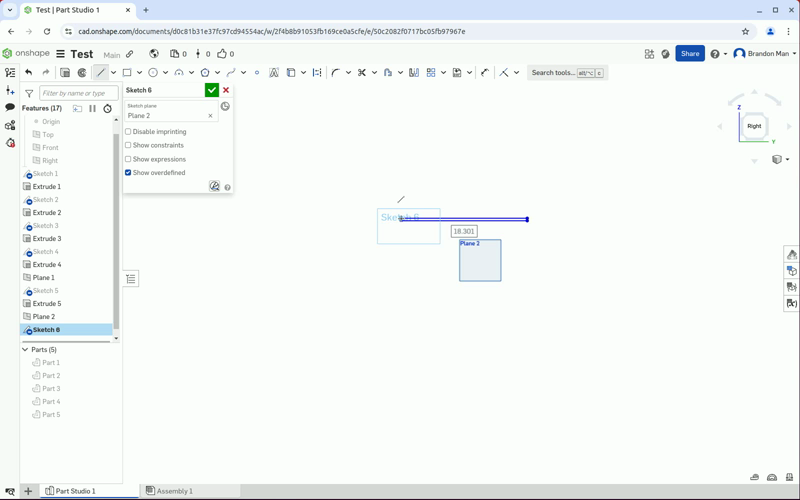
key_up(shift)
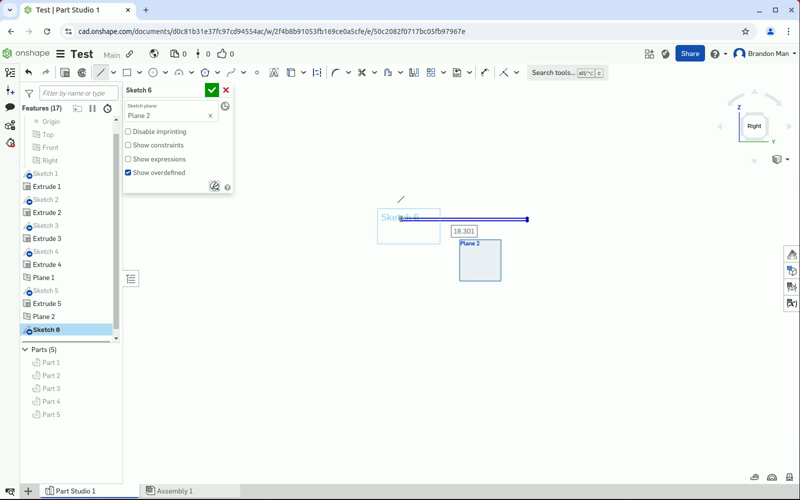
mouse_move(431, 218)
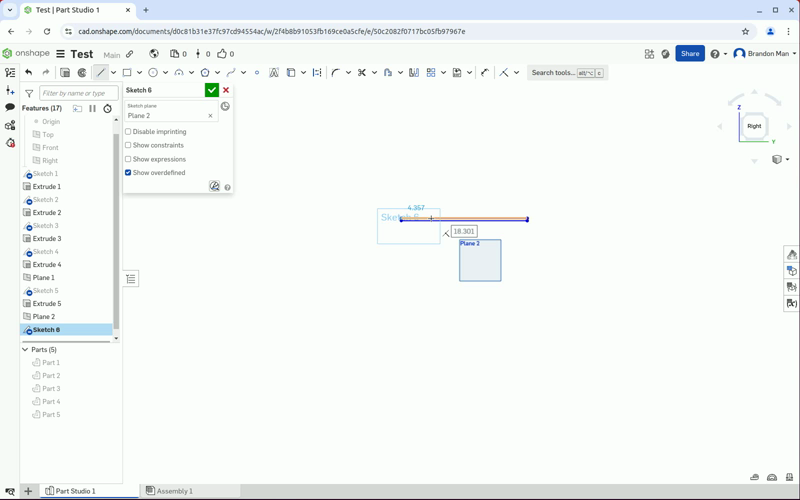
key_down(shift)
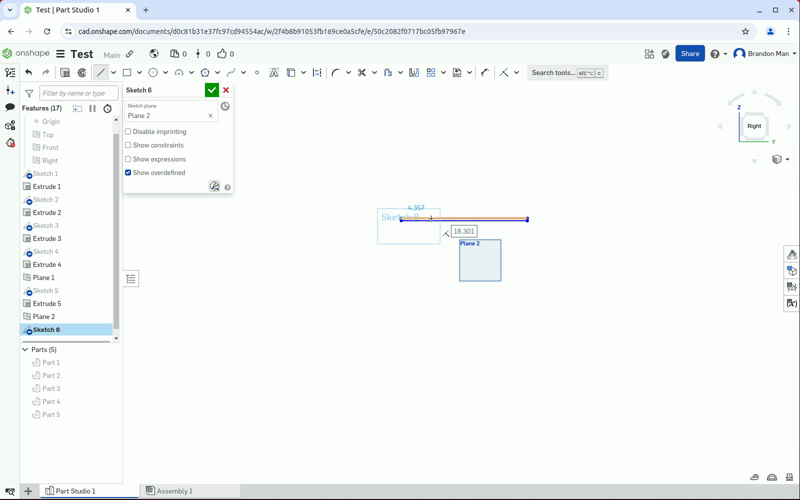
mouse_move(401, 220)
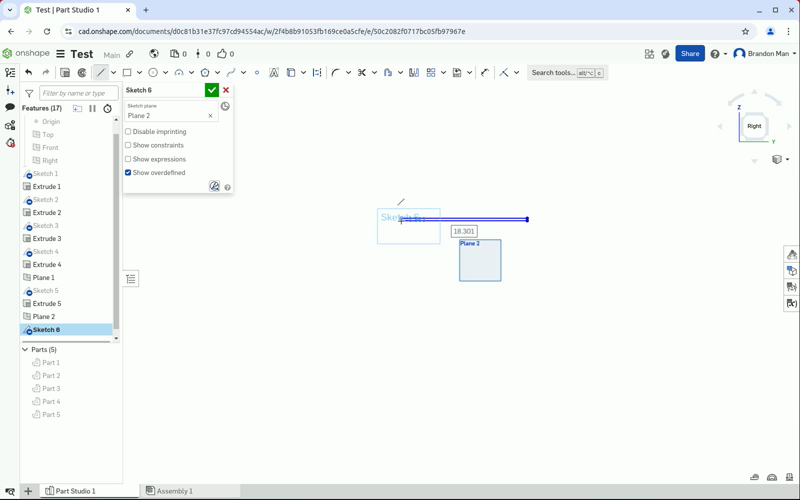
scroll(6)
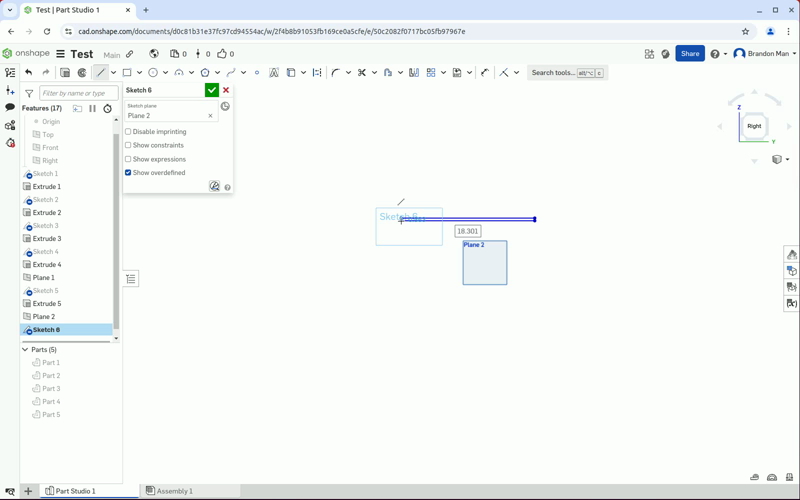
scroll(6)
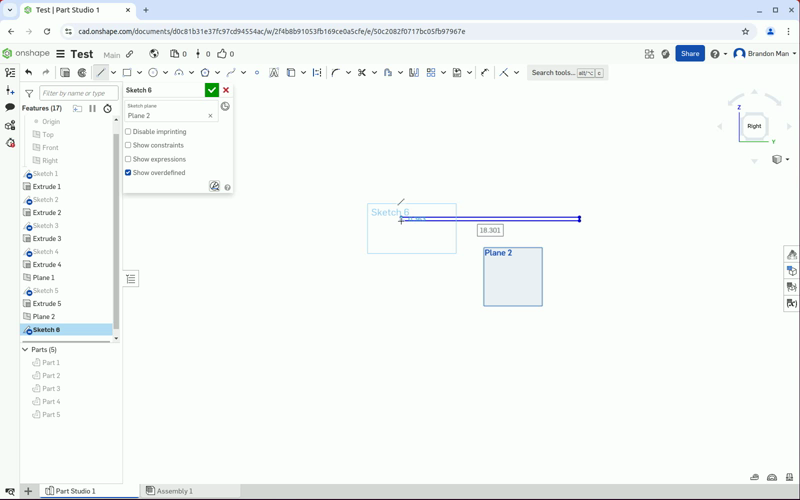
scroll(6)
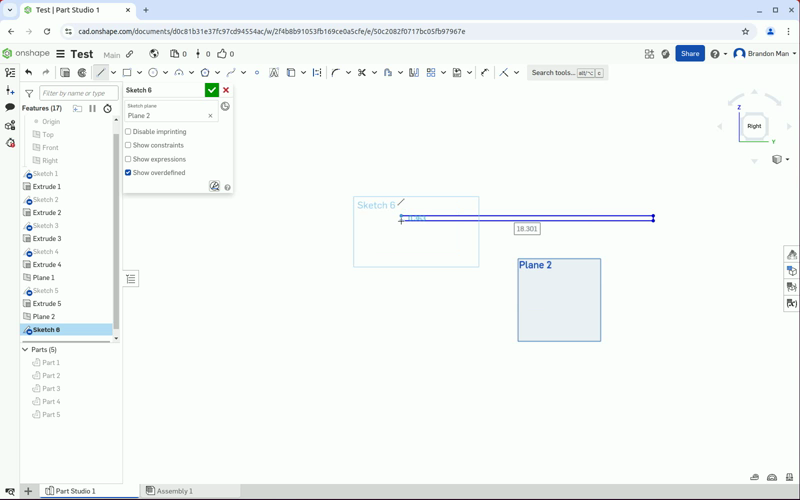
scroll(6)
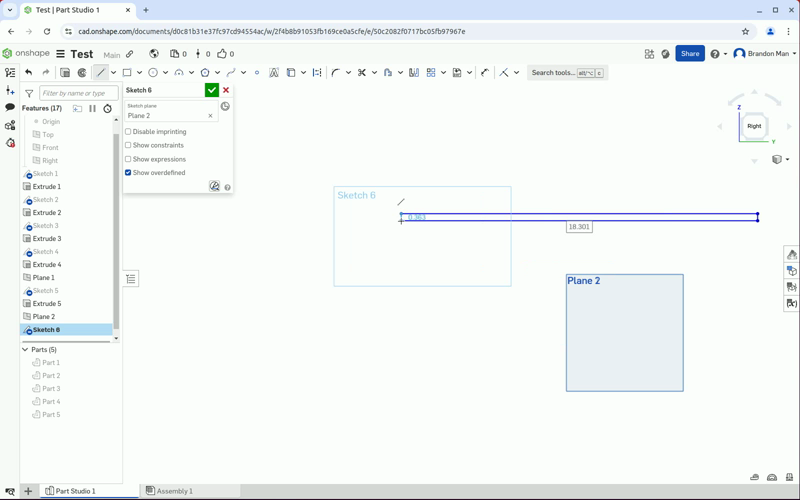
scroll(6)
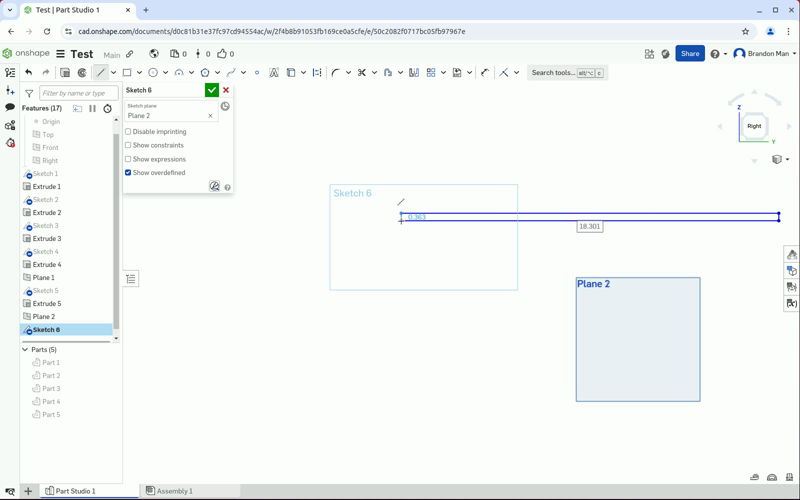
scroll(6)
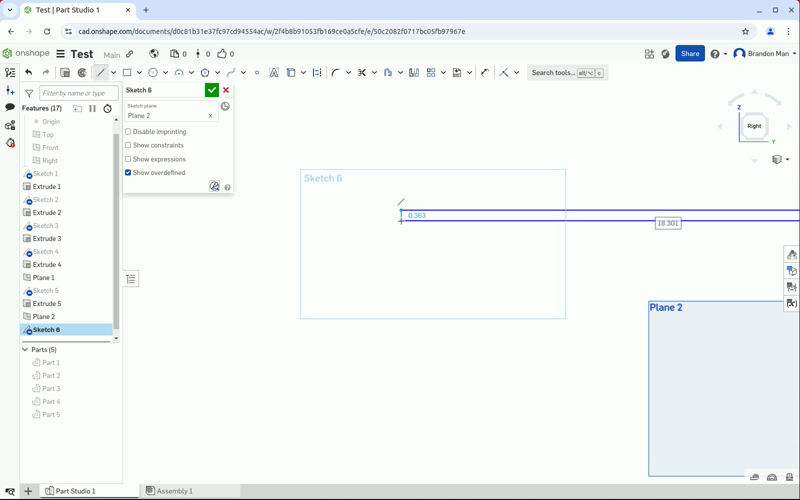
scroll(6)
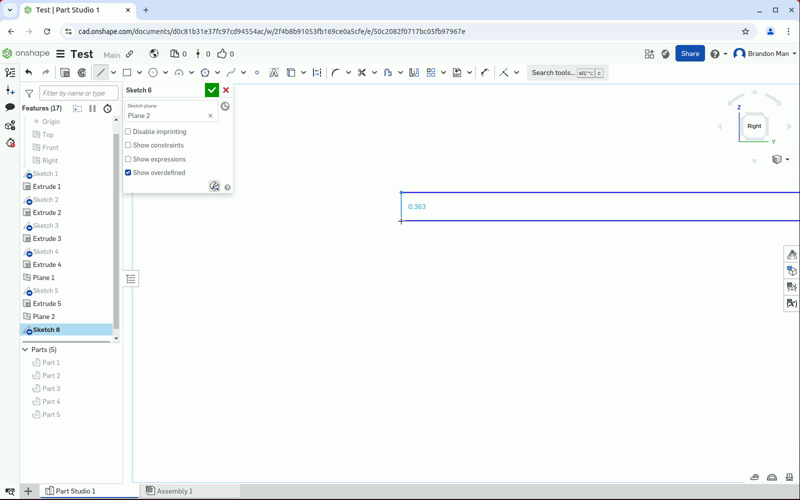
key_up(shift)
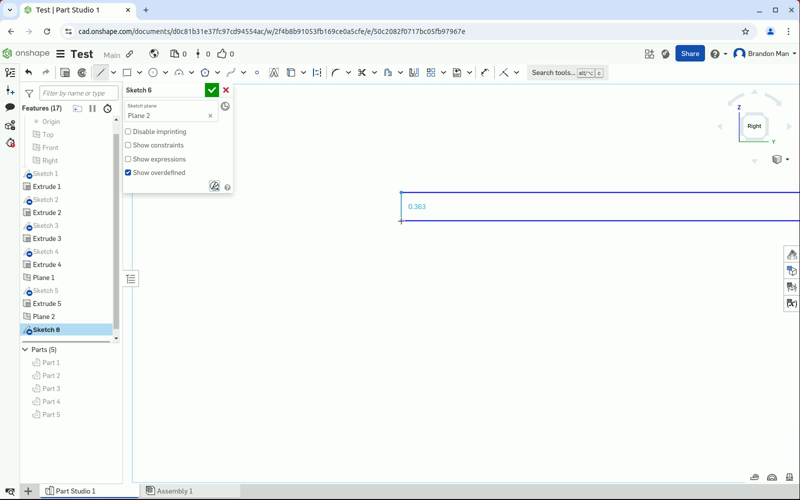
click(401, 220)
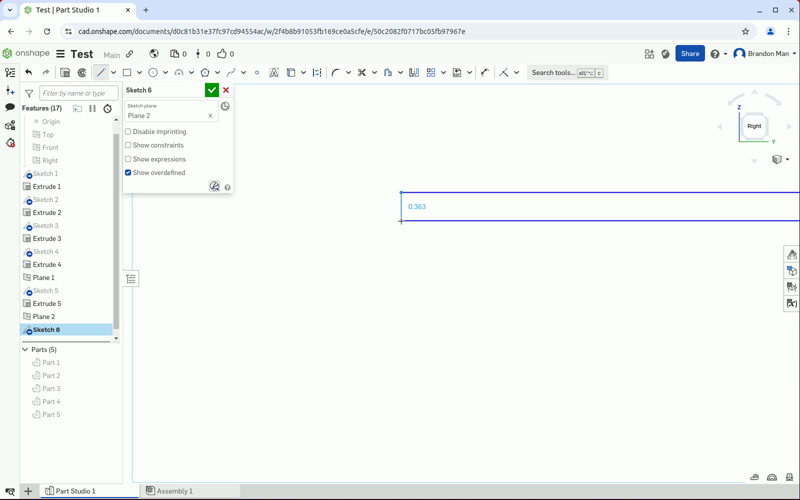
scroll(-6)
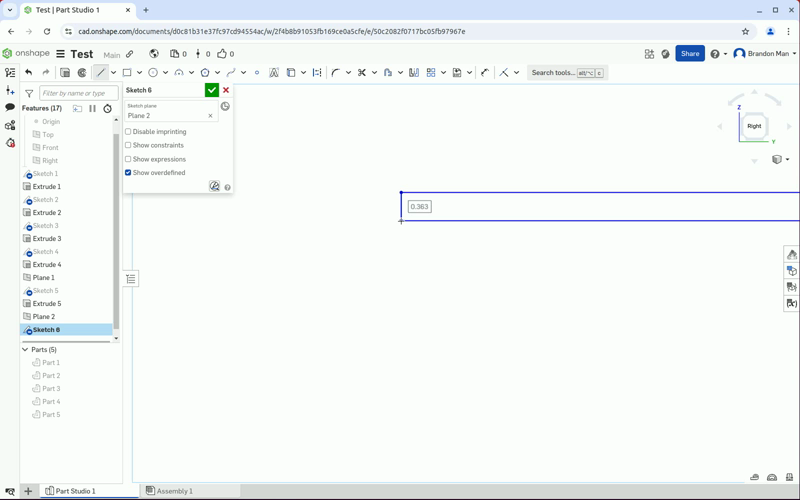
scroll(-6)
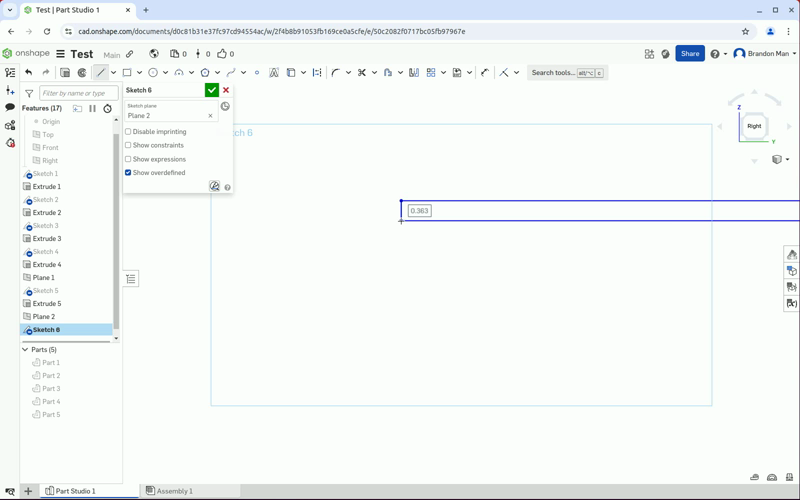
scroll(-6)
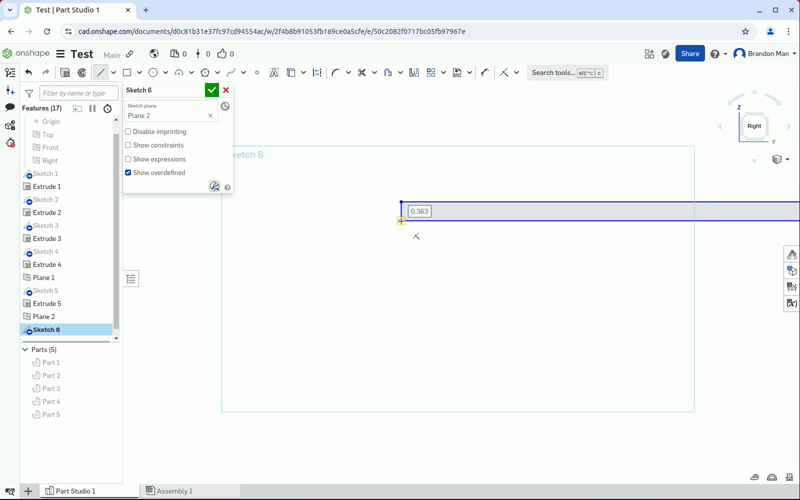
scroll(-6)
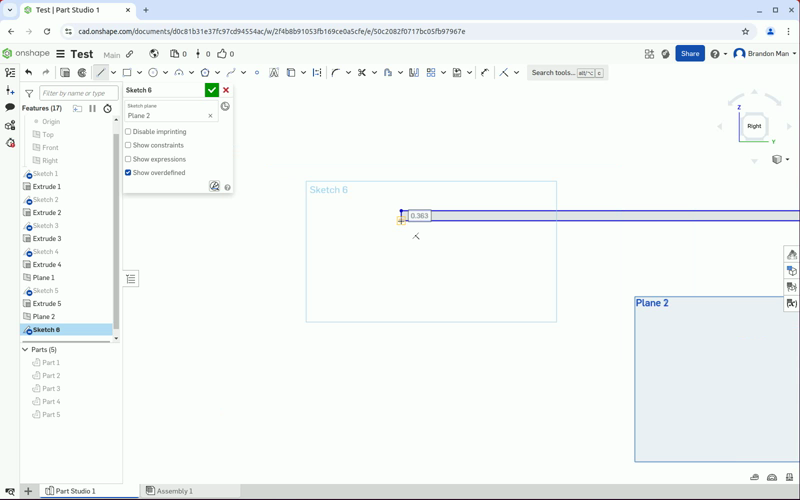
scroll(-6)
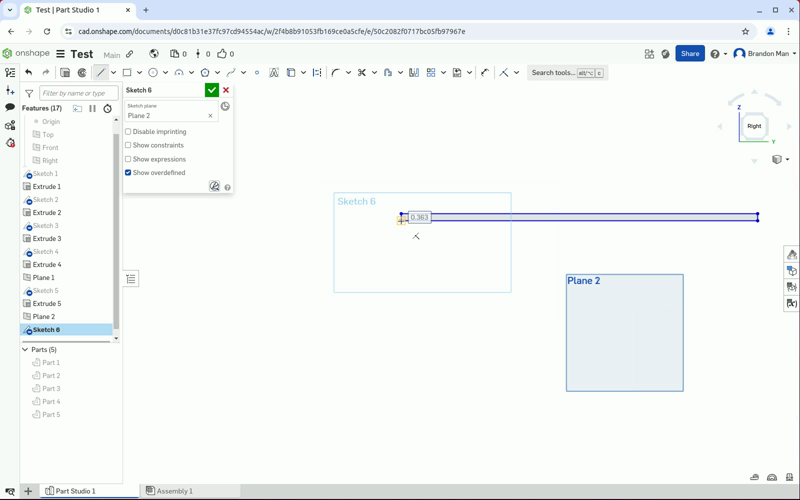
scroll(-6)
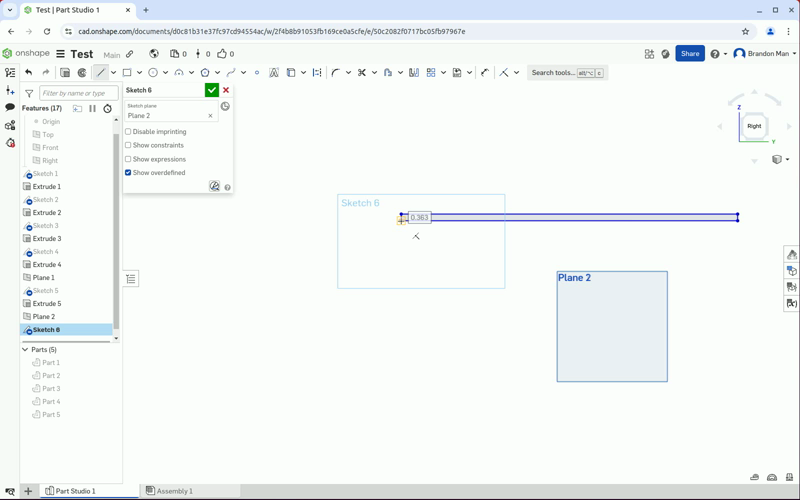
scroll(-6)
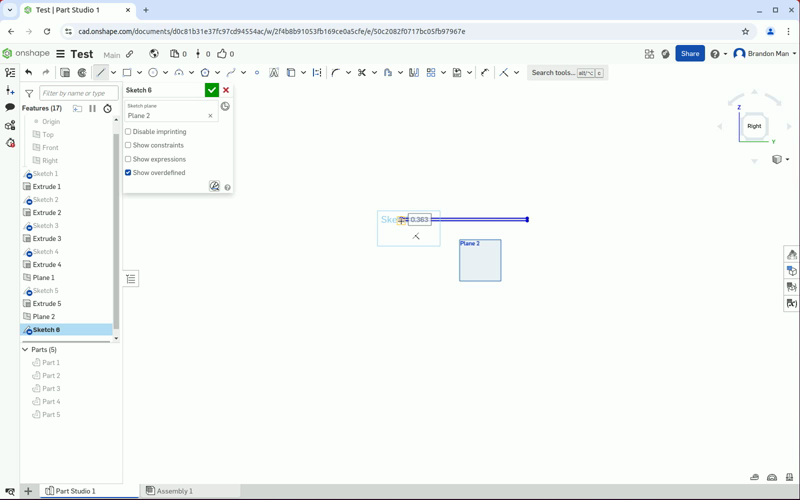
key(esc)
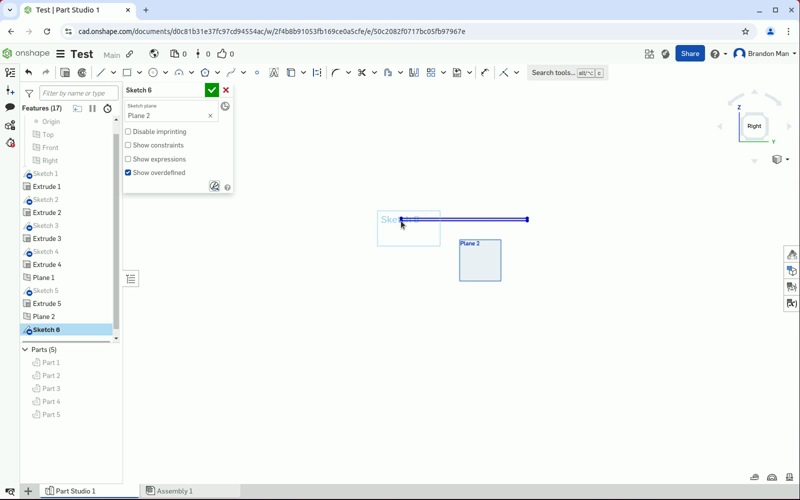
mouse_move(451, 220)
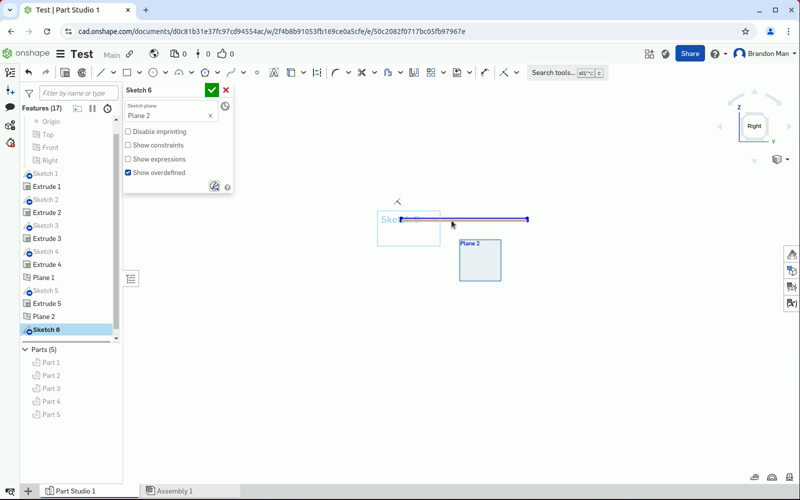
scroll(6)
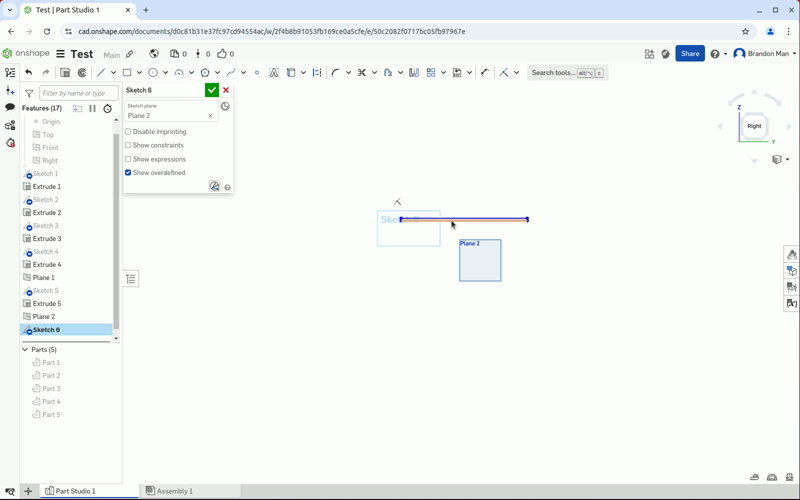
scroll(6)
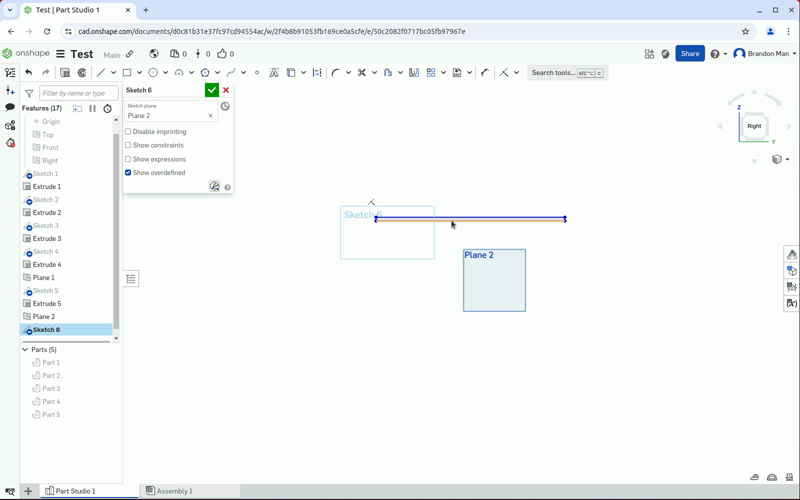
scroll(6)
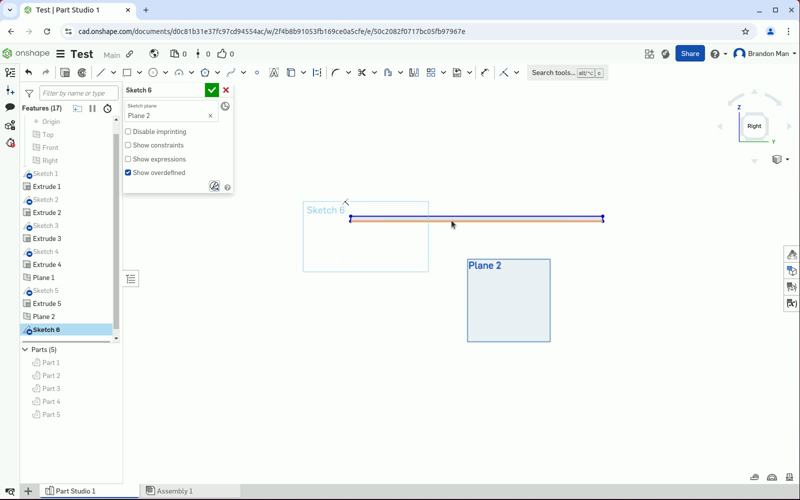
scroll(6)
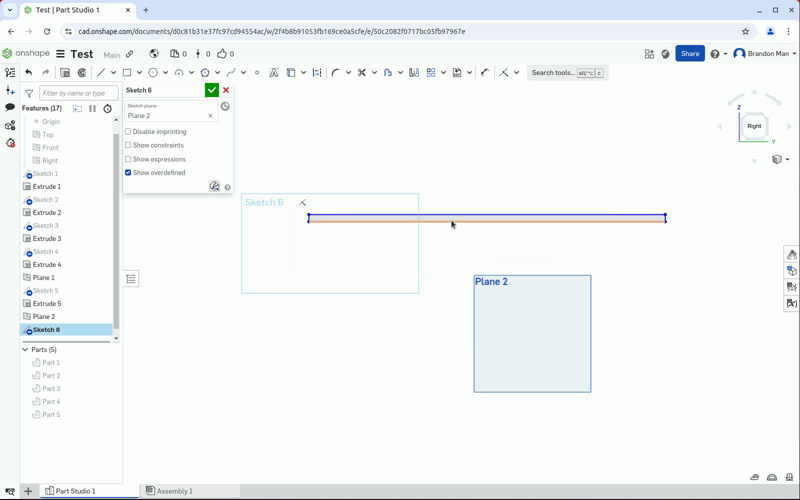
scroll(6)
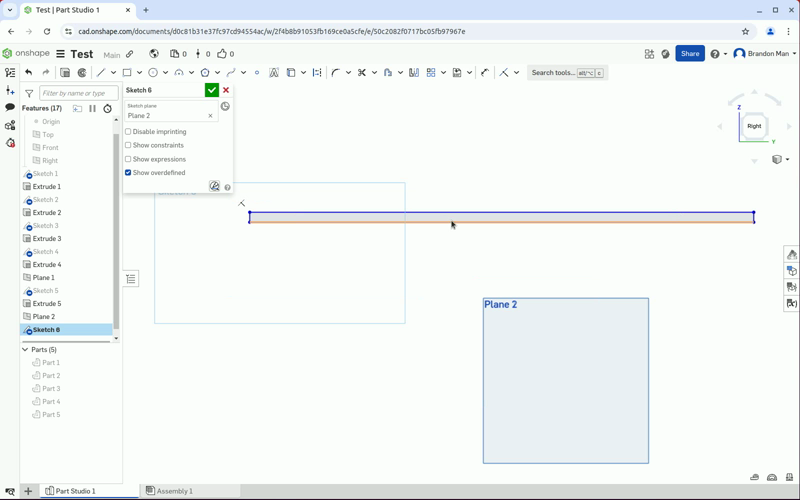
scroll(6)
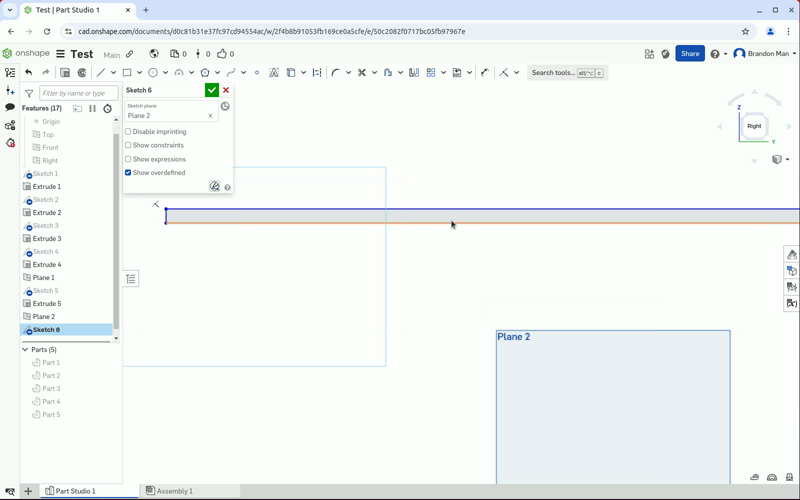
scroll(6)
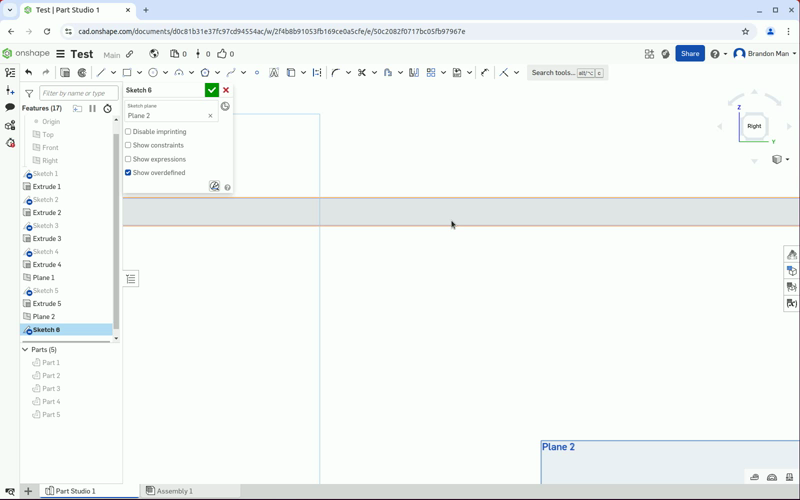
click(451, 220)
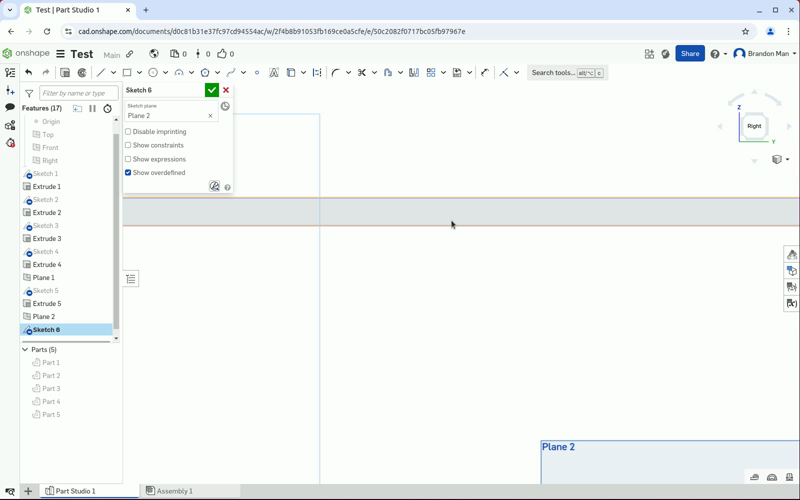
scroll(-6)
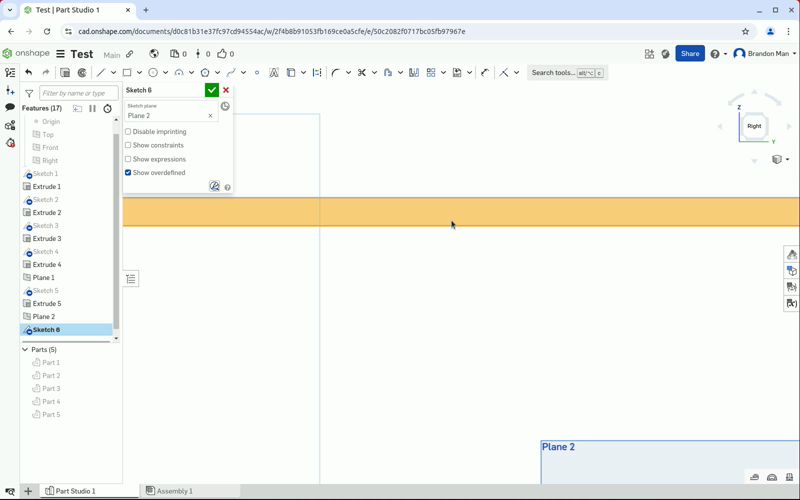
scroll(-6)
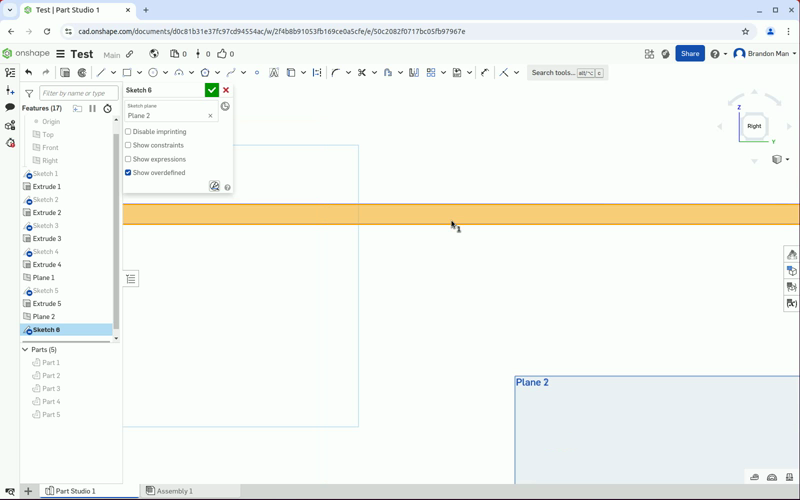
scroll(-6)
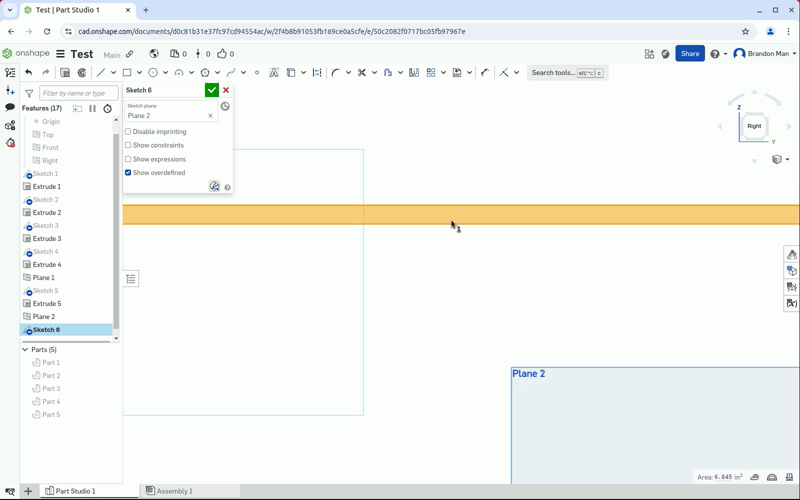
scroll(-6)
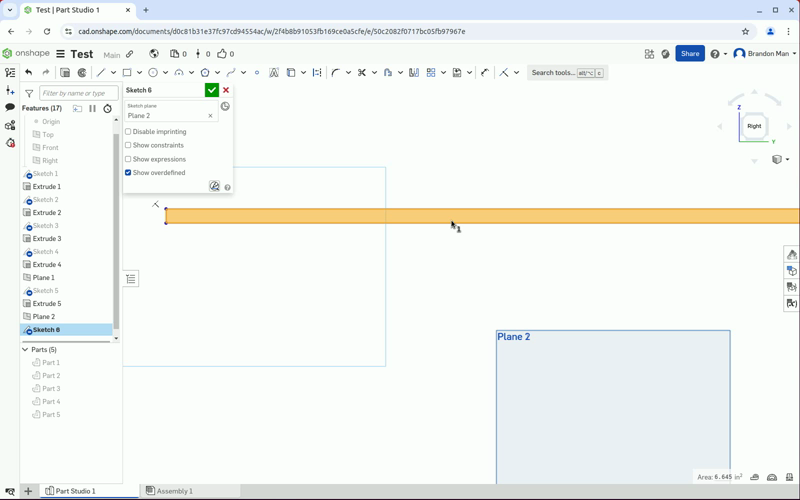
scroll(-6)
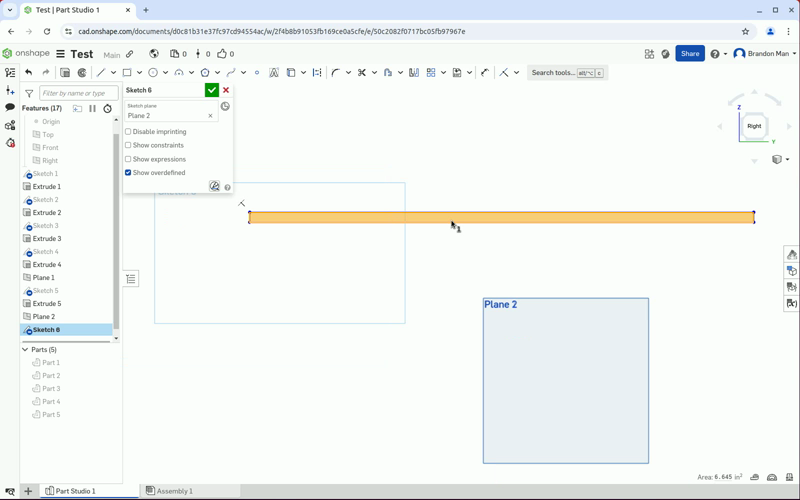
scroll(-6)
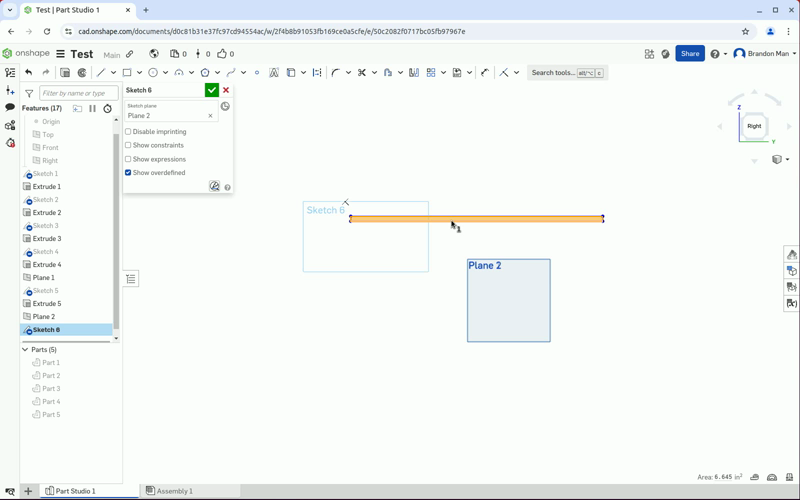
scroll(-6)
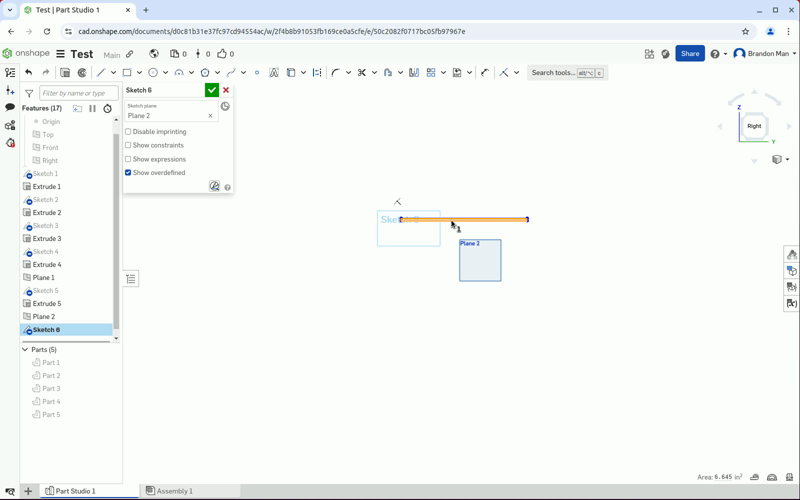
mouse_move(73, 352)
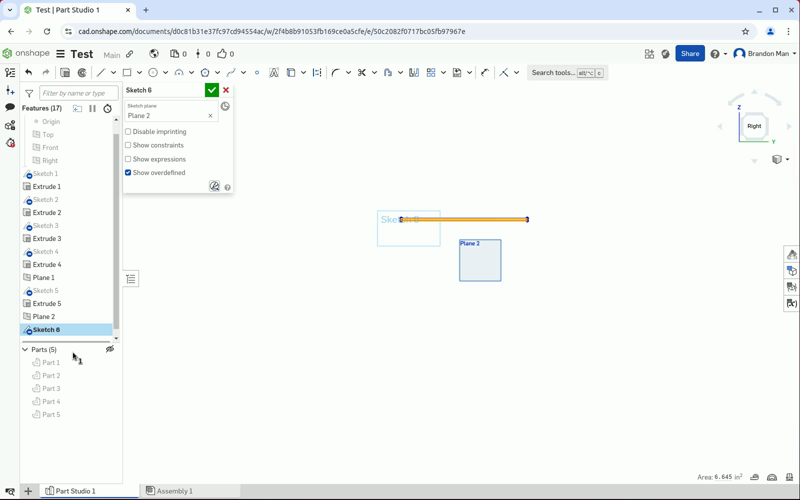
key(shift+y)
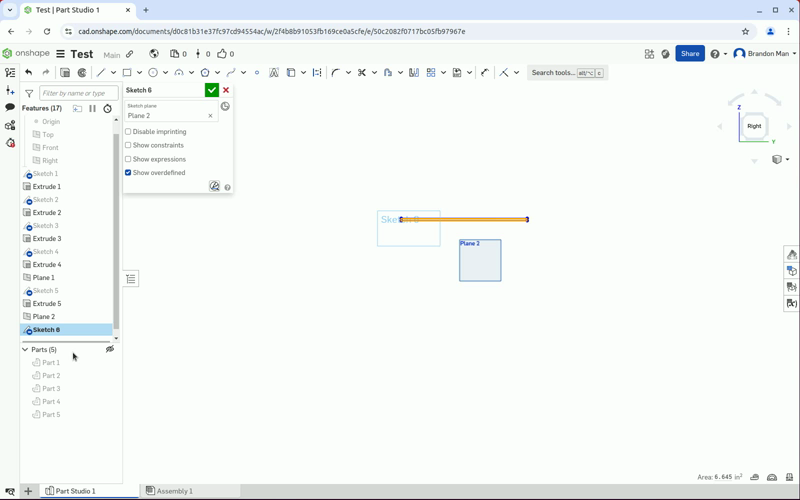
key(shift+e)
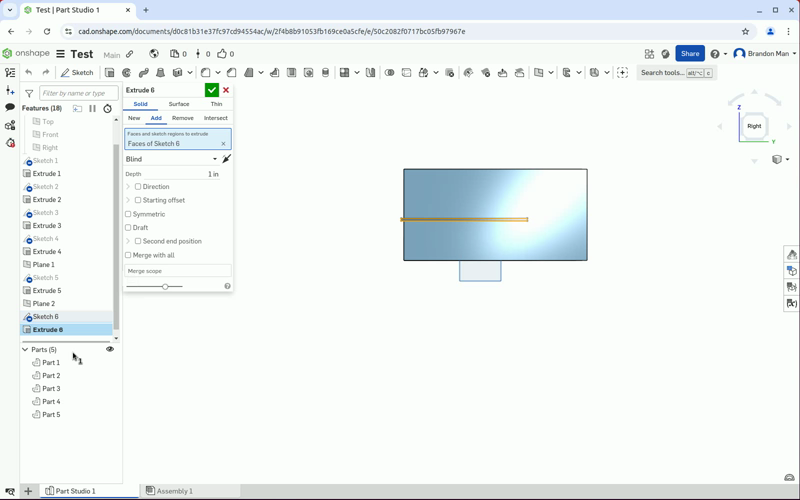
mouse_move(143, 106)
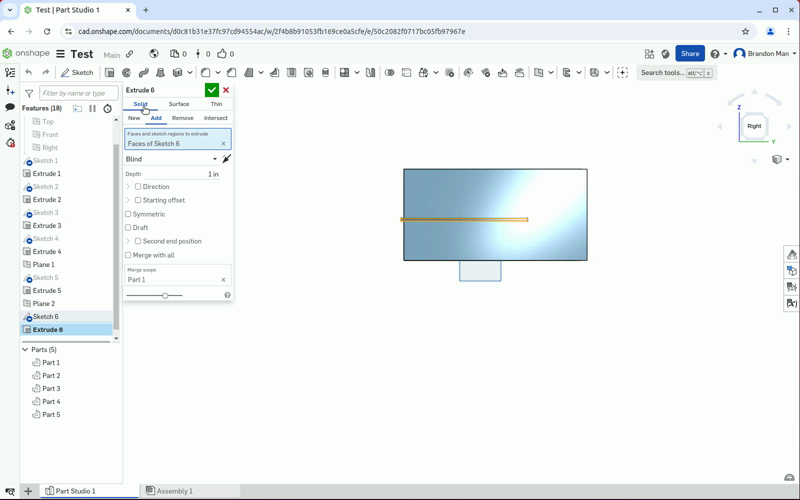
click(143, 106)
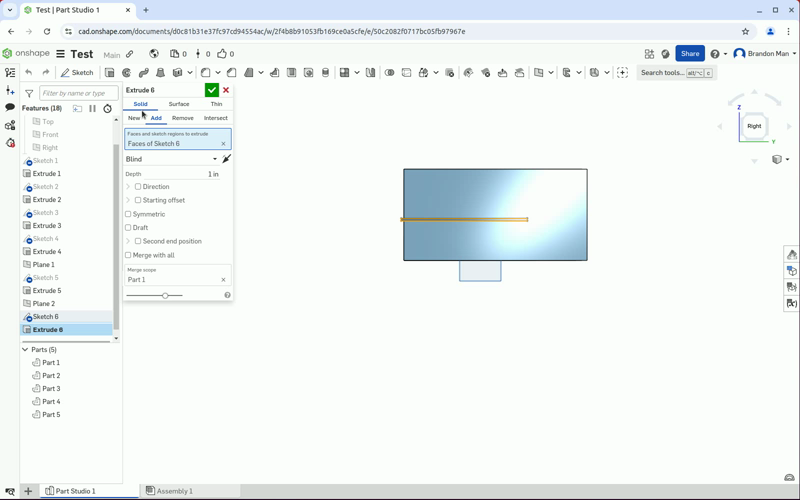
mouse_move(137, 120)
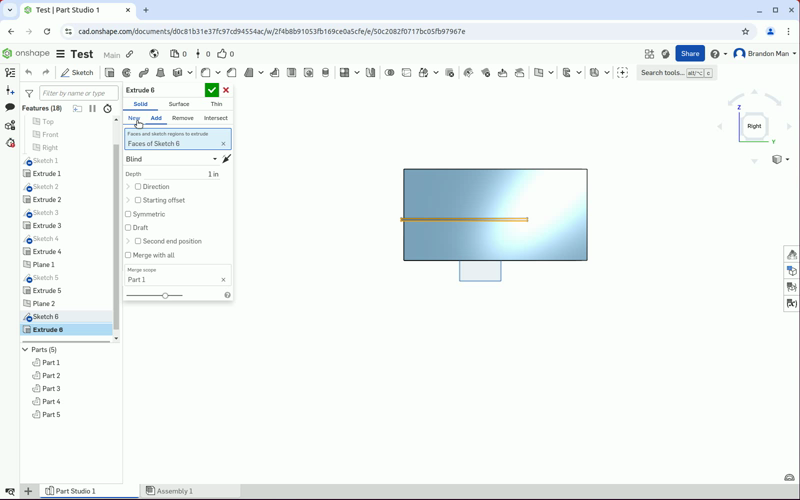
click(137, 120)
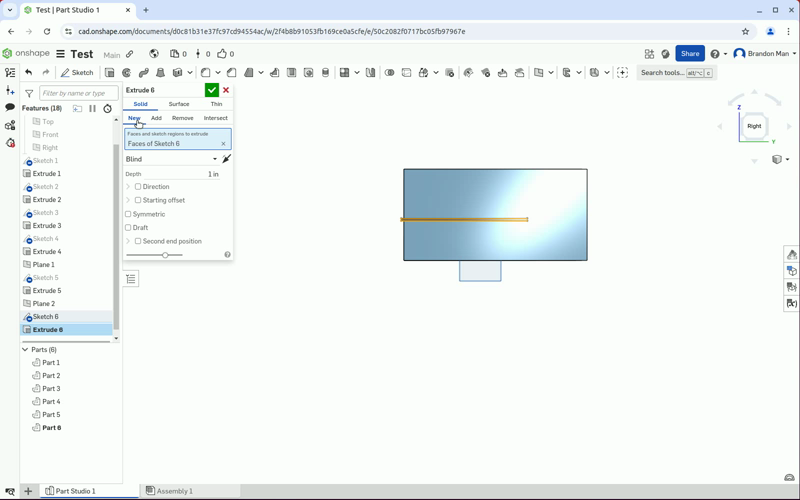
key(tab, 4)
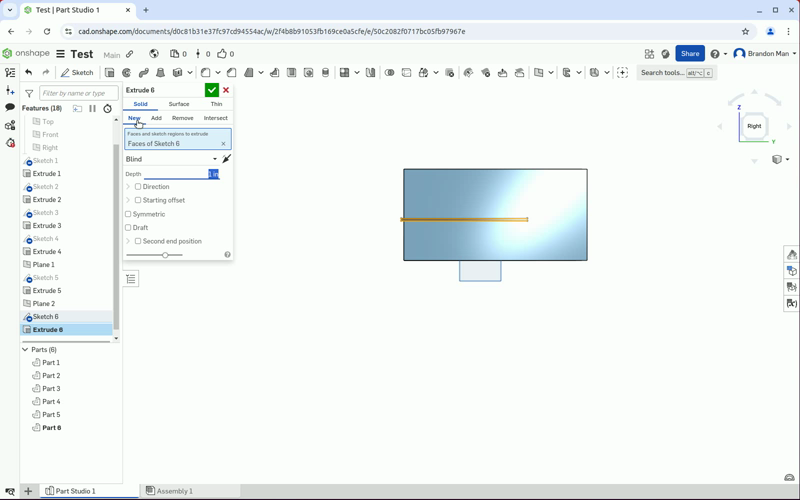
text(0.241)
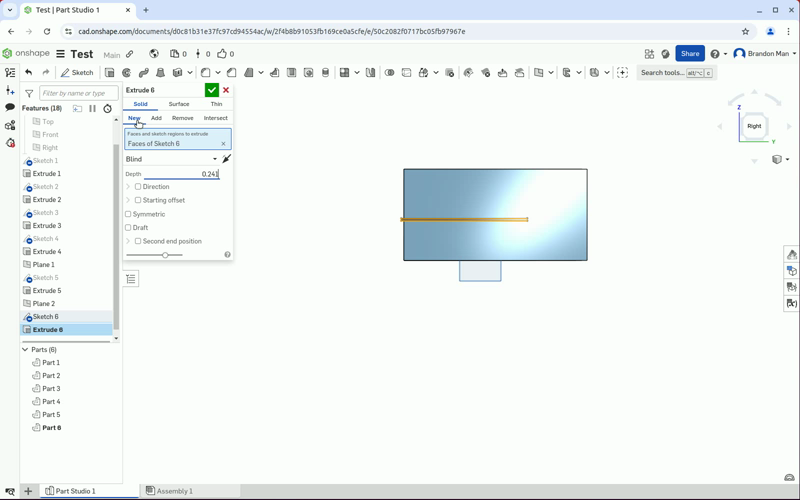
key(enter)
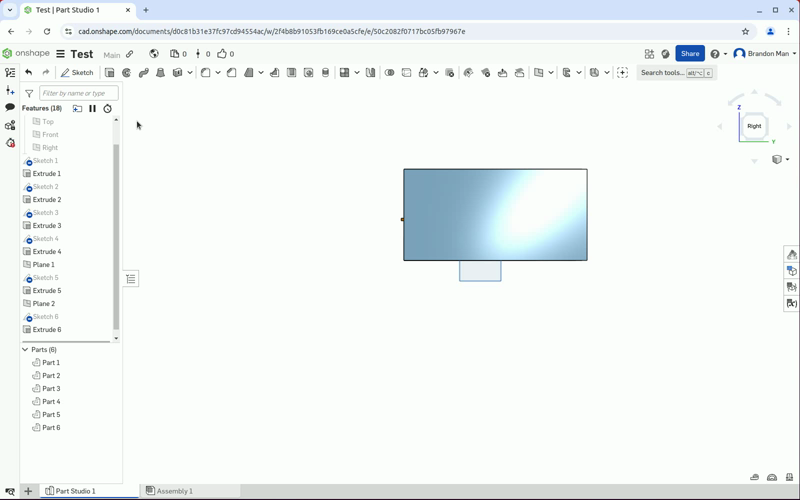
key(shift+h)
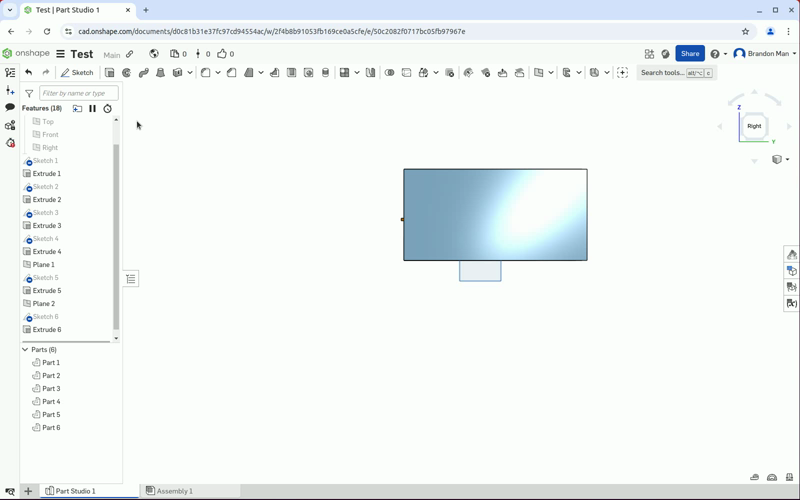
key(shift+h)
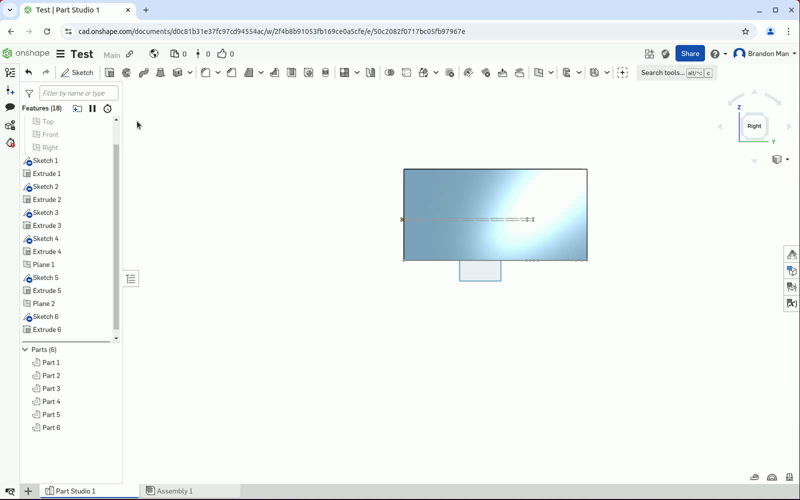
key(shift+7)
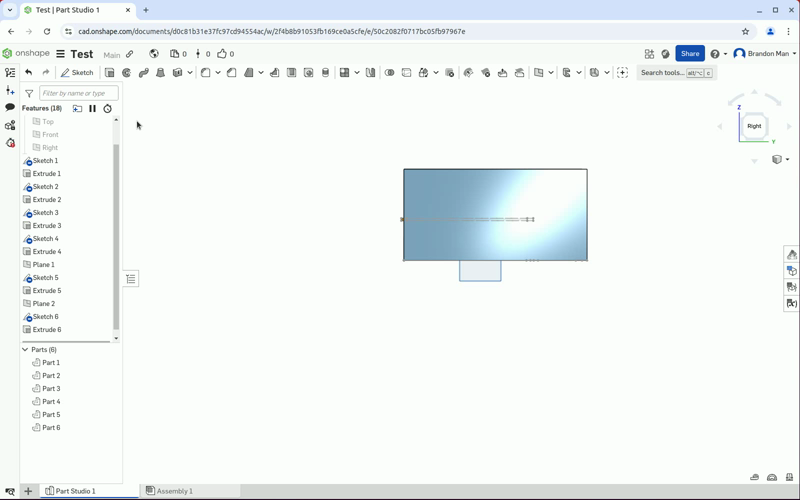
key(right, 2)
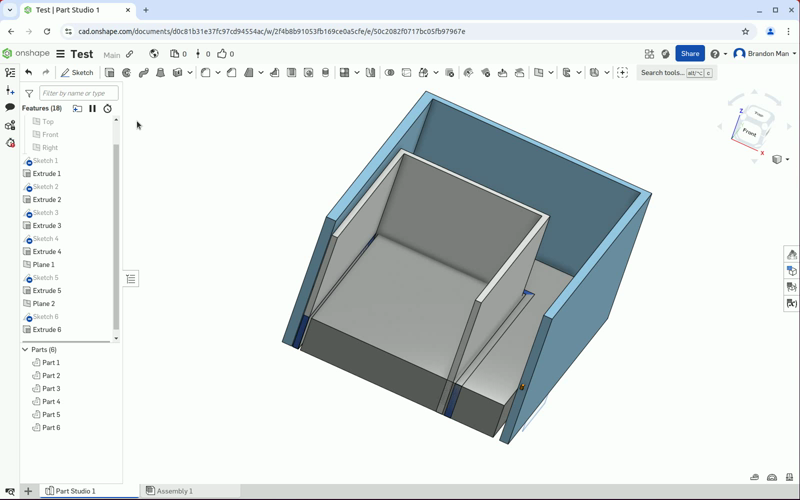
key(down, 2)
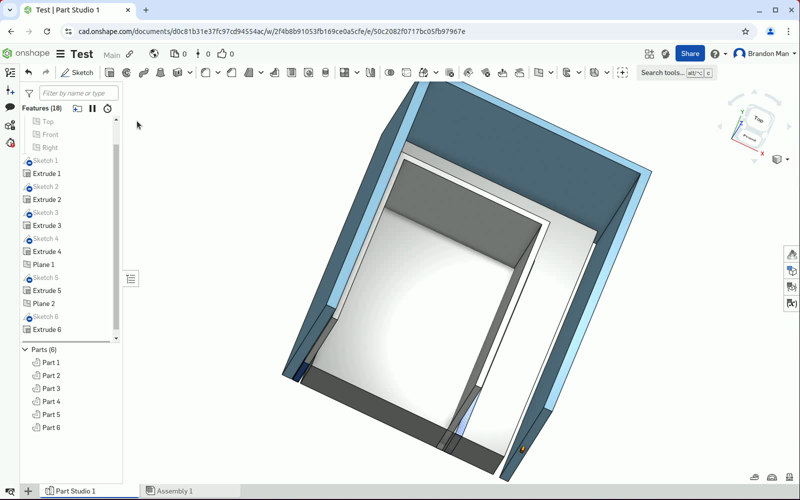
key(up, 2)
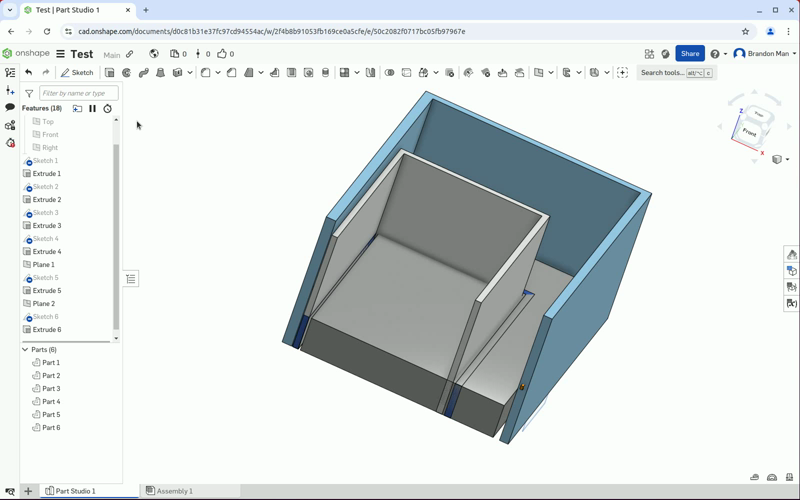
key(left, 2)
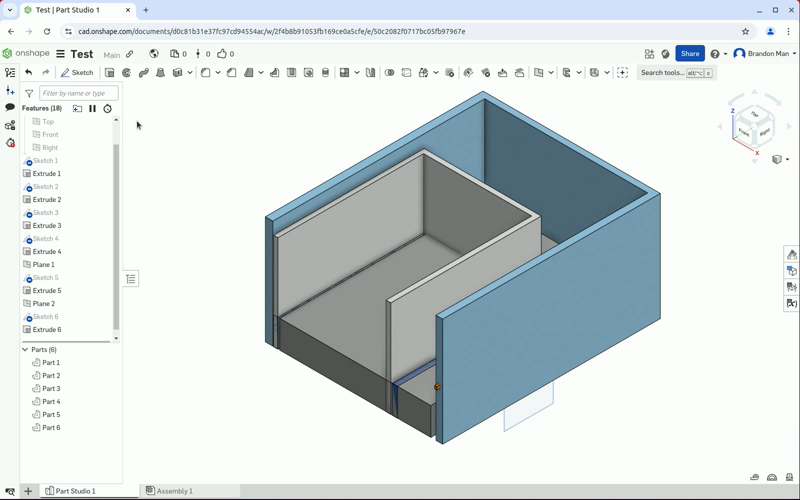
mouse_move(69, 163)
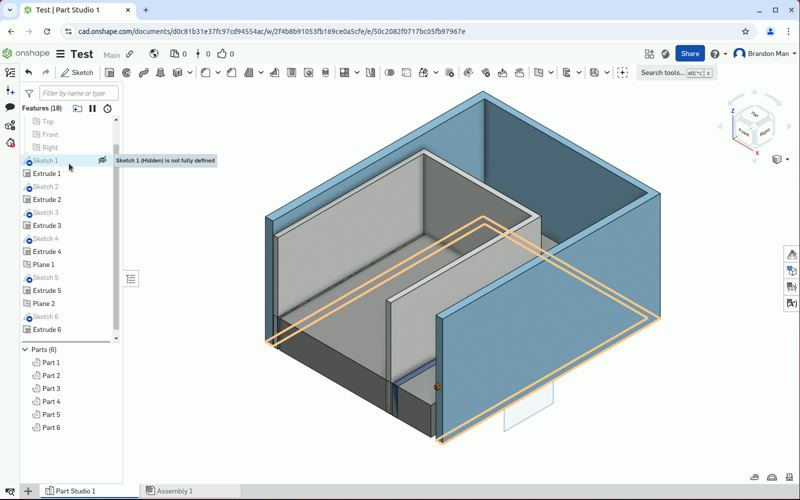
click(69, 163)